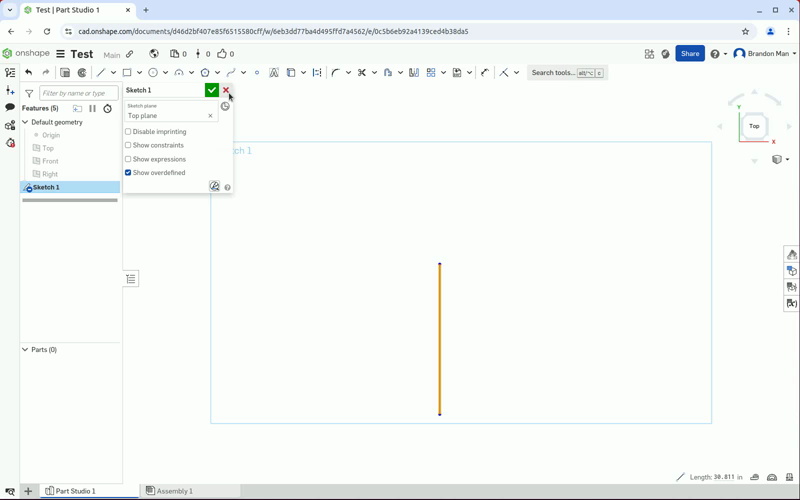
key(shift+h)
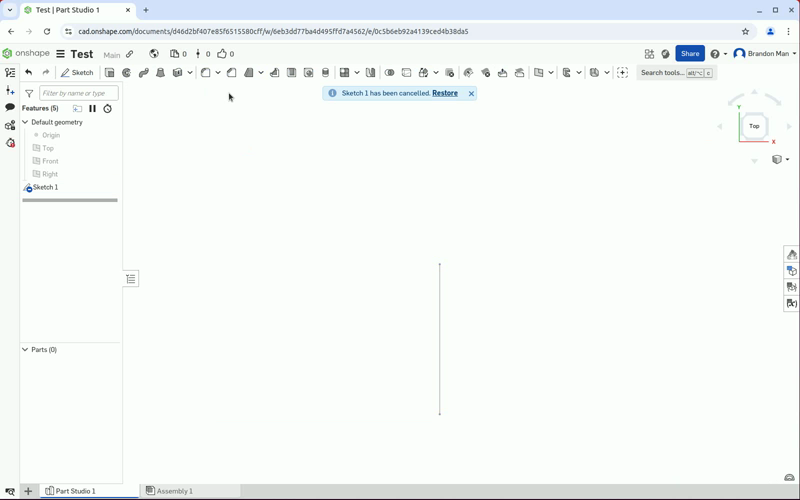
key(shift+s)
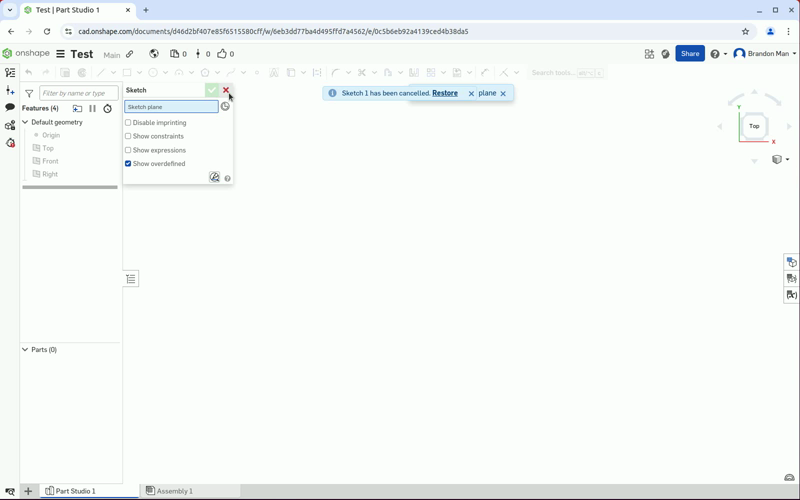
mouse_move(73, 150)
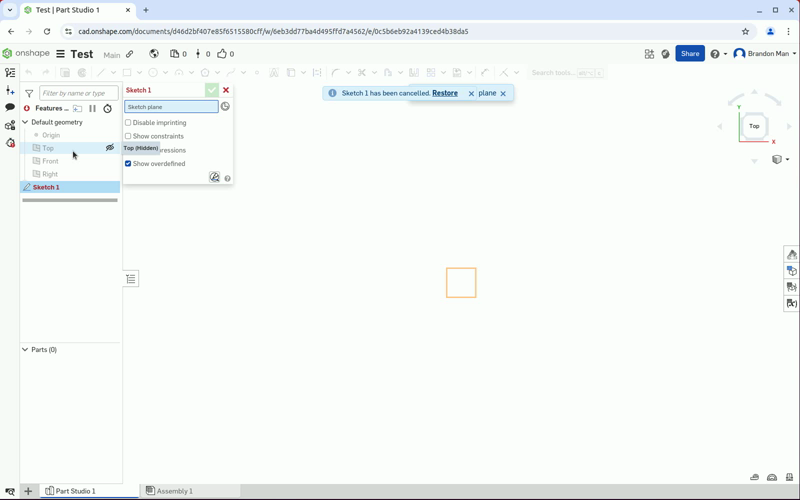
click(73, 150)
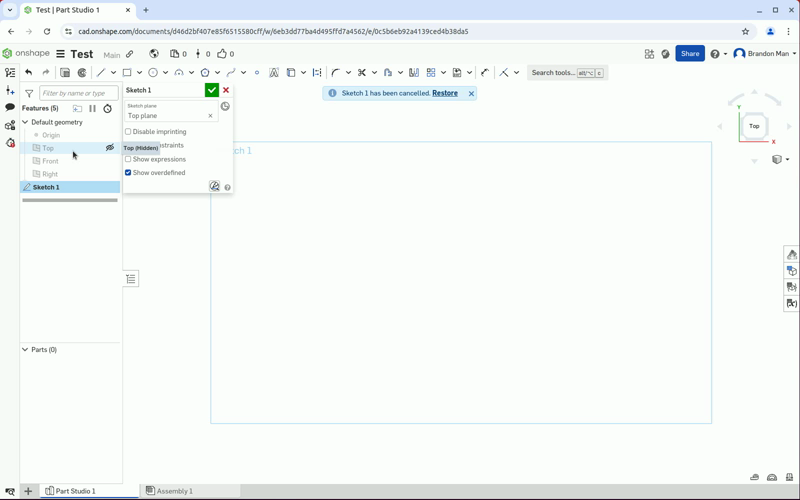
mouse_move(73, 352)
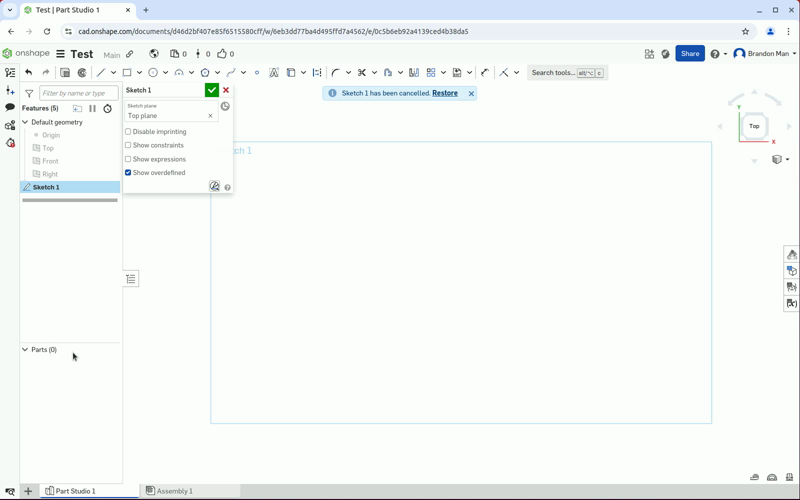
key(y)
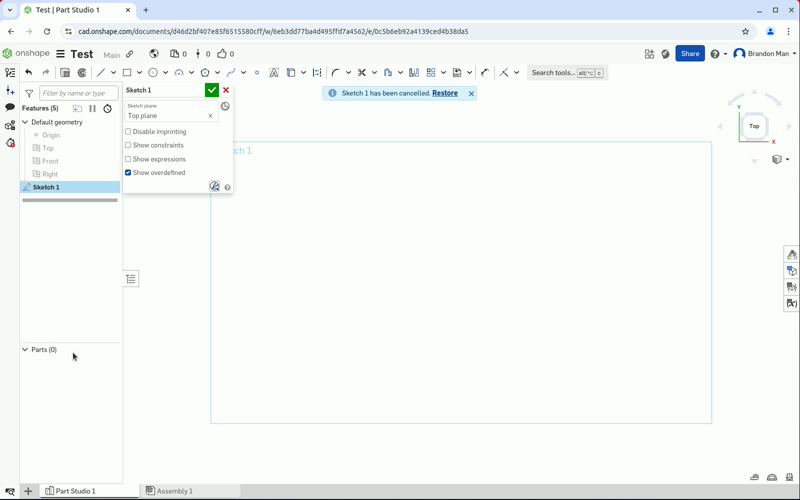
key(l)
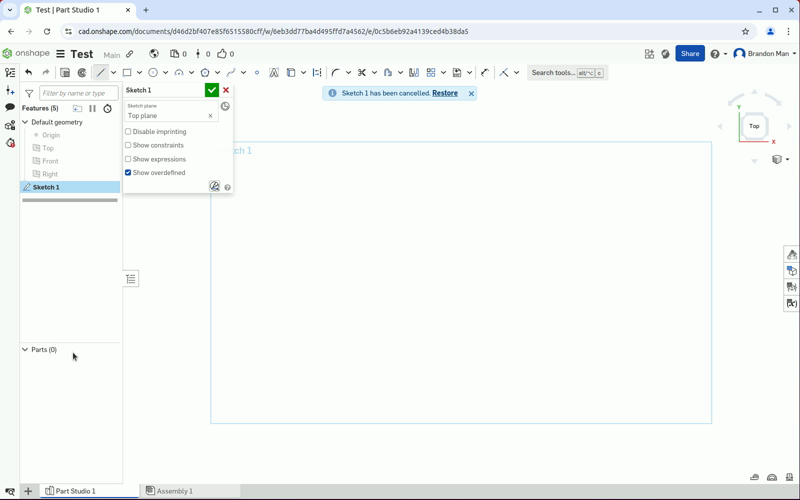
key_down(shift)
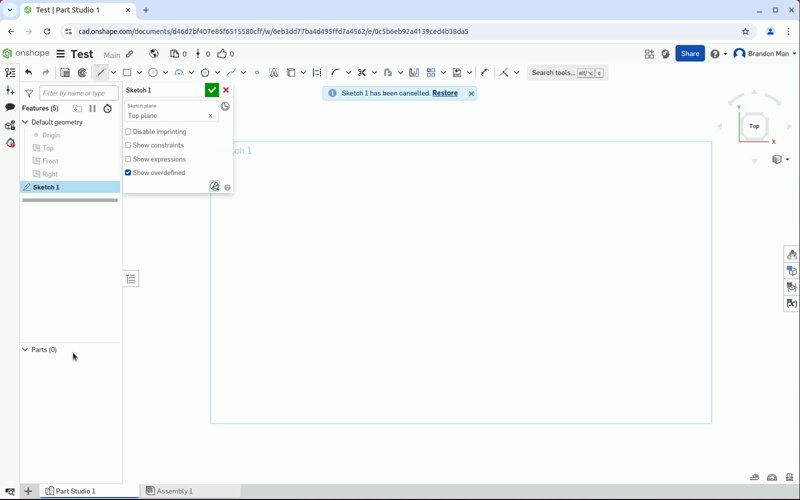
mouse_move(348, 226)
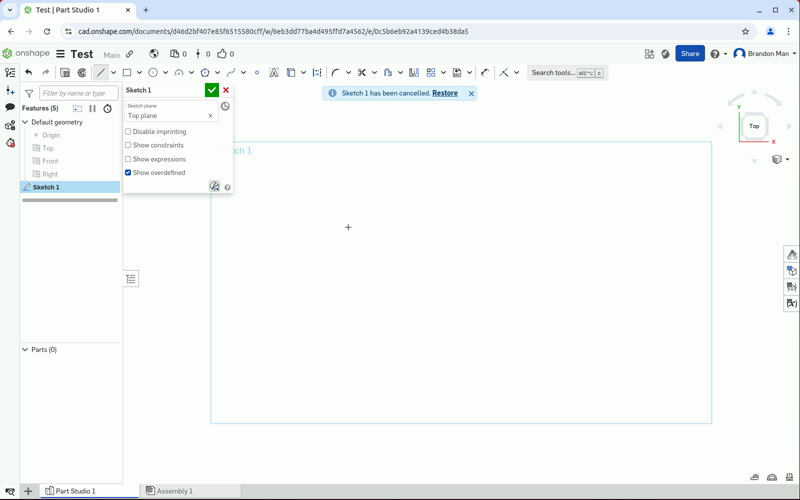
click(348, 226)
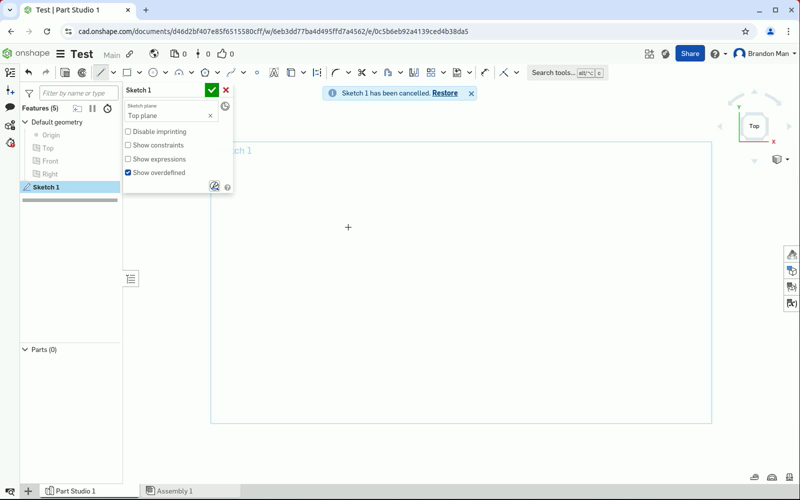
key_up(shift)
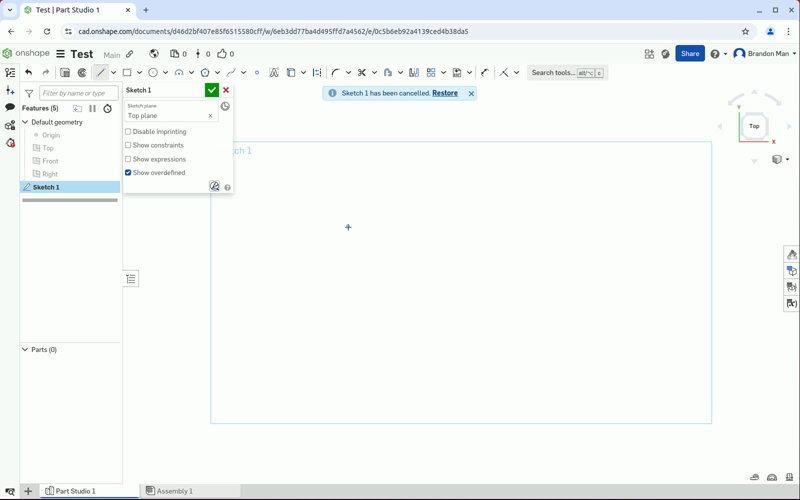
key_down(shift)
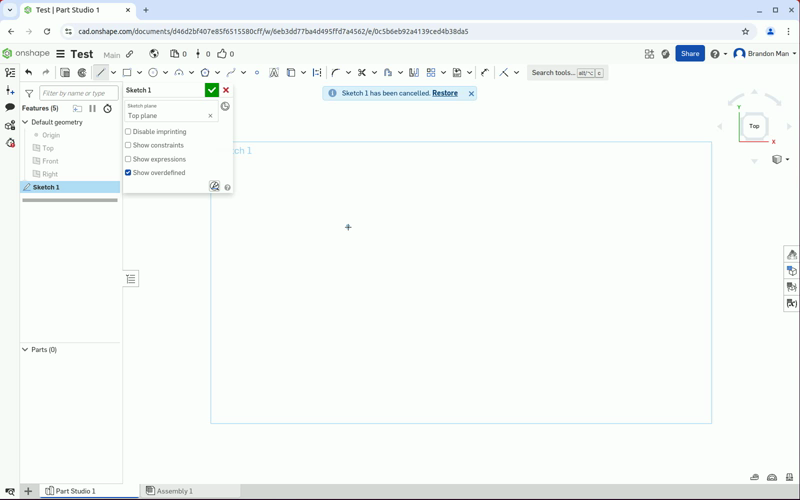
mouse_move(378, 226)
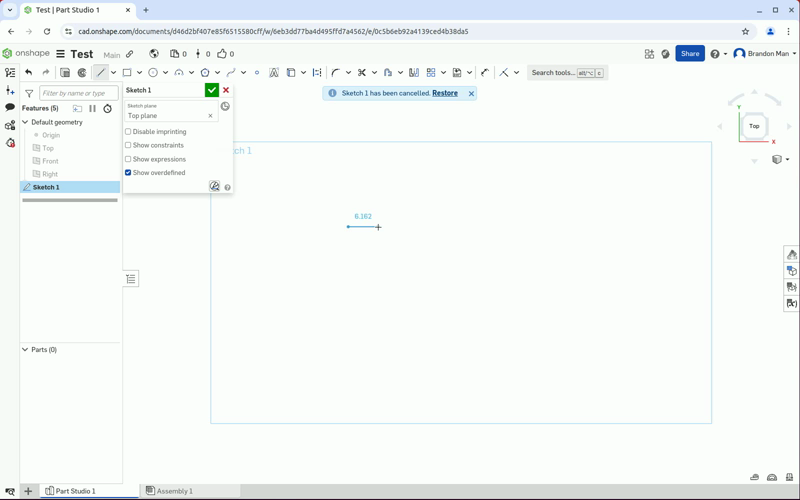
mouse_move(348, 226)
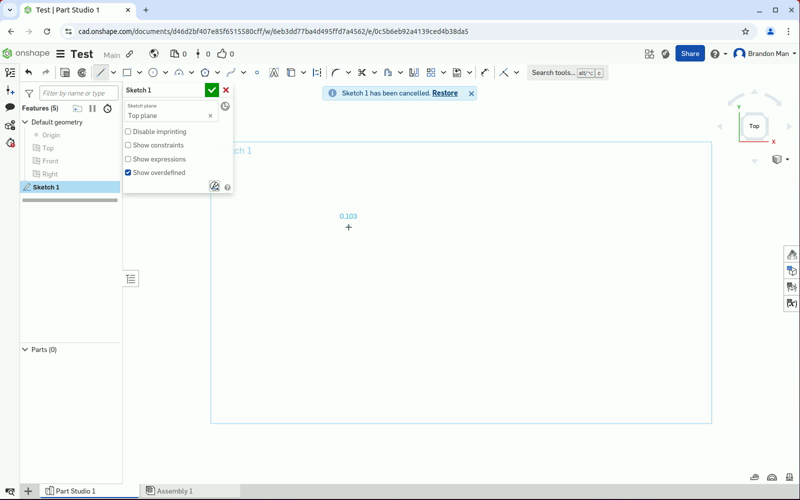
scroll(6)
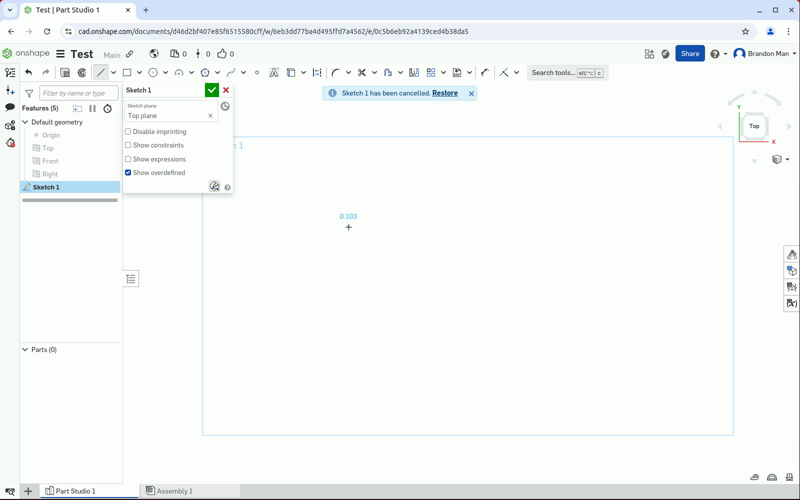
scroll(6)
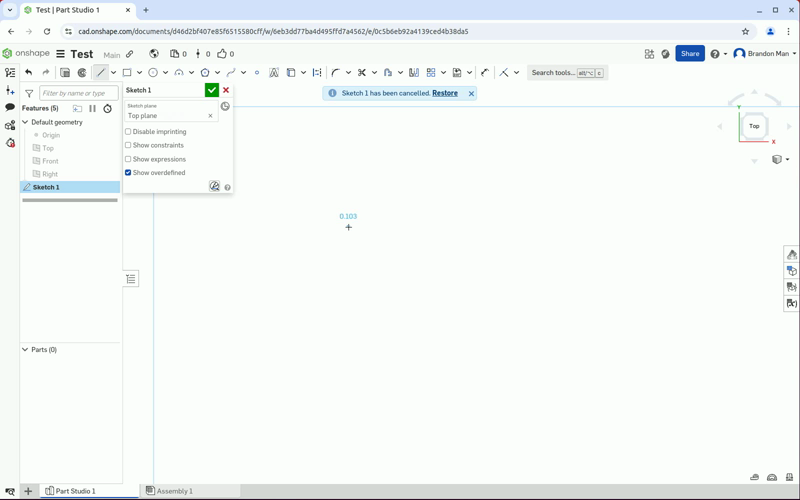
scroll(6)
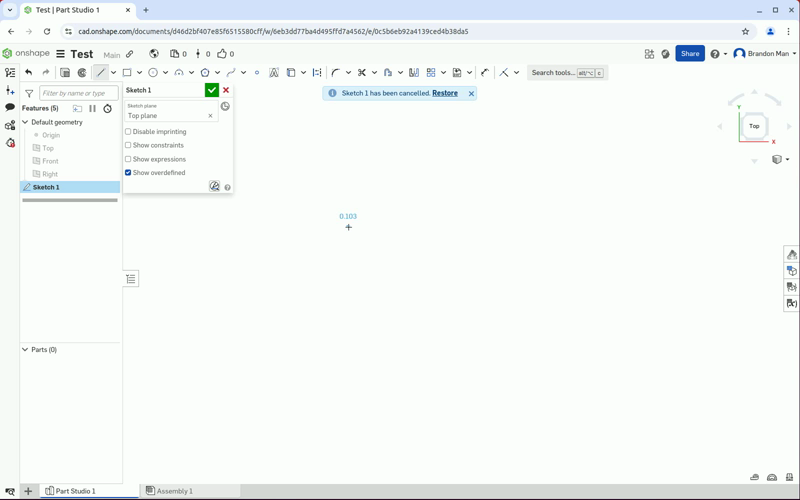
scroll(6)
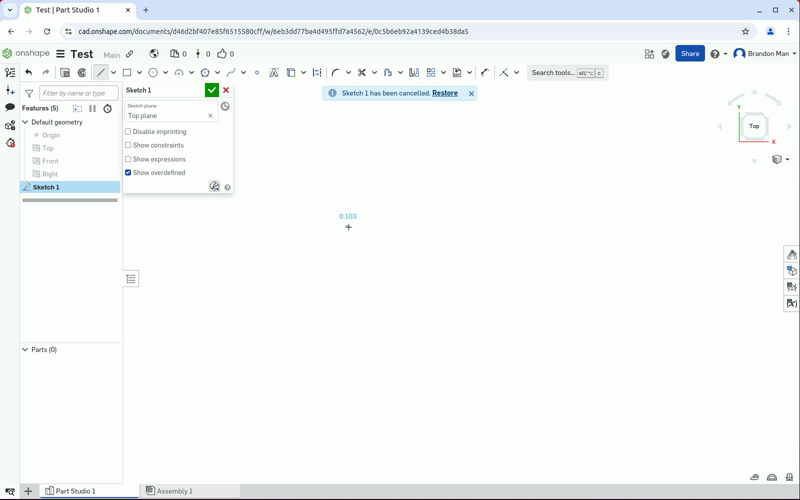
scroll(6)
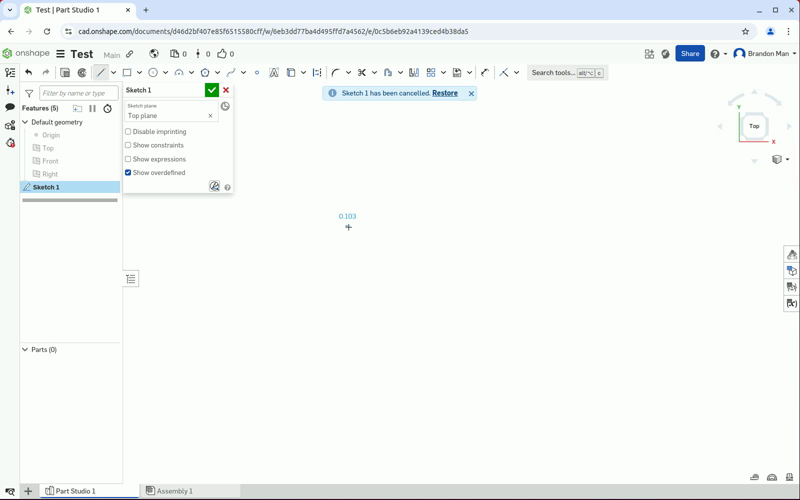
scroll(6)
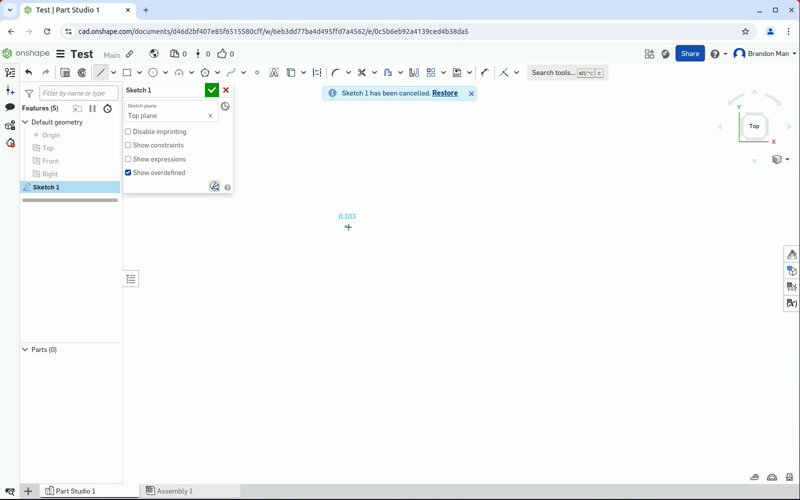
scroll(6)
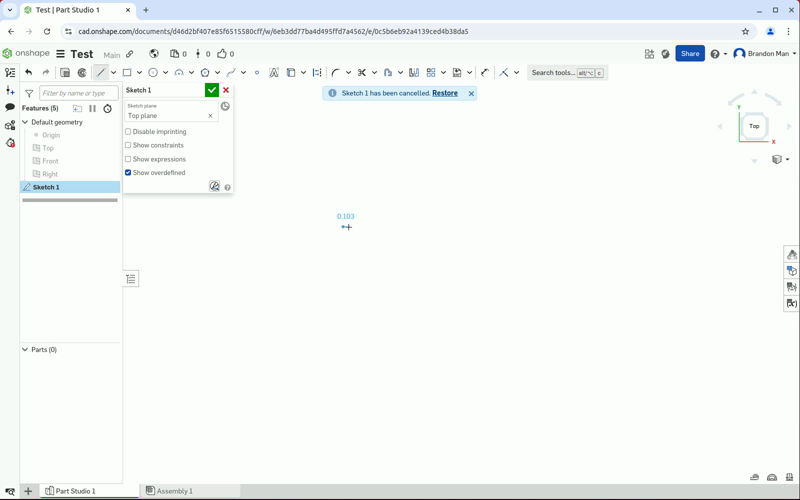
click(348, 226)
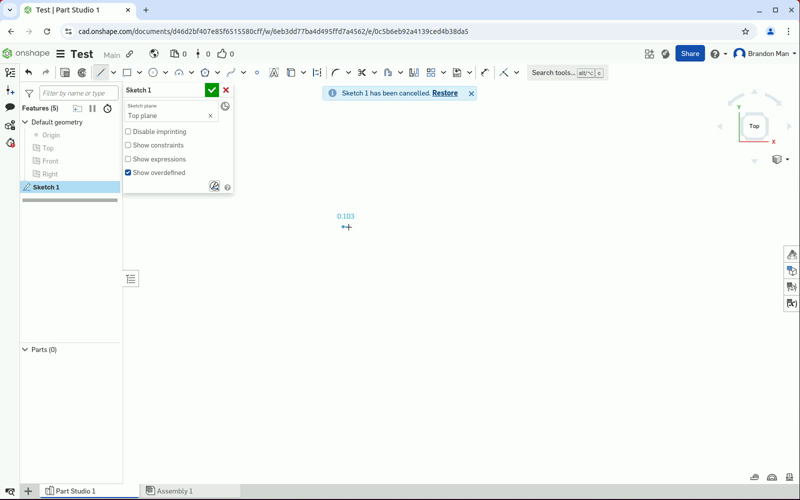
scroll(-6)
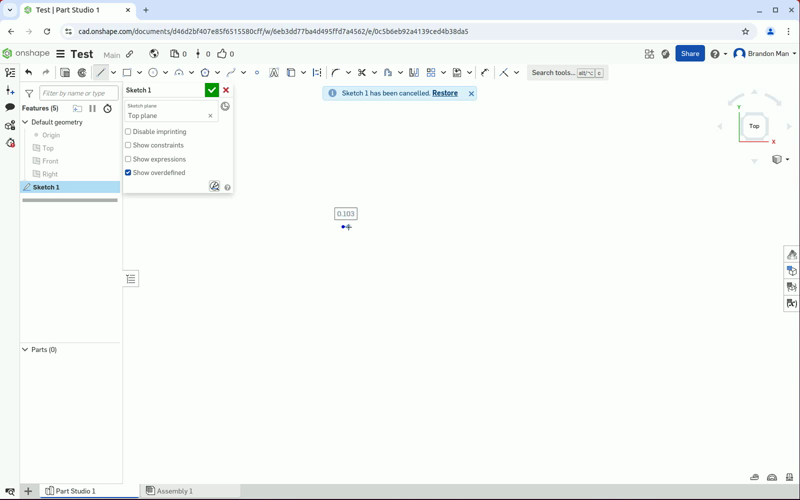
scroll(-6)
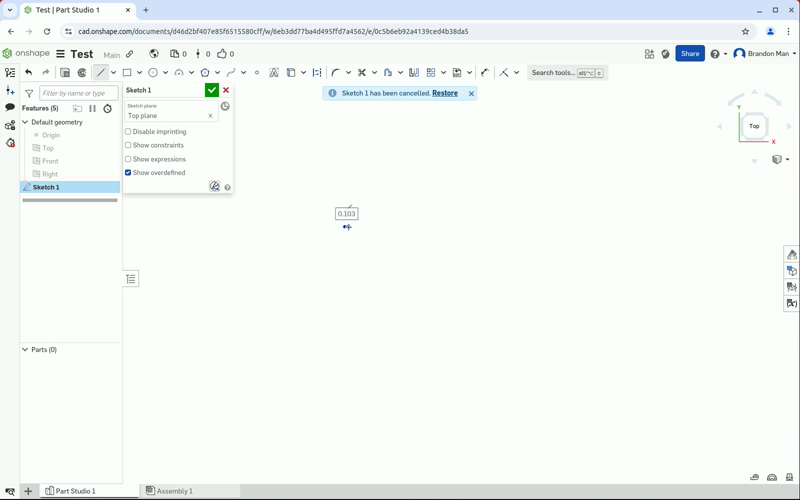
scroll(-6)
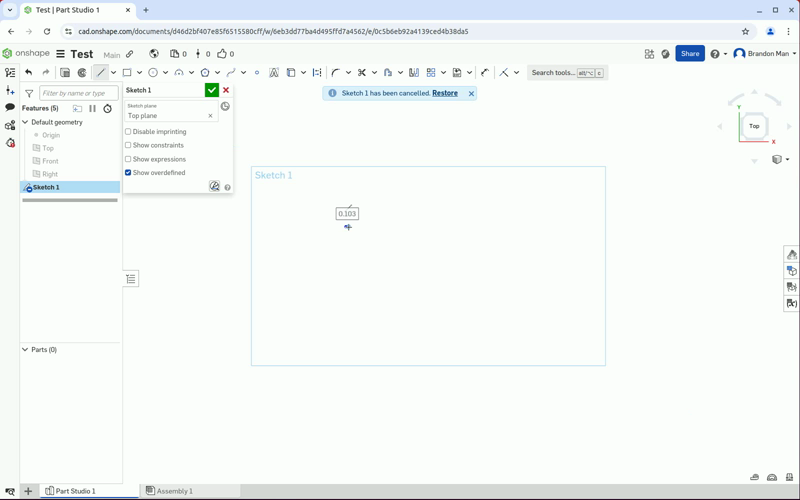
scroll(-6)
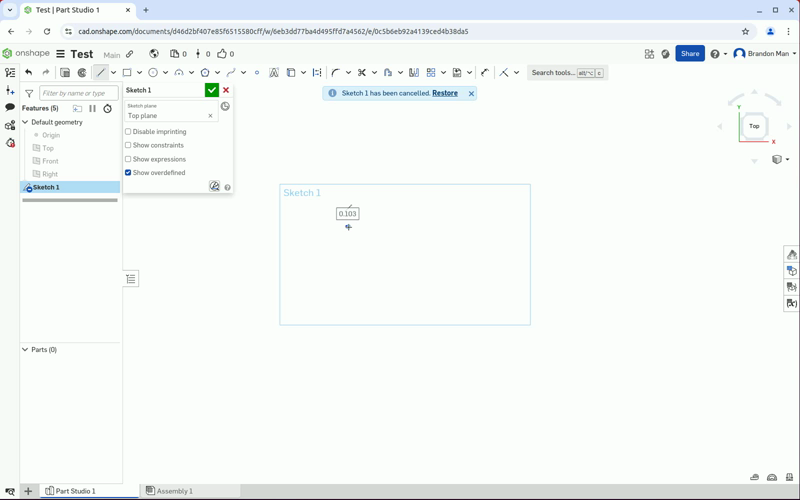
scroll(-6)
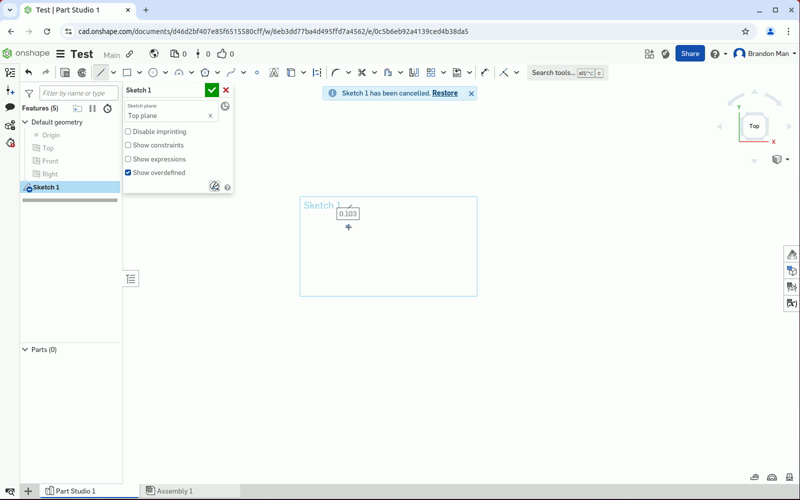
scroll(-6)
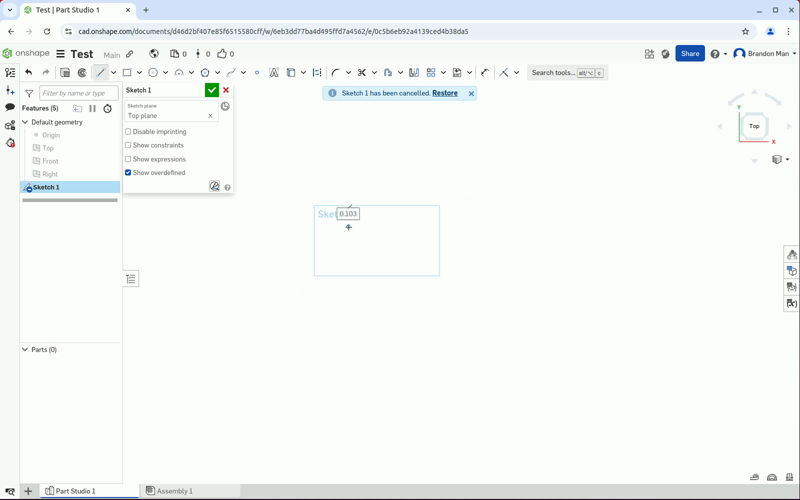
scroll(-6)
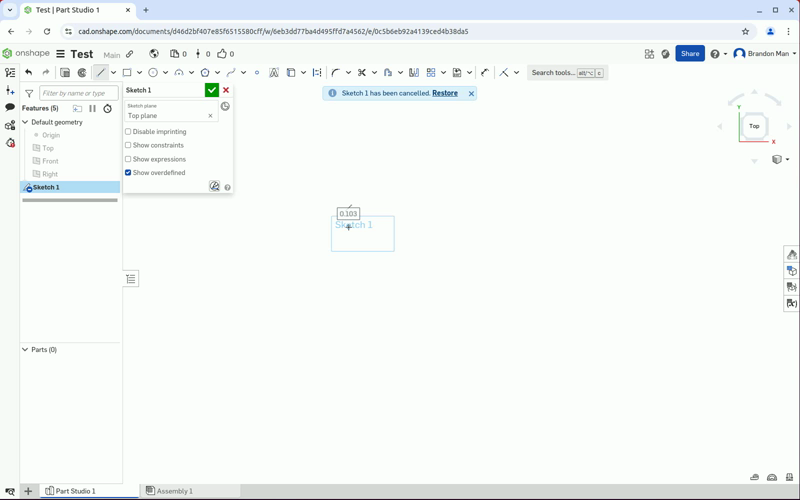
key_up(shift)
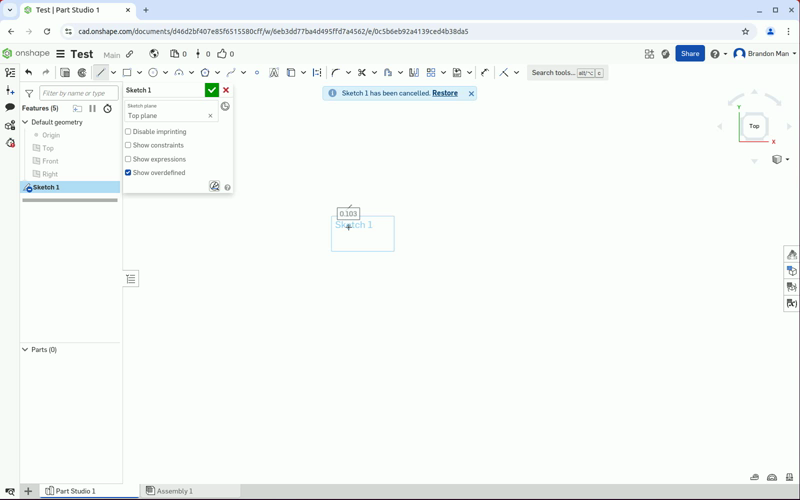
key_down(shift)
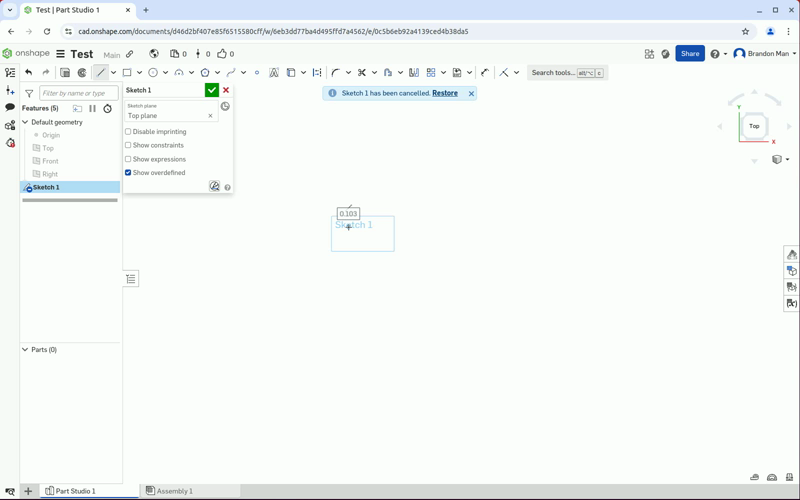
mouse_move(378, 226)
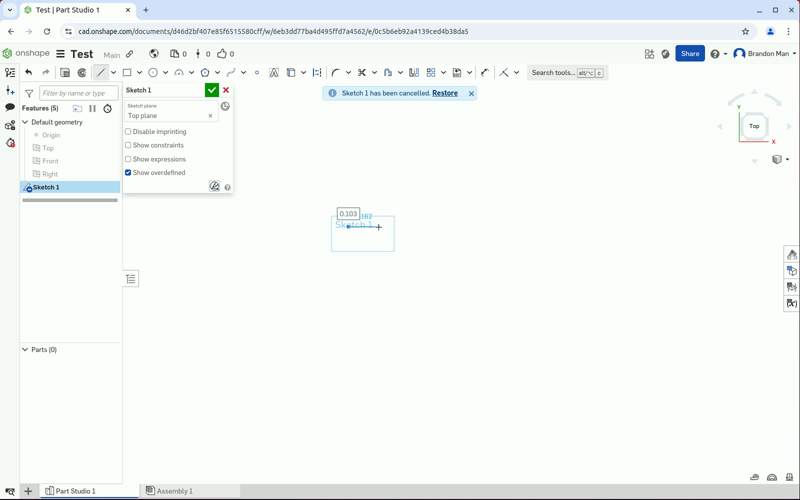
mouse_move(348, 216)
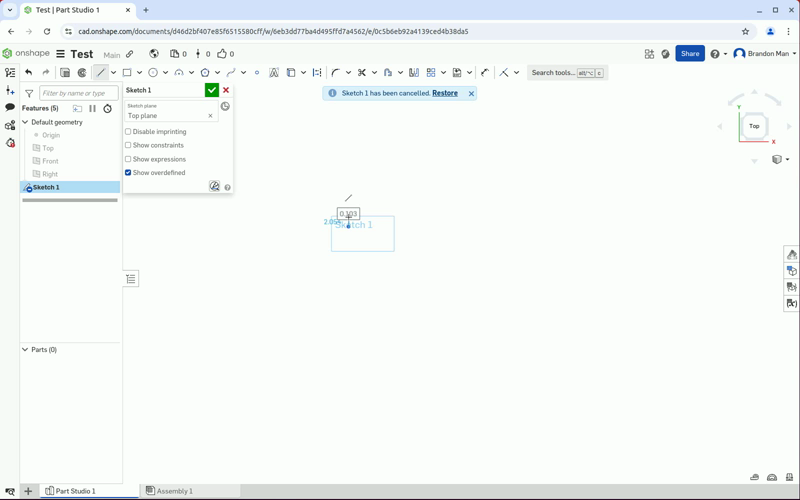
click(348, 216)
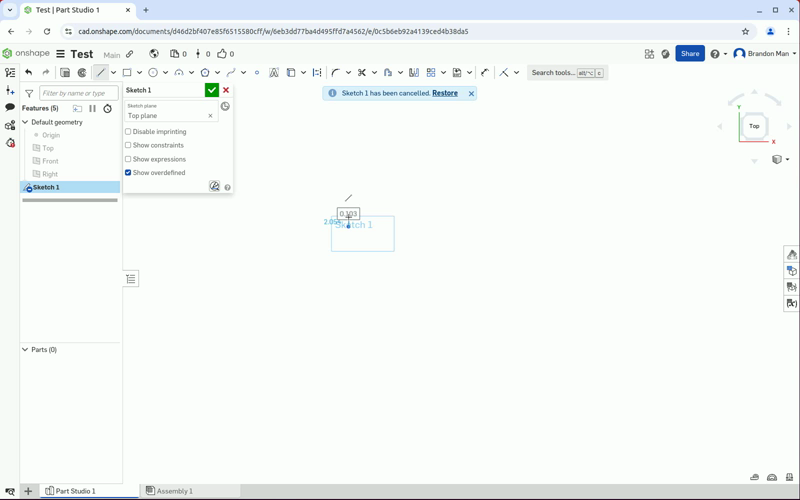
key_up(shift)
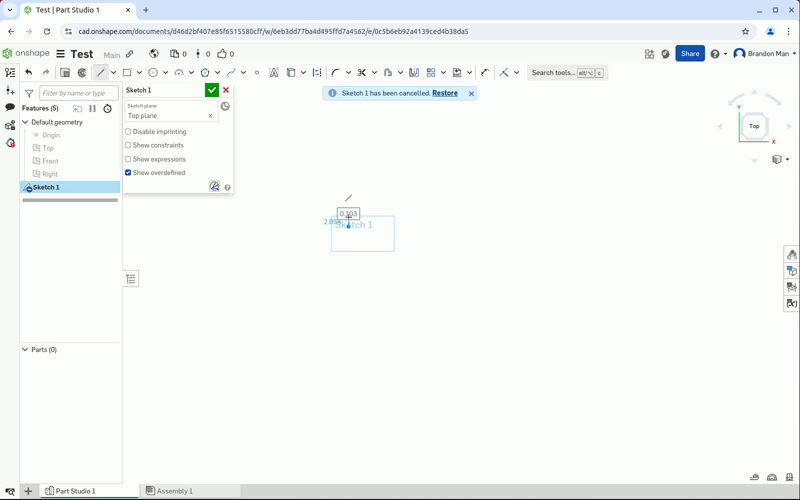
key_down(shift)
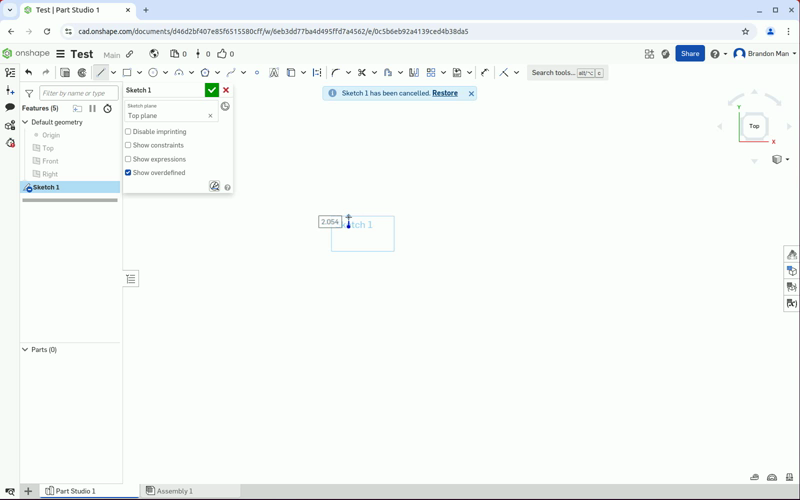
mouse_move(378, 216)
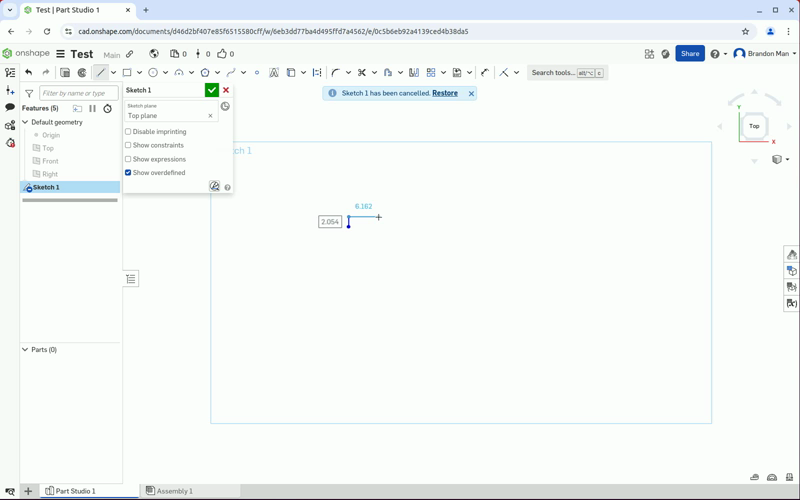
mouse_move(358, 216)
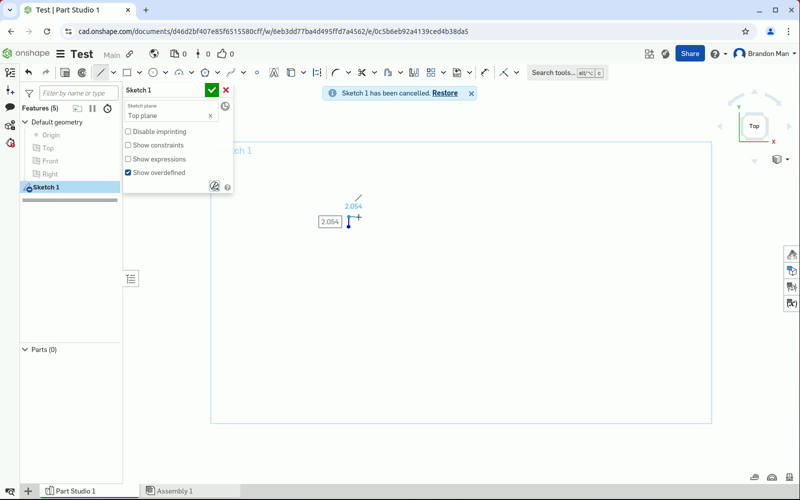
click(358, 216)
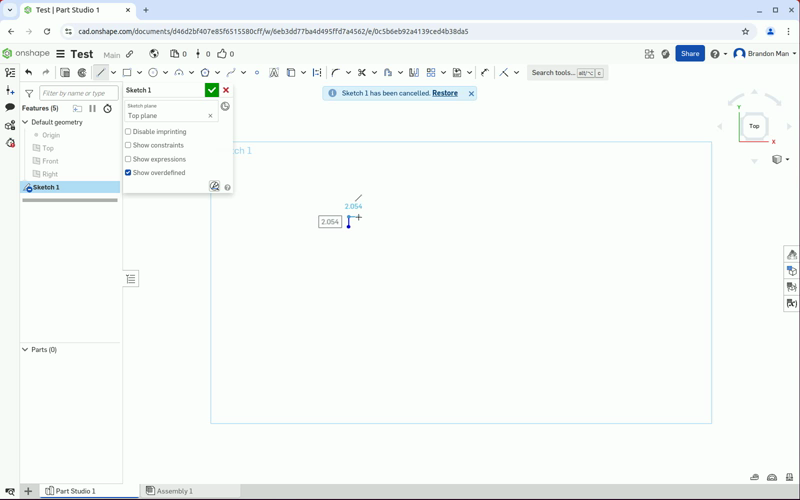
key_up(shift)
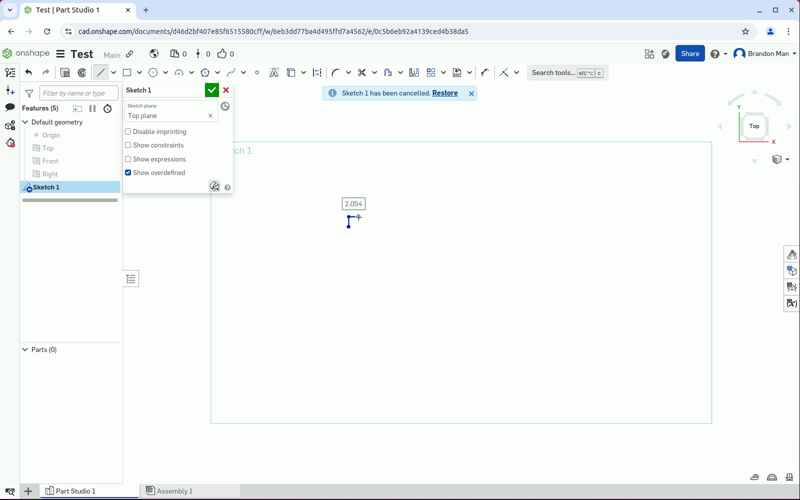
key_down(shift)
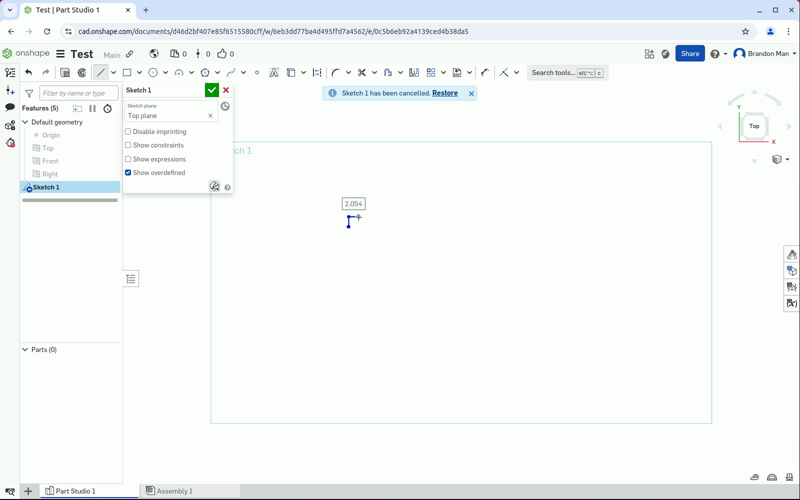
mouse_move(388, 216)
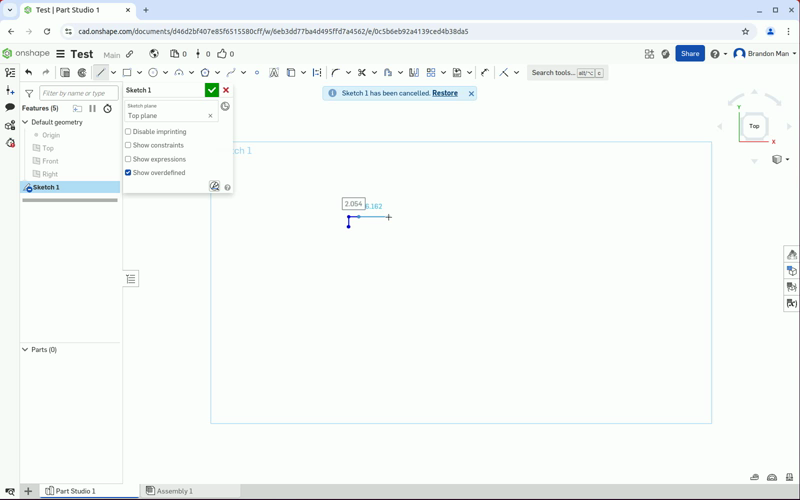
mouse_move(358, 216)
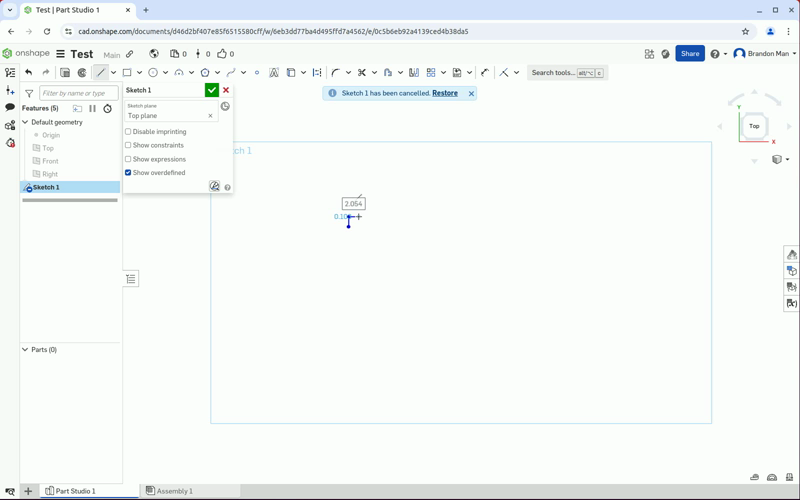
scroll(6)
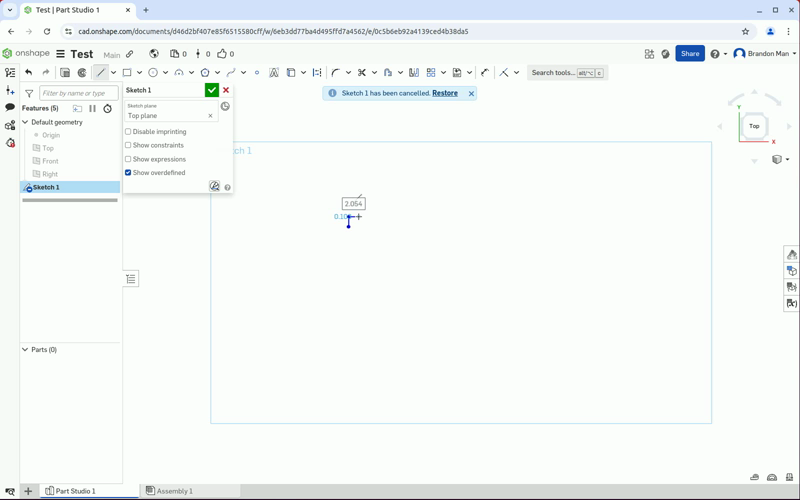
scroll(6)
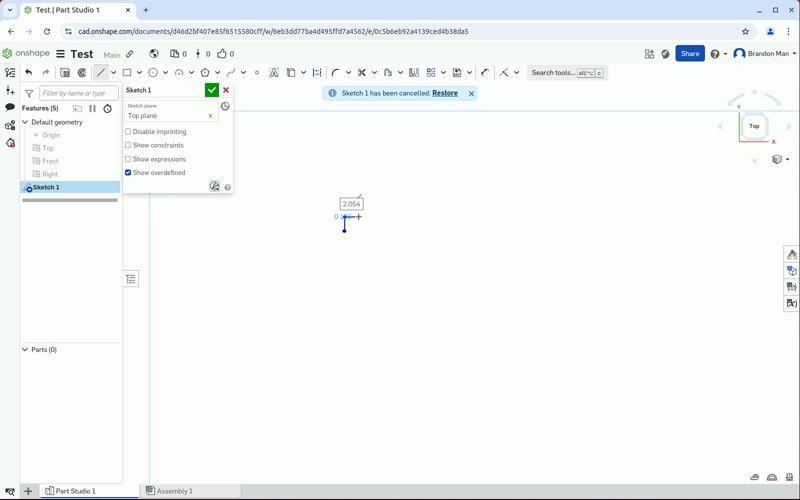
scroll(6)
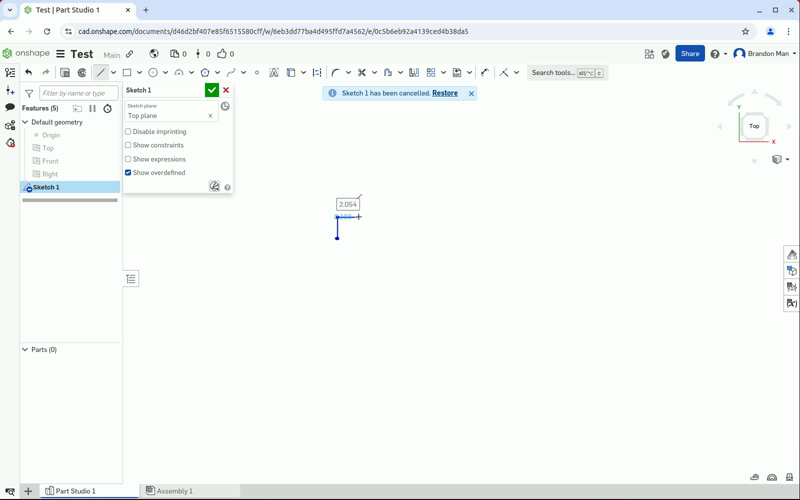
scroll(6)
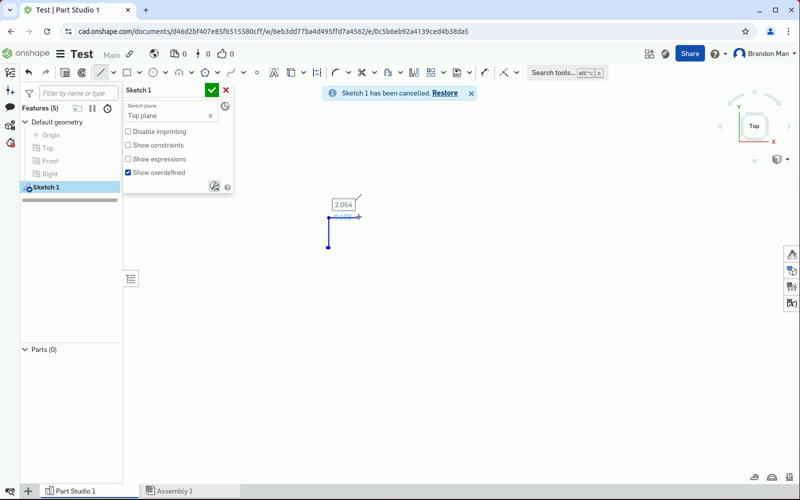
scroll(6)
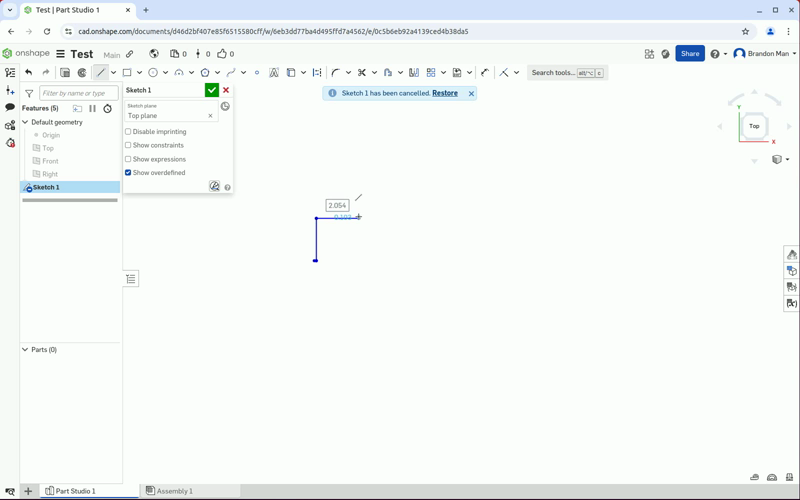
scroll(6)
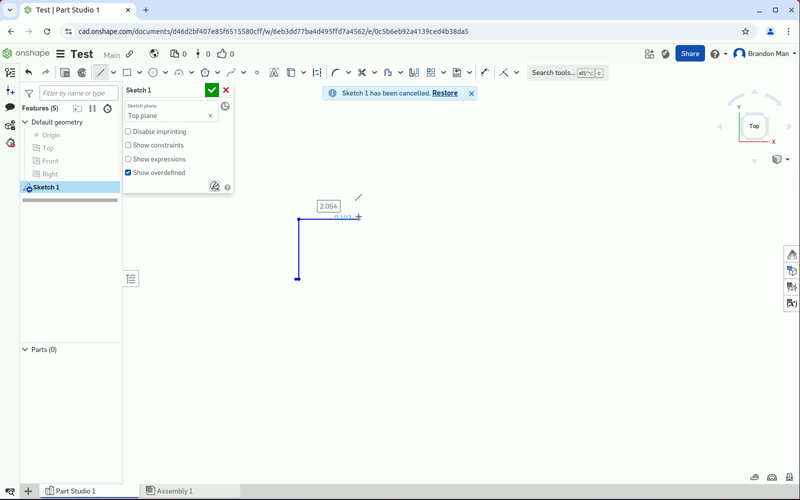
scroll(6)
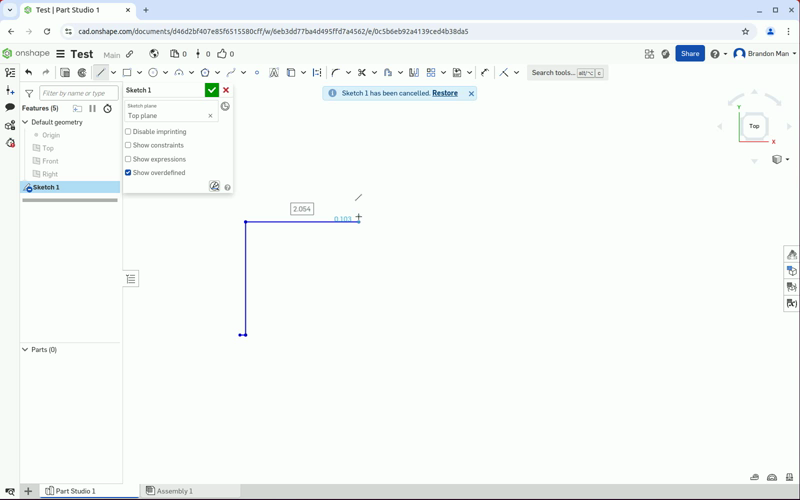
click(358, 216)
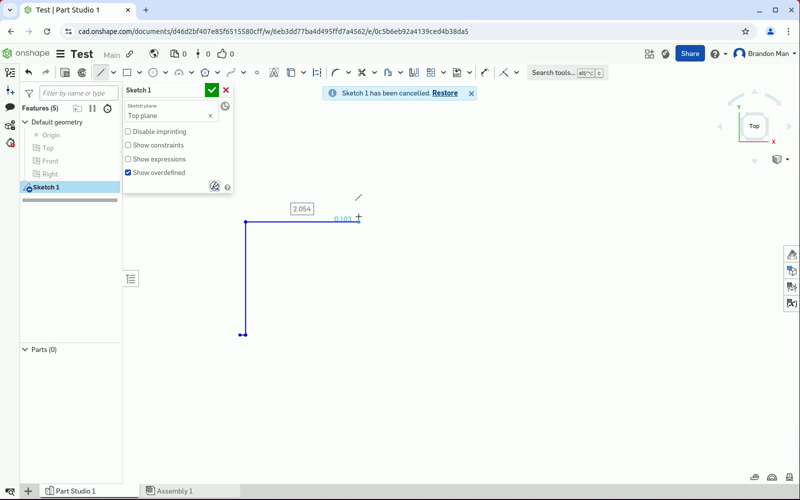
scroll(-6)
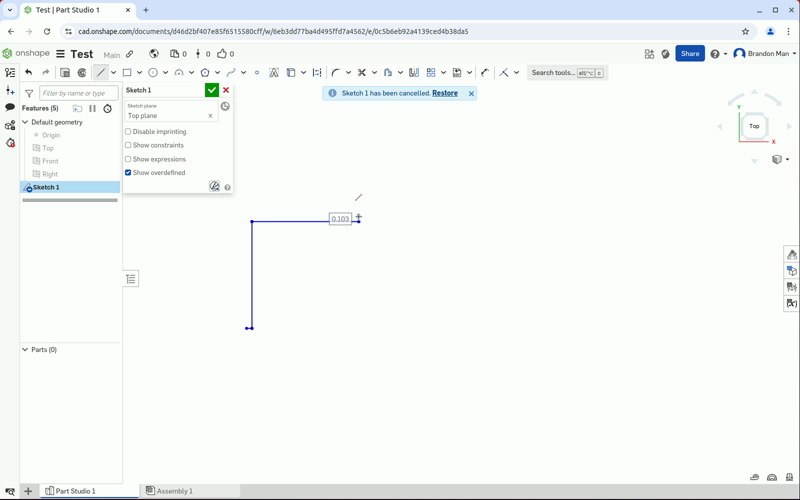
scroll(-6)
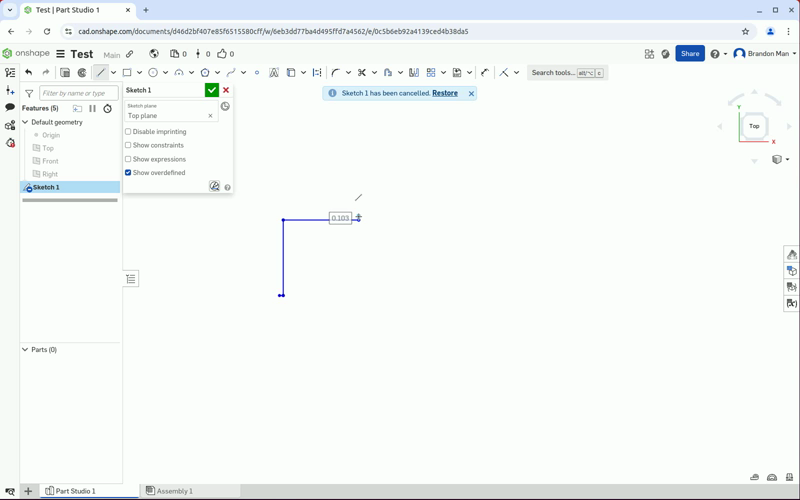
scroll(-6)
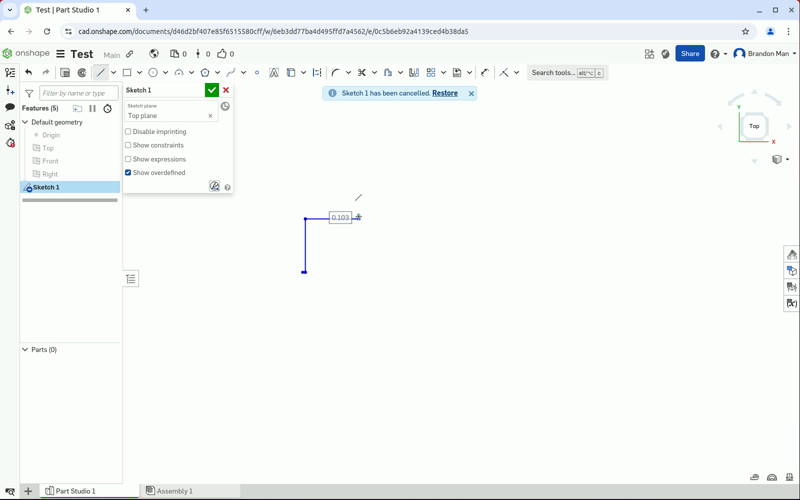
scroll(-6)
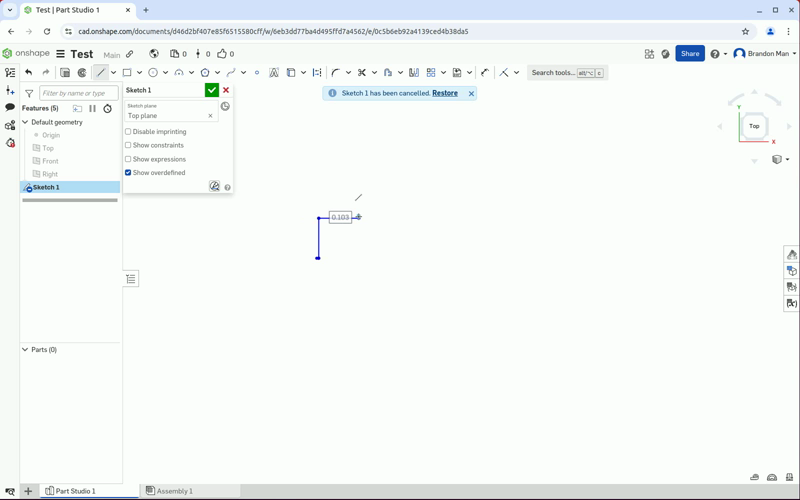
scroll(-6)
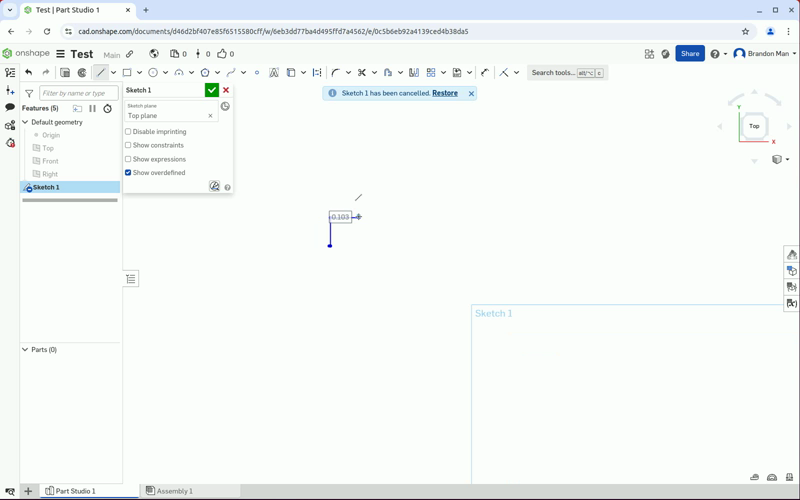
scroll(-6)
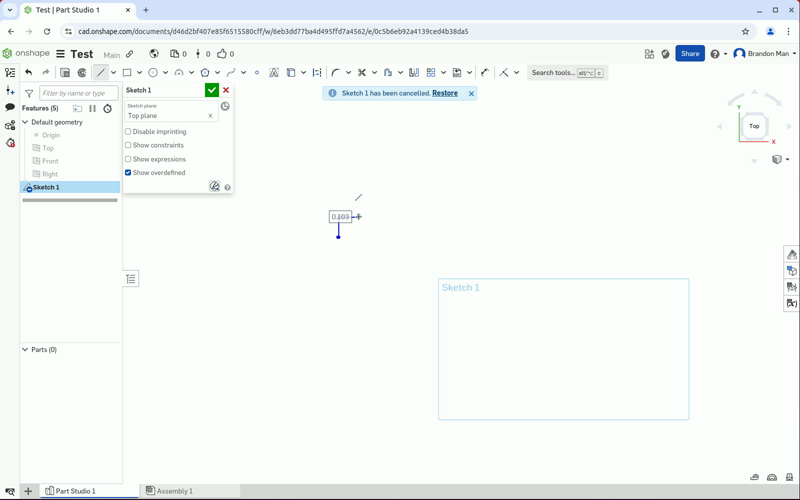
scroll(-6)
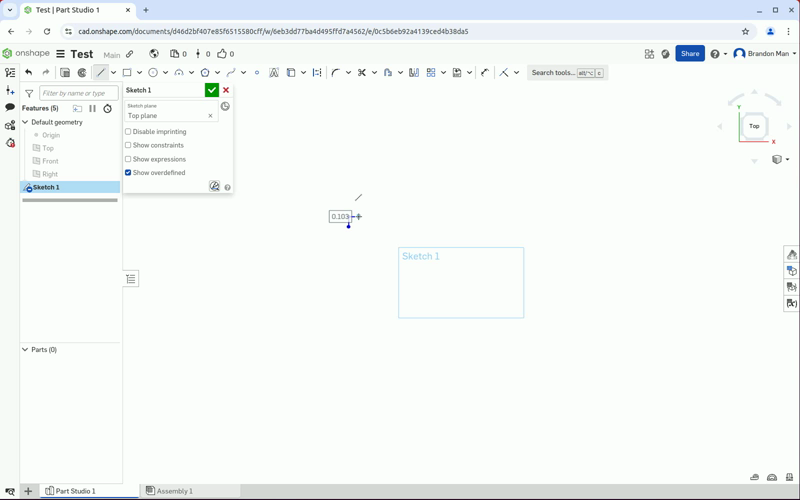
key_up(shift)
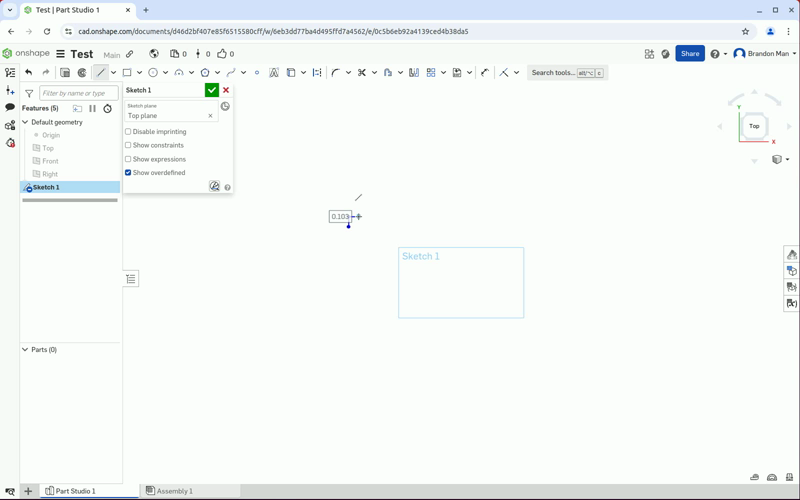
key_down(shift)
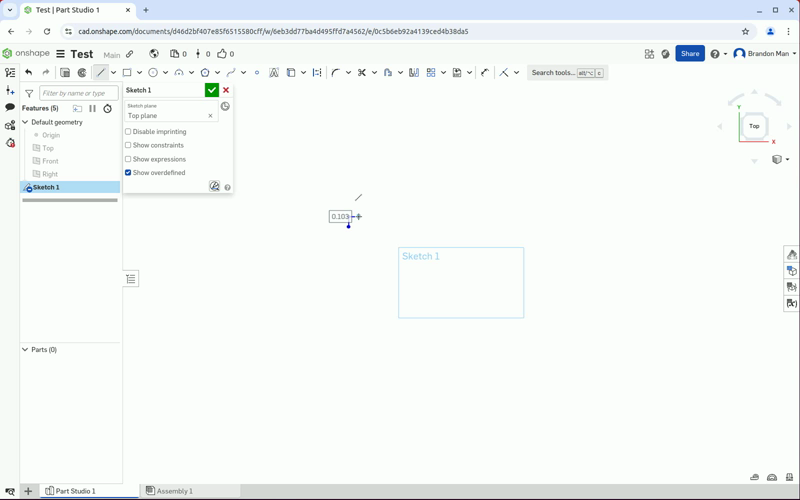
mouse_move(388, 216)
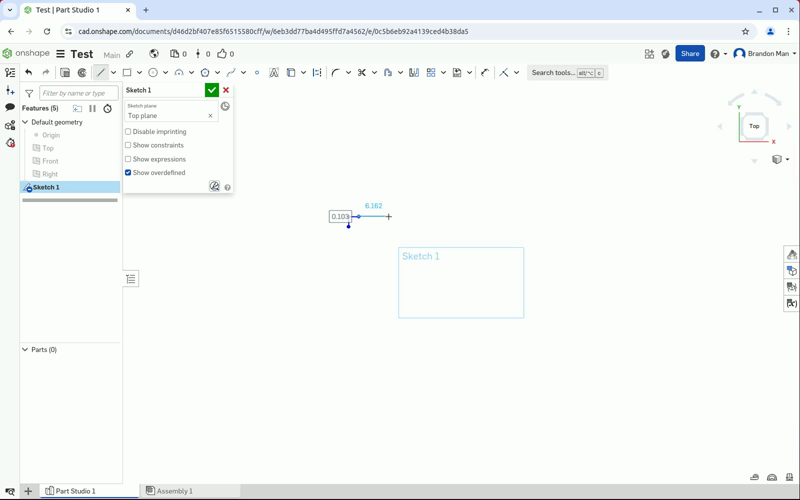
mouse_move(348, 216)
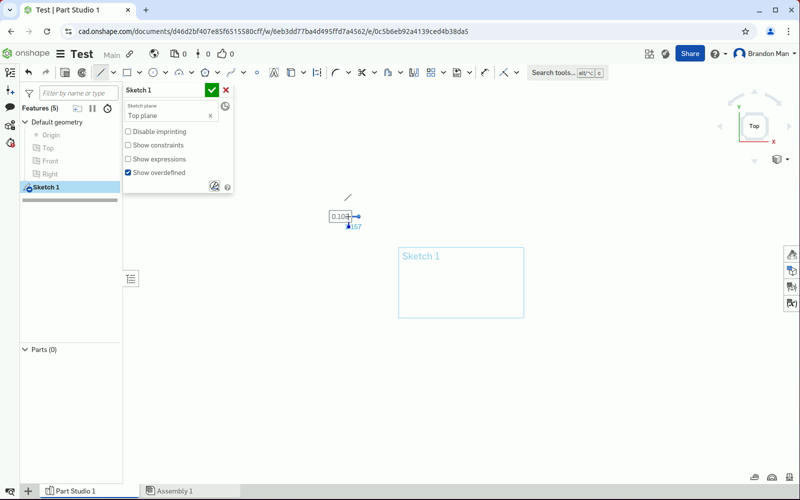
scroll(6)
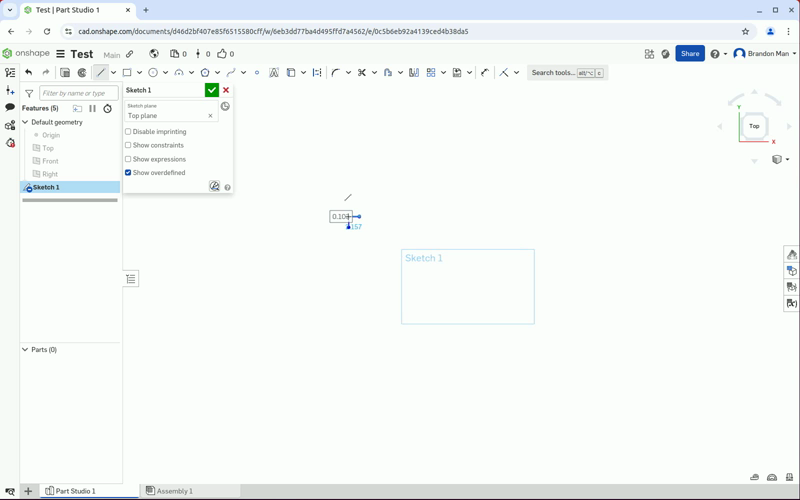
scroll(6)
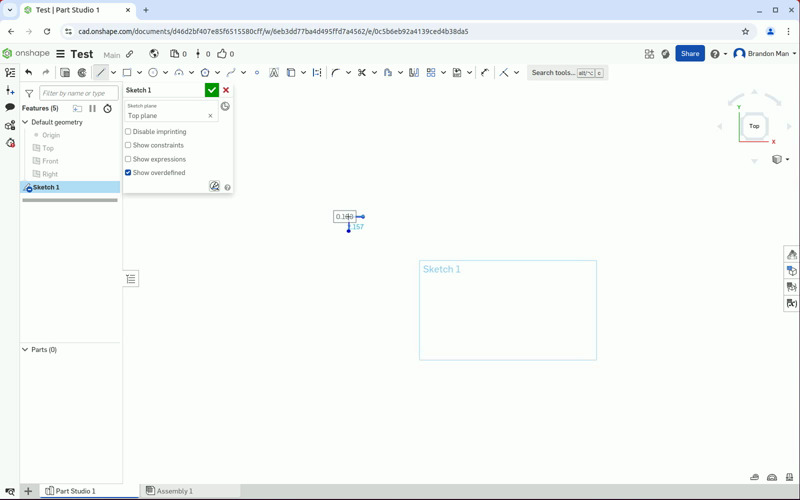
scroll(6)
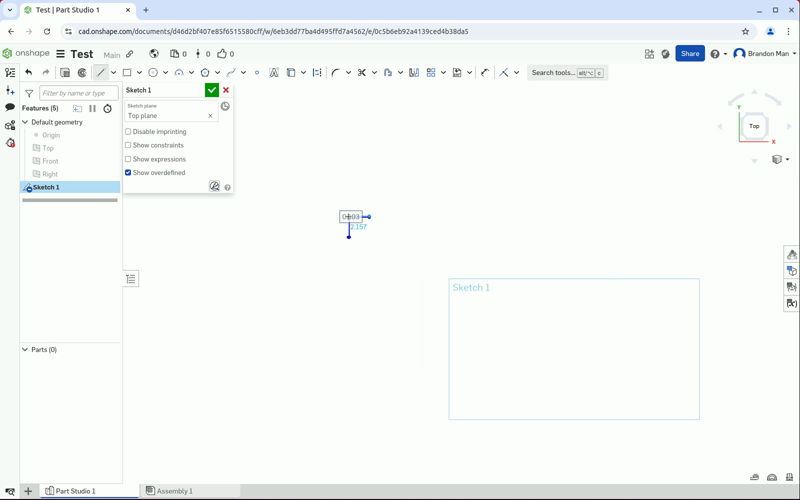
scroll(6)
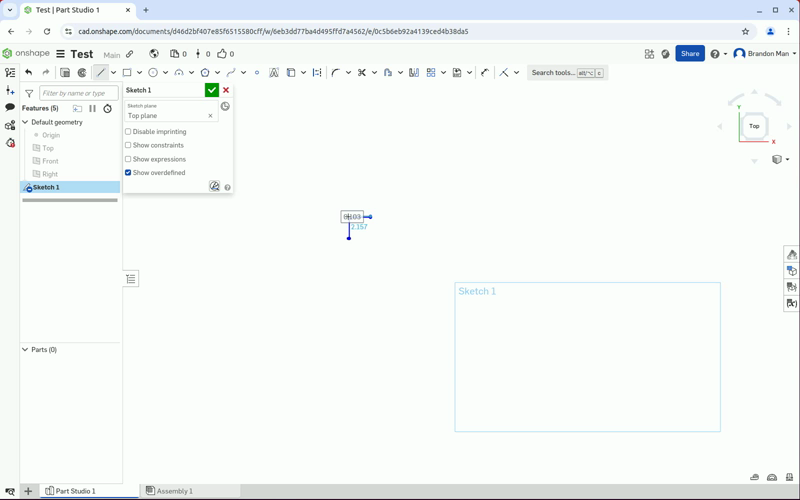
scroll(6)
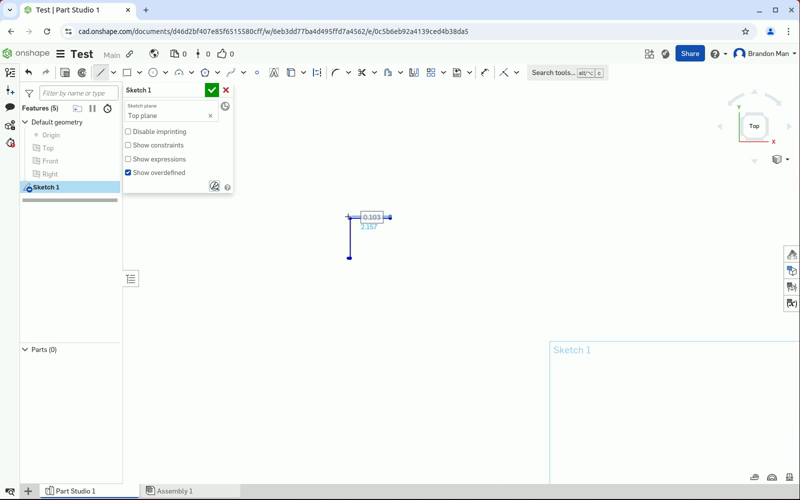
scroll(6)
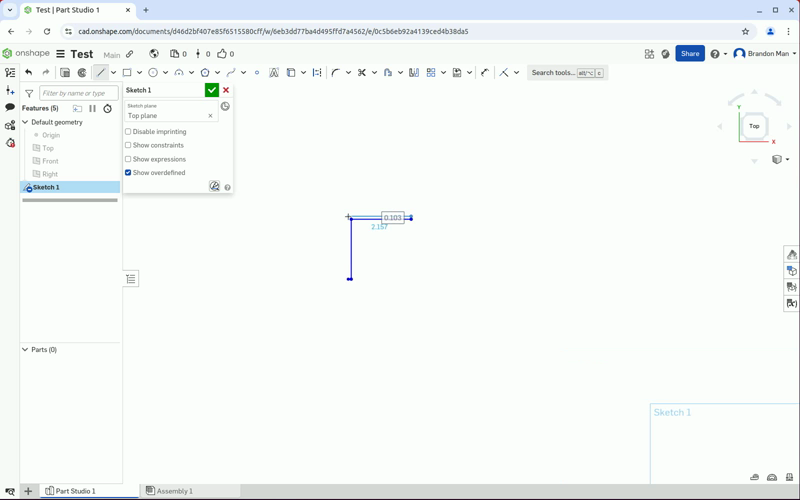
scroll(6)
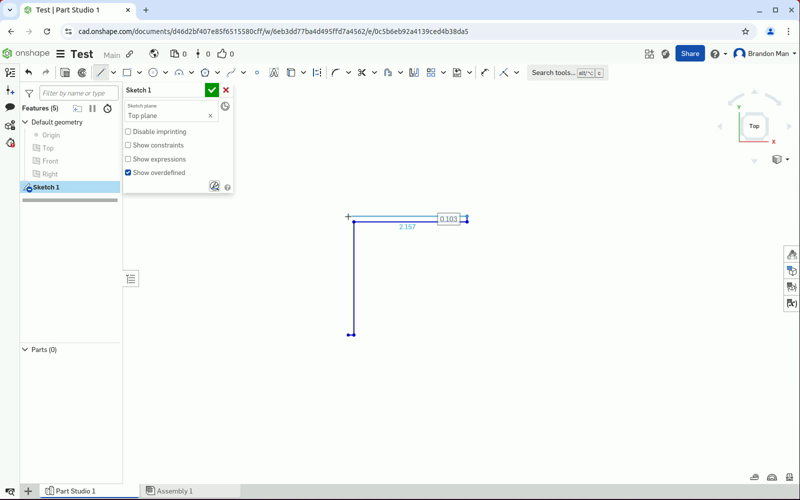
click(348, 216)
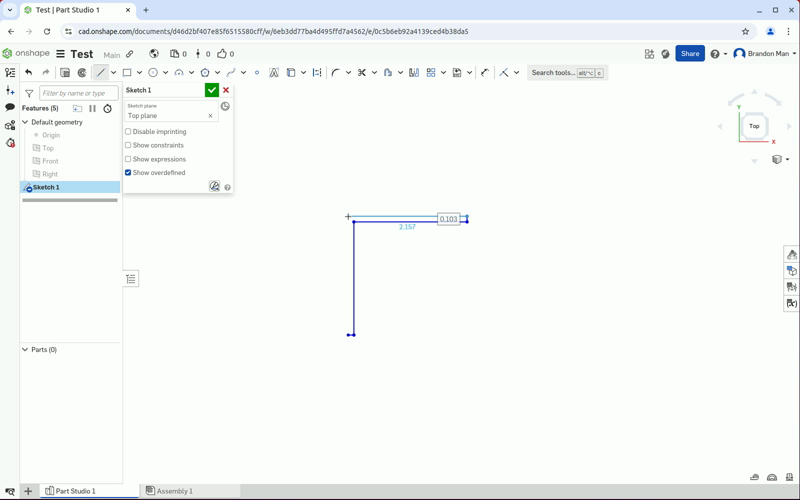
scroll(-6)
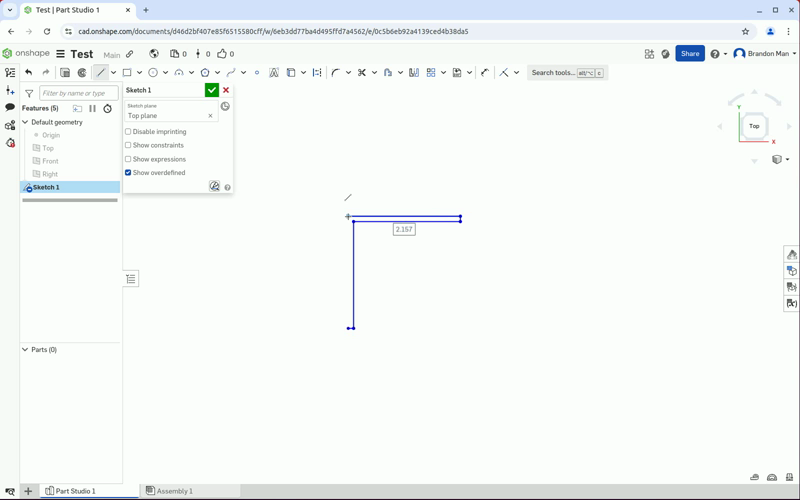
scroll(-6)
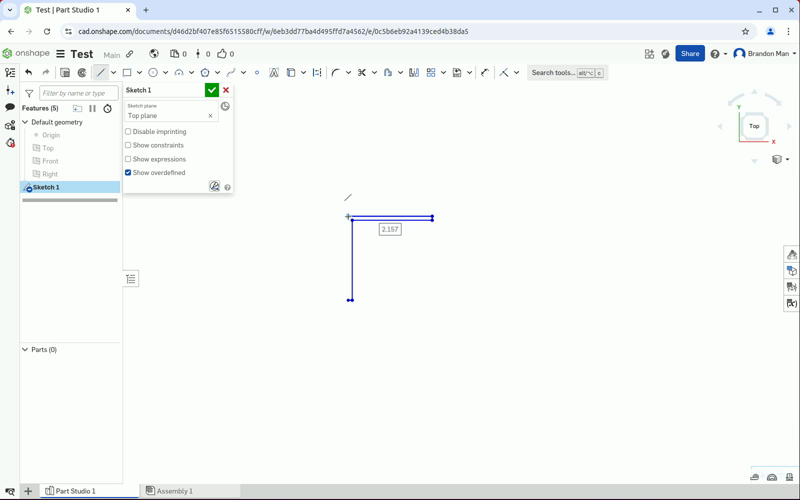
scroll(-6)
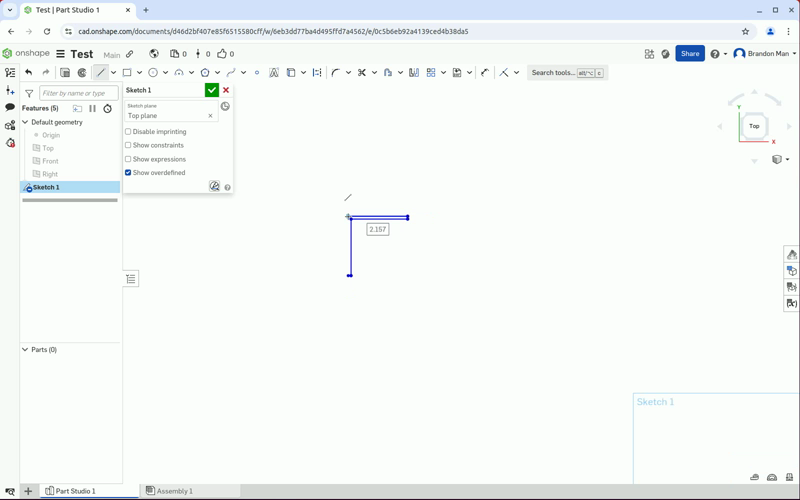
scroll(-6)
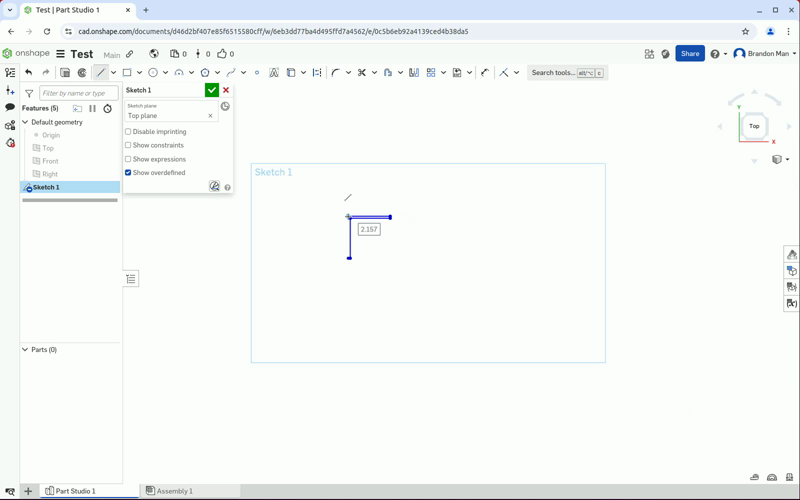
scroll(-6)
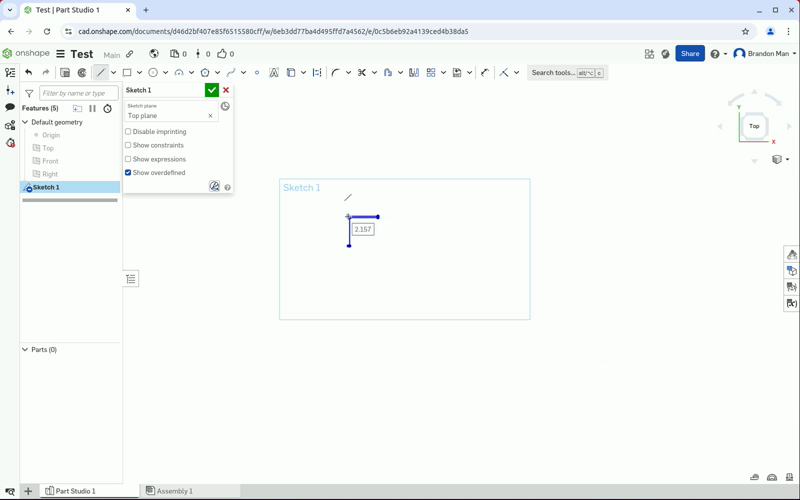
scroll(-6)
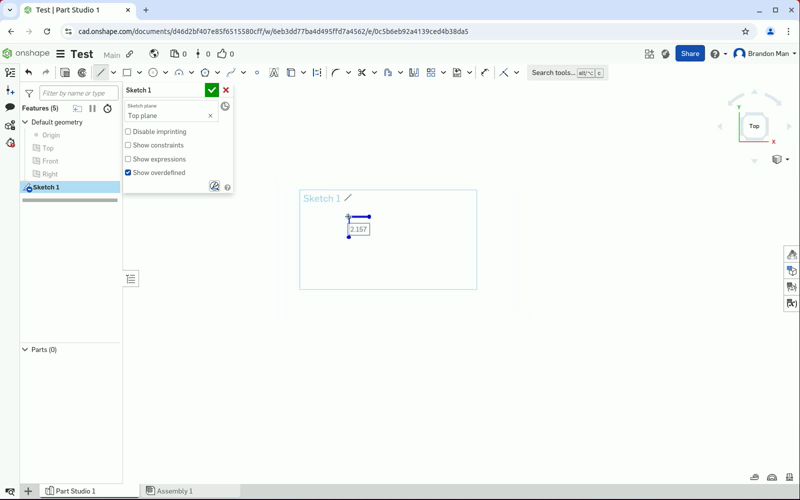
scroll(-6)
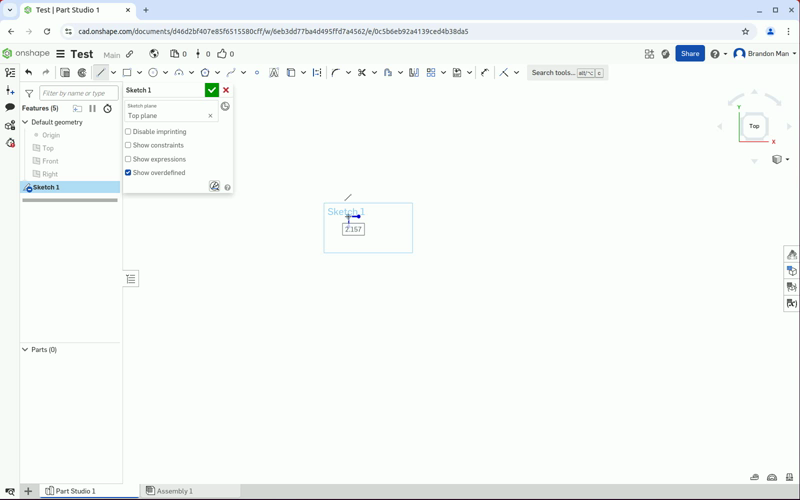
key_up(shift)
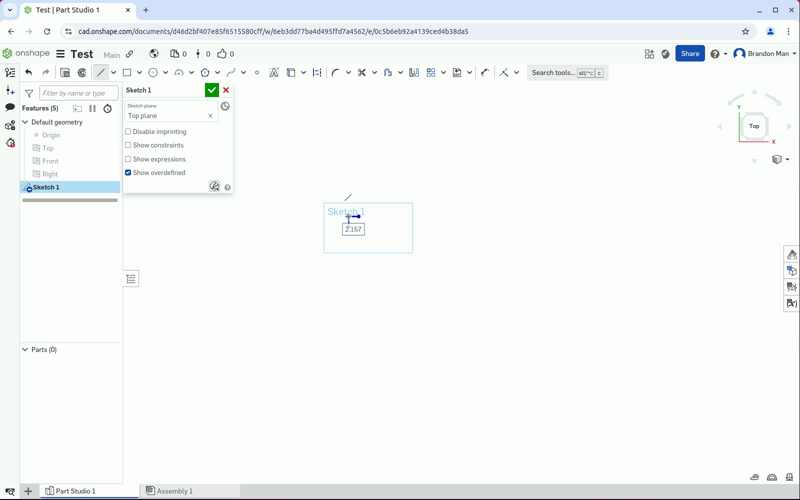
mouse_move(378, 216)
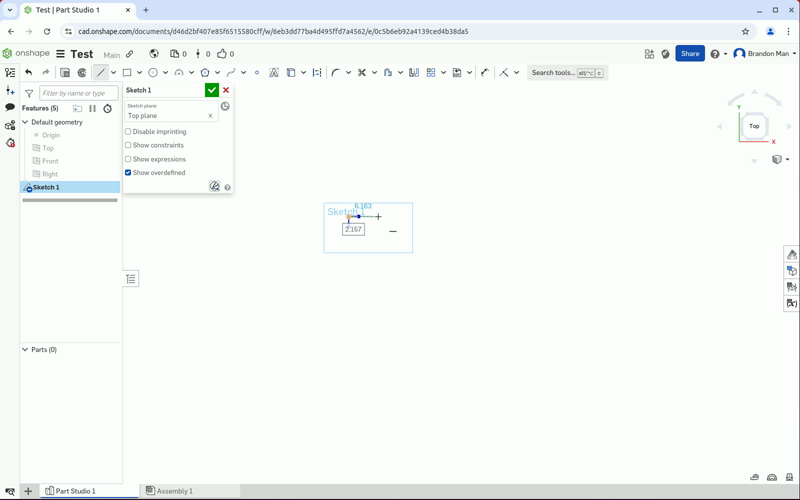
key_down(shift)
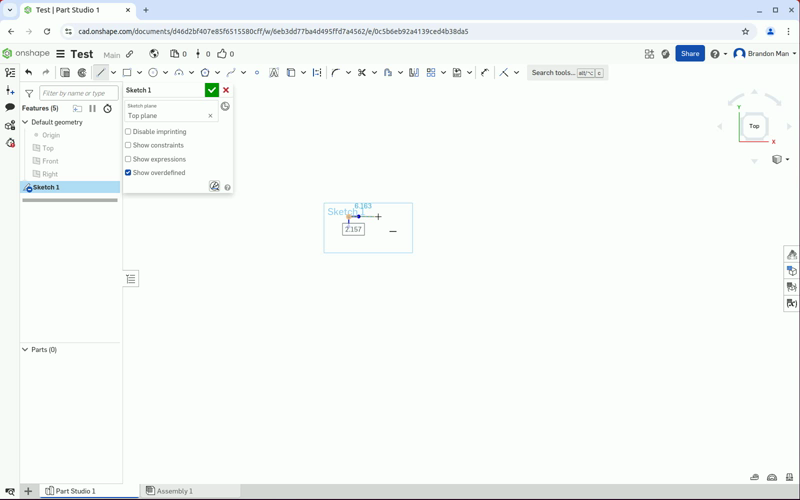
mouse_move(348, 226)
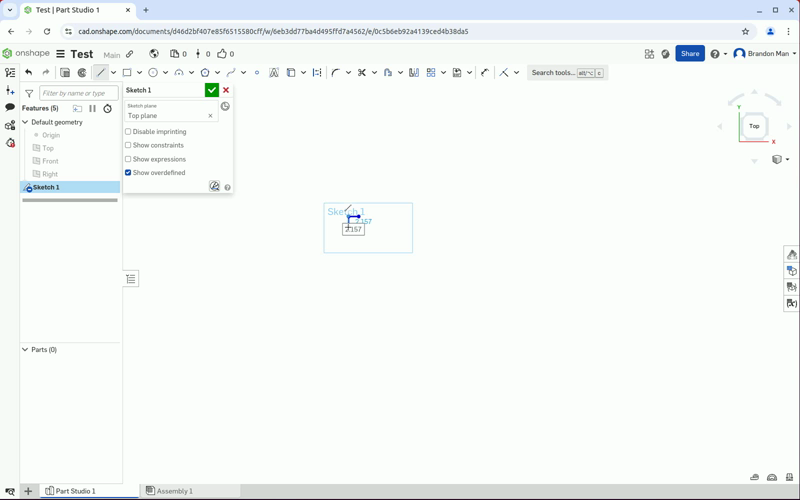
scroll(6)
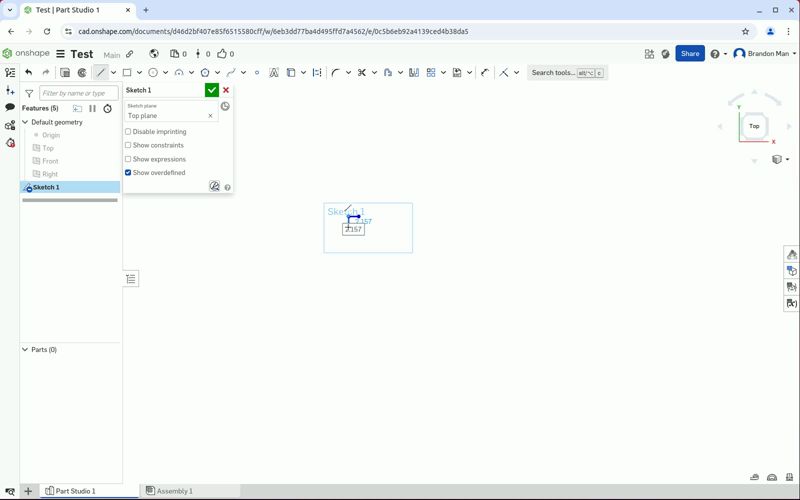
scroll(6)
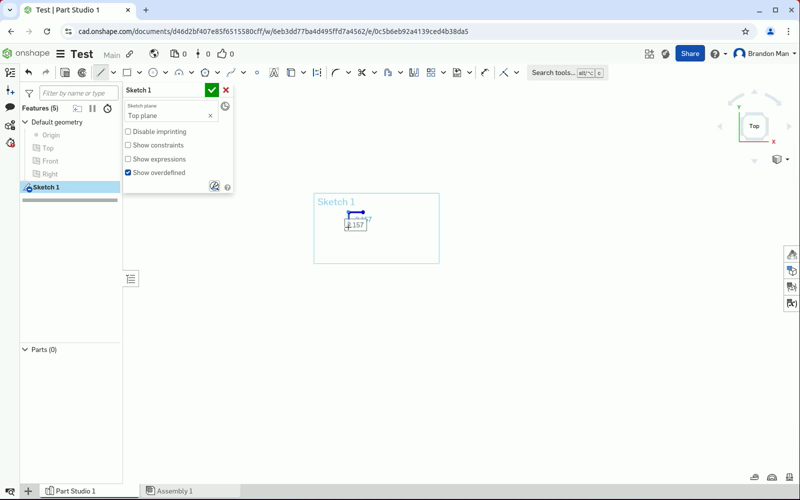
scroll(6)
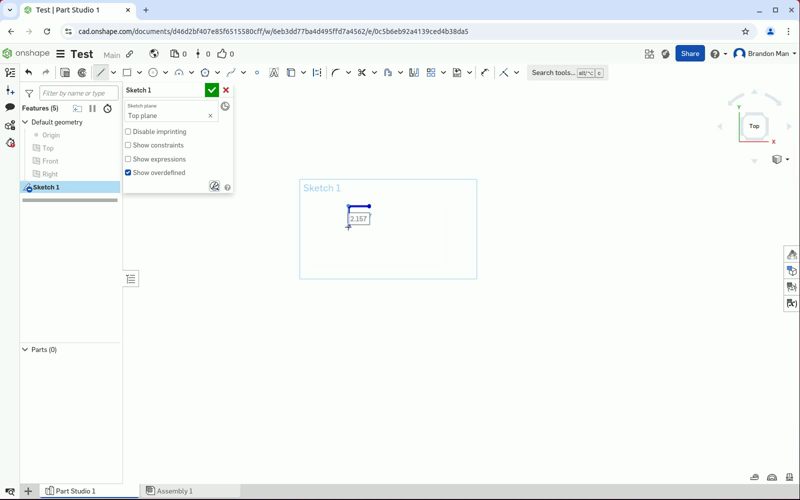
scroll(6)
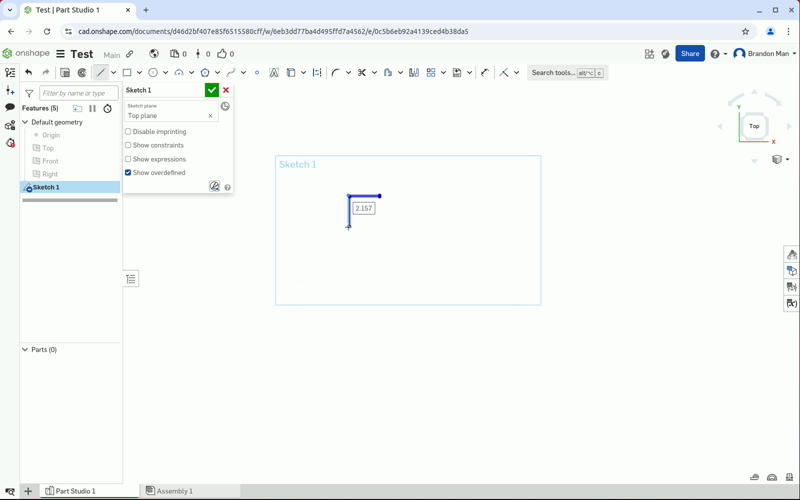
scroll(6)
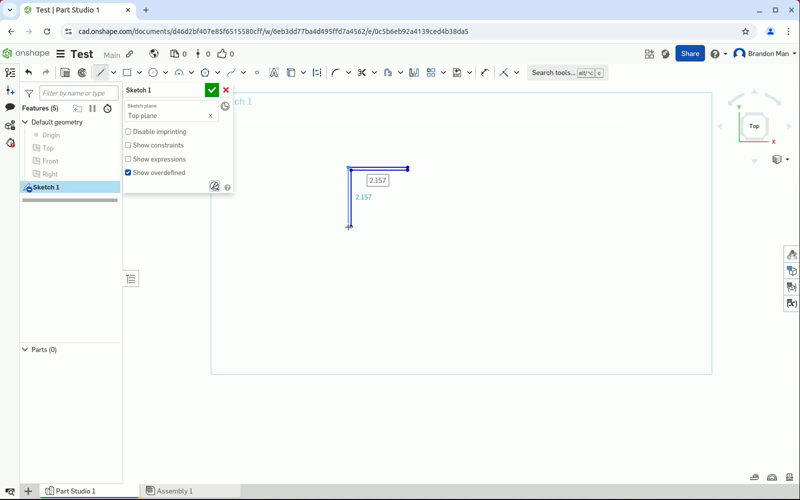
scroll(6)
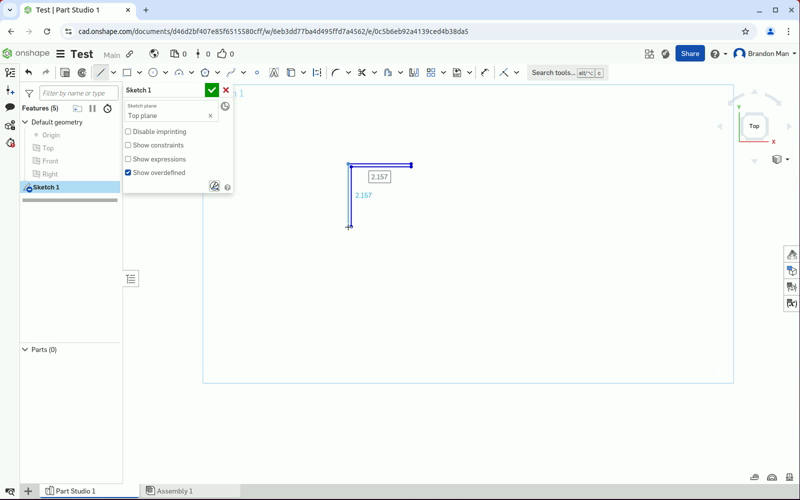
scroll(6)
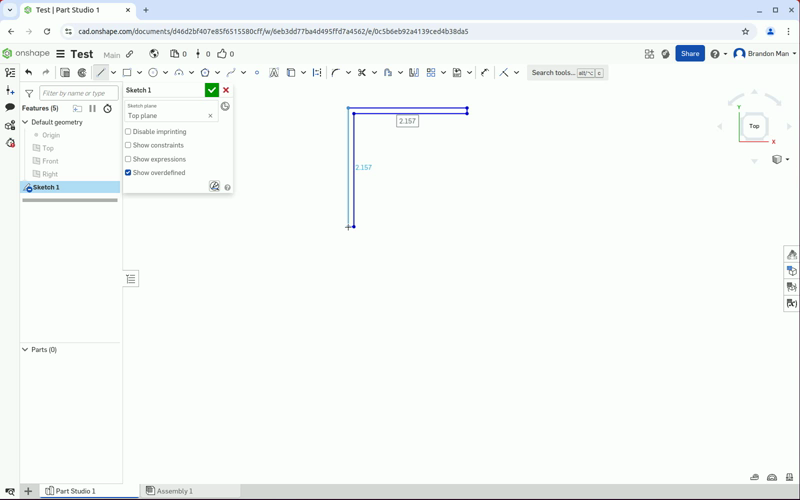
key_up(shift)
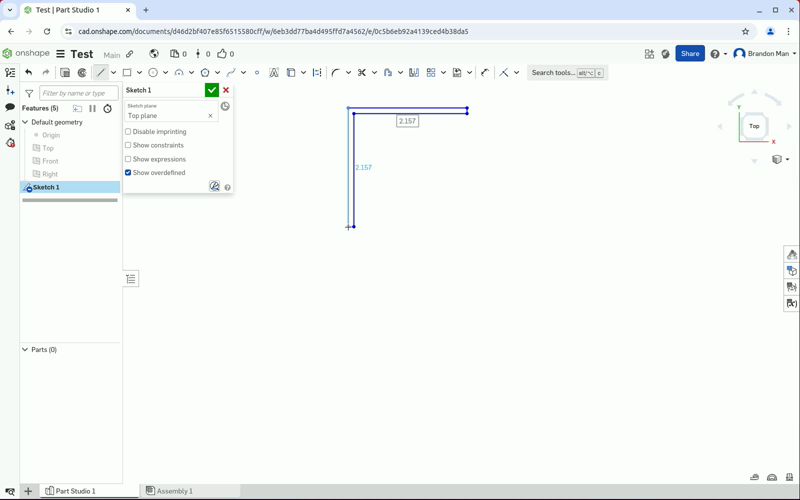
click(348, 226)
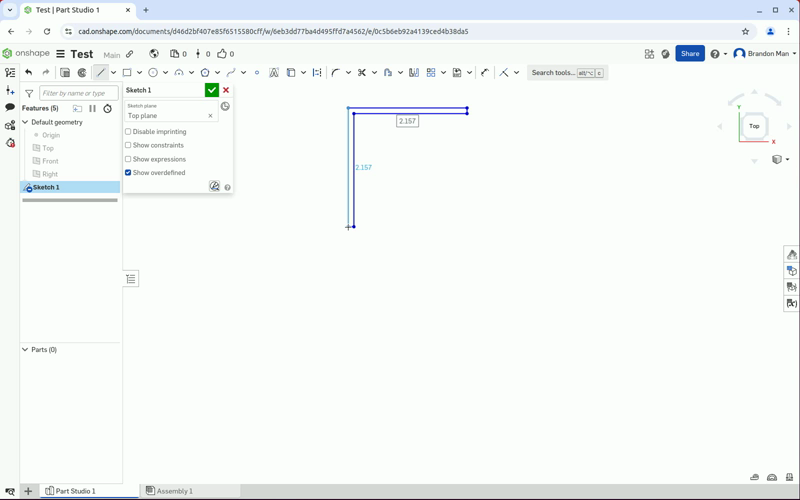
scroll(-6)
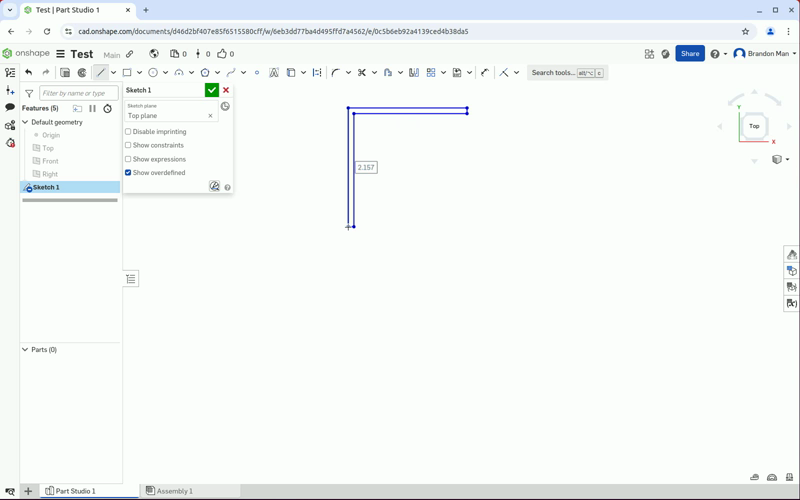
scroll(-6)
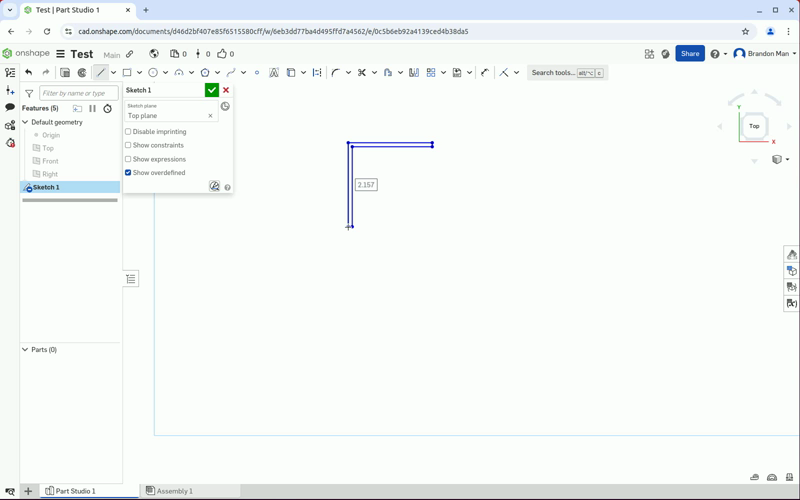
scroll(-6)
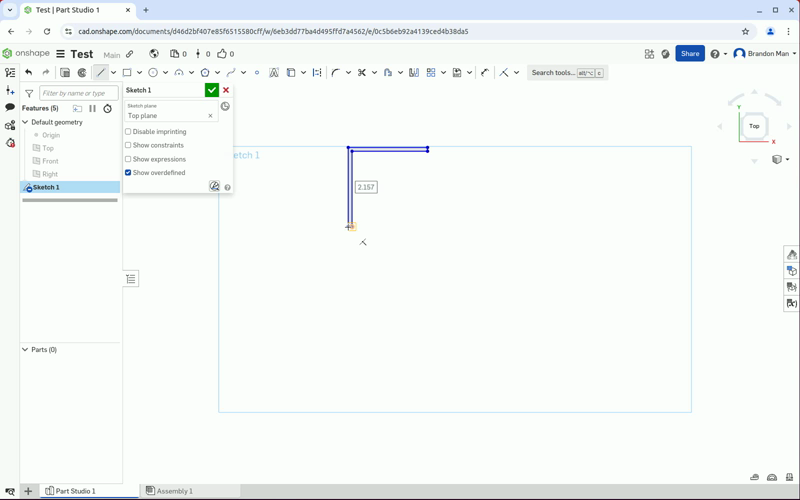
scroll(-6)
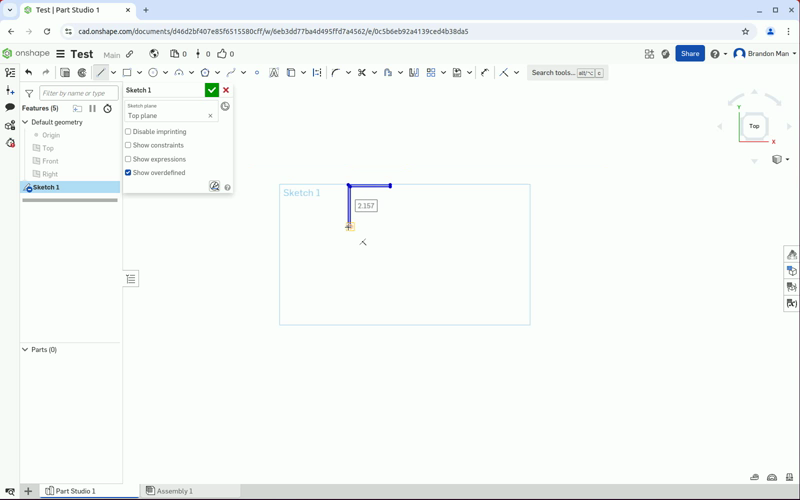
scroll(-6)
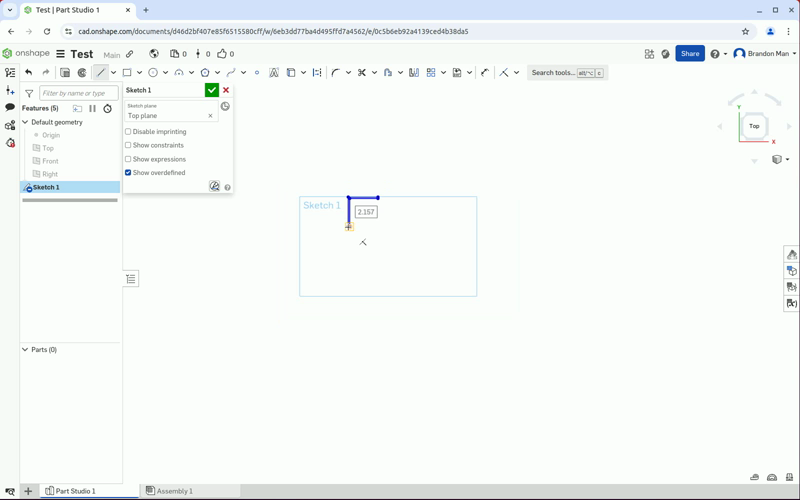
scroll(-6)
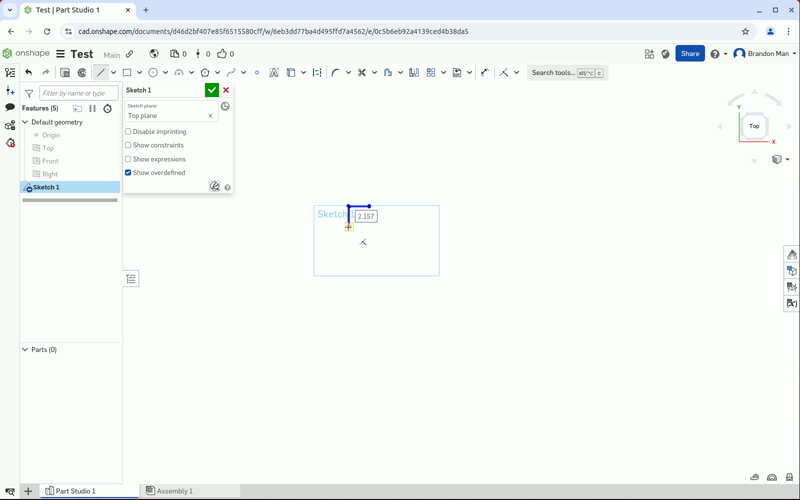
scroll(-6)
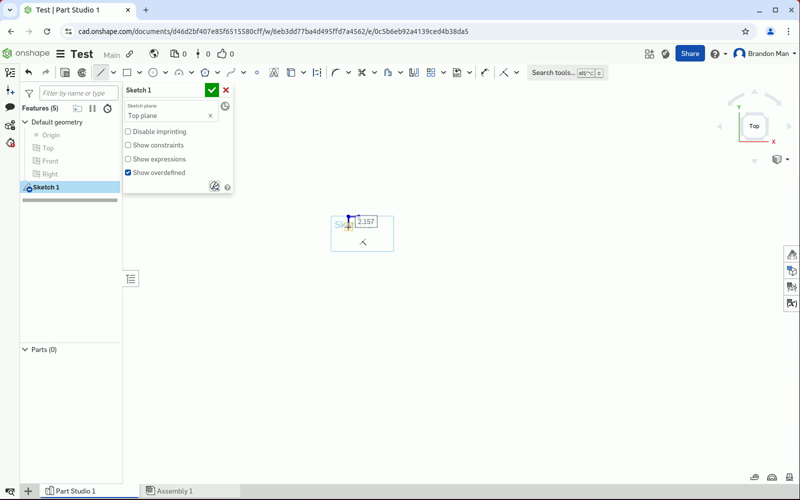
key(esc)
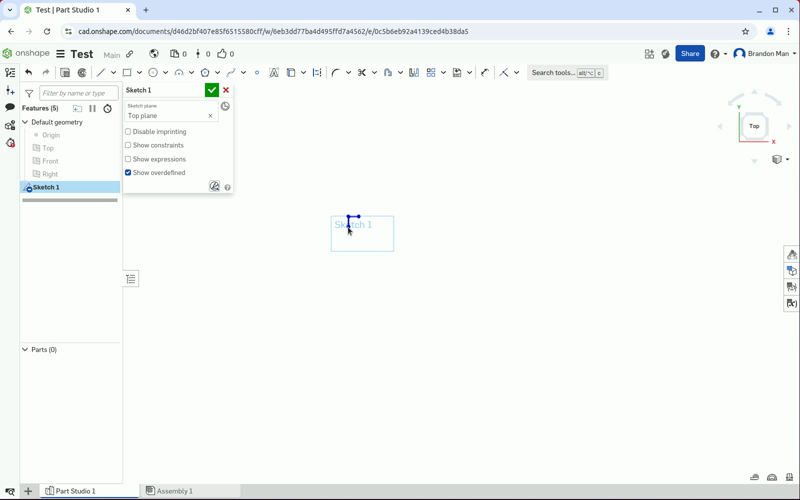
mouse_move(348, 225)
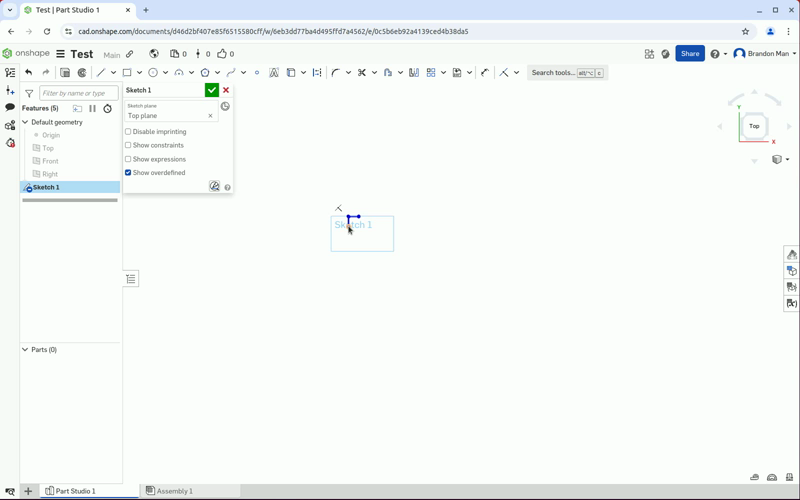
scroll(6)
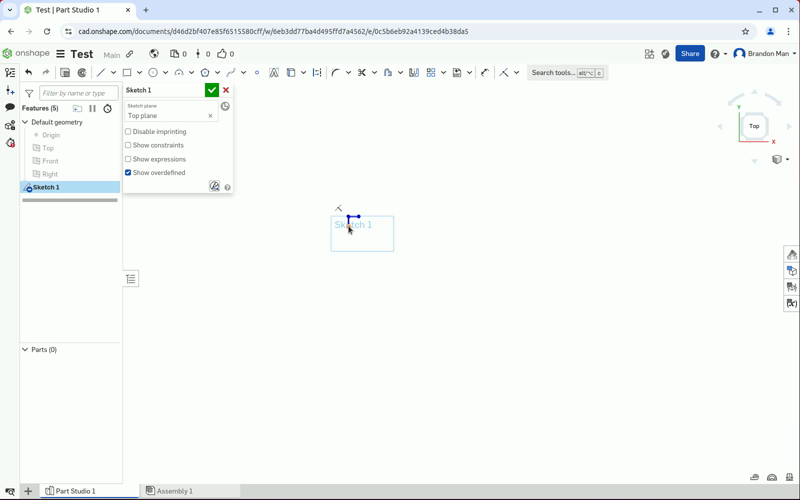
scroll(6)
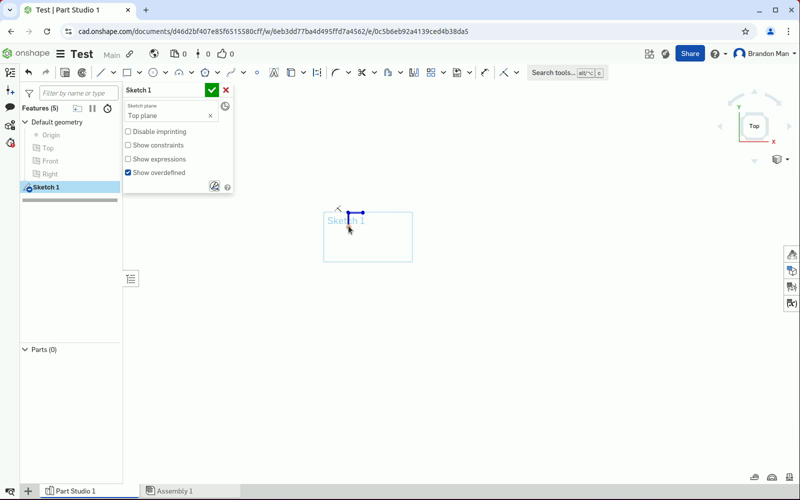
scroll(6)
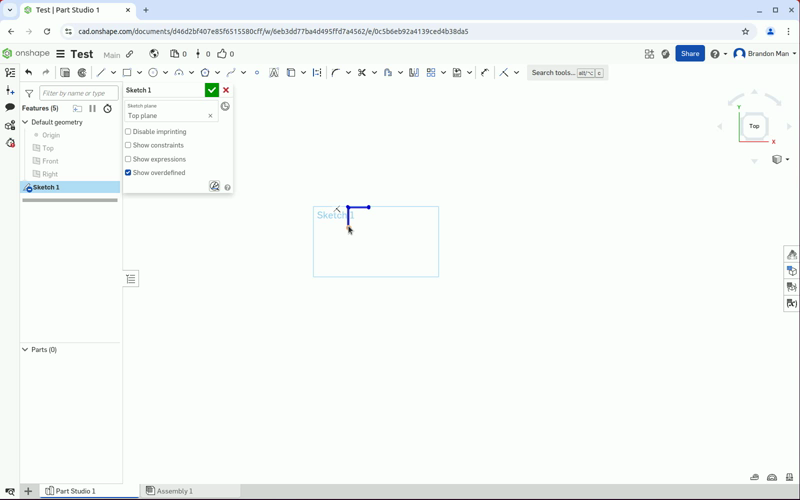
scroll(6)
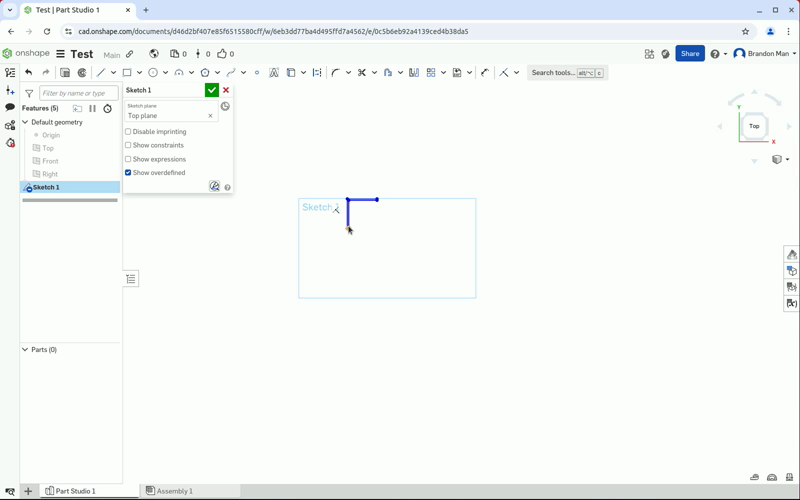
scroll(6)
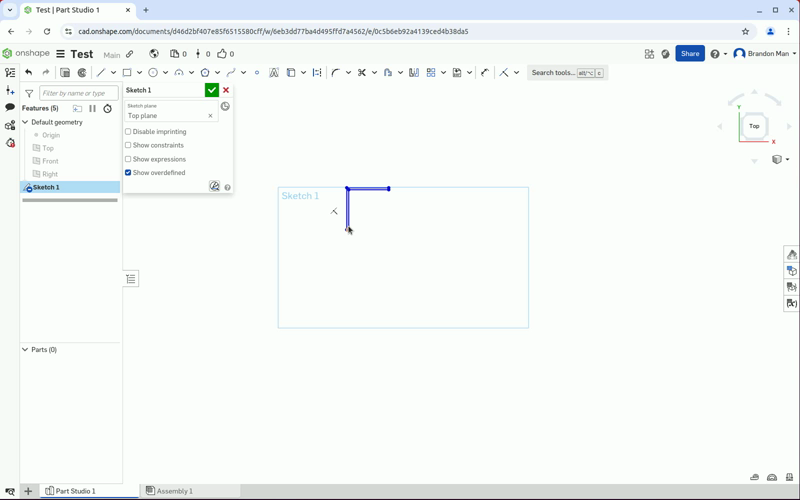
scroll(6)
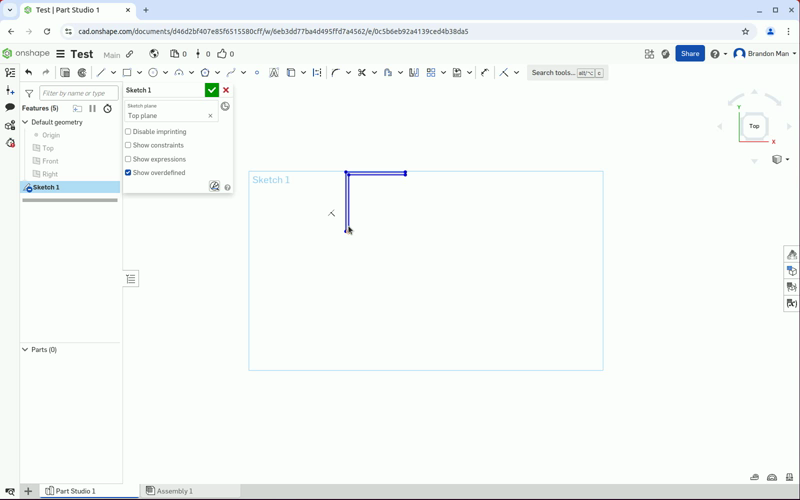
scroll(6)
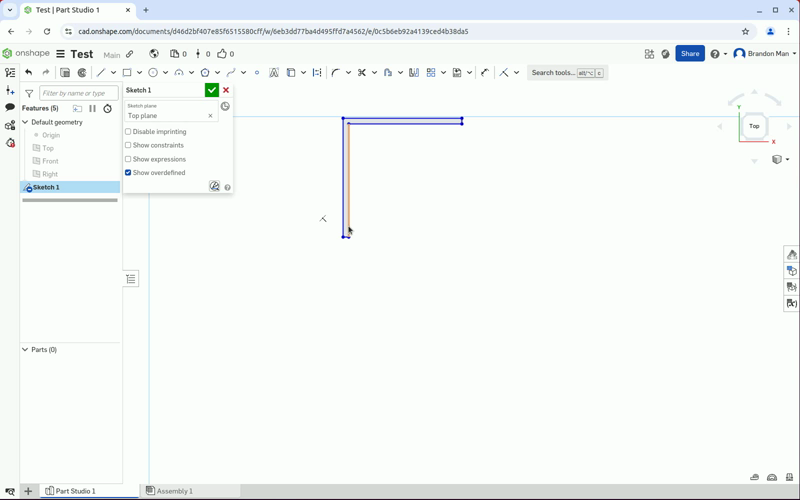
click(348, 225)
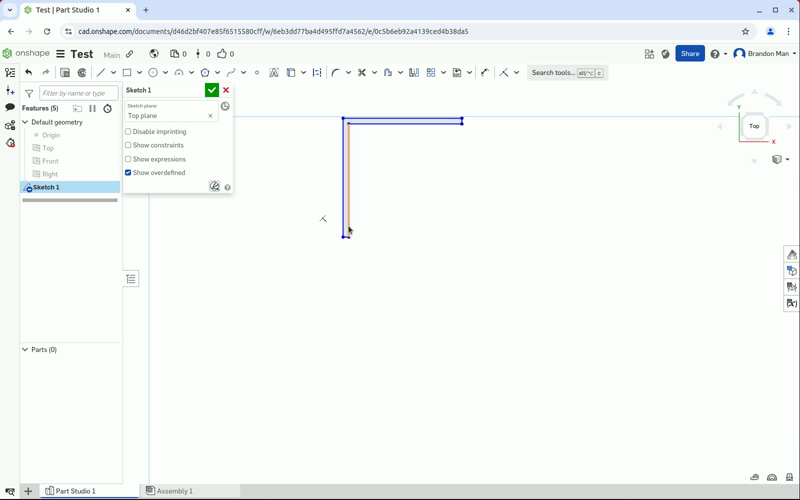
scroll(-6)
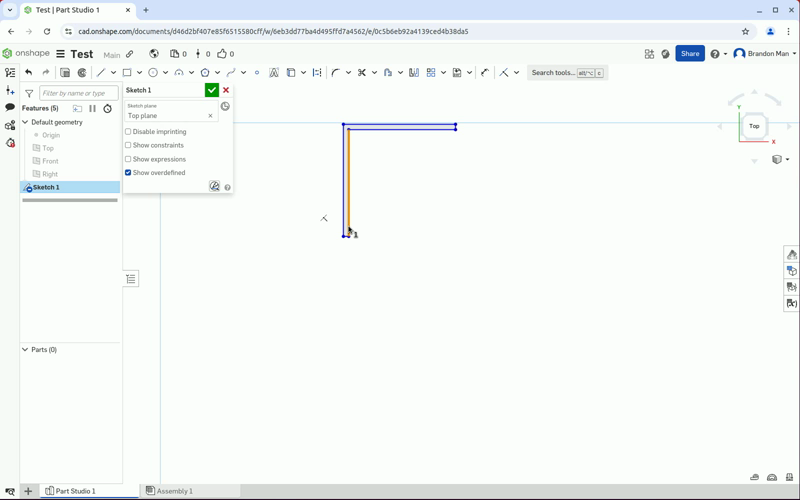
scroll(-6)
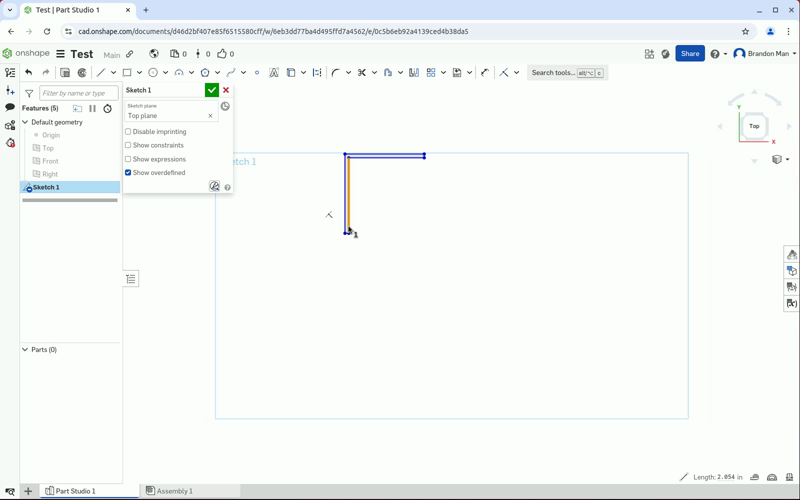
scroll(-6)
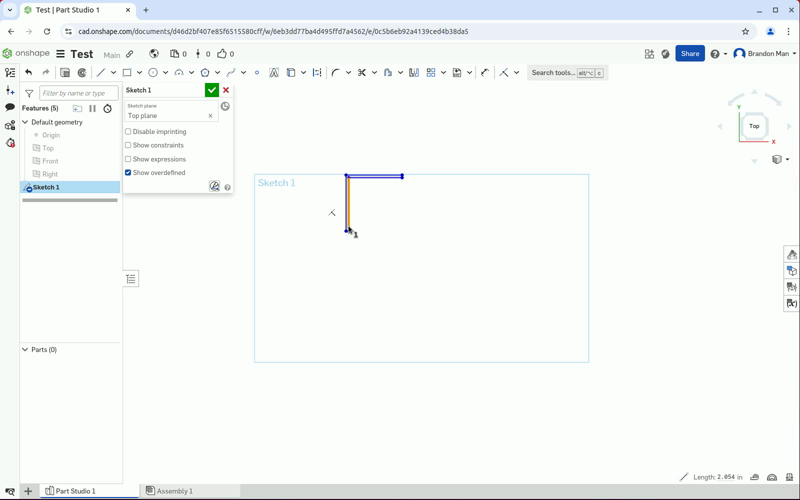
scroll(-6)
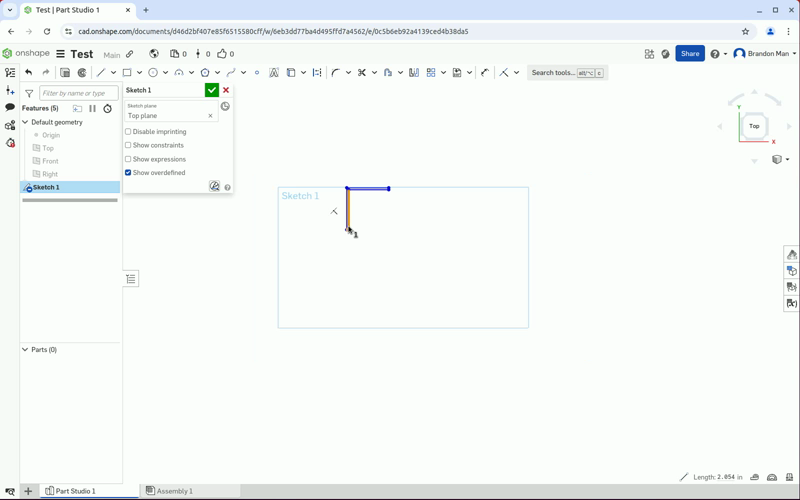
scroll(-6)
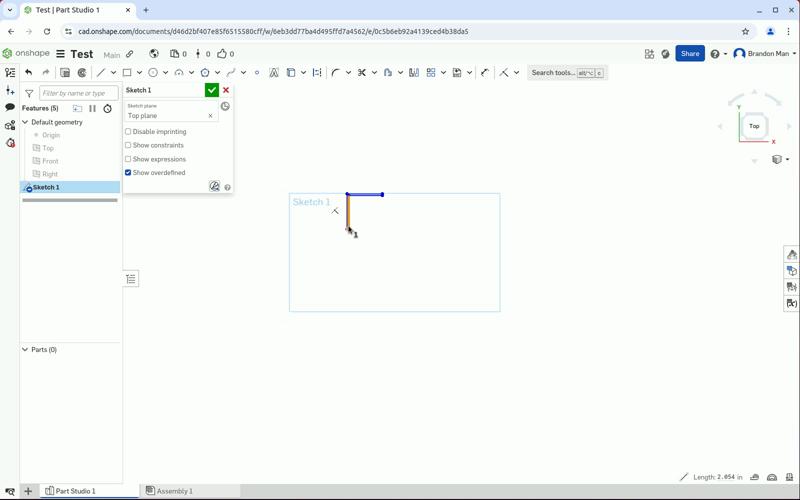
scroll(-6)
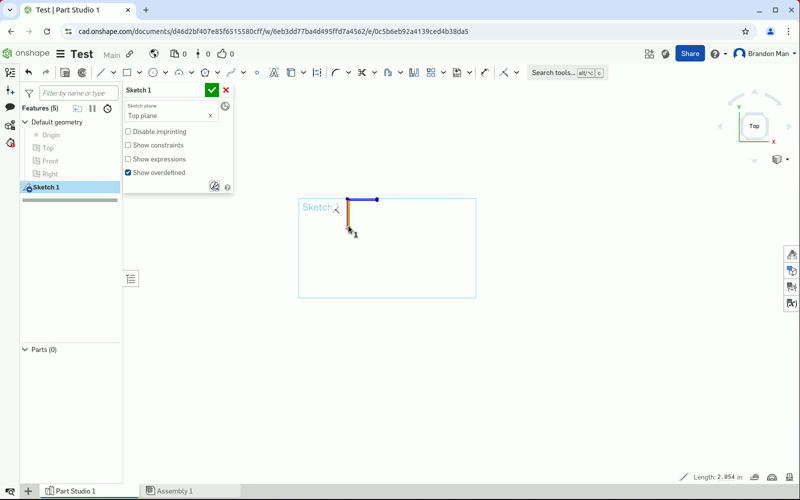
scroll(-6)
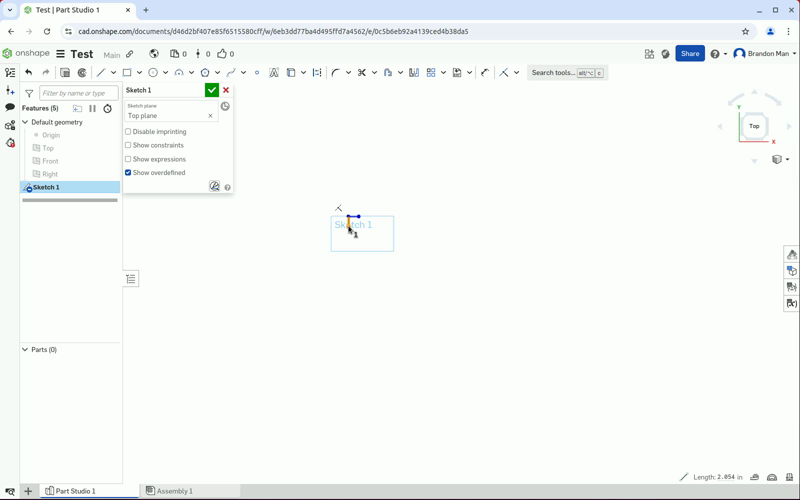
mouse_move(73, 352)
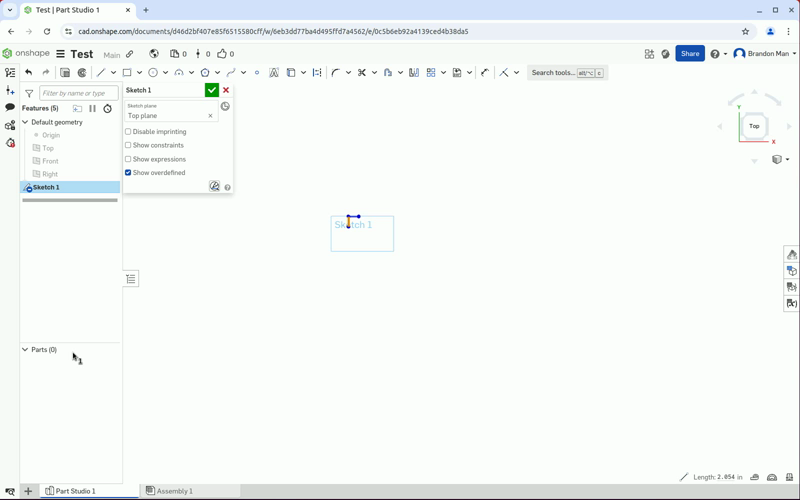
key(shift+y)
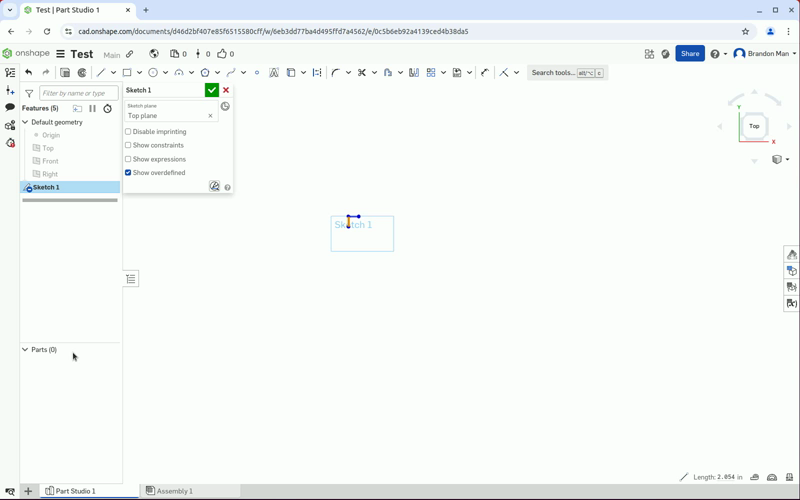
key(shift+e)
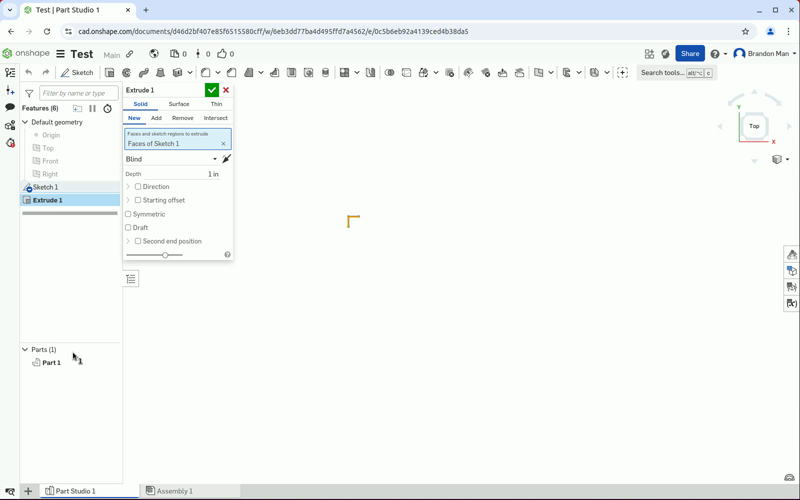
mouse_move(143, 106)
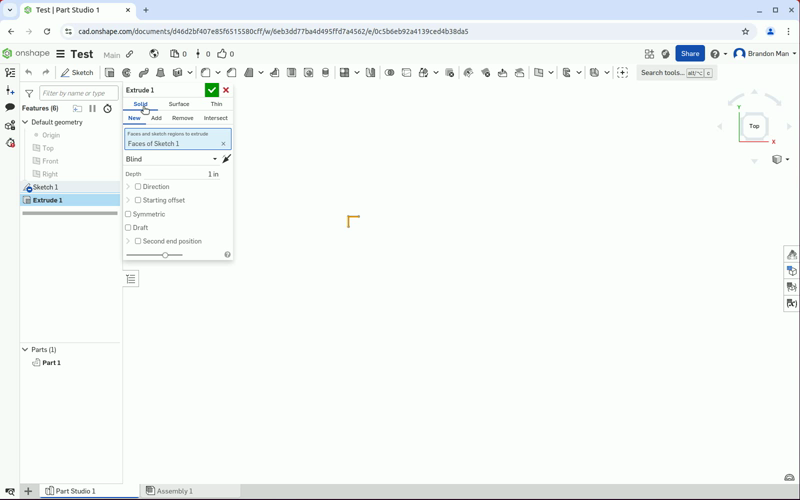
click(143, 106)
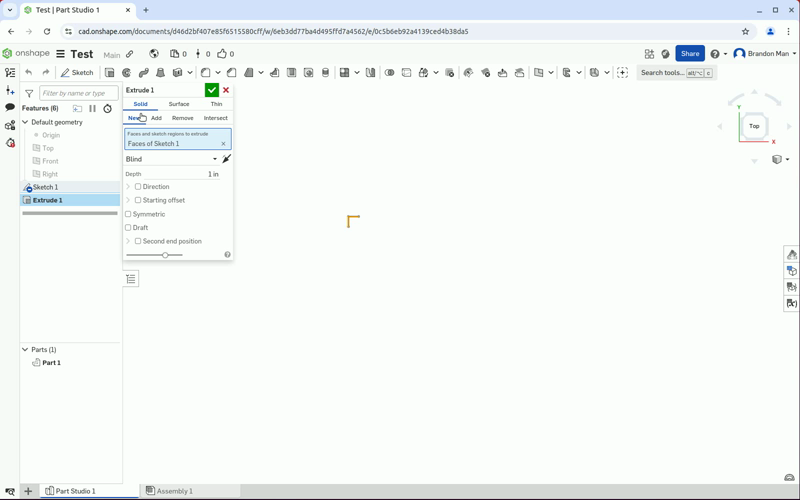
mouse_move(137, 120)
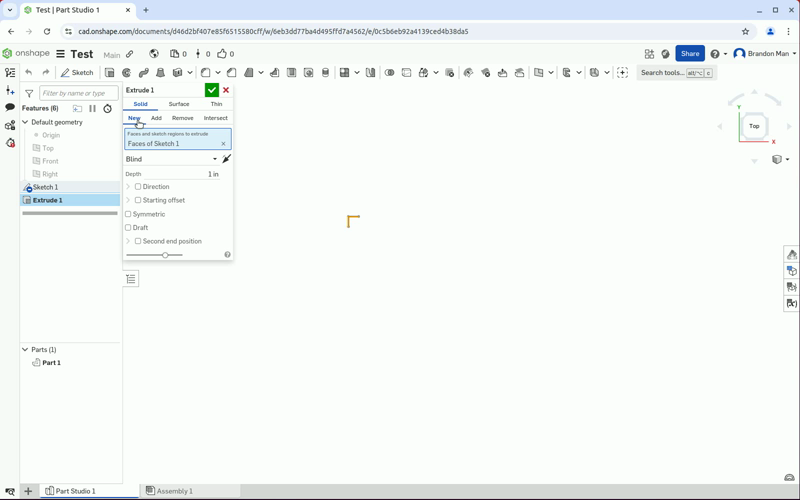
click(137, 120)
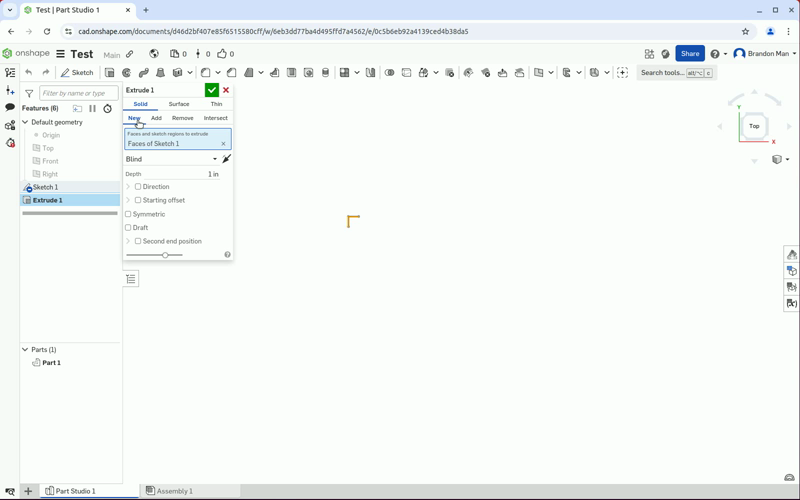
key(tab, 4)
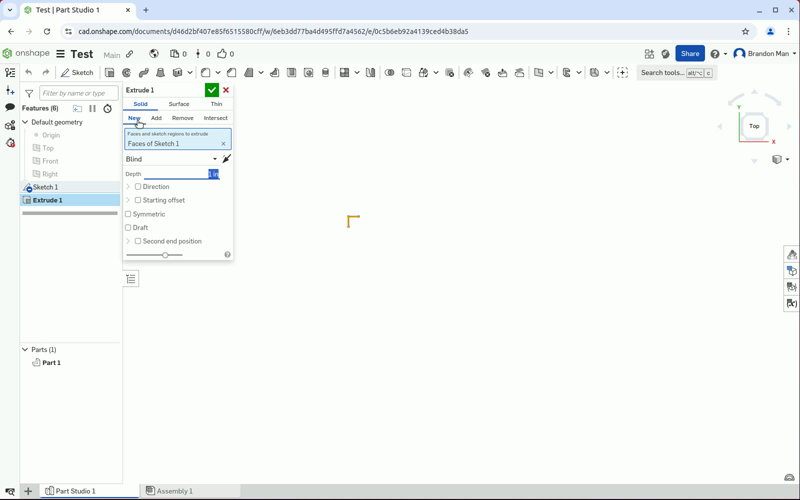
text(15.405)
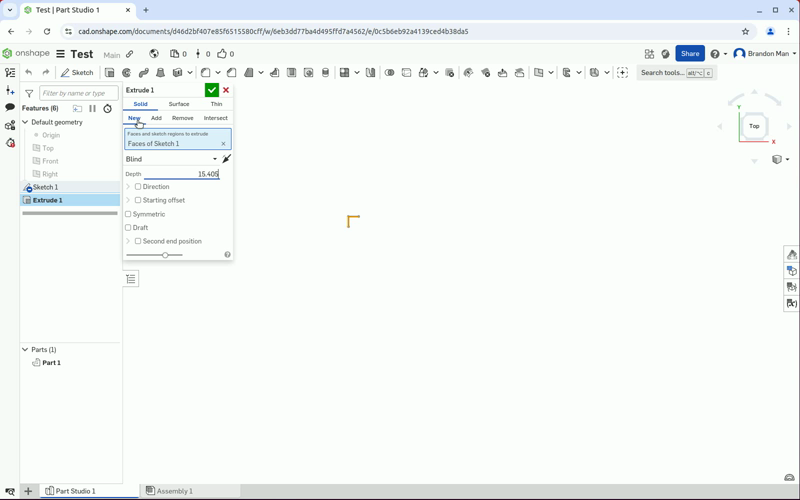
key(enter)
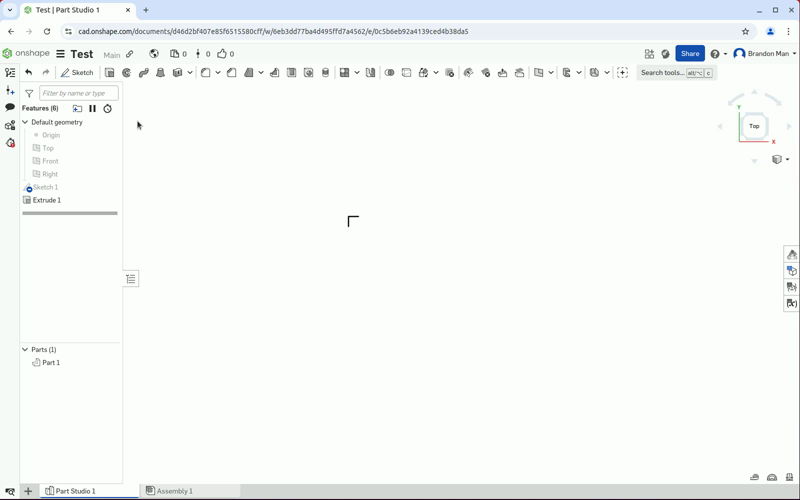
key(shift+h)
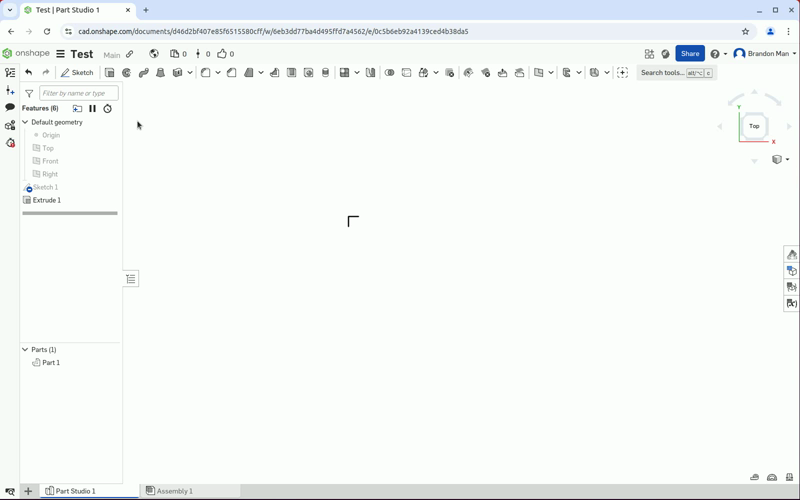
key(shift+h)
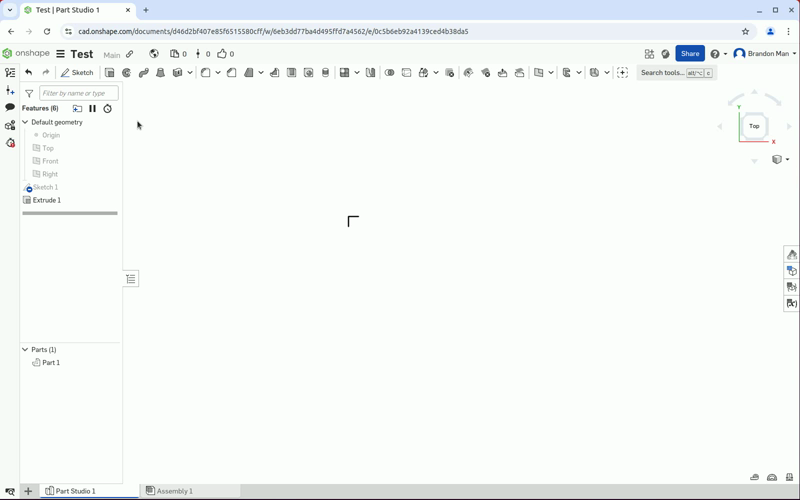
mouse_move(73, 189)
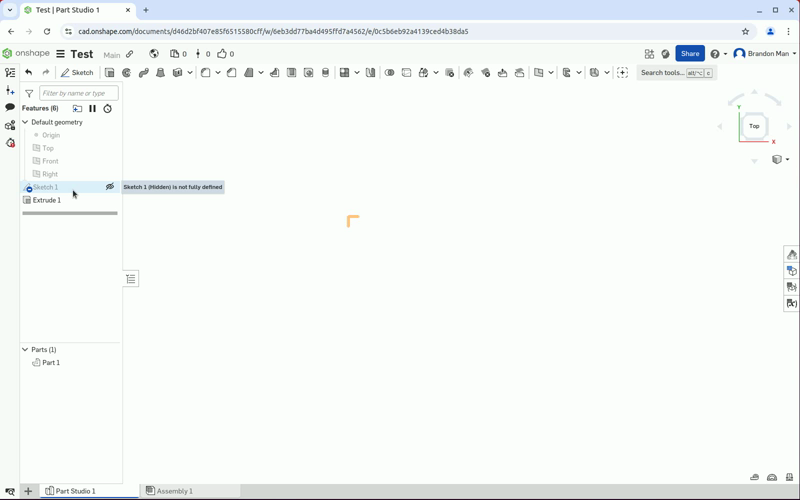
click(73, 189)
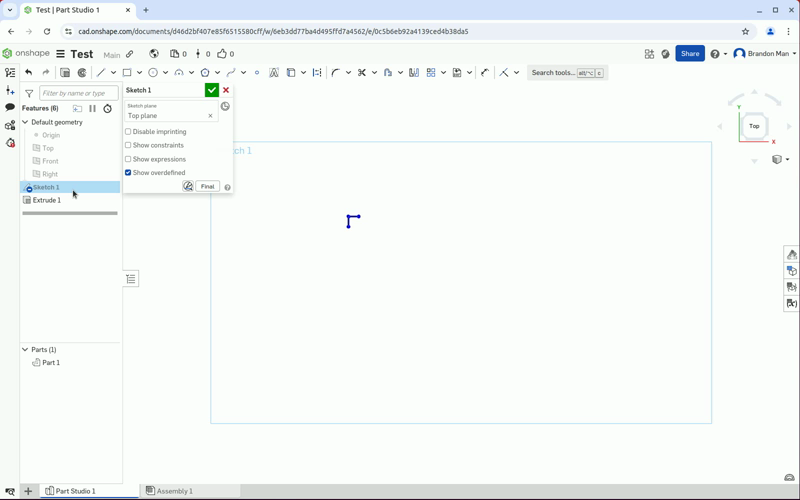
mouse_move(229, 92)
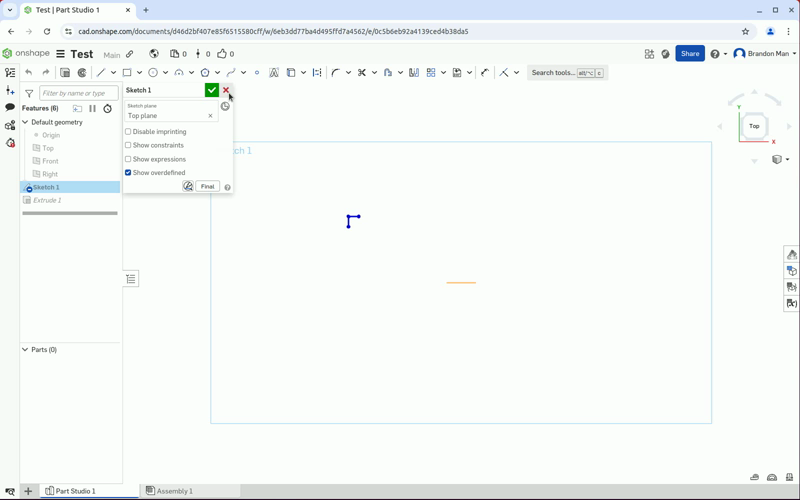
click(229, 92)
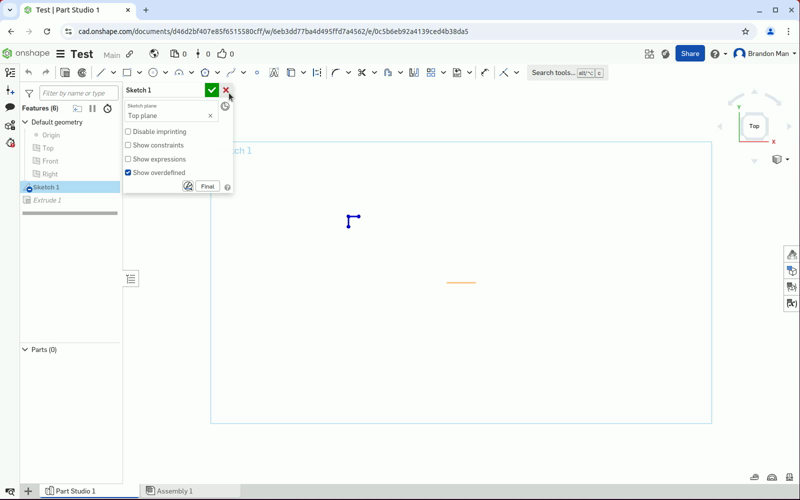
key(shift+s)
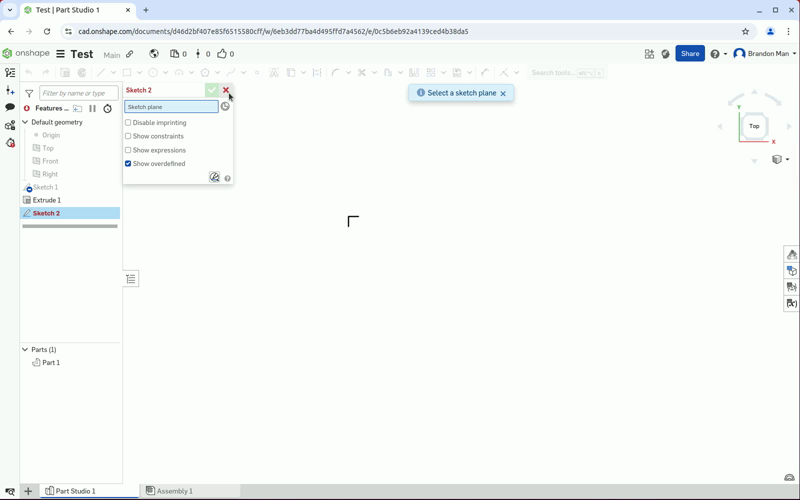
mouse_move(73, 150)
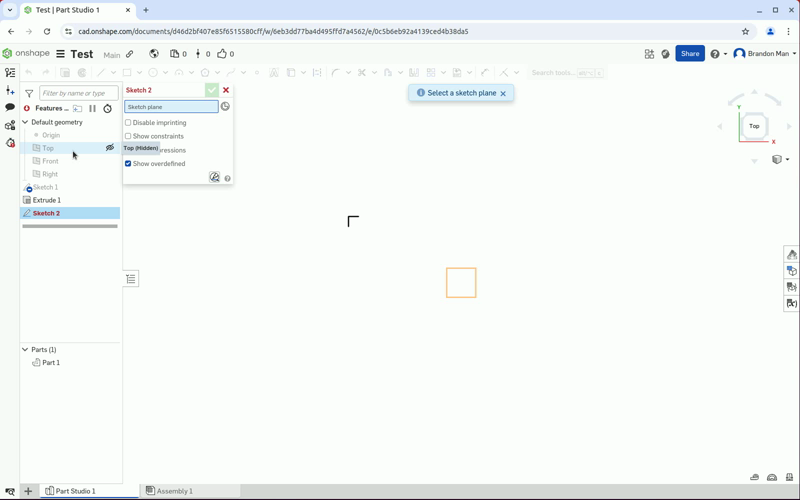
click(73, 150)
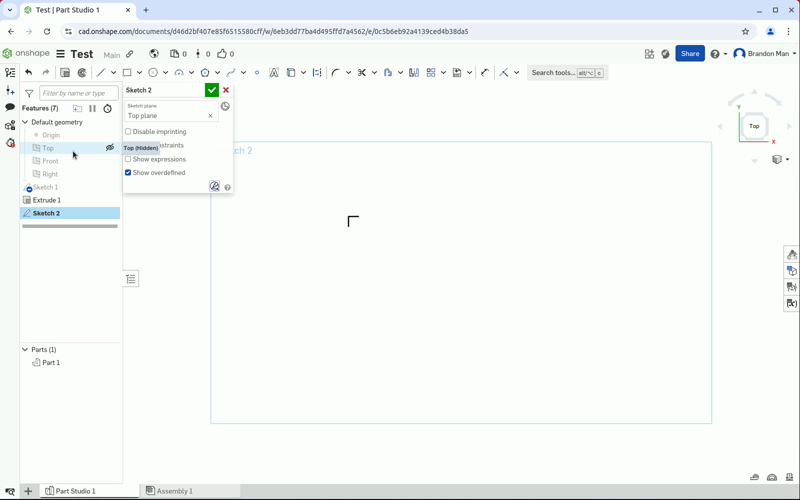
mouse_move(73, 352)
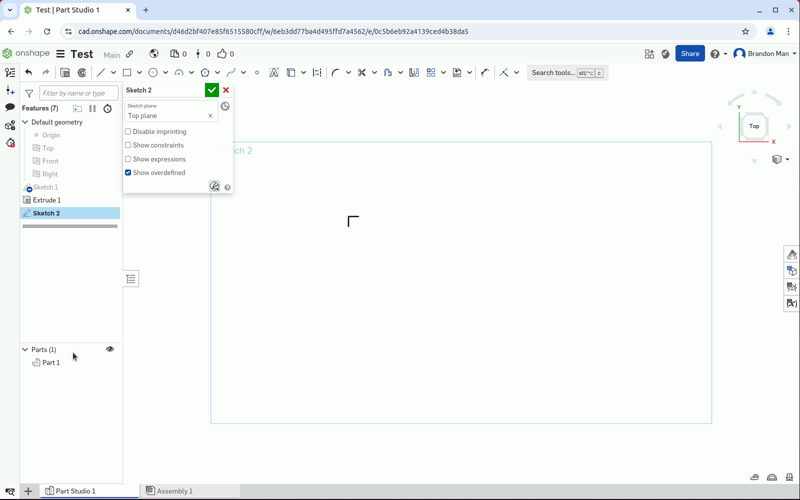
key(y)
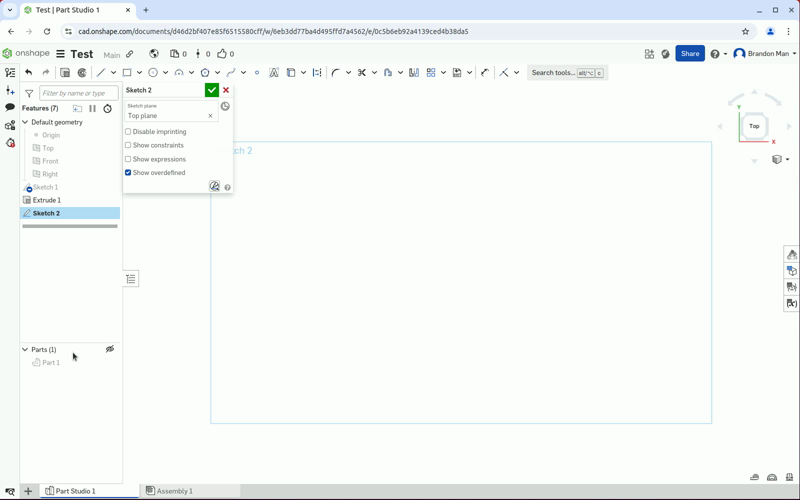
key(l)
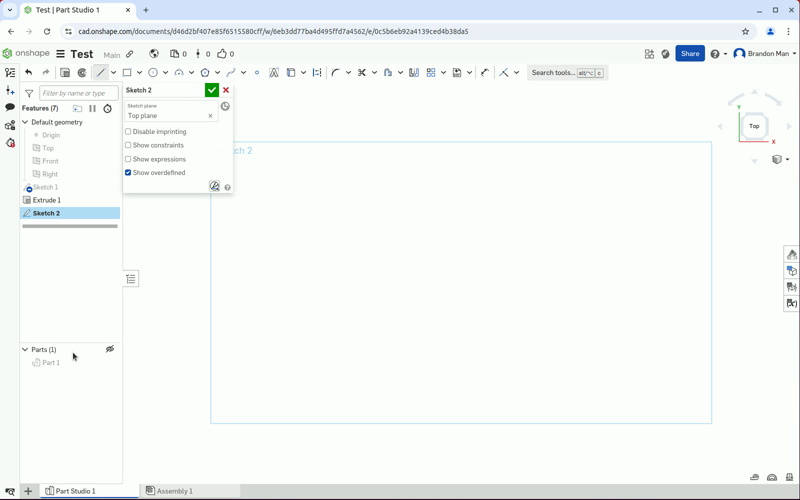
key_down(shift)
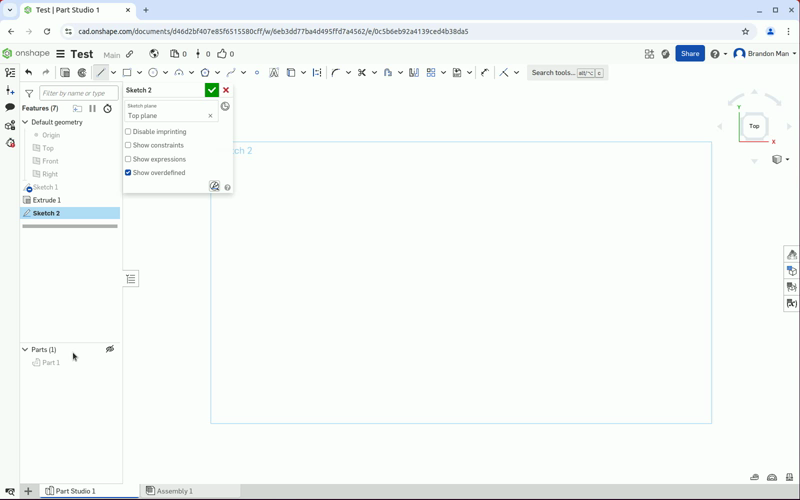
mouse_move(348, 348)
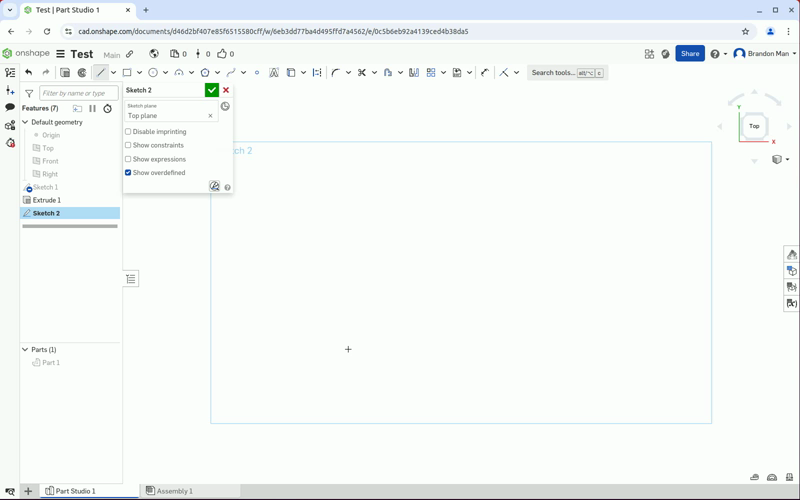
click(348, 348)
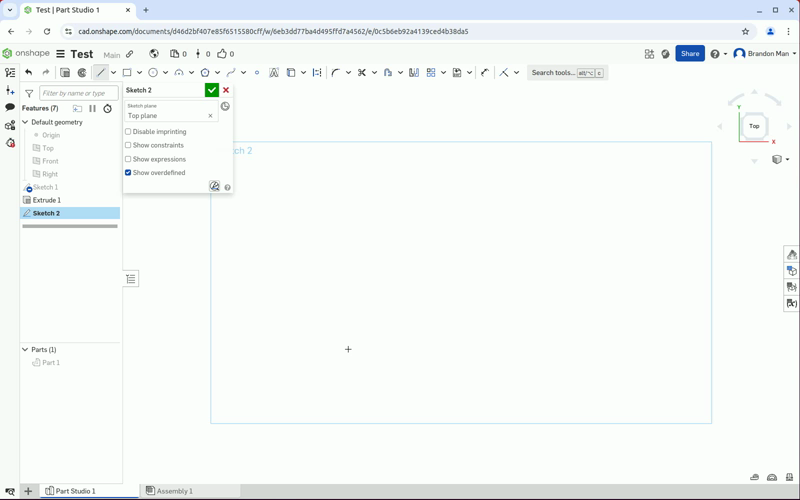
key_up(shift)
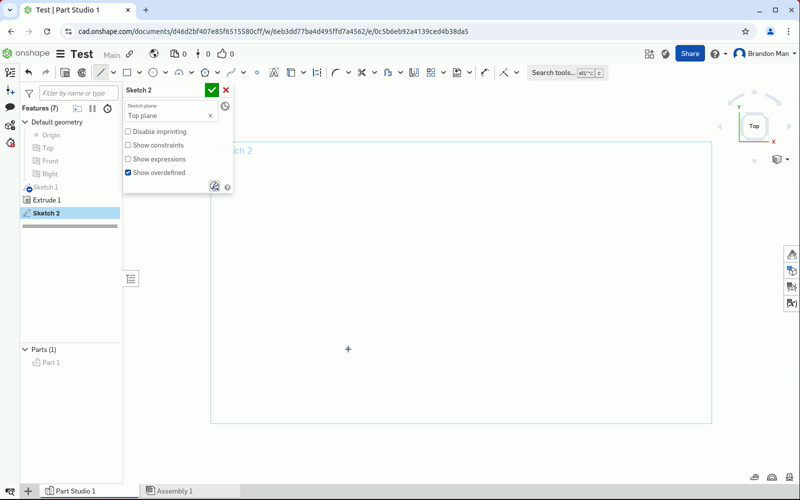
key_down(shift)
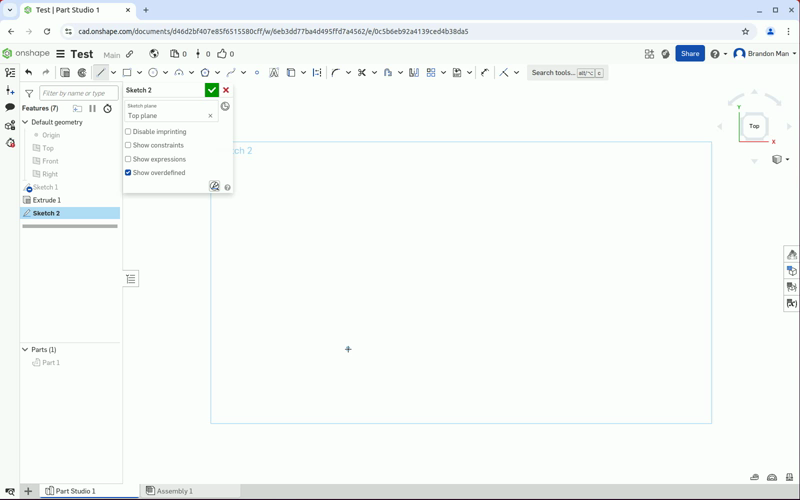
mouse_move(378, 348)
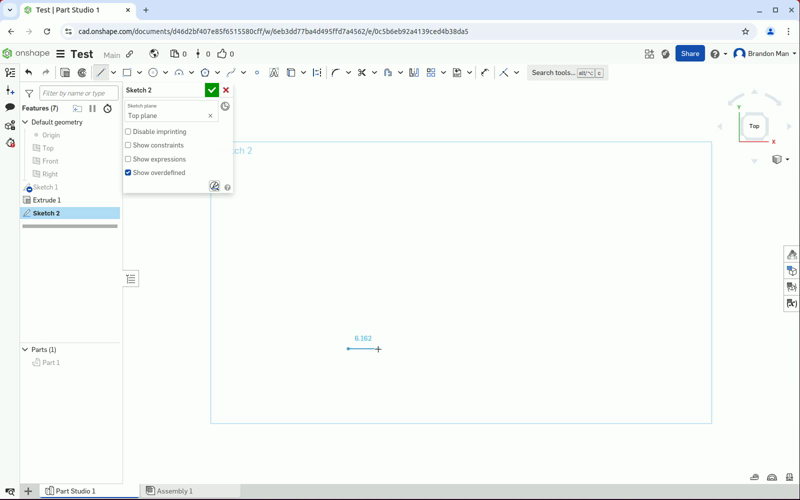
mouse_move(358, 348)
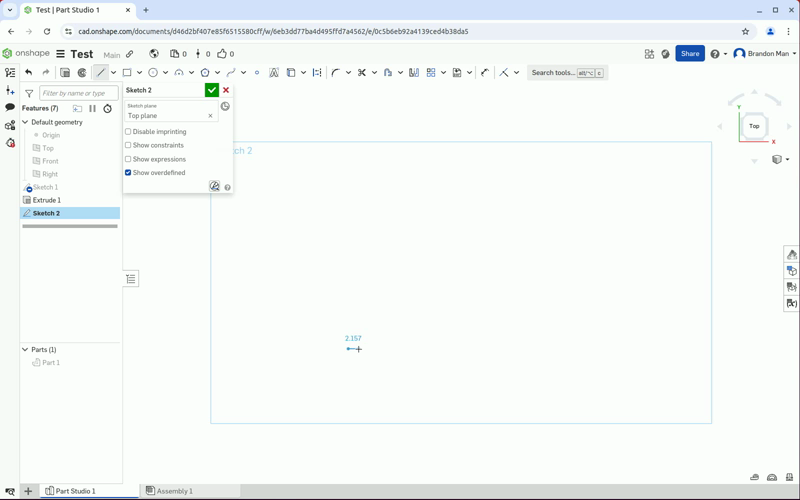
click(358, 348)
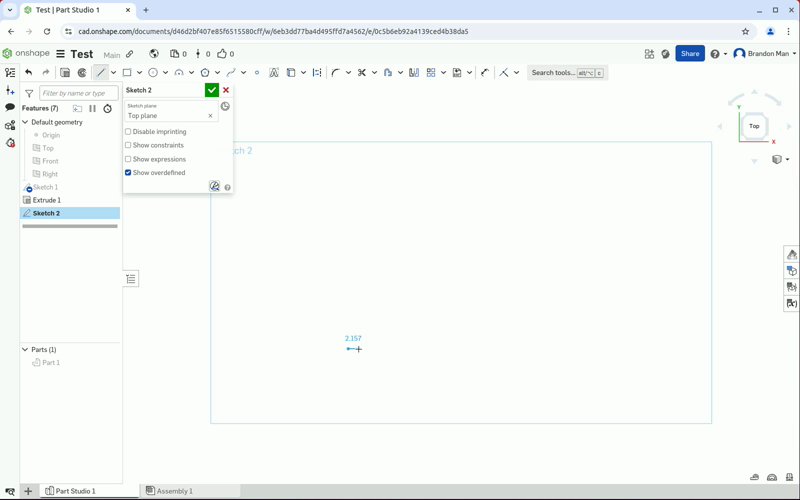
key_up(shift)
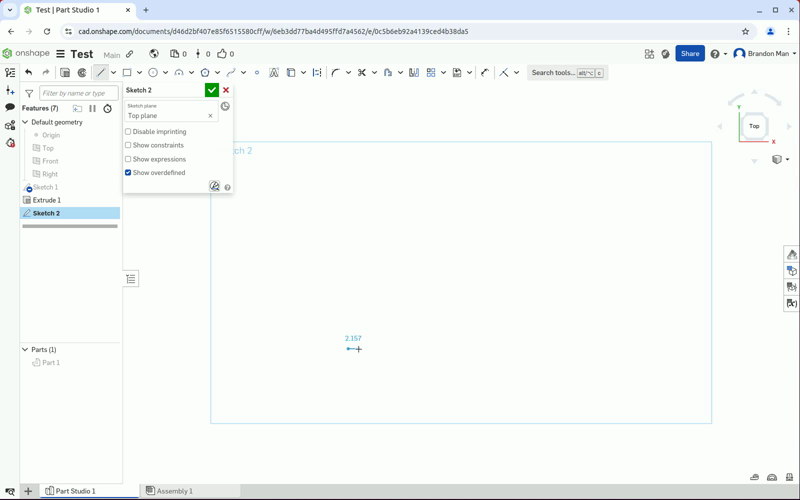
key_down(shift)
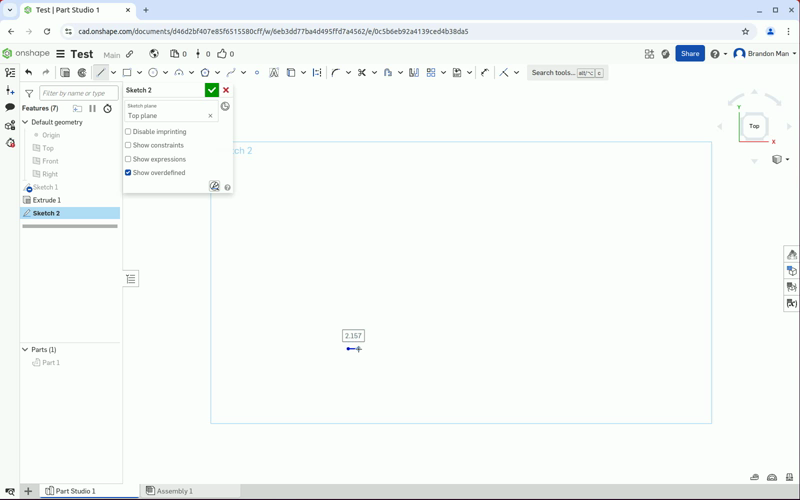
mouse_move(388, 348)
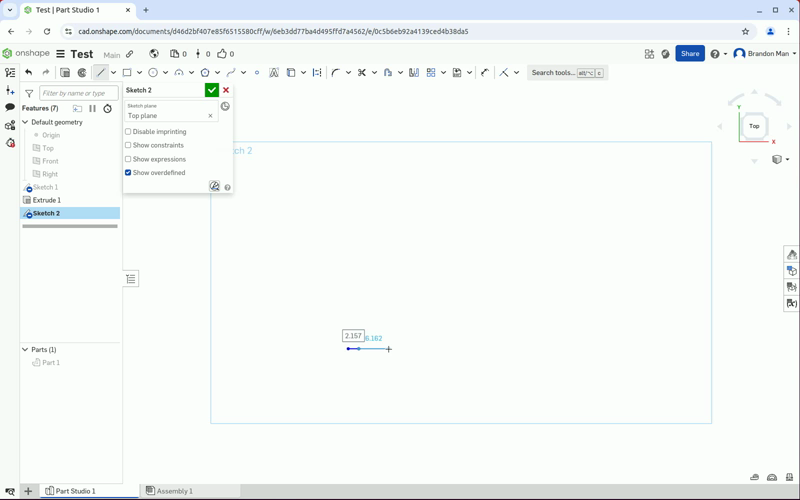
mouse_move(358, 348)
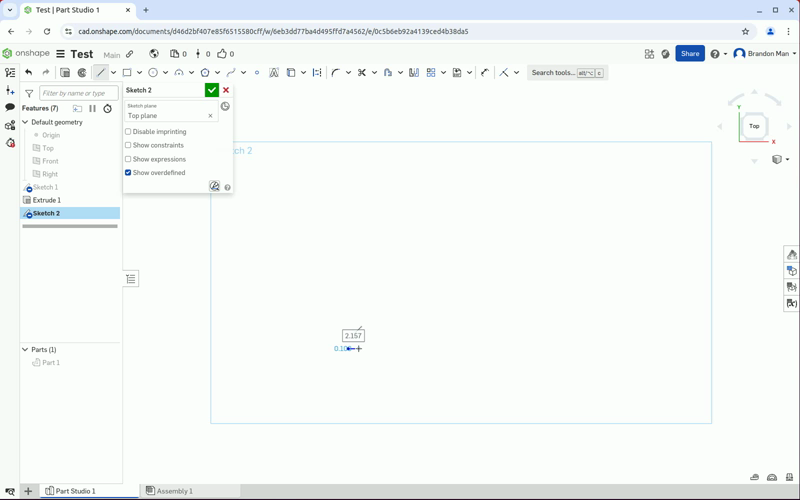
scroll(6)
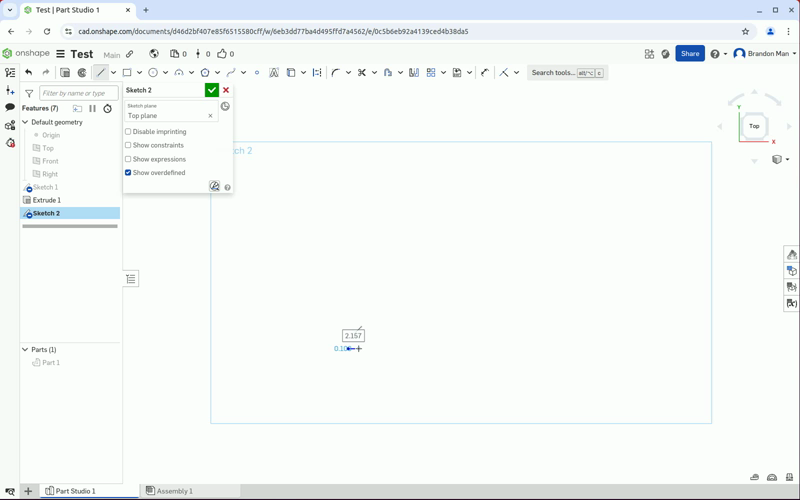
scroll(6)
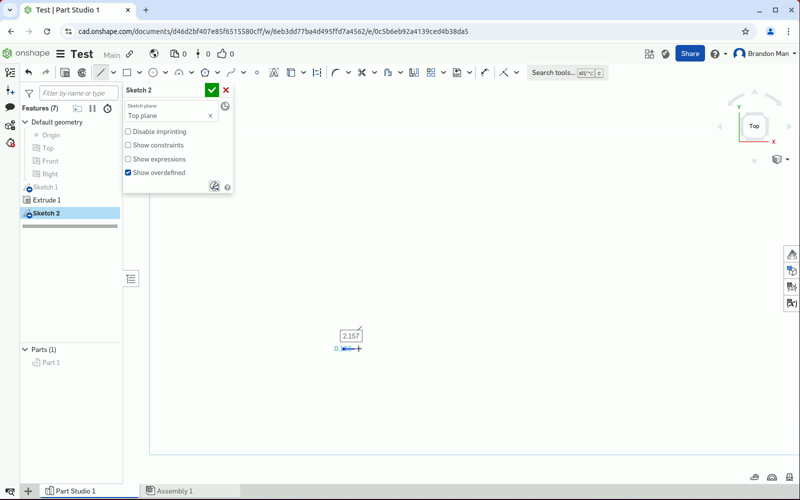
scroll(6)
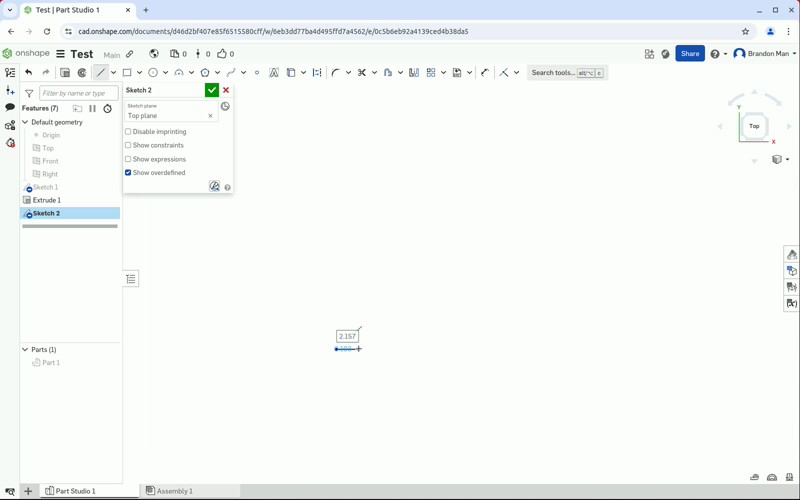
scroll(6)
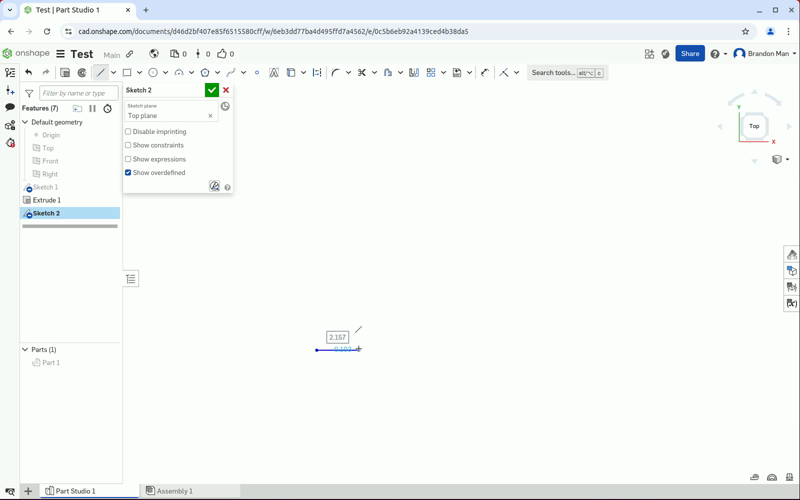
scroll(6)
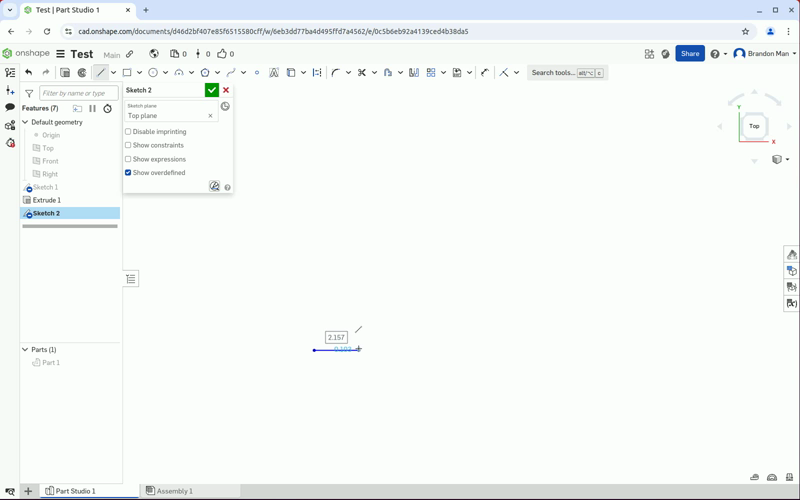
scroll(6)
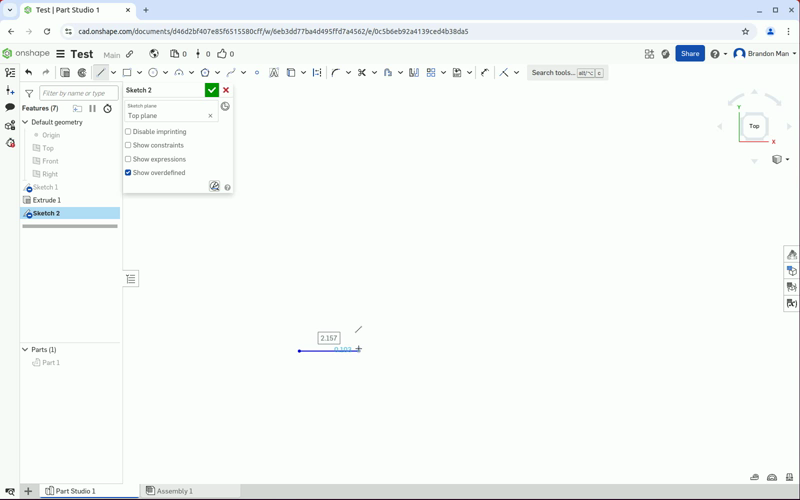
scroll(6)
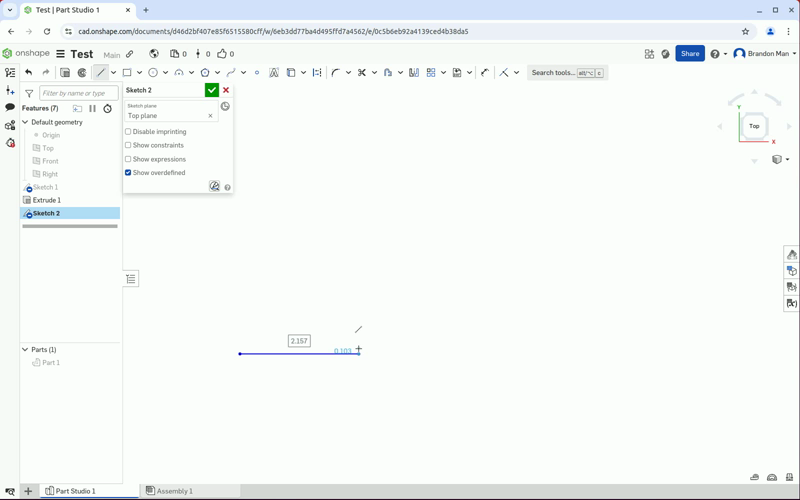
click(358, 348)
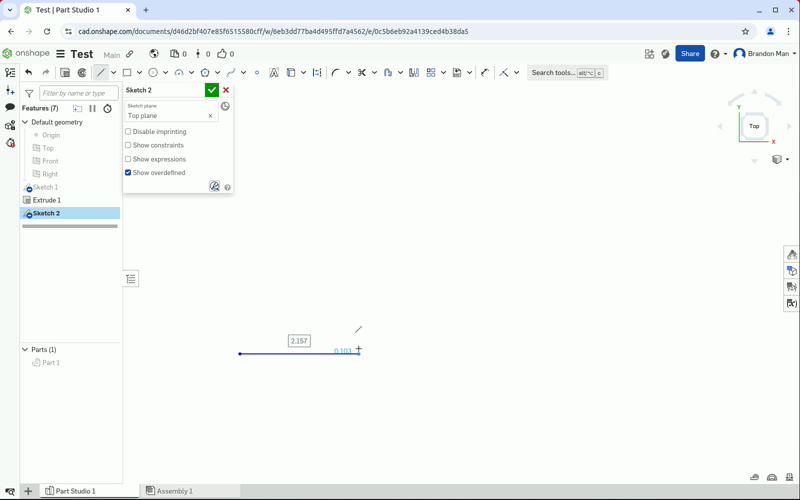
scroll(-6)
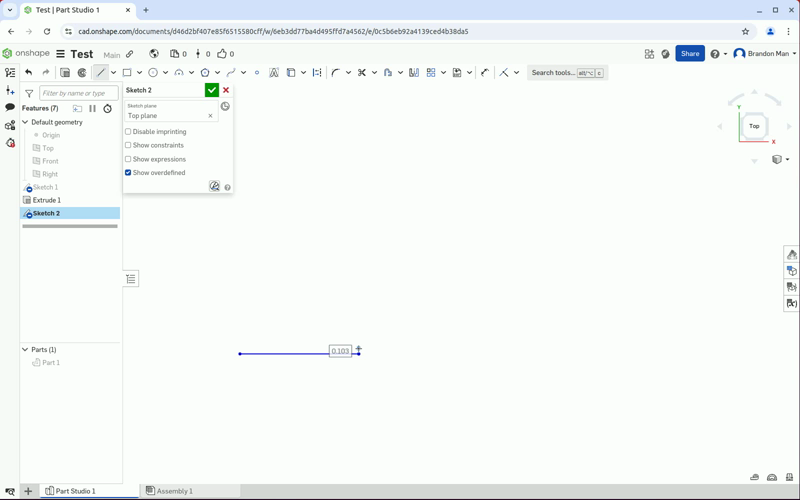
scroll(-6)
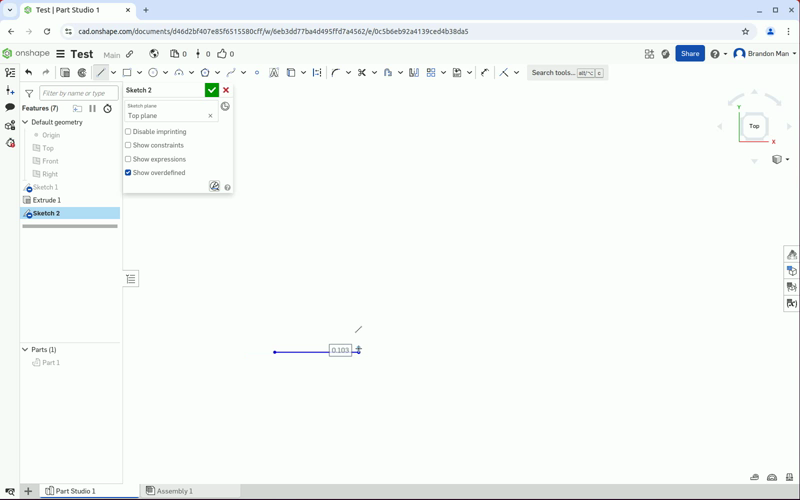
scroll(-6)
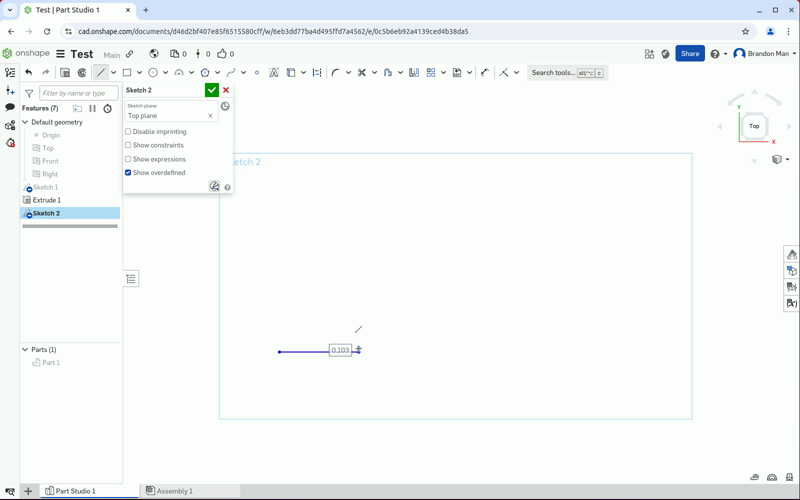
scroll(-6)
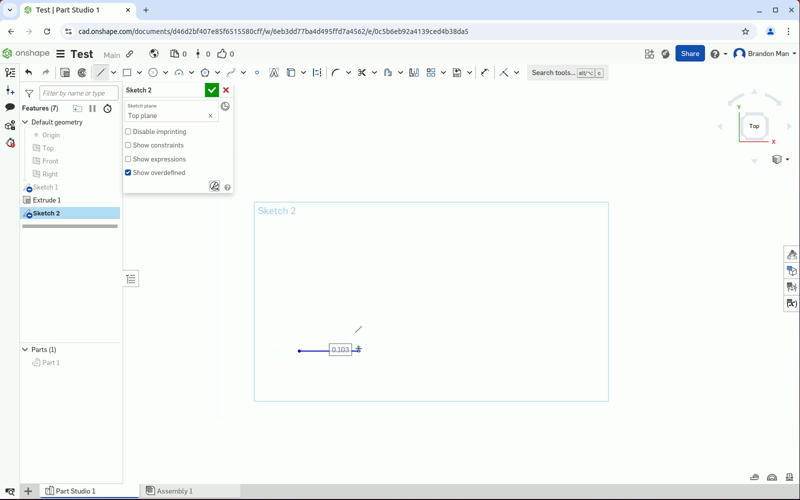
scroll(-6)
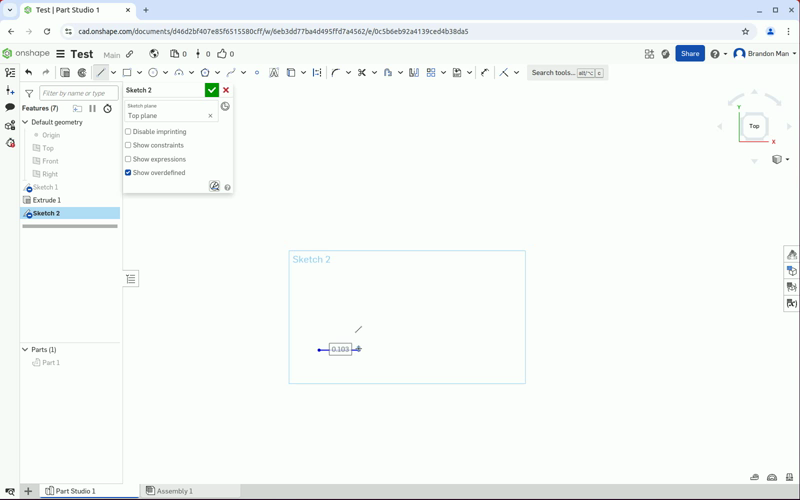
scroll(-6)
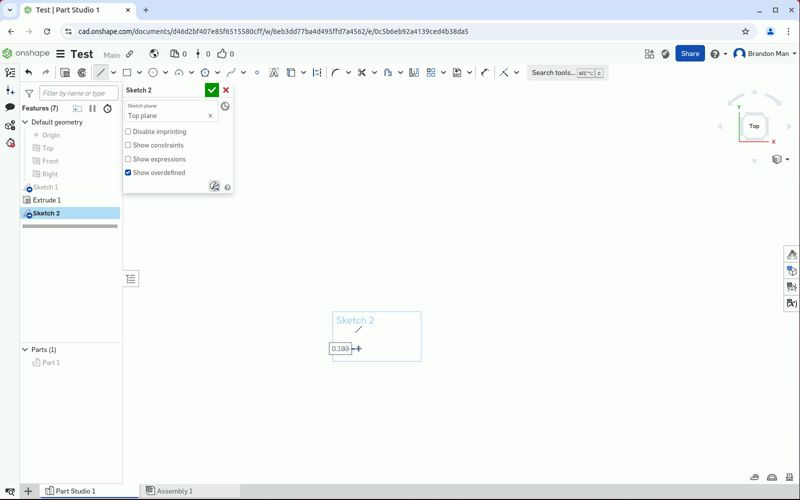
scroll(-6)
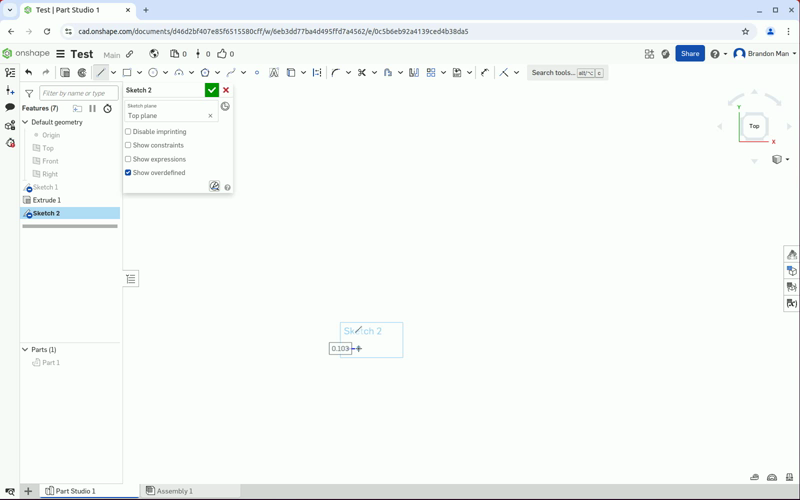
key_up(shift)
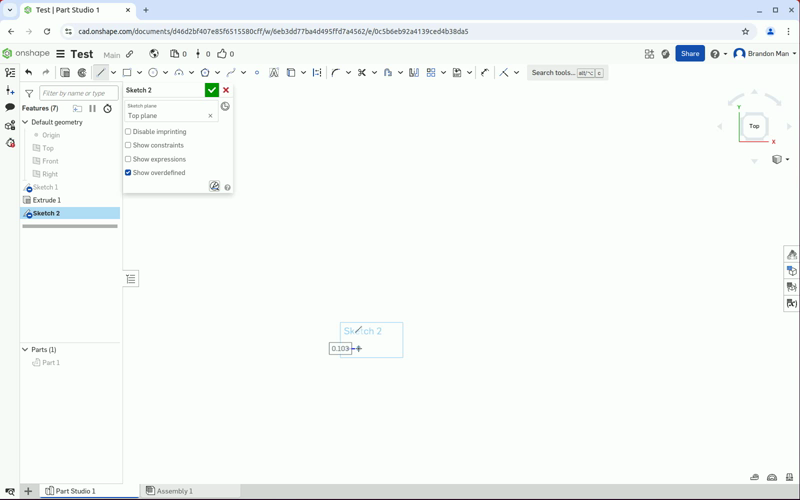
key_down(shift)
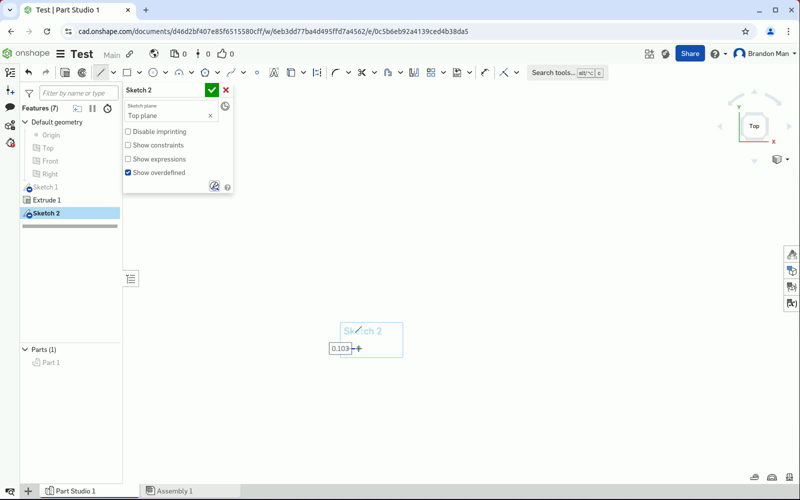
mouse_move(388, 348)
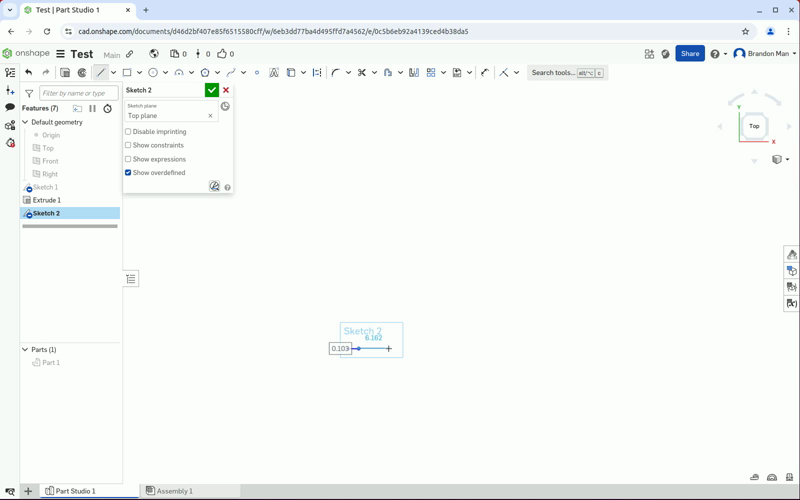
mouse_move(348, 348)
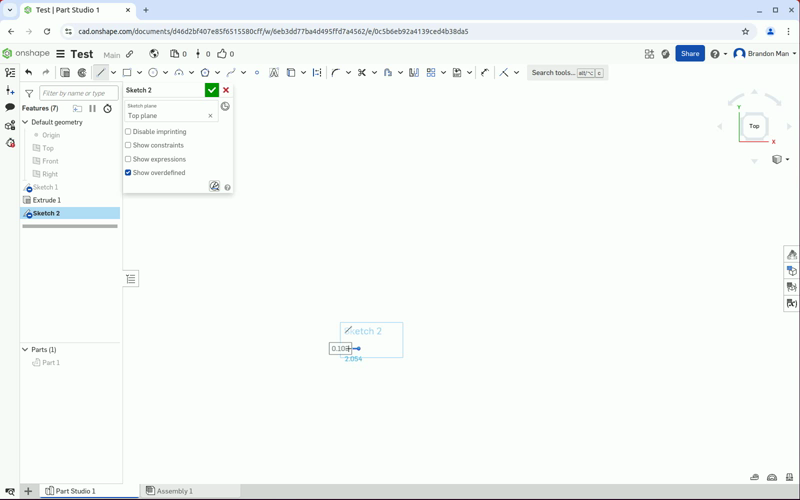
scroll(6)
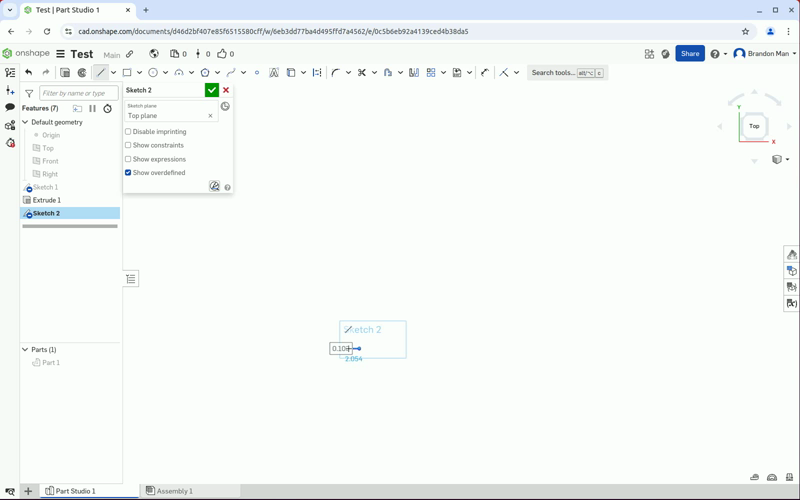
scroll(6)
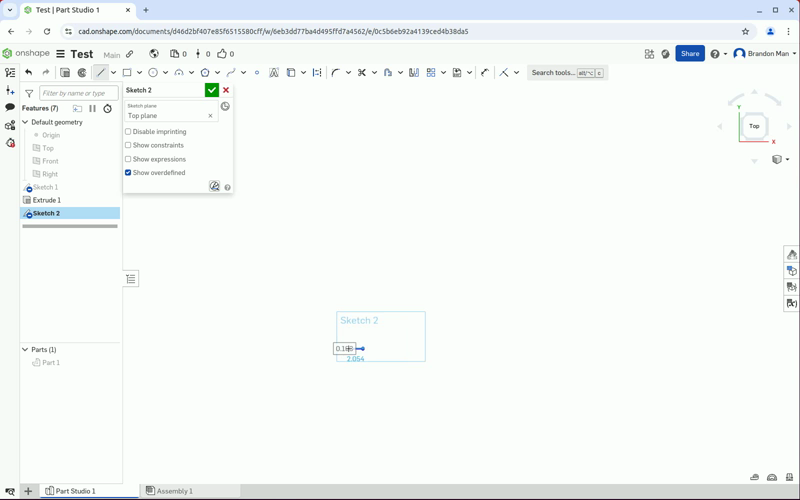
scroll(6)
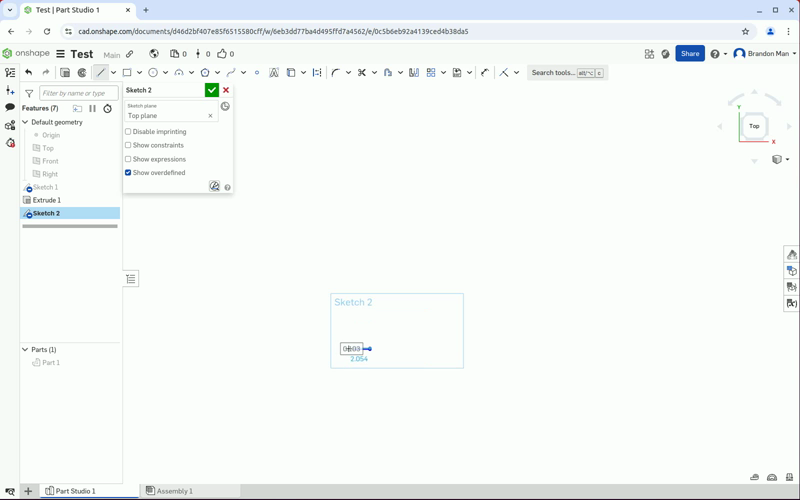
scroll(6)
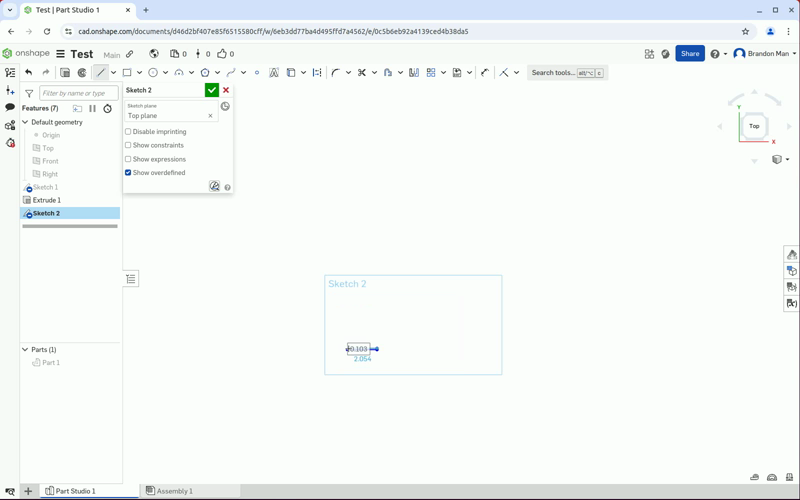
scroll(6)
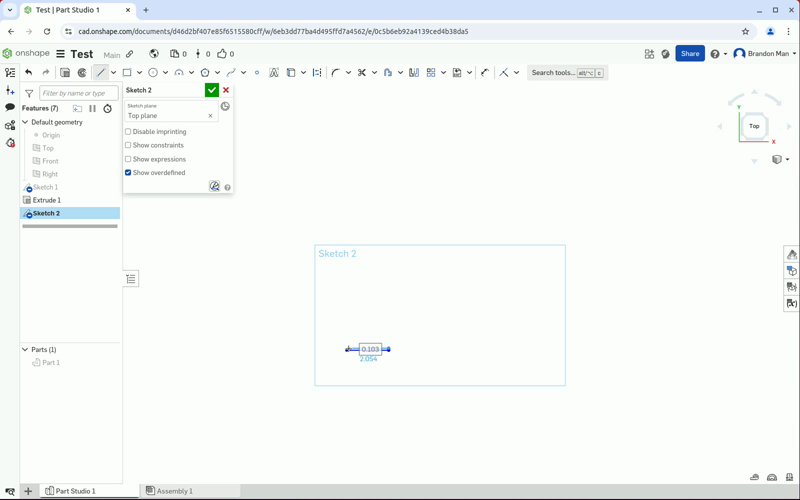
scroll(6)
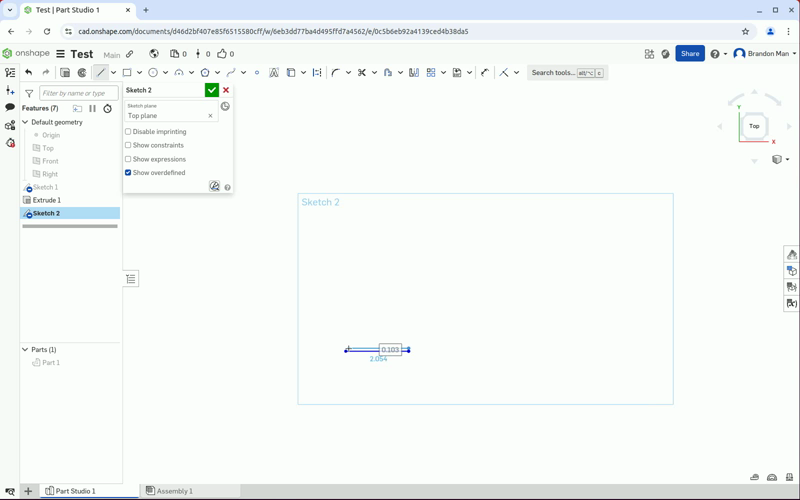
scroll(6)
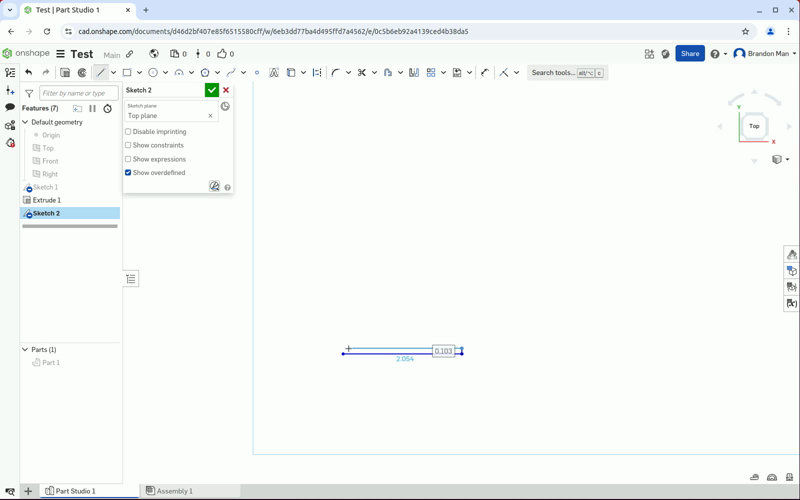
click(348, 348)
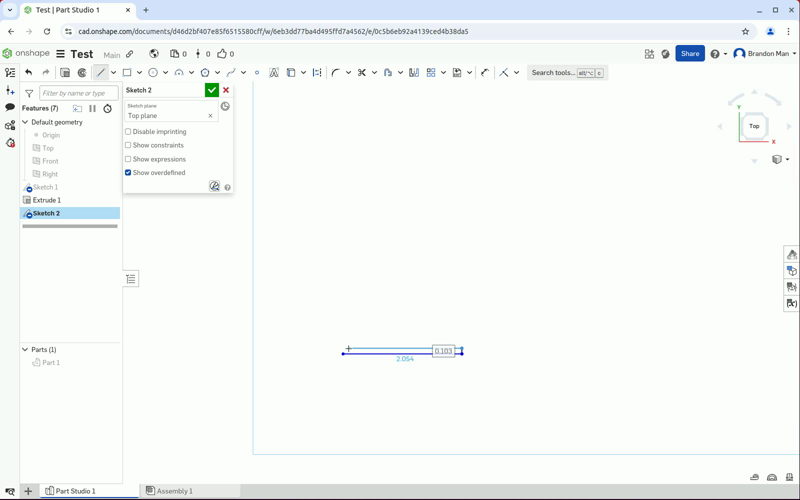
scroll(-6)
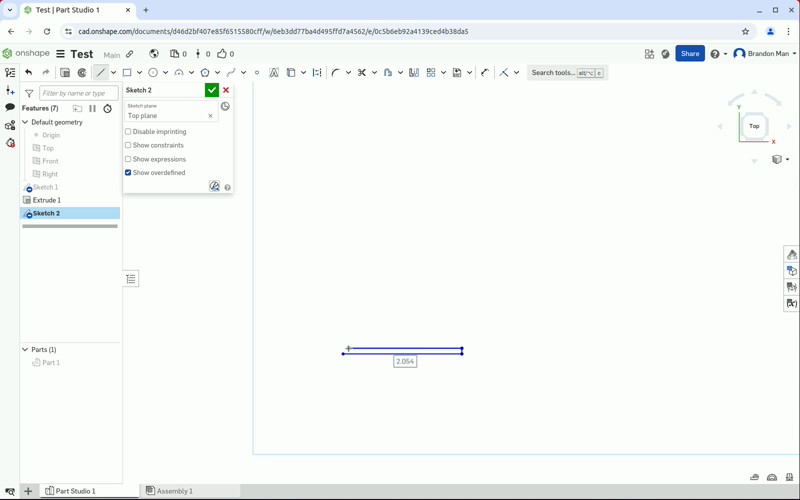
scroll(-6)
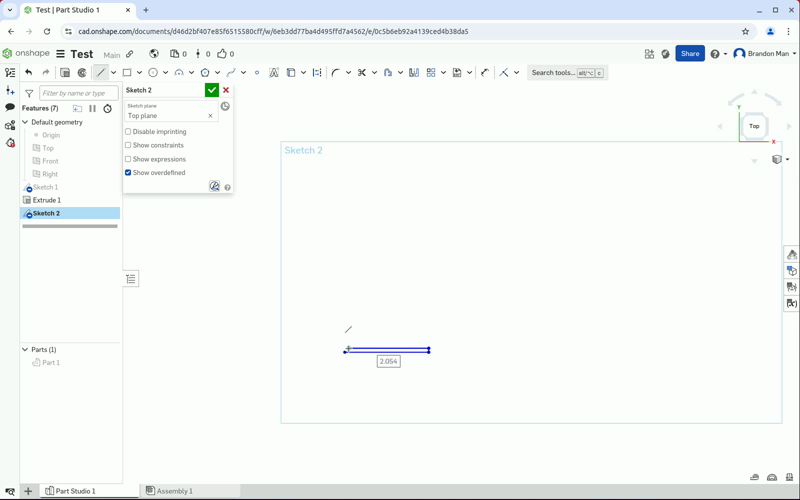
scroll(-6)
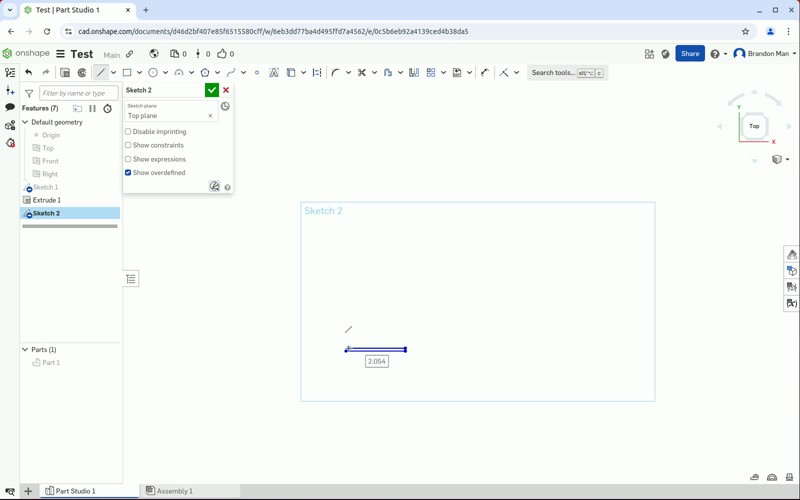
scroll(-6)
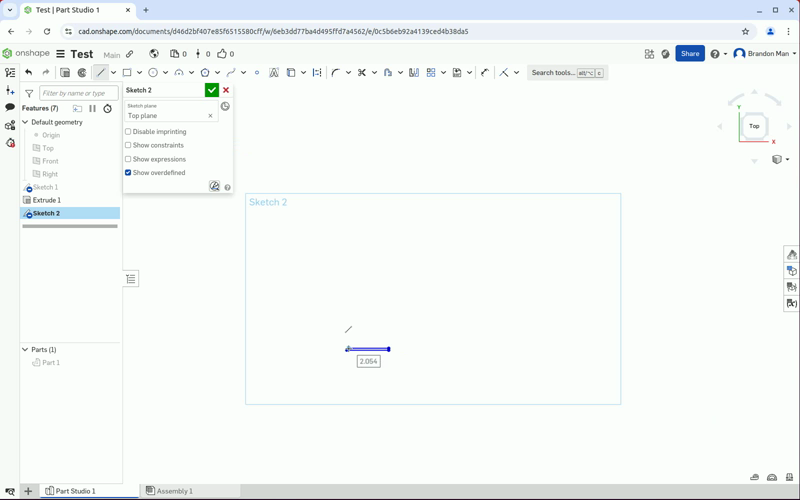
scroll(-6)
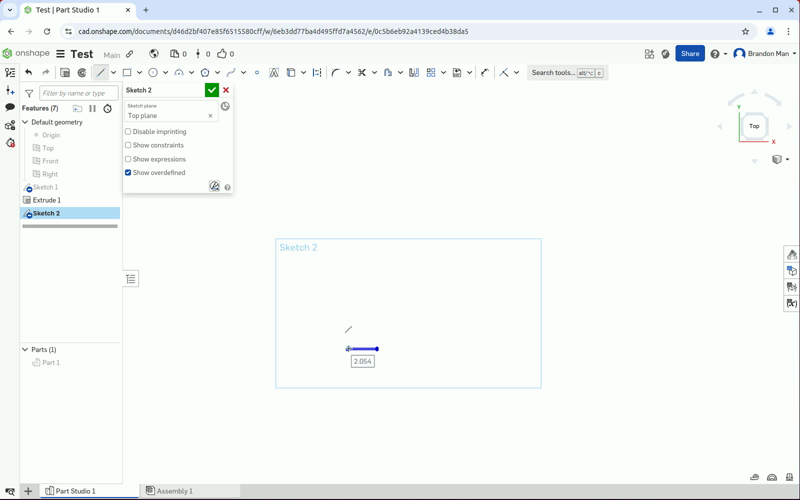
scroll(-6)
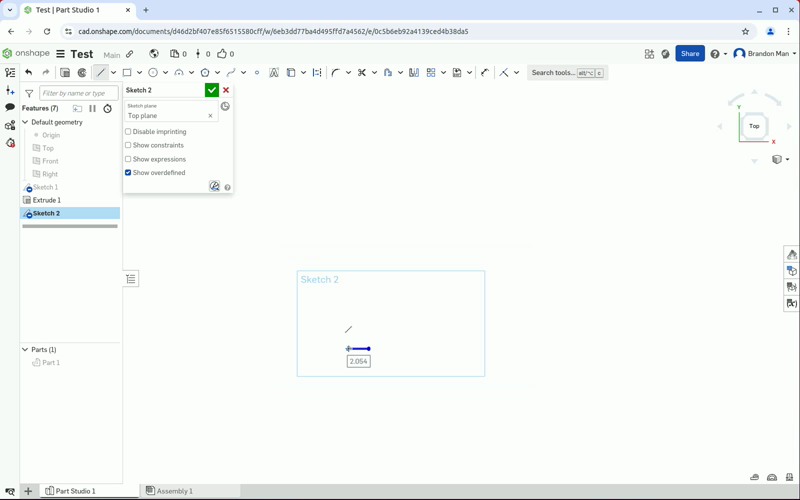
scroll(-6)
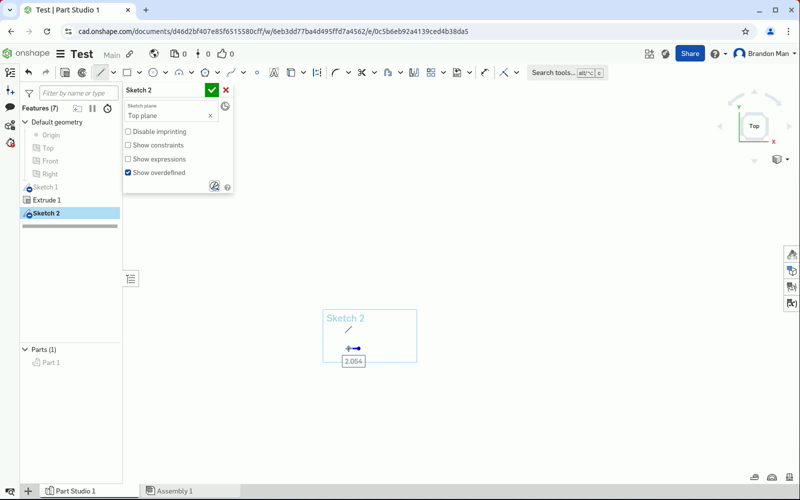
key_up(shift)
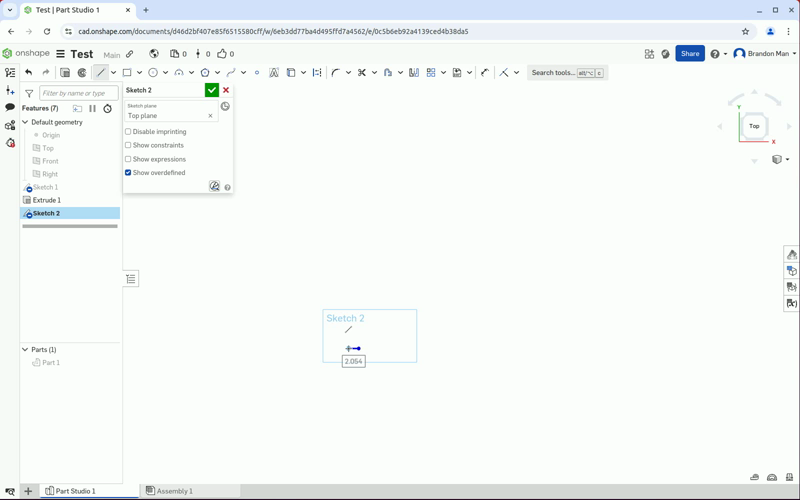
key_down(shift)
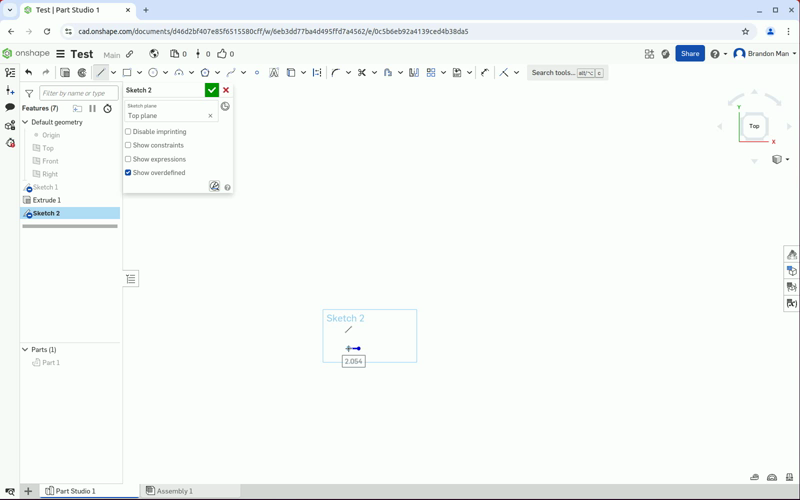
mouse_move(378, 348)
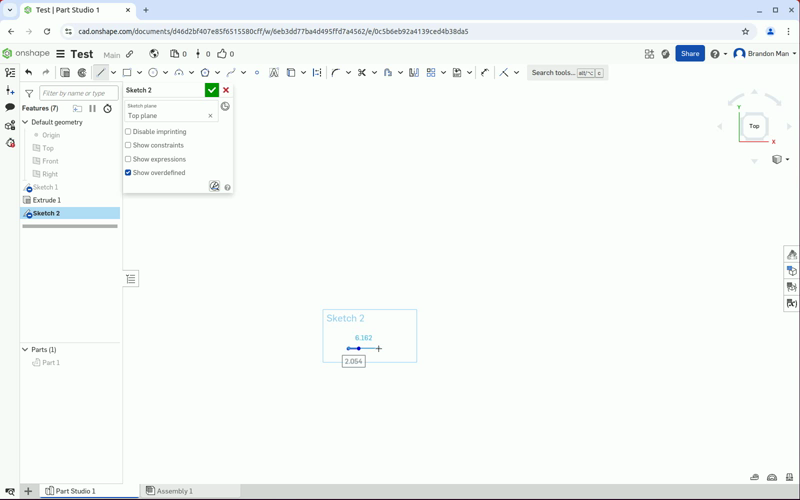
mouse_move(348, 338)
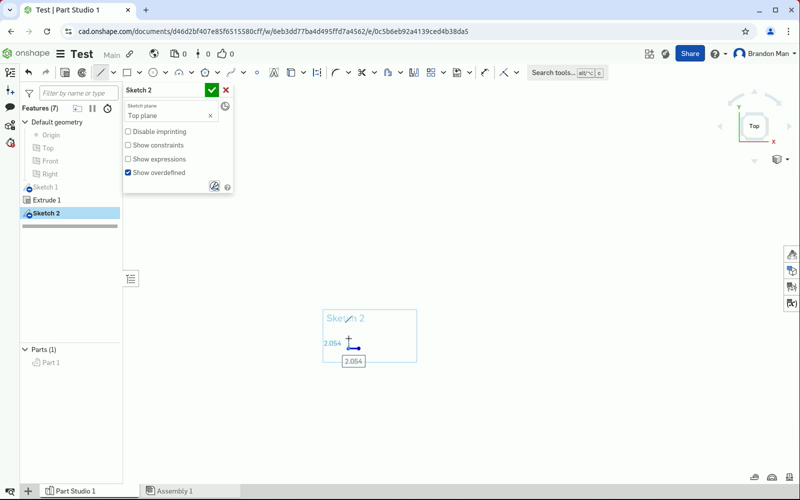
click(348, 338)
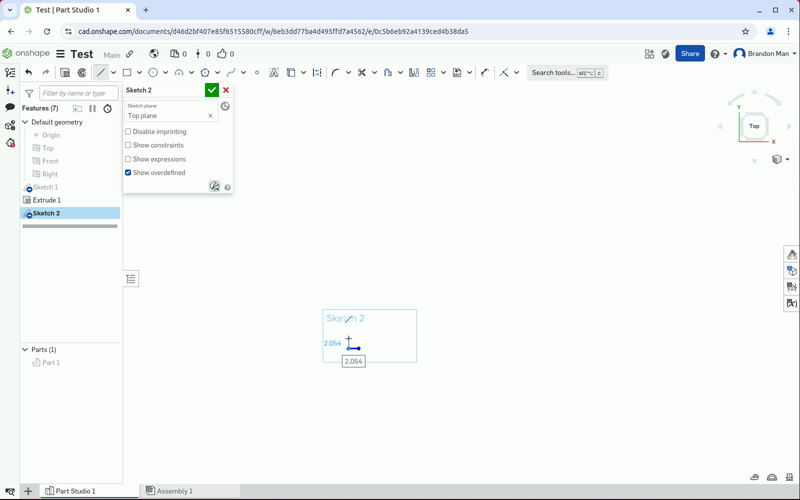
key_up(shift)
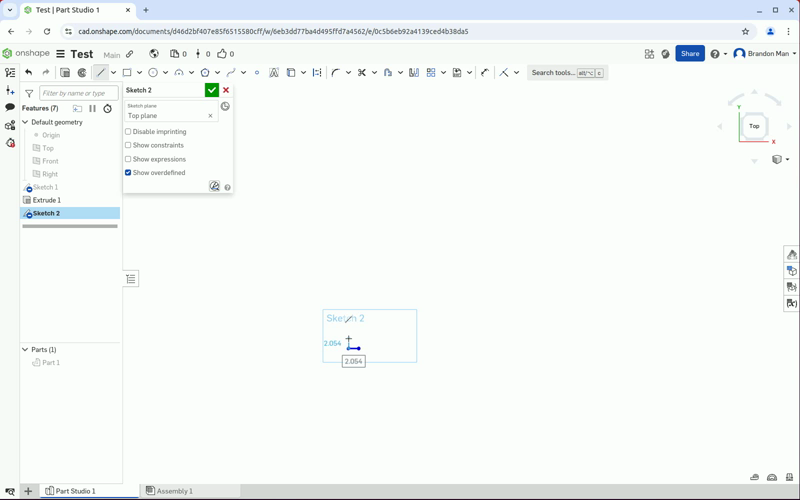
key_down(shift)
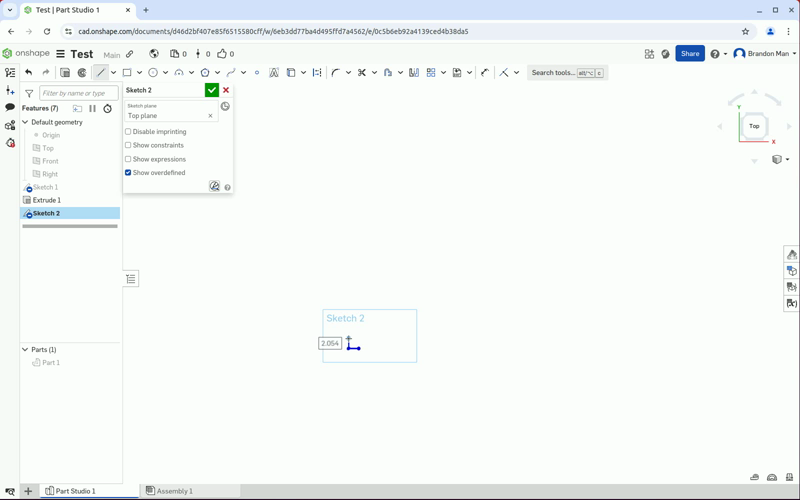
mouse_move(378, 338)
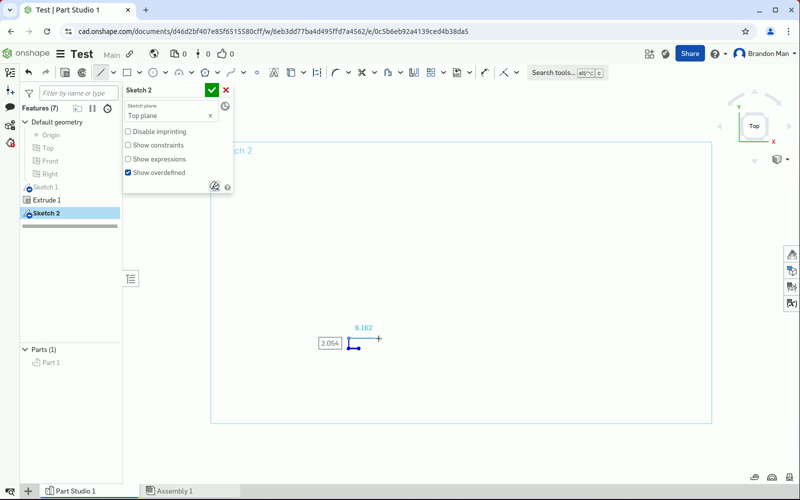
mouse_move(348, 338)
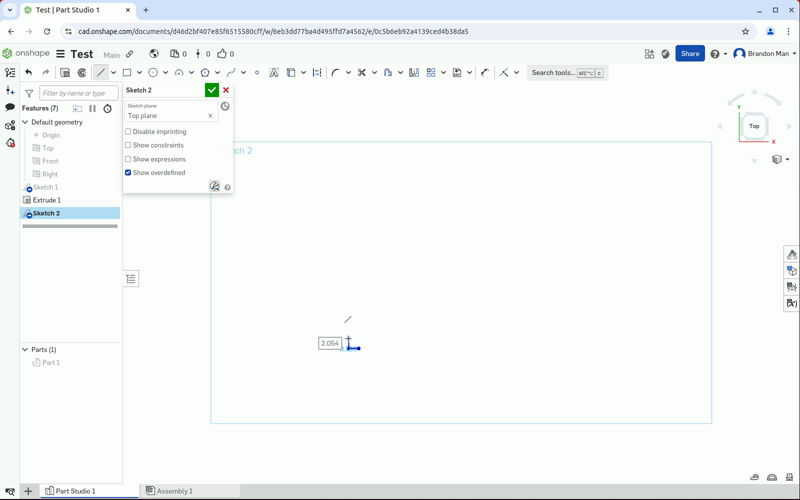
scroll(6)
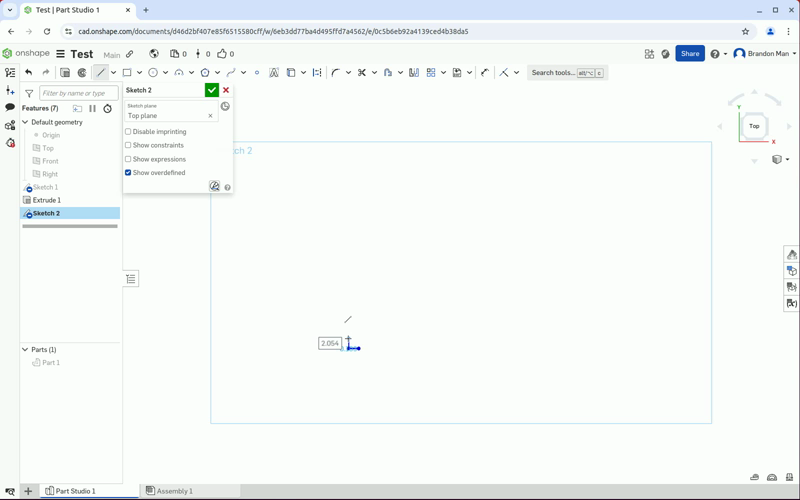
scroll(6)
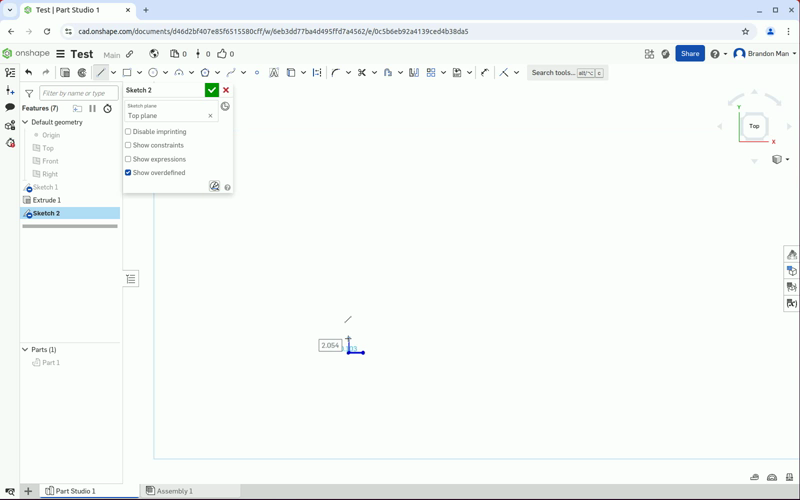
scroll(6)
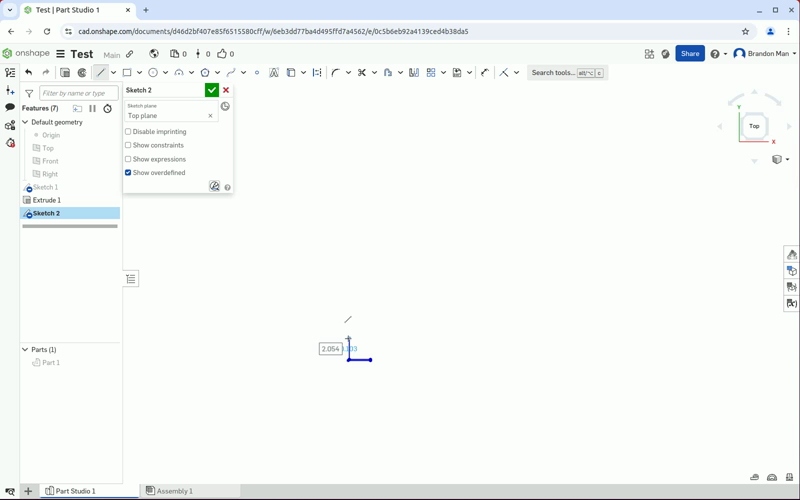
scroll(6)
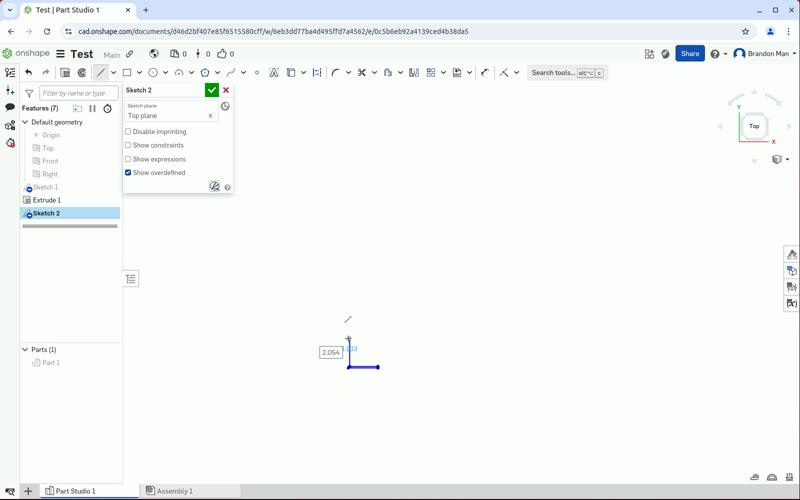
scroll(6)
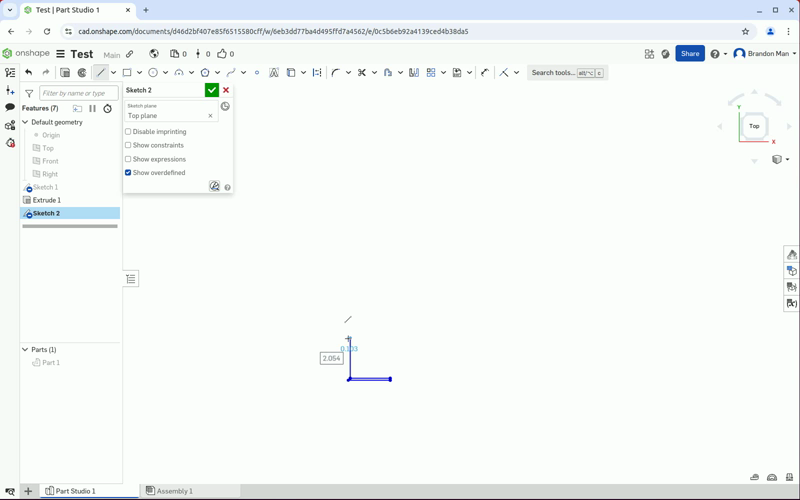
scroll(6)
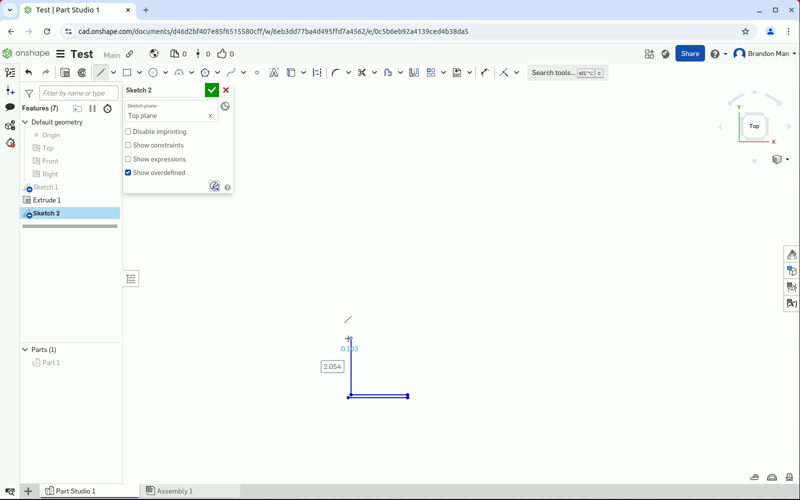
scroll(6)
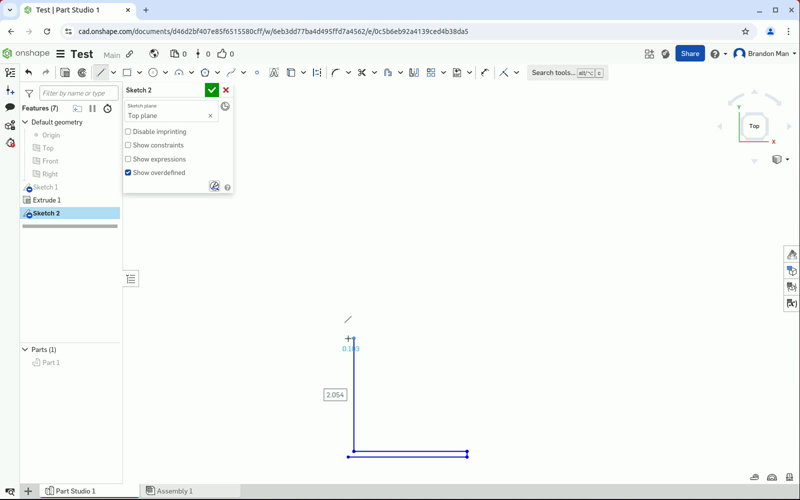
click(348, 338)
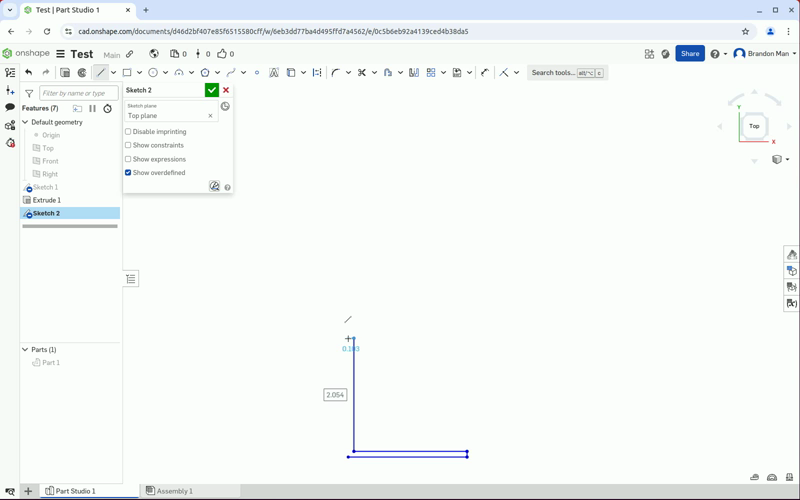
scroll(-6)
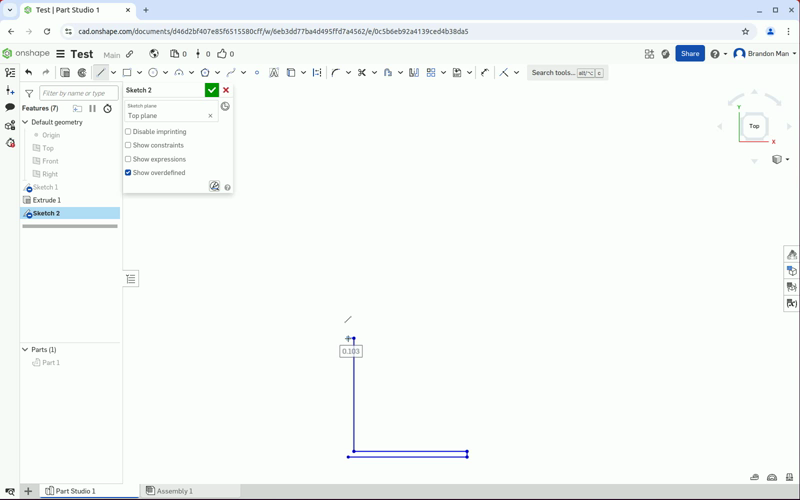
scroll(-6)
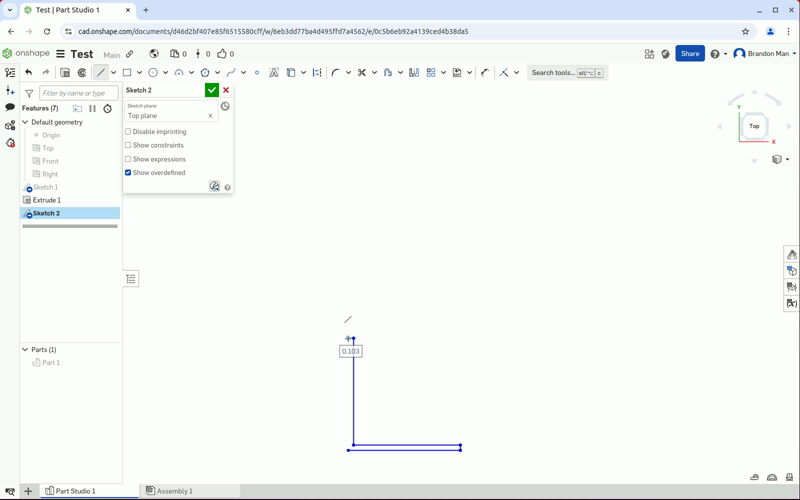
scroll(-6)
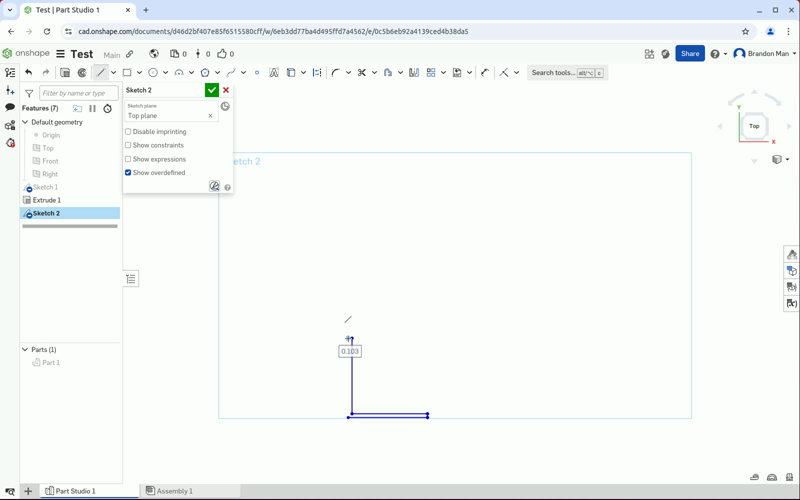
scroll(-6)
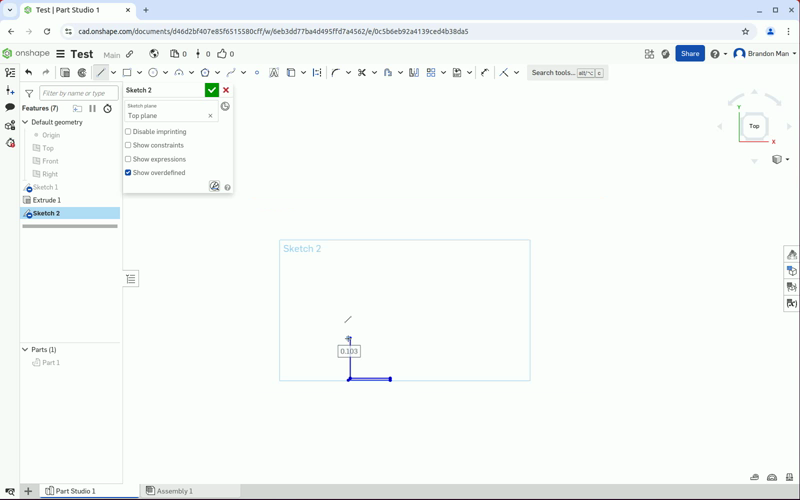
scroll(-6)
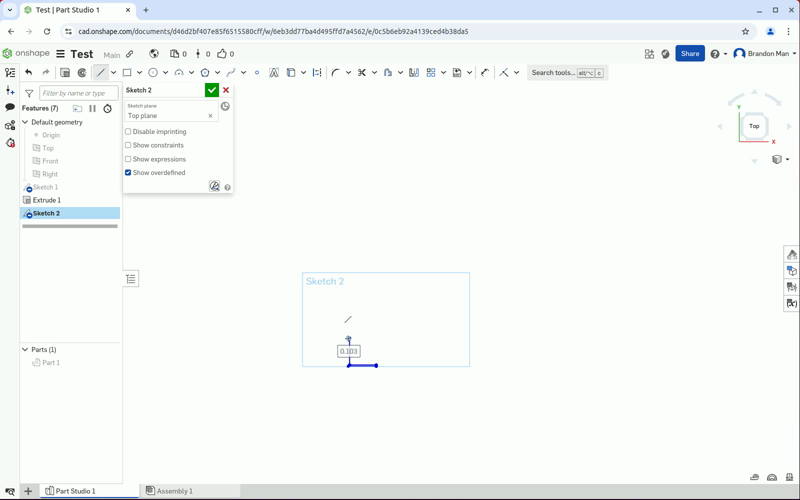
scroll(-6)
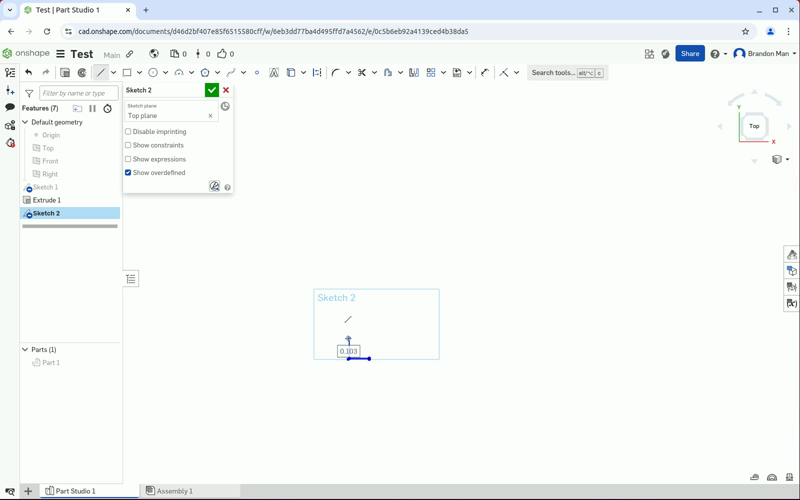
scroll(-6)
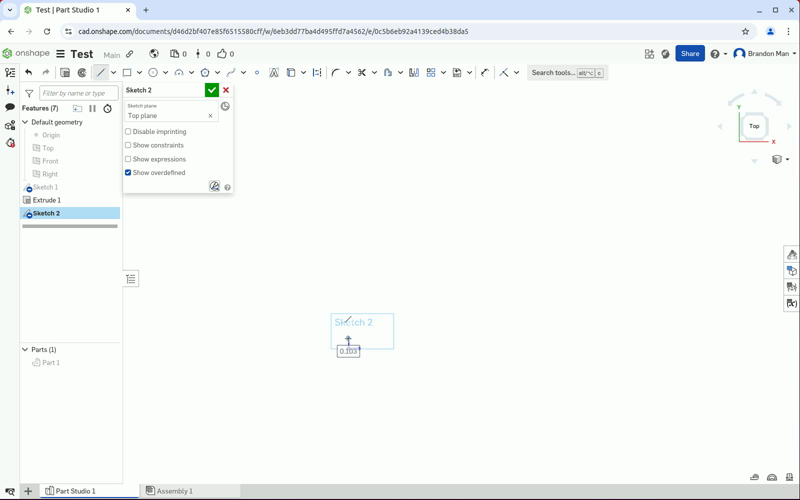
key_up(shift)
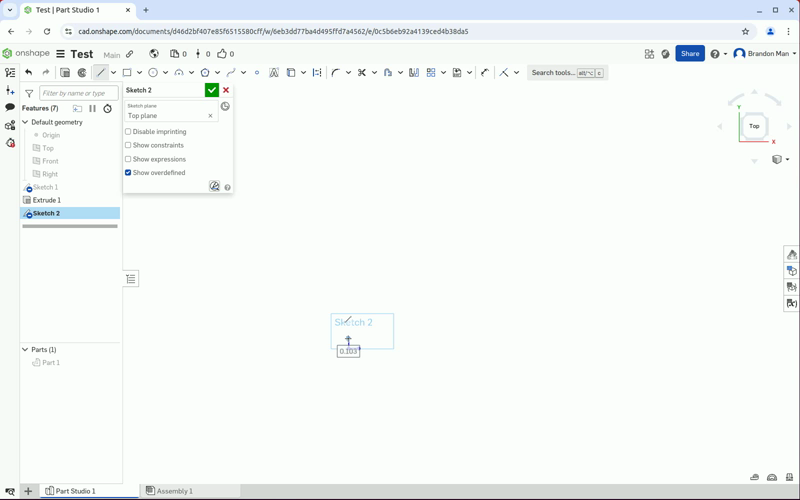
mouse_move(378, 338)
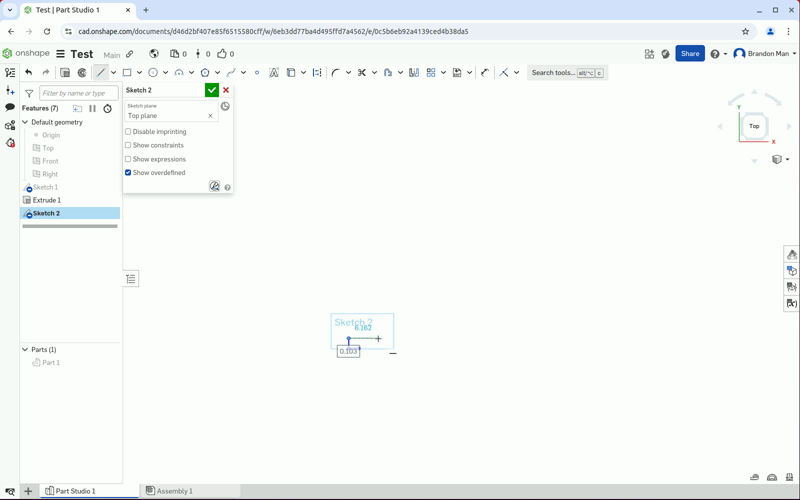
key_down(shift)
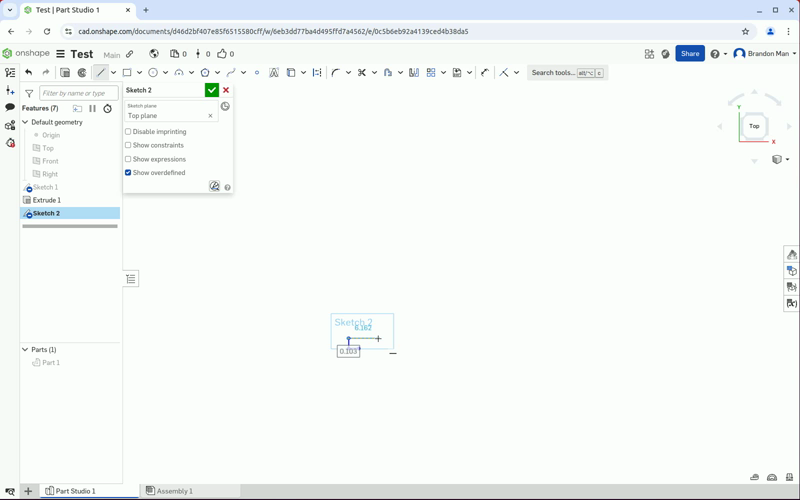
mouse_move(348, 348)
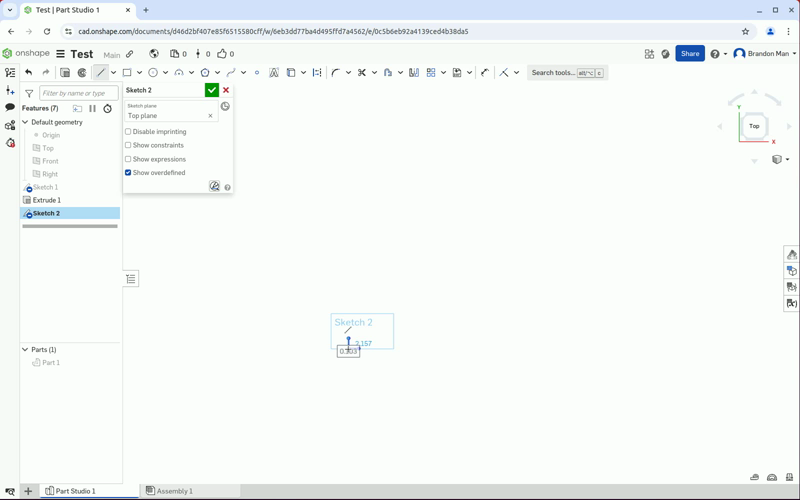
scroll(6)
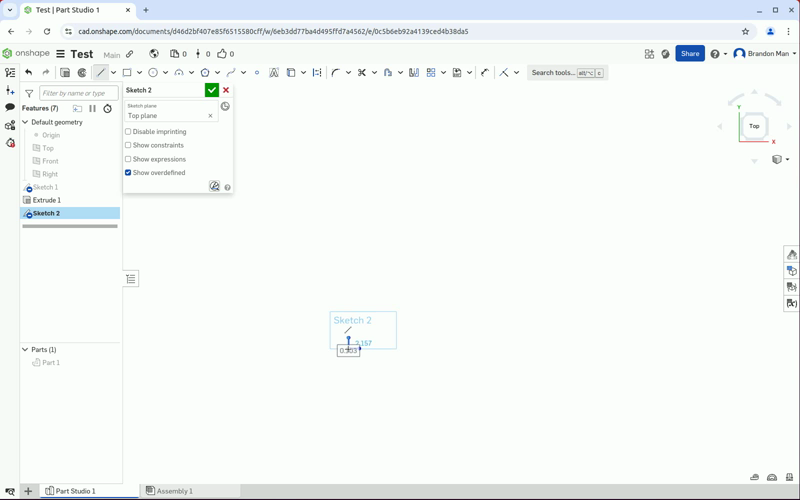
scroll(6)
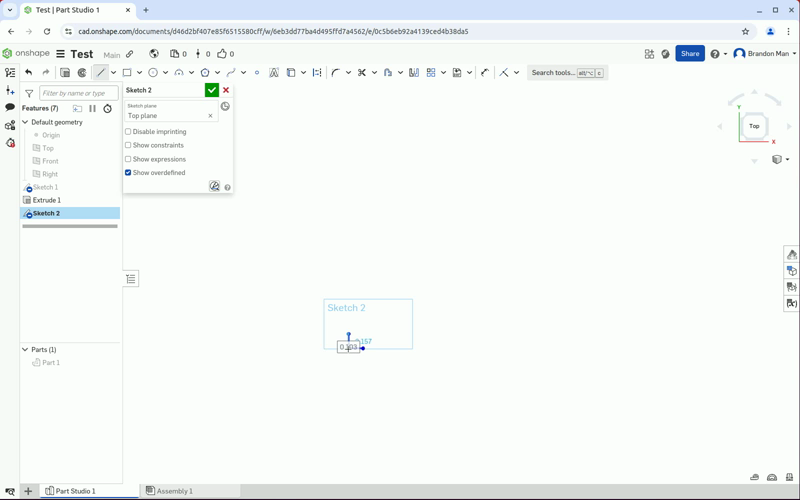
scroll(6)
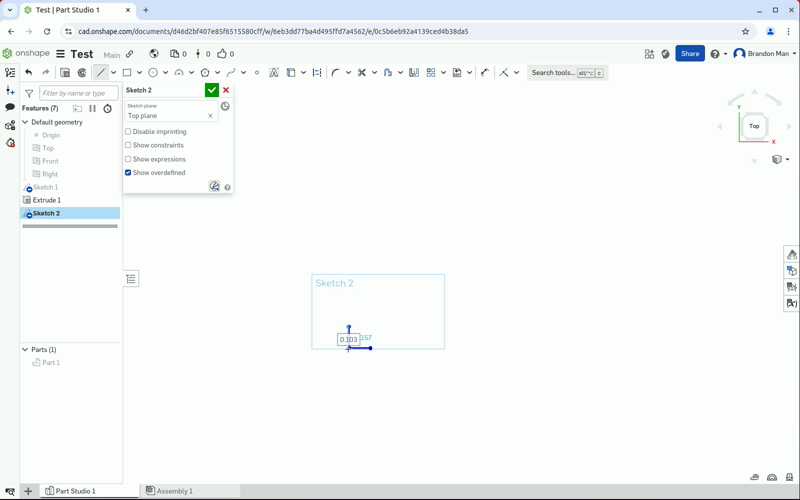
scroll(6)
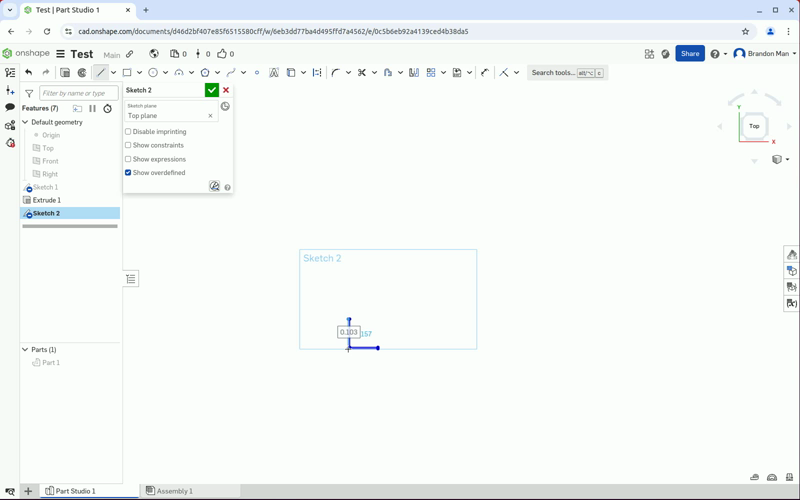
scroll(6)
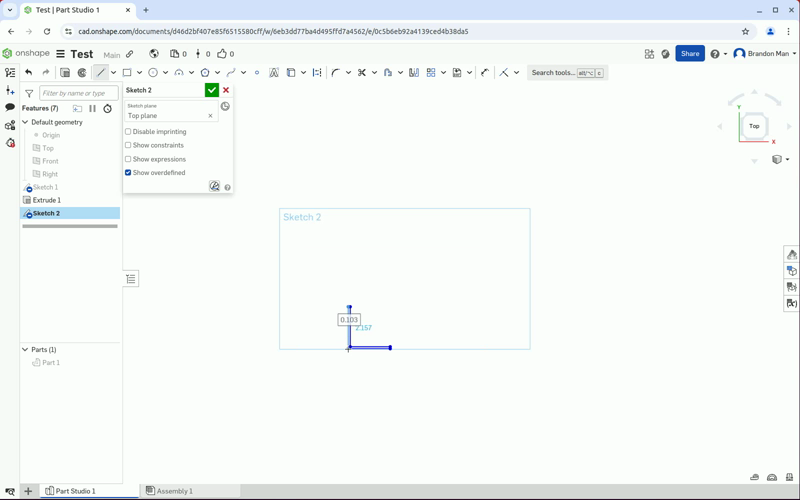
scroll(6)
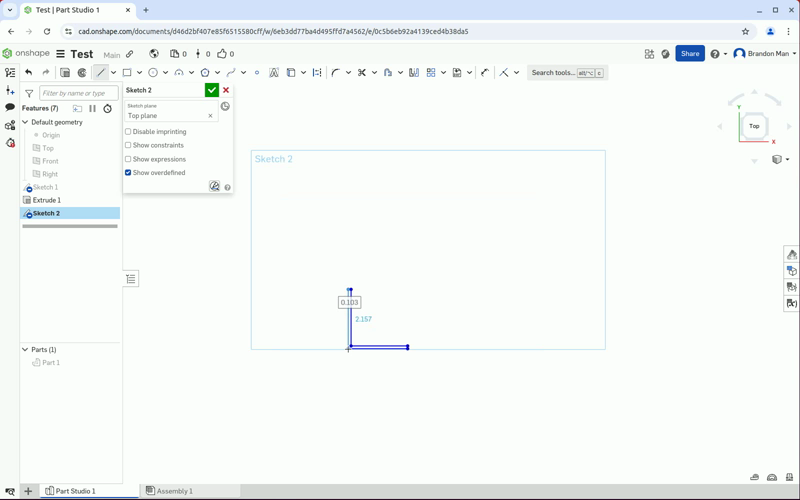
scroll(6)
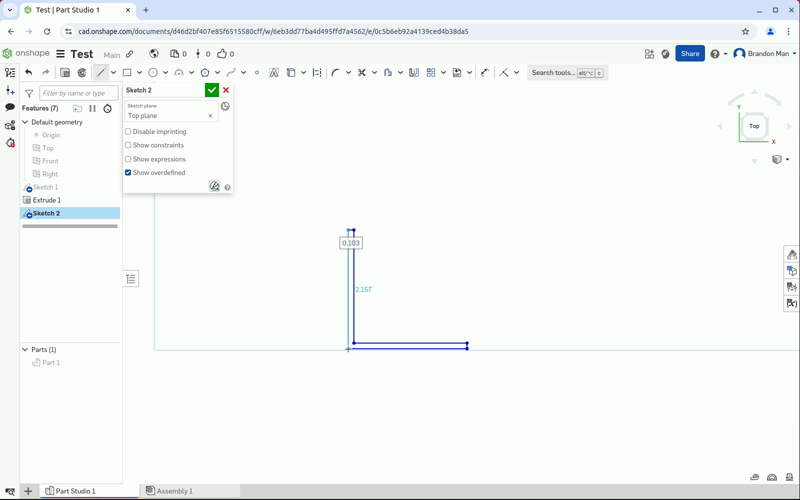
key_up(shift)
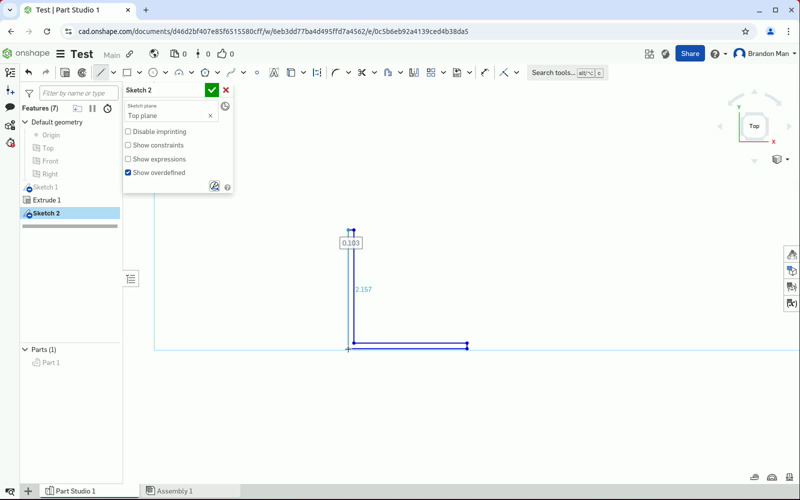
click(348, 348)
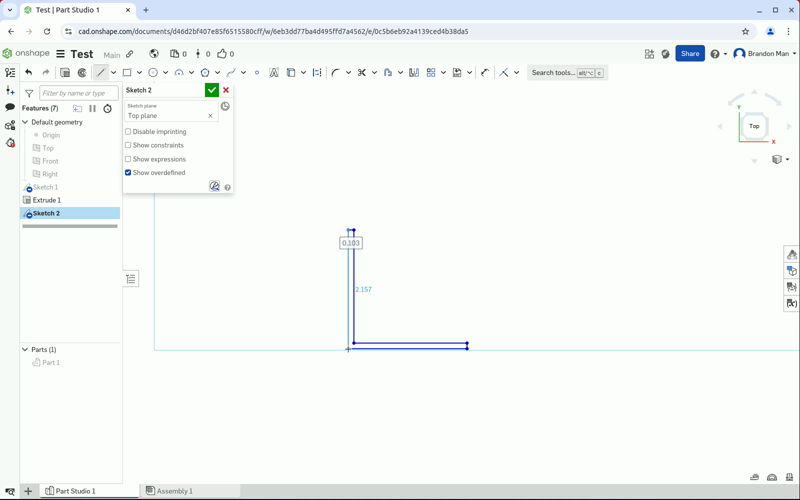
scroll(-6)
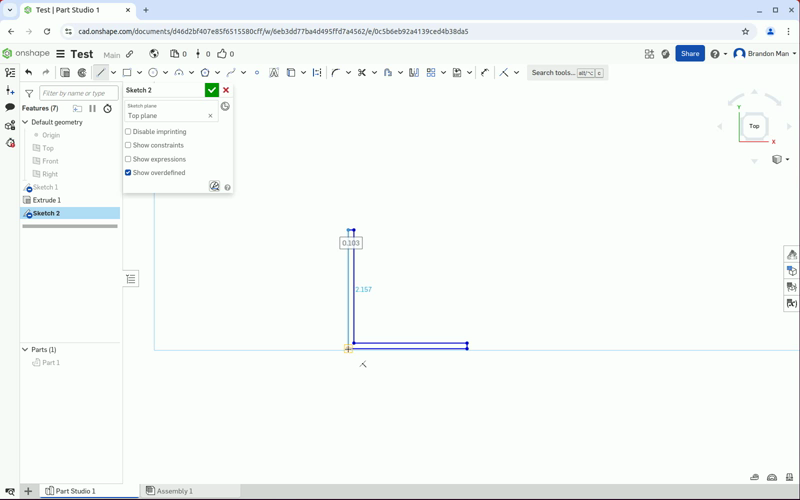
scroll(-6)
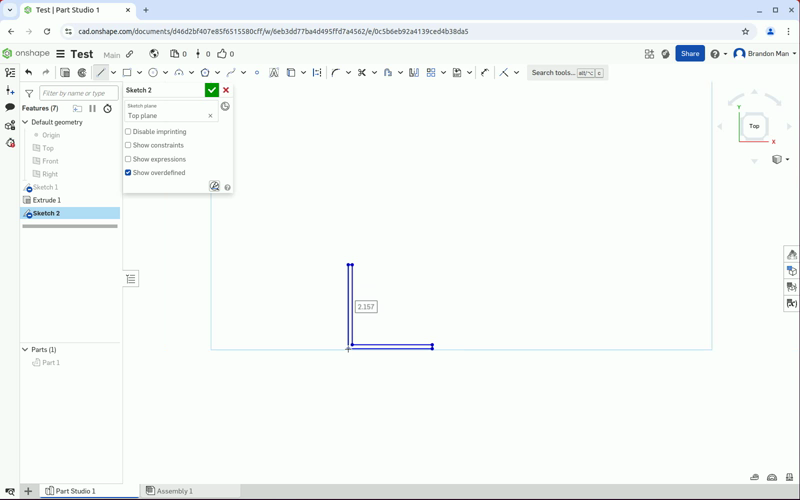
scroll(-6)
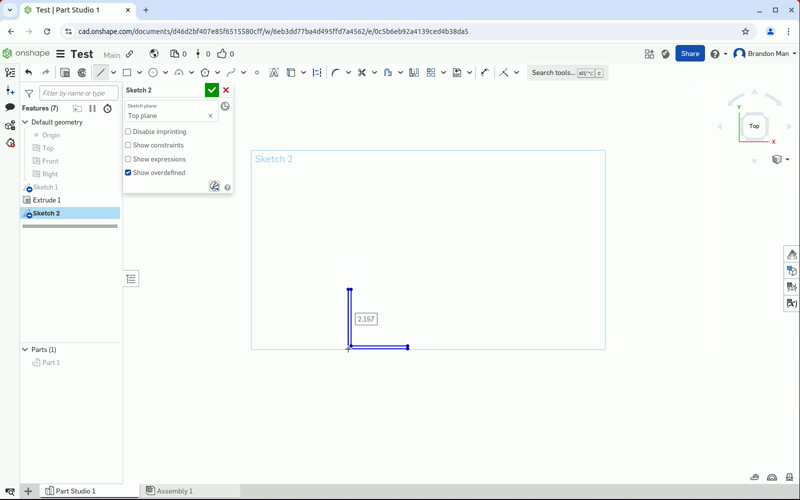
scroll(-6)
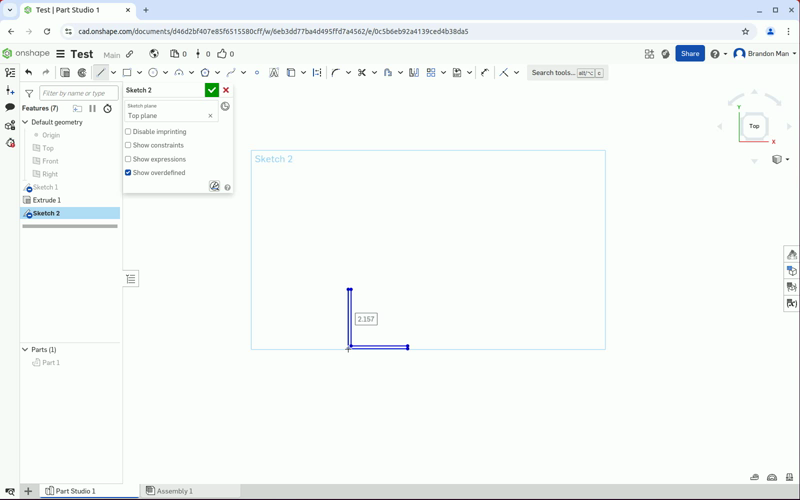
scroll(-6)
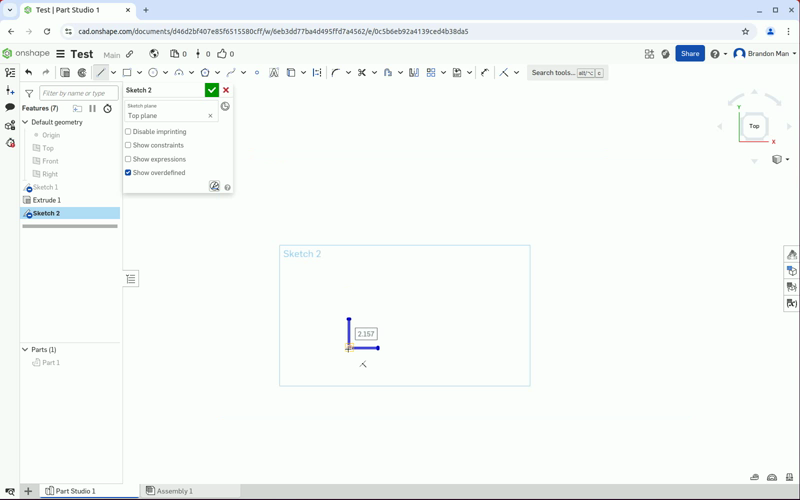
scroll(-6)
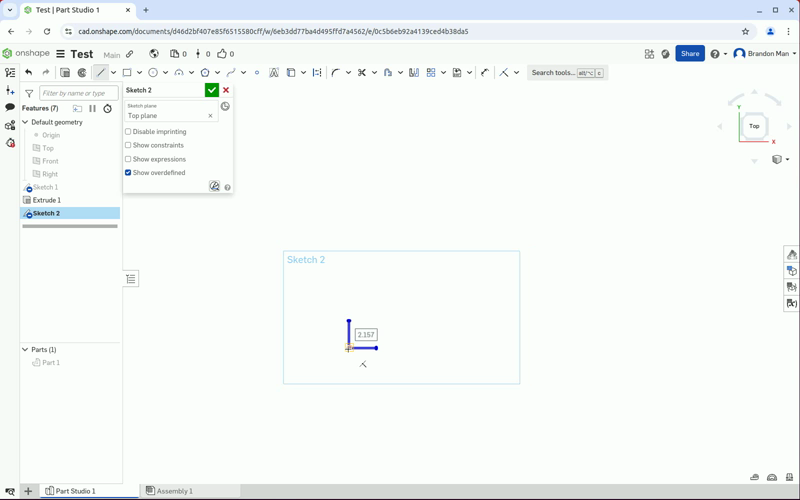
scroll(-6)
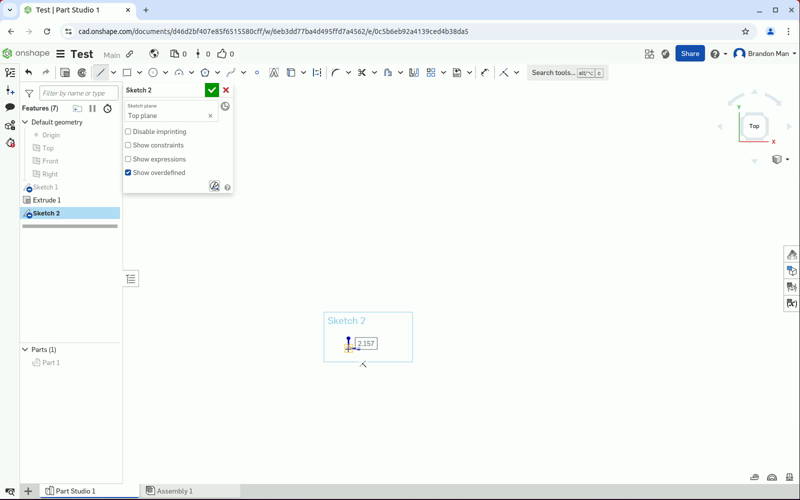
key(esc)
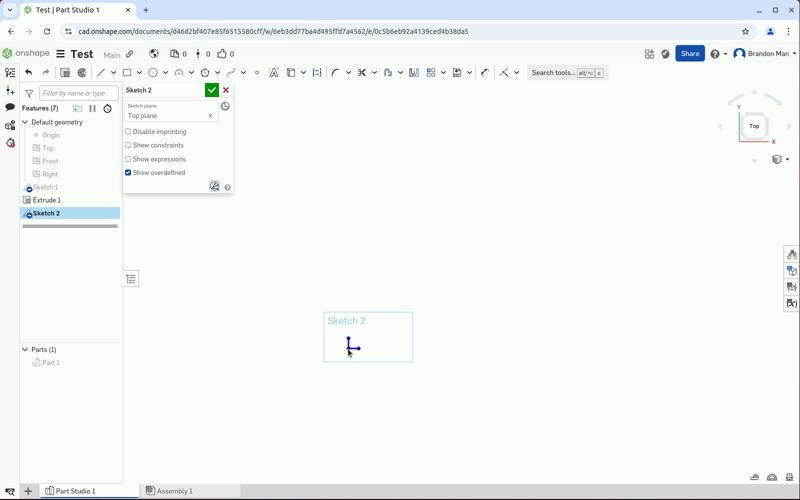
mouse_move(352, 348)
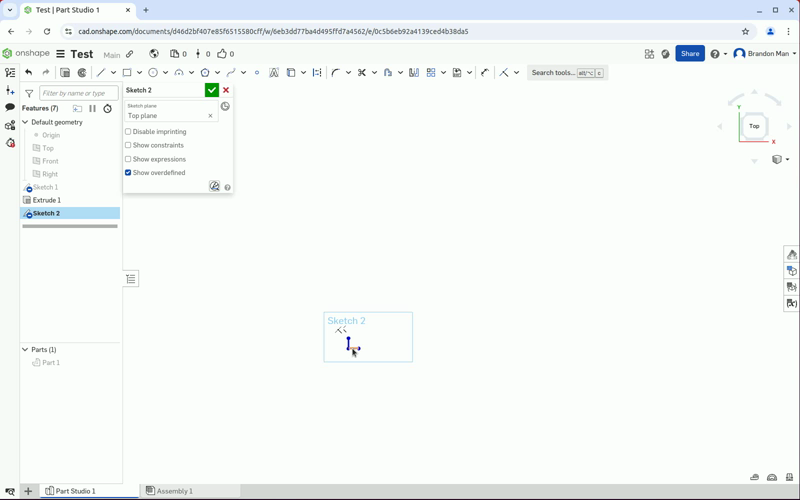
scroll(6)
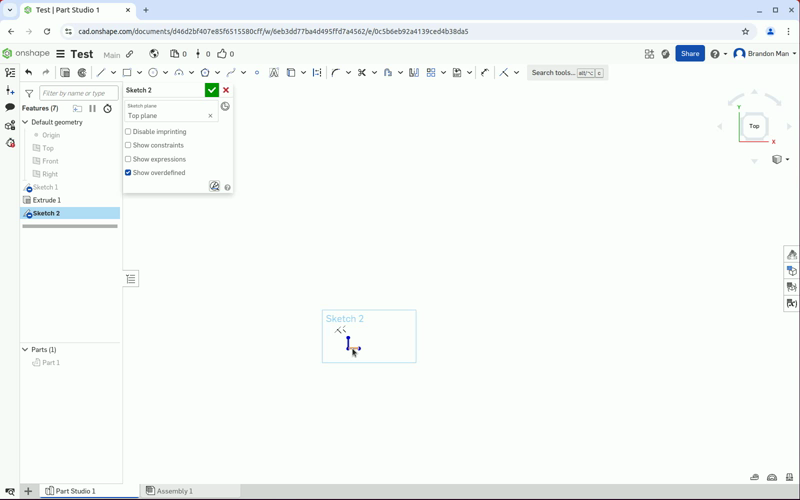
scroll(6)
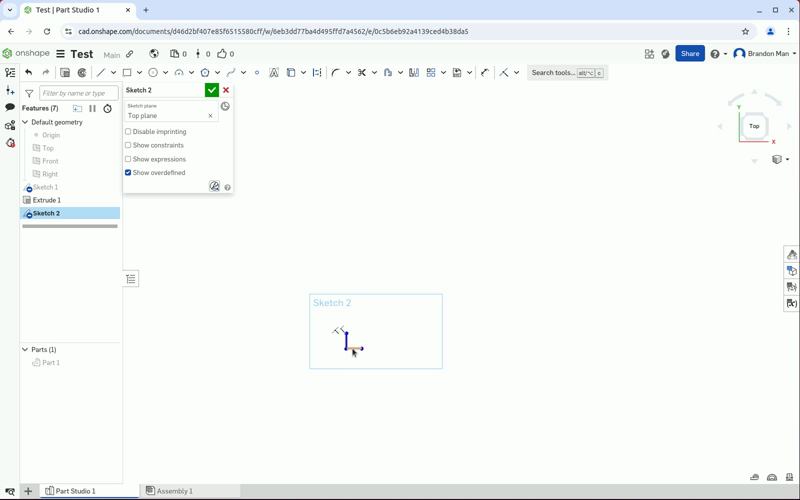
scroll(6)
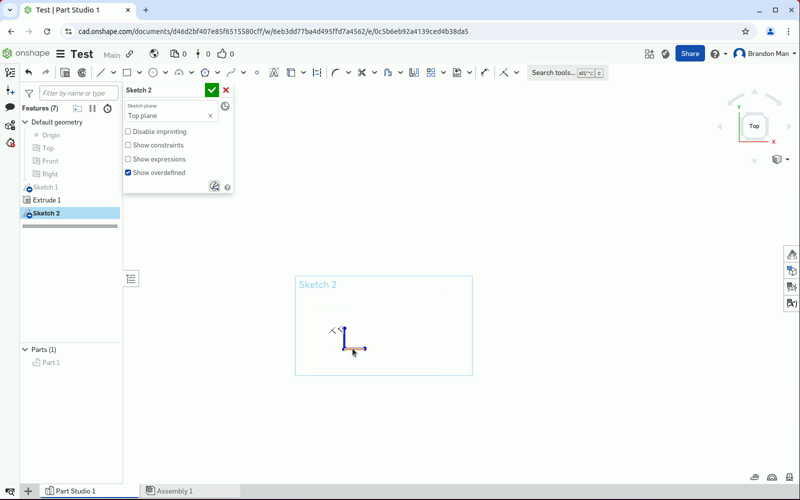
scroll(6)
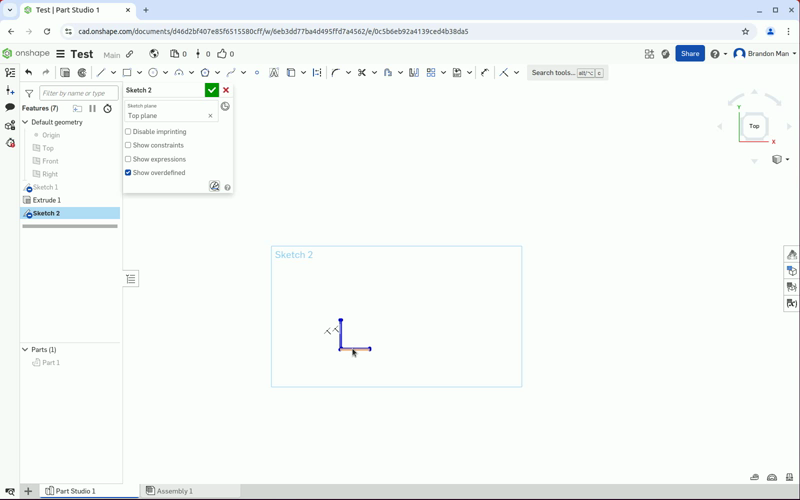
scroll(6)
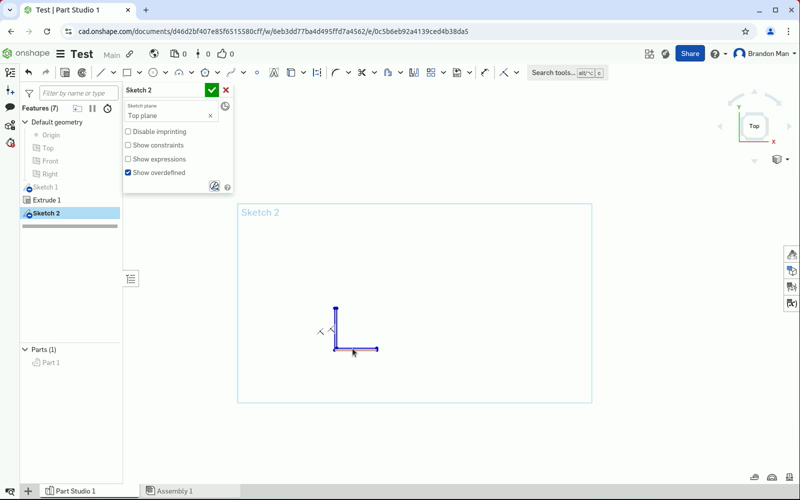
scroll(6)
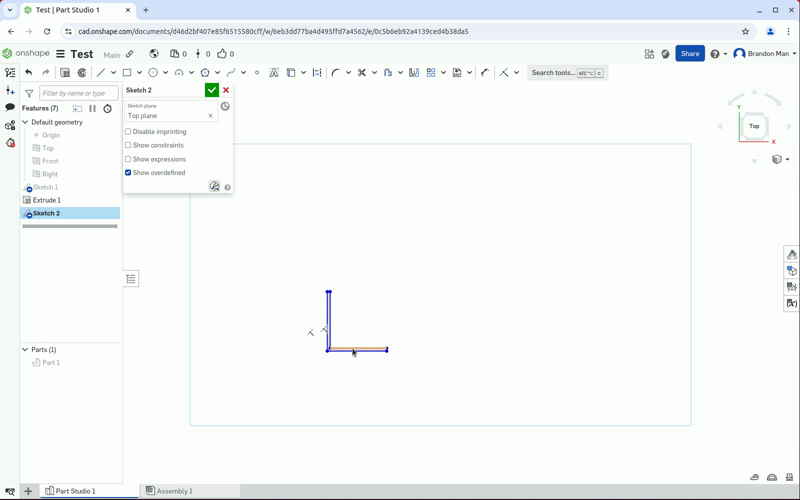
scroll(6)
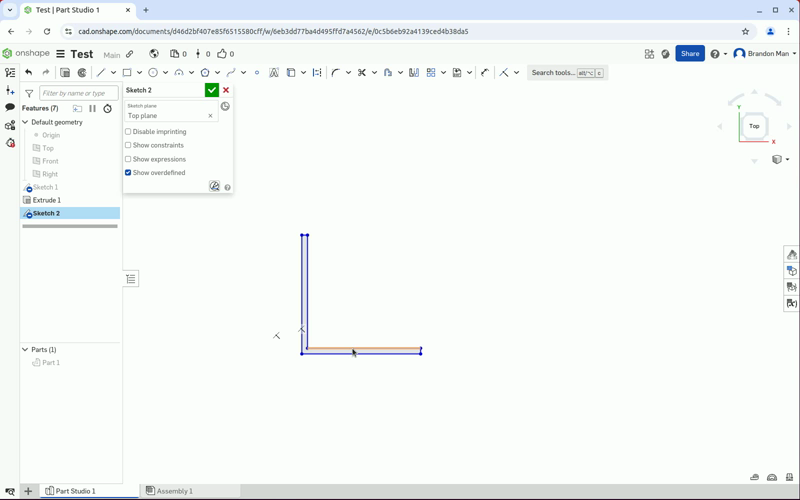
click(352, 348)
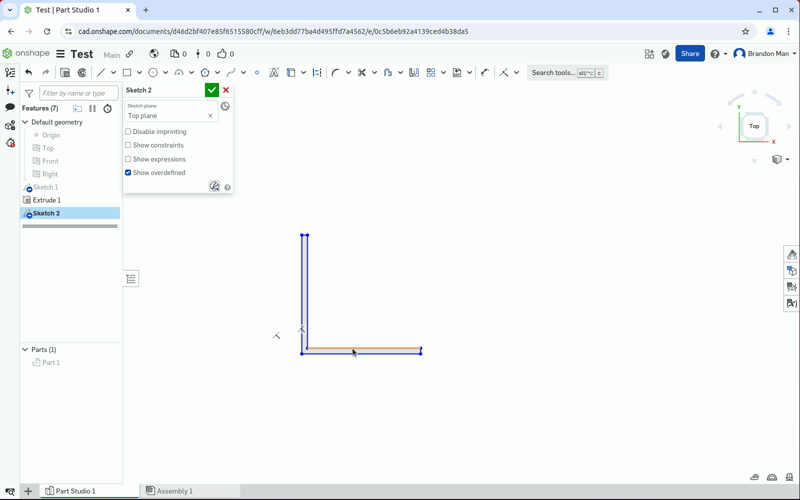
scroll(-6)
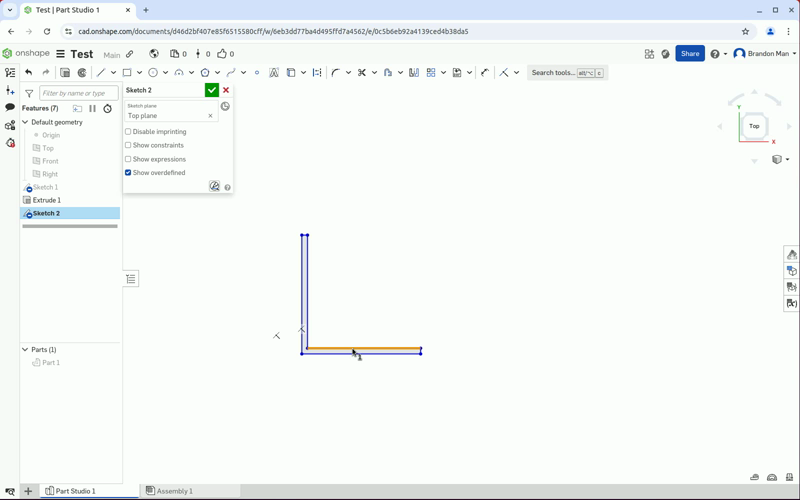
scroll(-6)
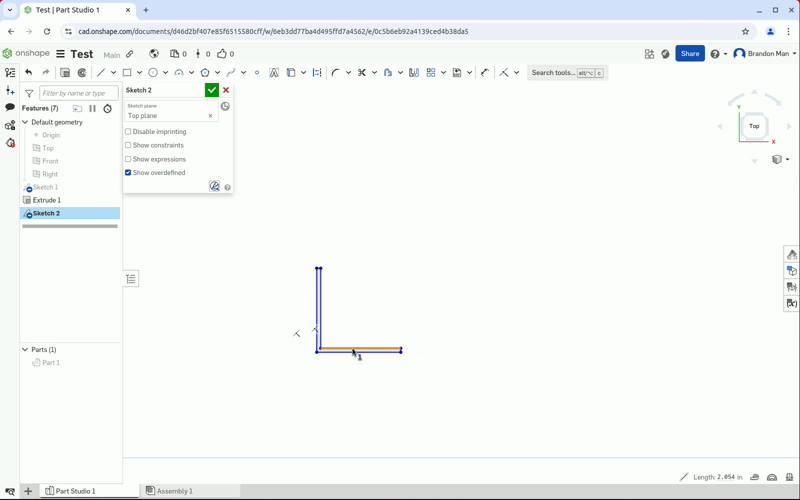
scroll(-6)
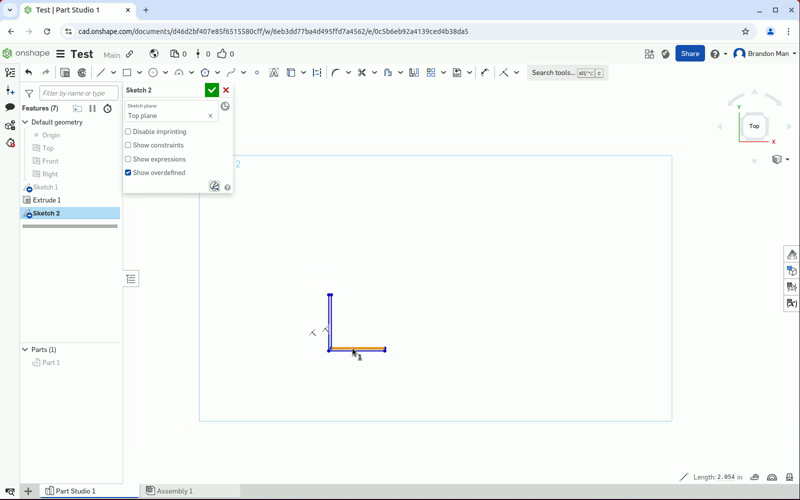
scroll(-6)
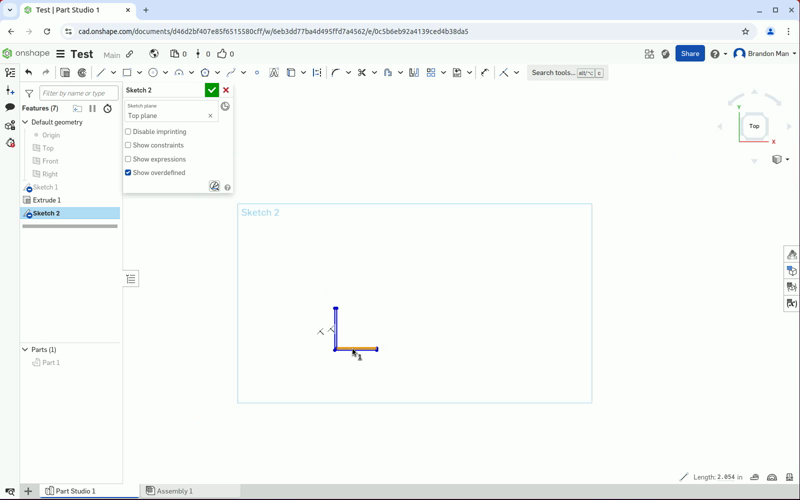
scroll(-6)
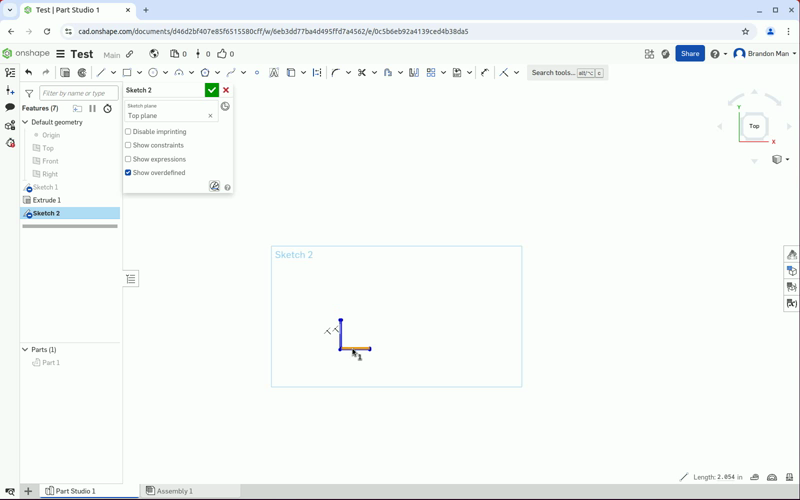
scroll(-6)
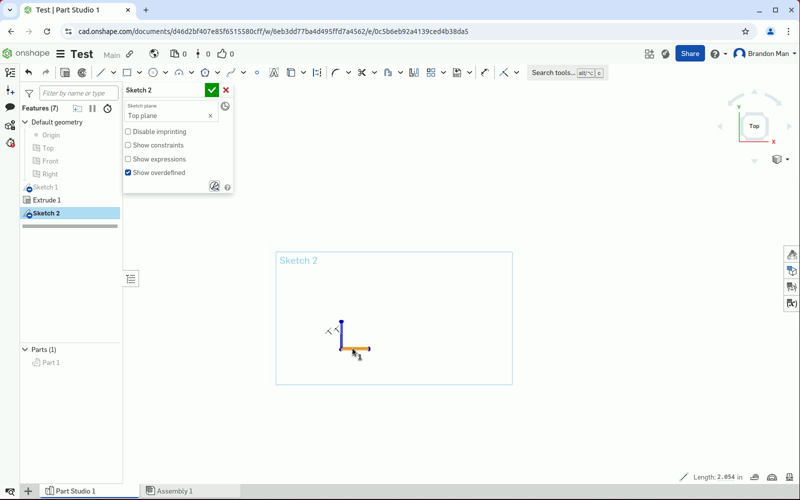
scroll(-6)
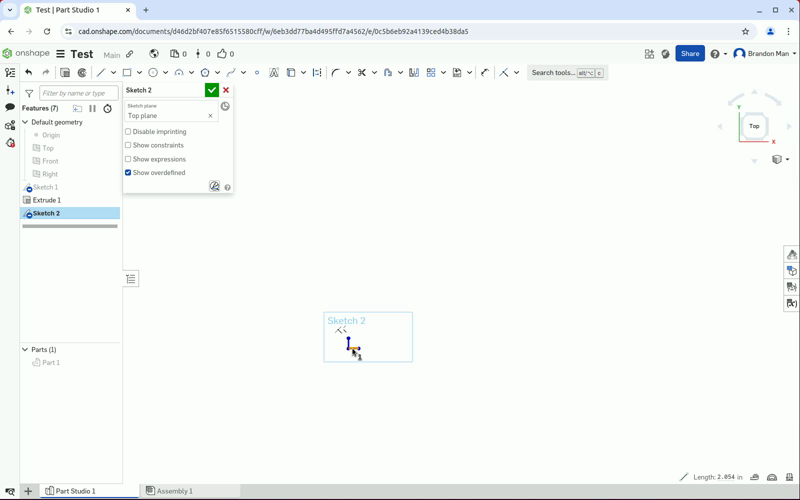
mouse_move(73, 352)
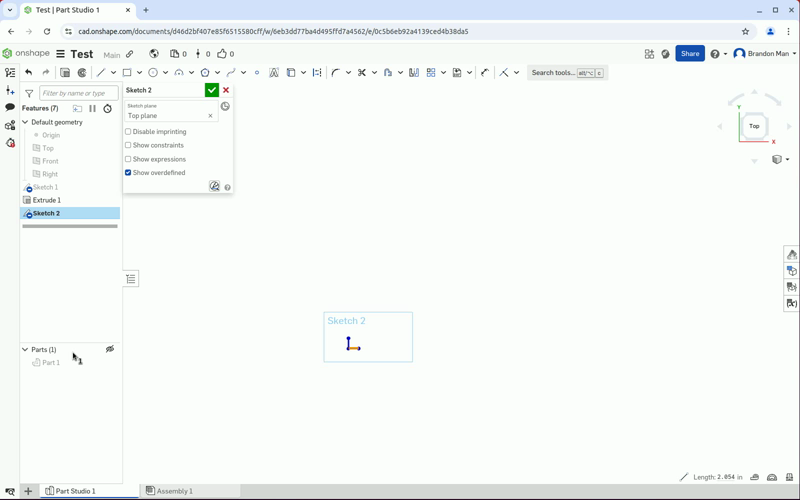
key(shift+y)
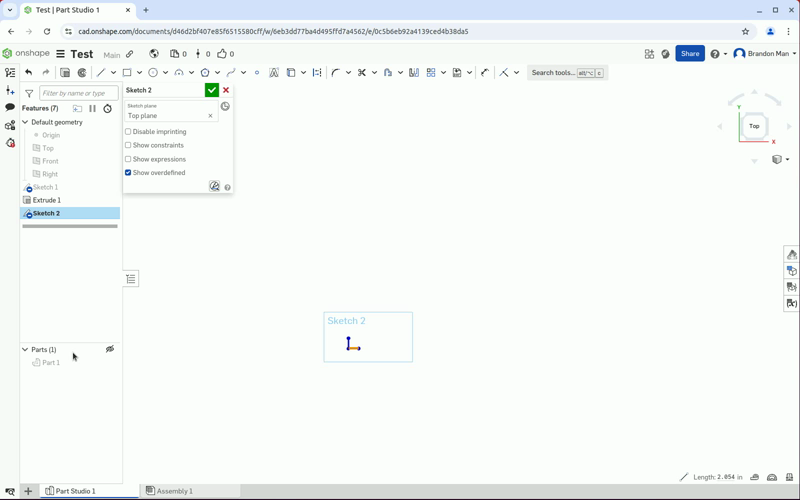
key(shift+e)
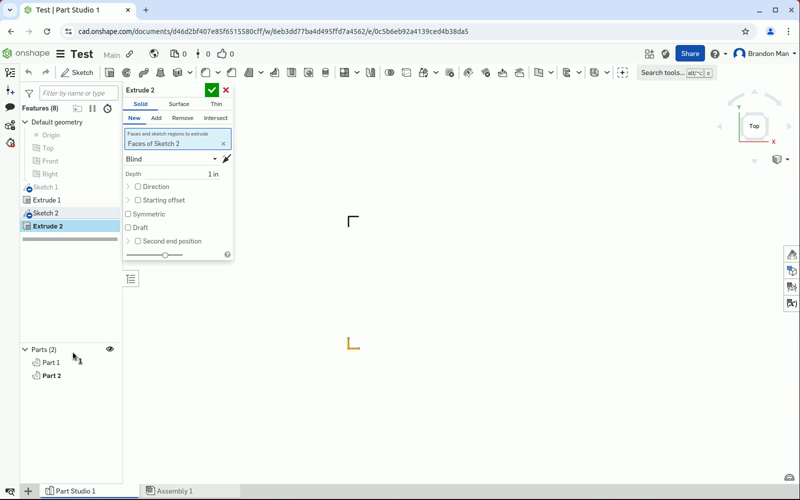
mouse_move(143, 106)
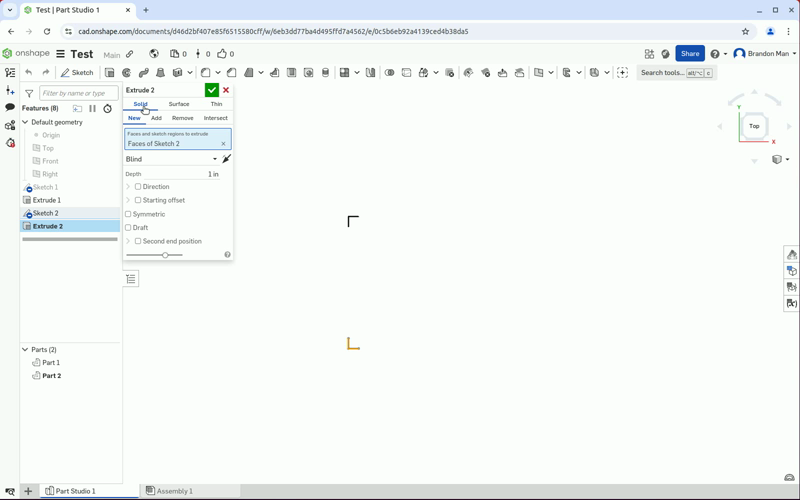
click(143, 106)
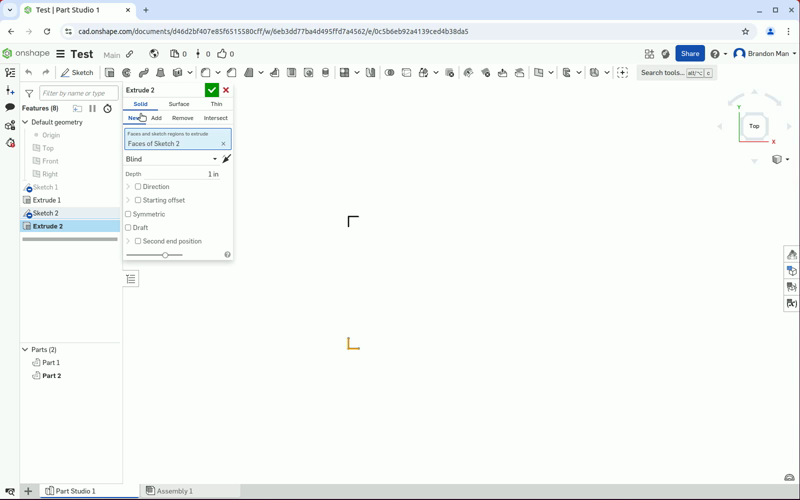
mouse_move(137, 120)
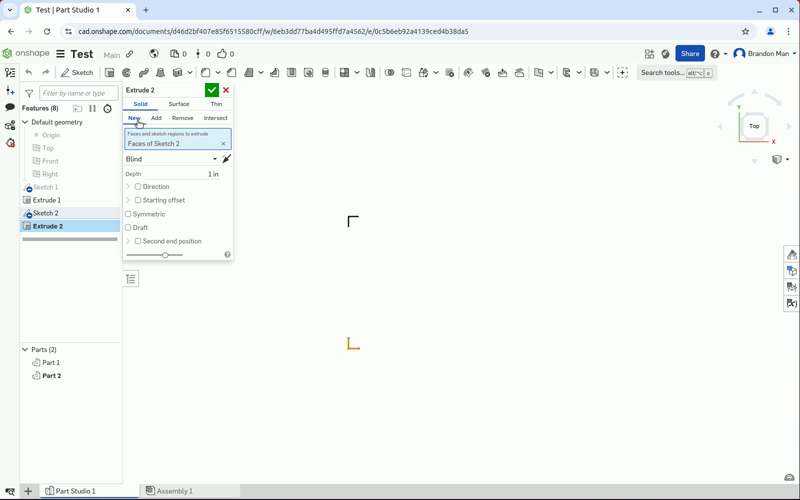
click(137, 120)
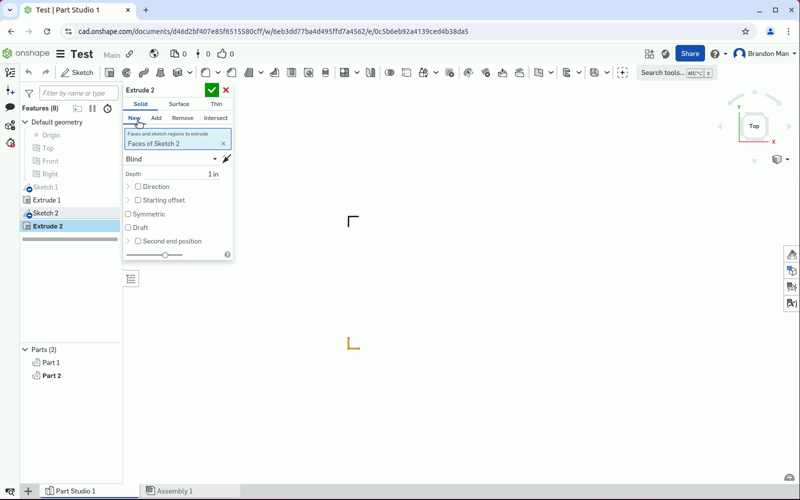
key(tab, 4)
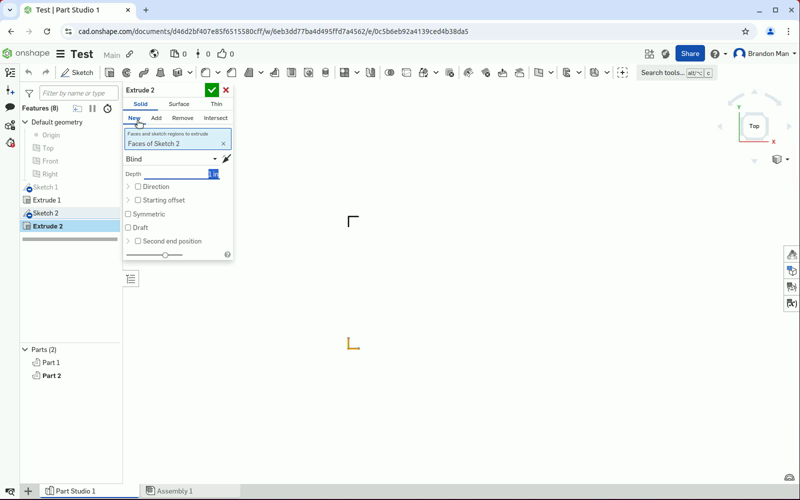
text(15.405)
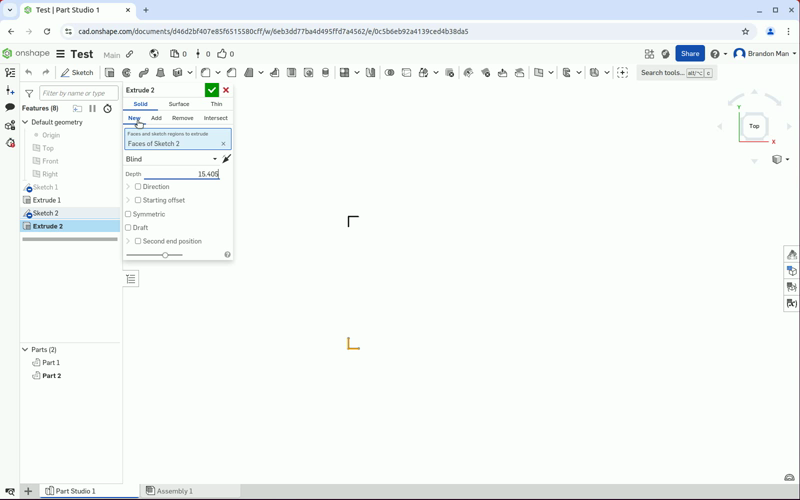
key(enter)
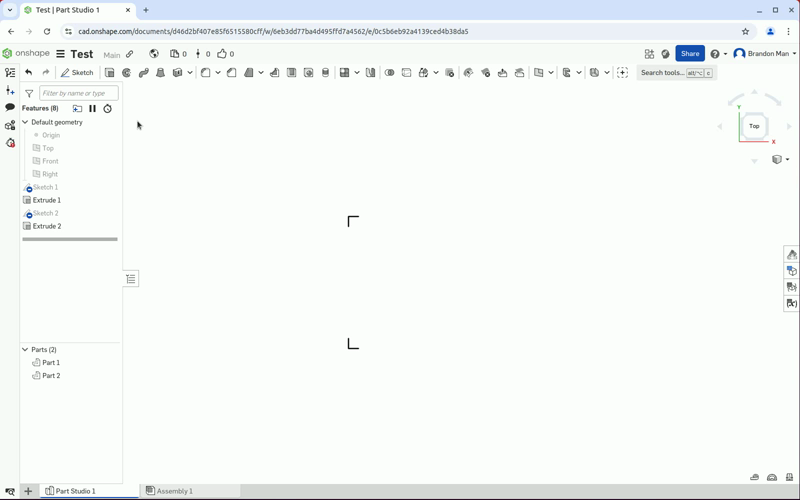
key(shift+h)
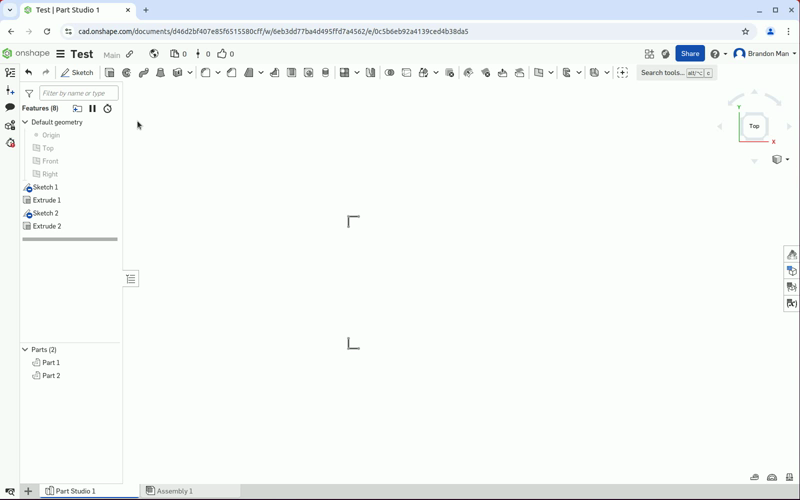
key(shift+h)
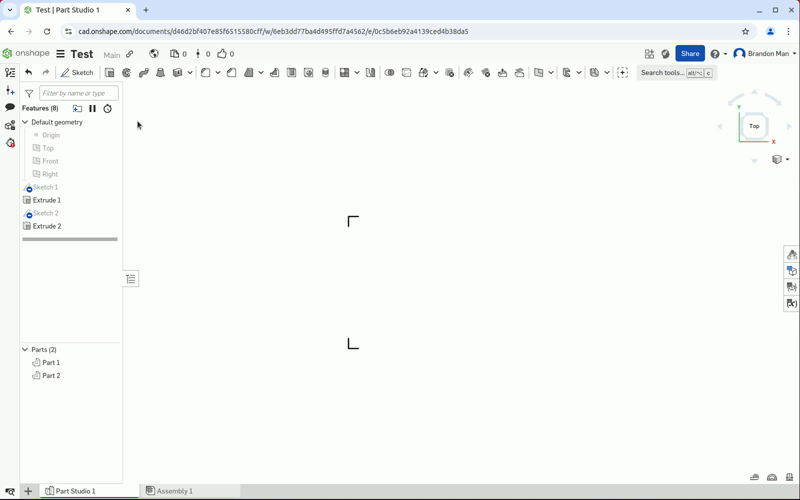
mouse_move(73, 189)
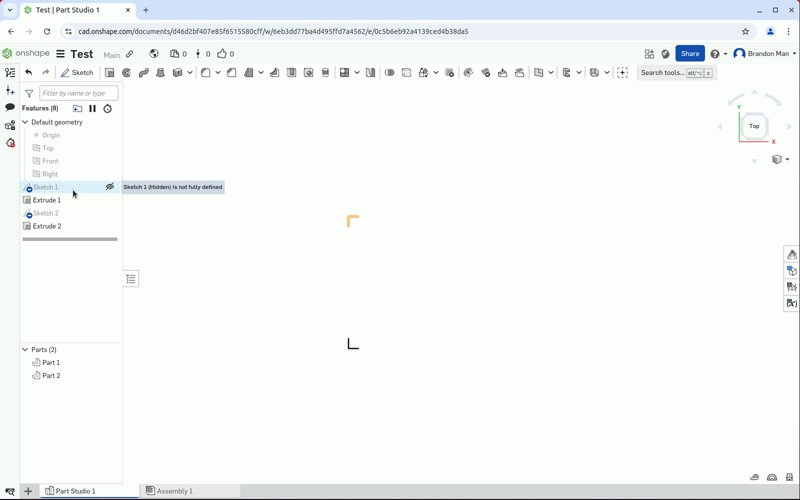
click(73, 189)
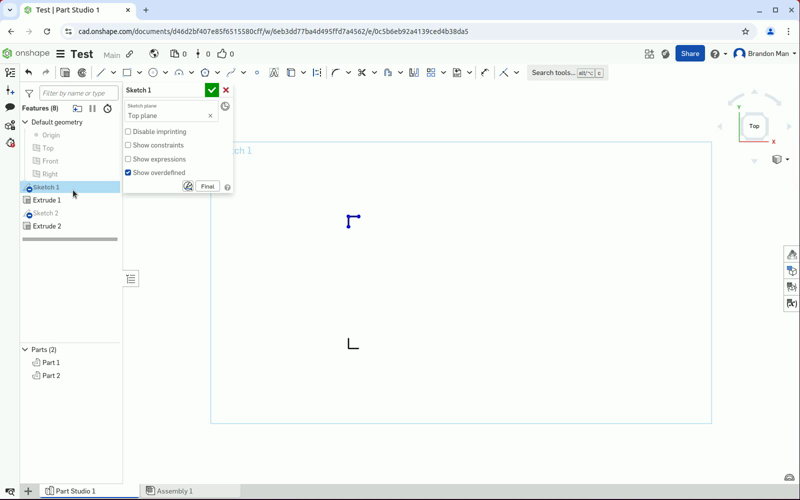
mouse_move(229, 92)
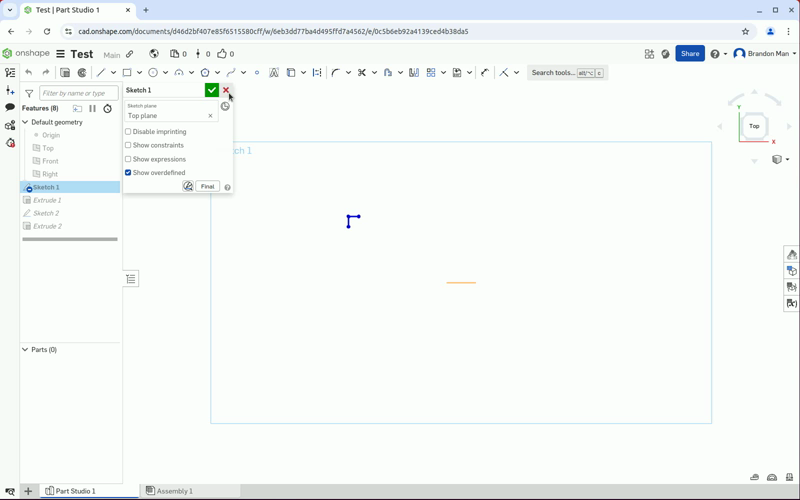
click(229, 92)
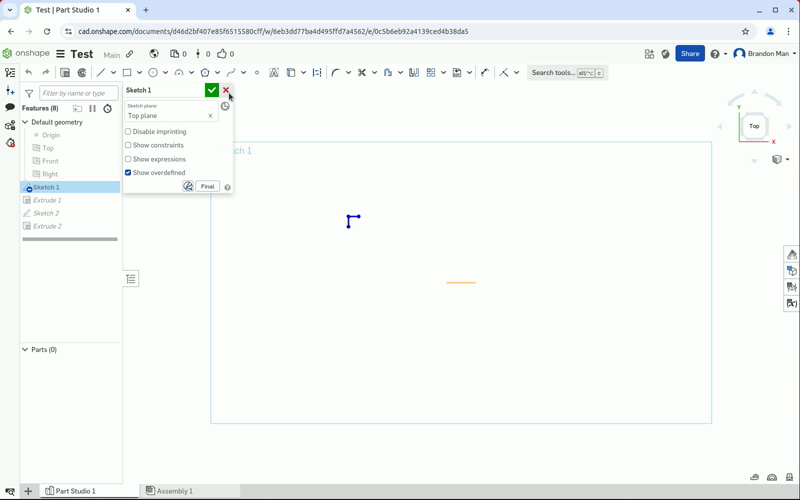
key(shift+s)
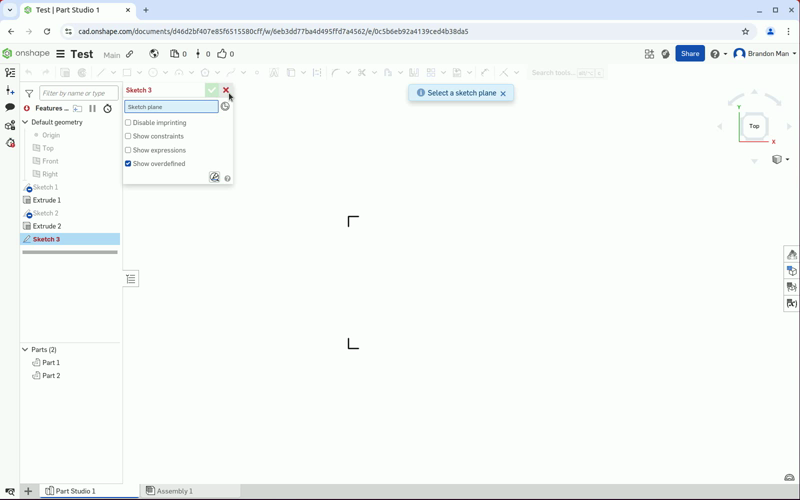
mouse_move(73, 150)
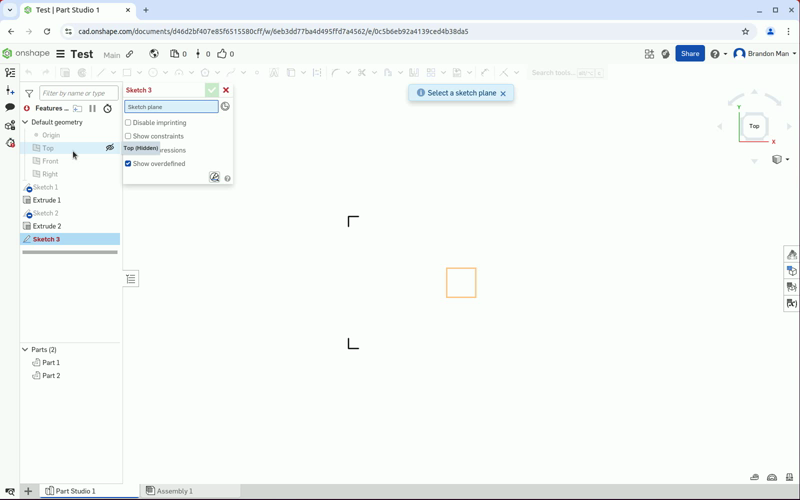
click(73, 150)
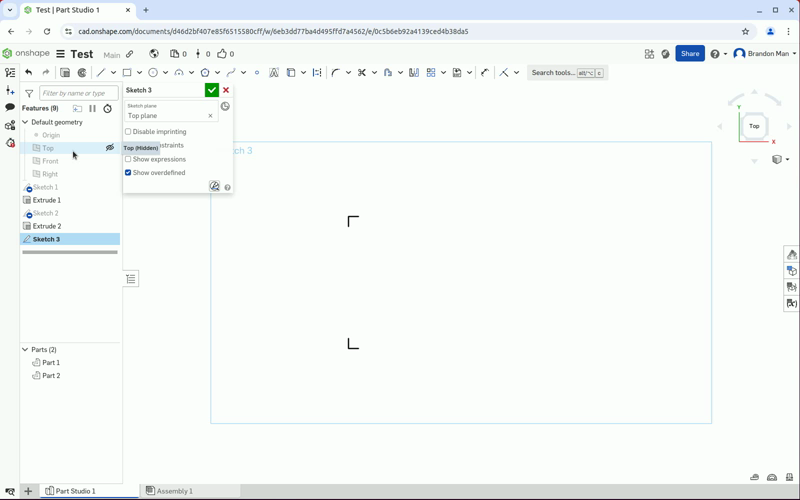
mouse_move(73, 352)
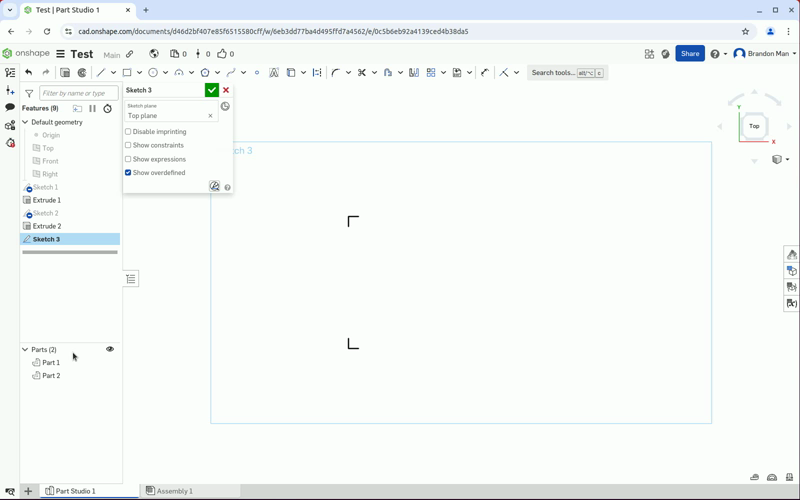
key(y)
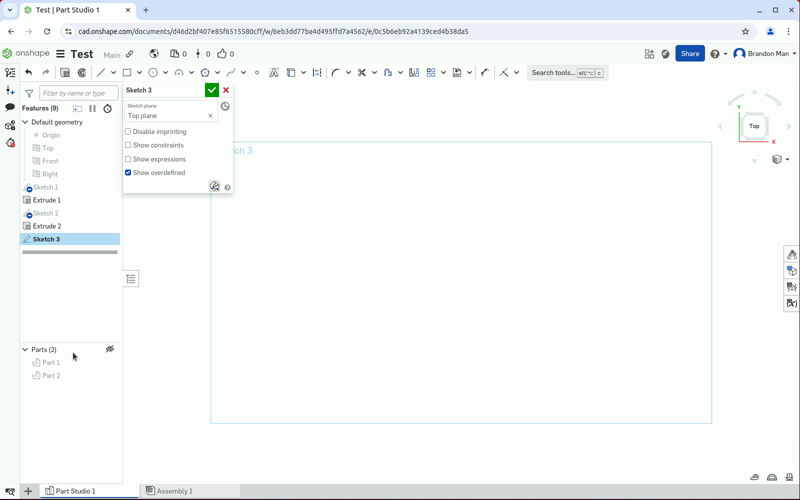
key(l)
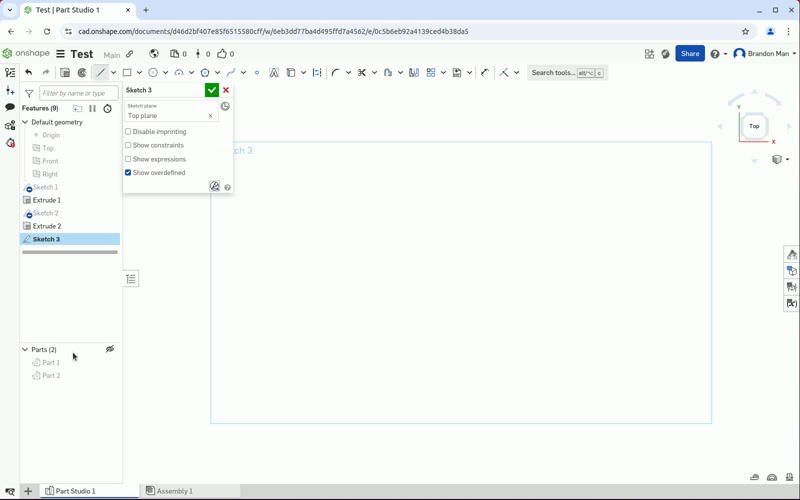
key_down(shift)
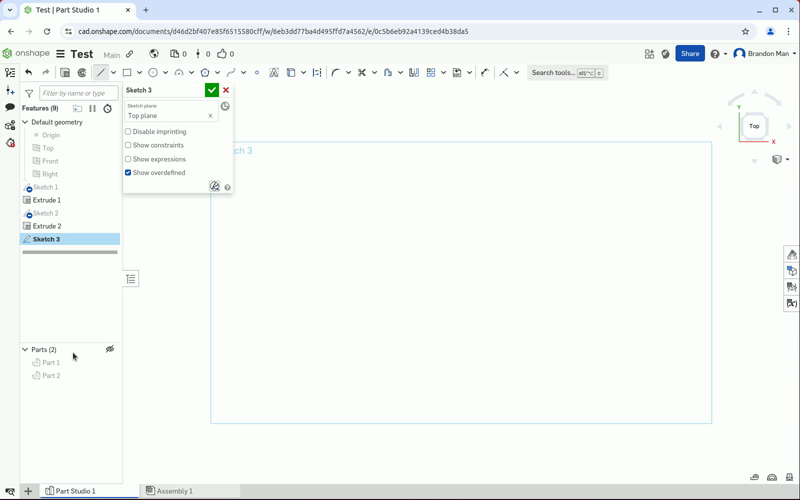
mouse_move(564, 348)
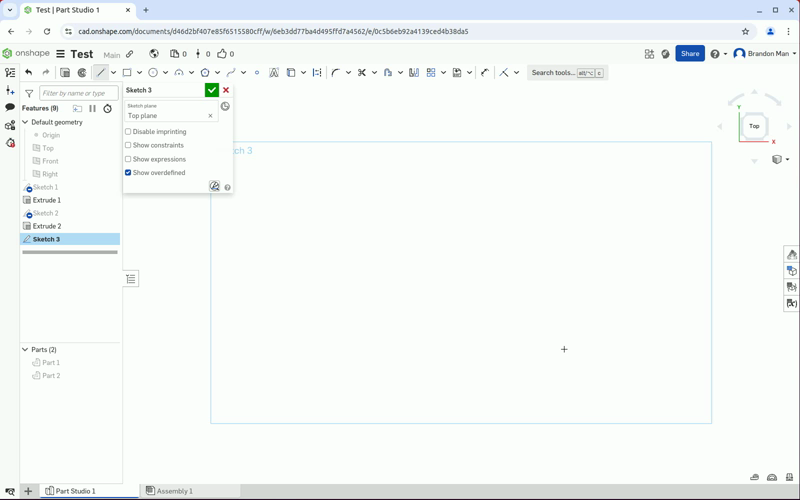
click(564, 348)
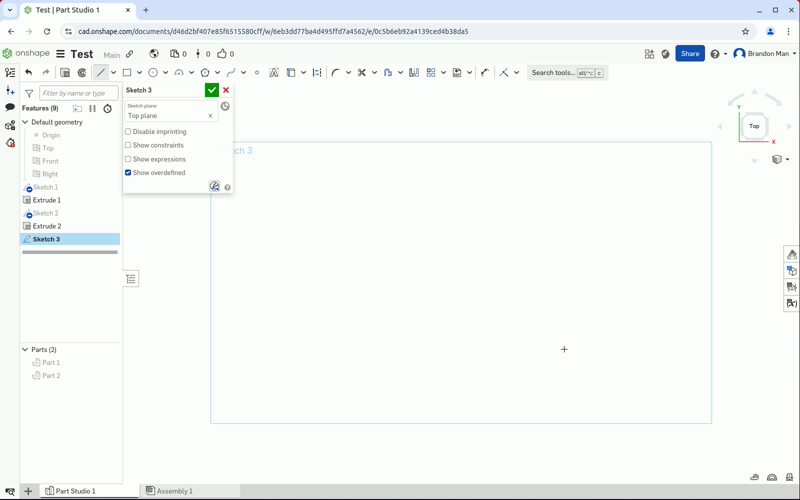
key_up(shift)
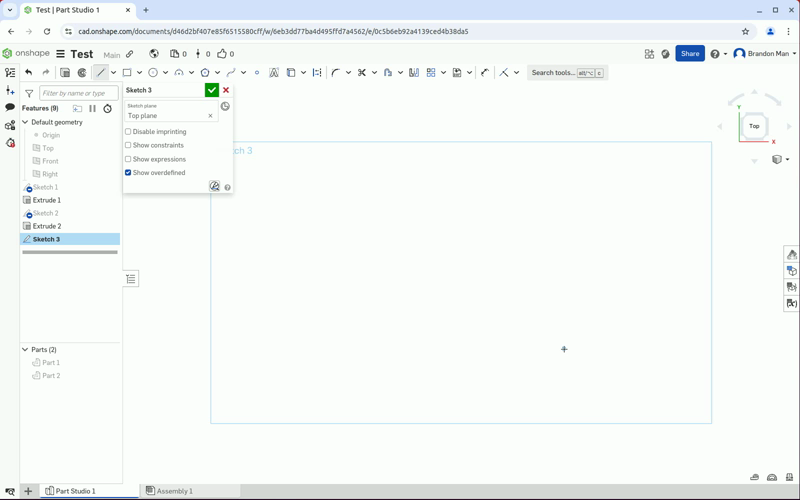
key_down(shift)
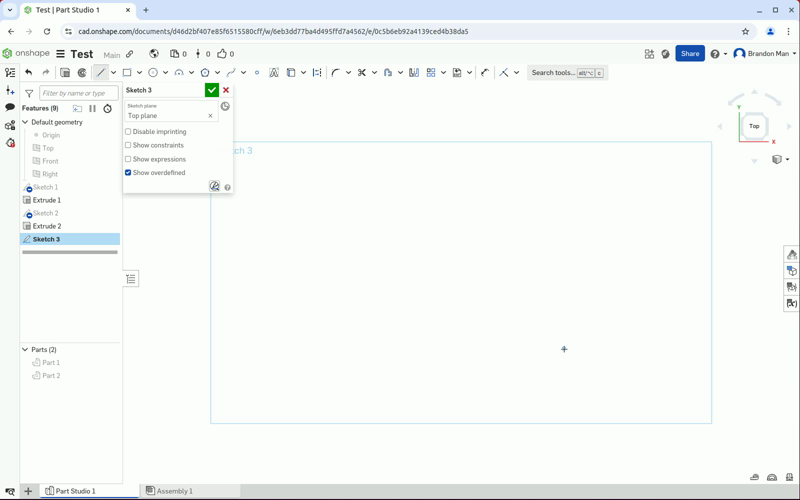
mouse_move(589, 348)
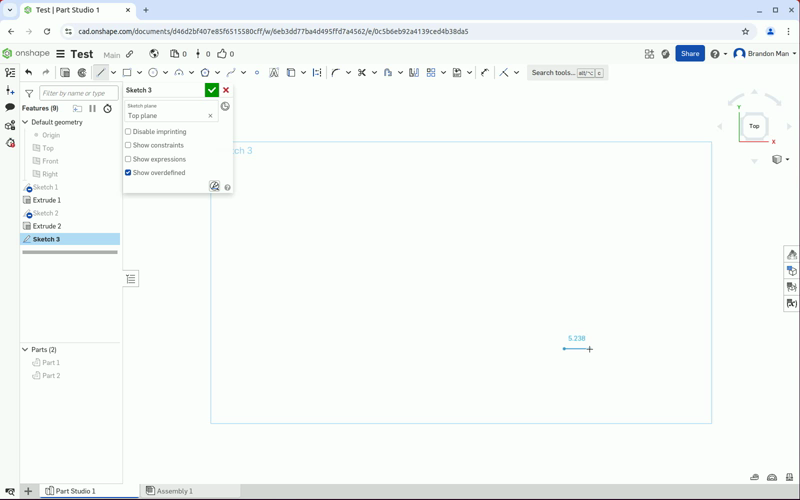
mouse_move(574, 348)
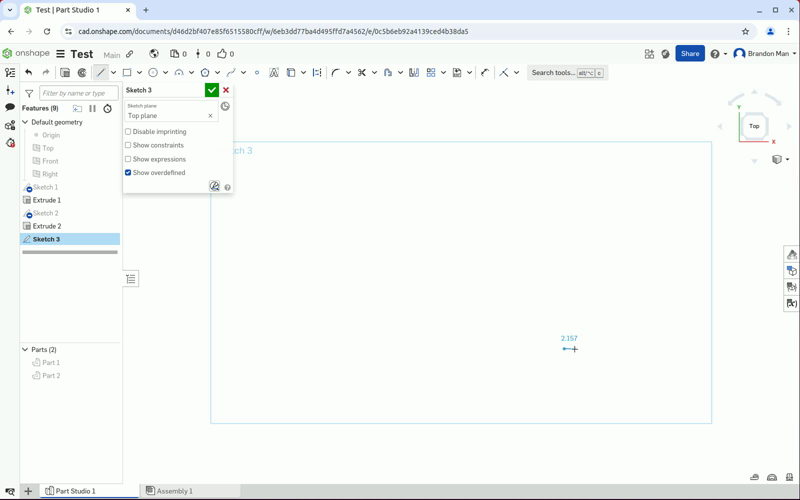
click(574, 348)
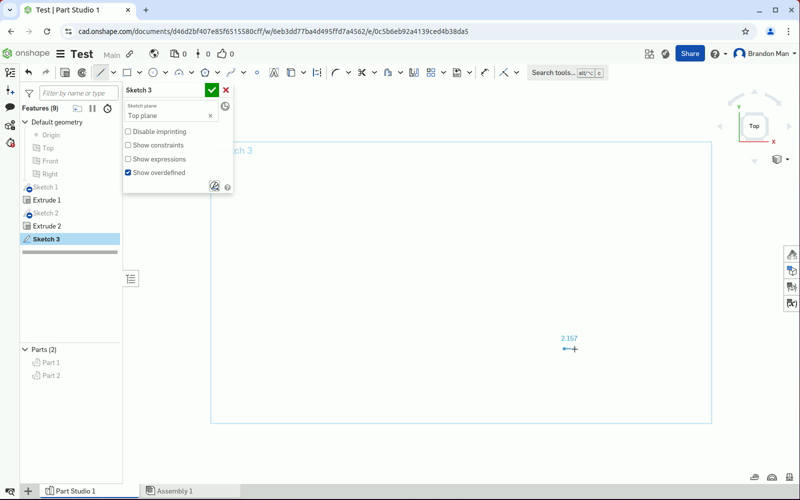
key_up(shift)
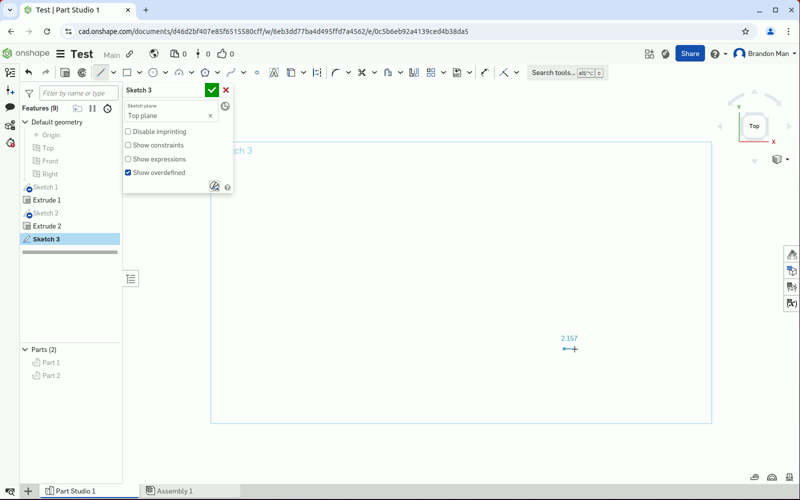
key_down(shift)
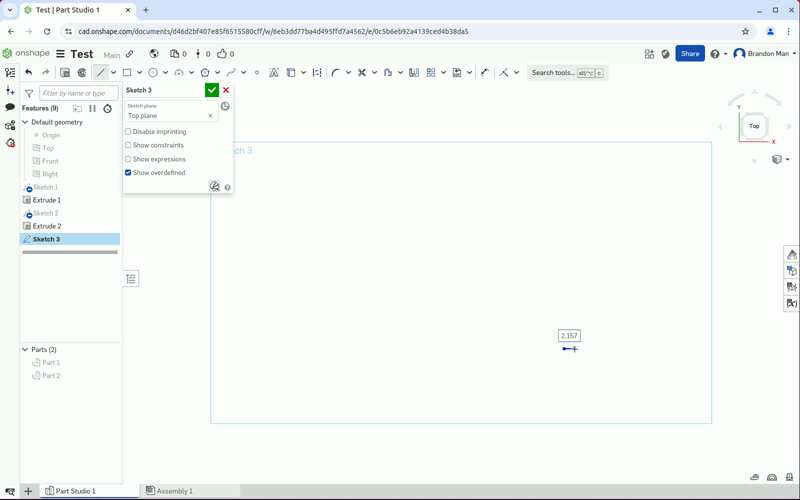
mouse_move(589, 348)
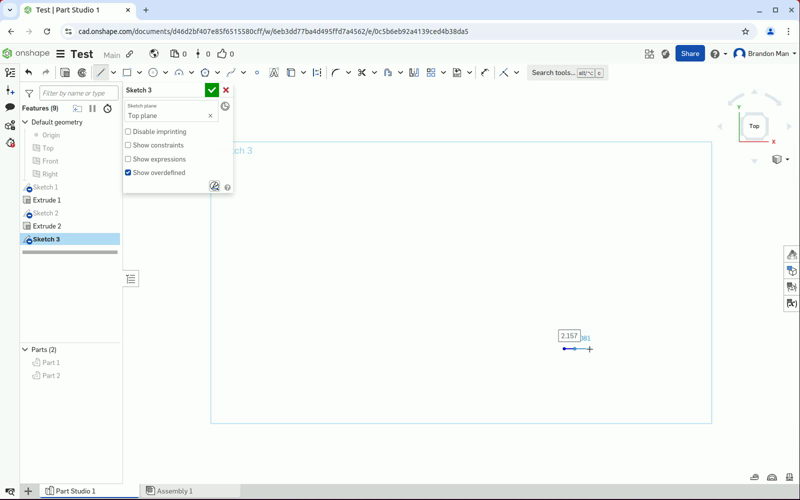
mouse_move(574, 338)
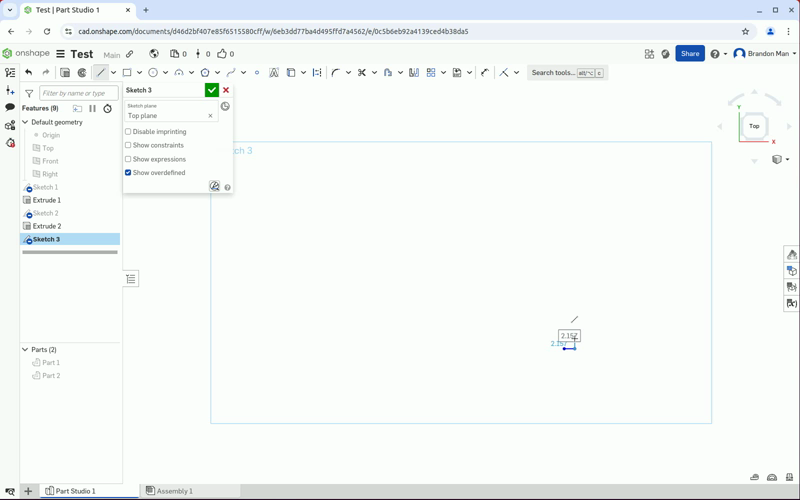
click(574, 338)
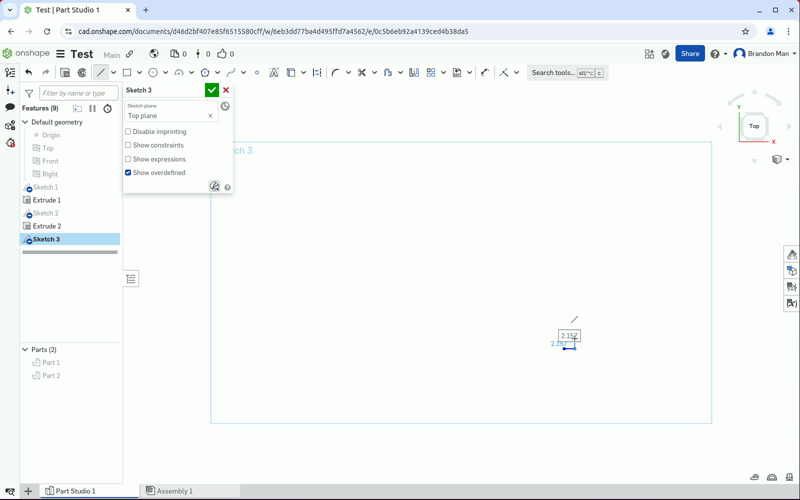
key_up(shift)
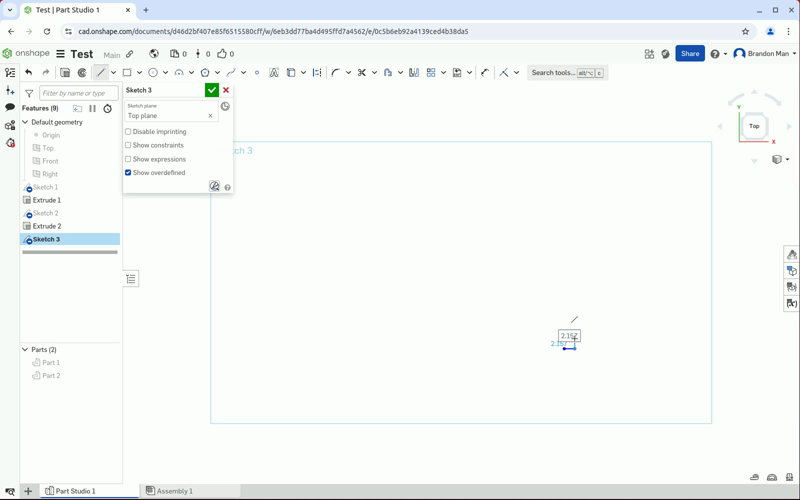
key_down(shift)
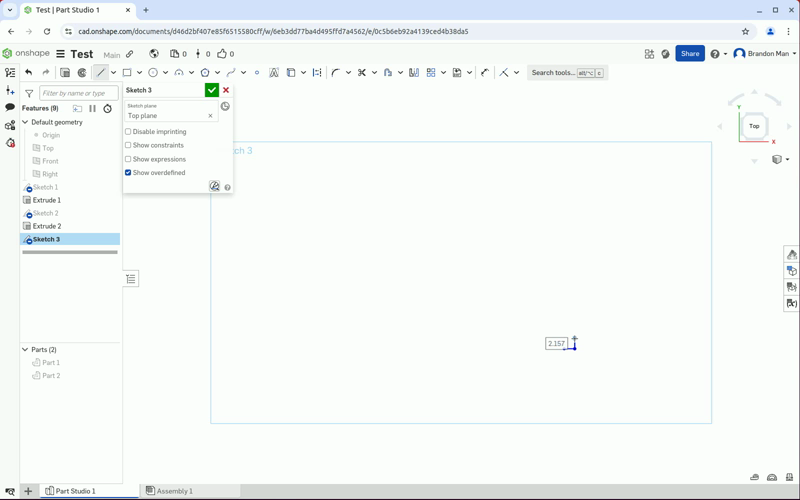
mouse_move(589, 338)
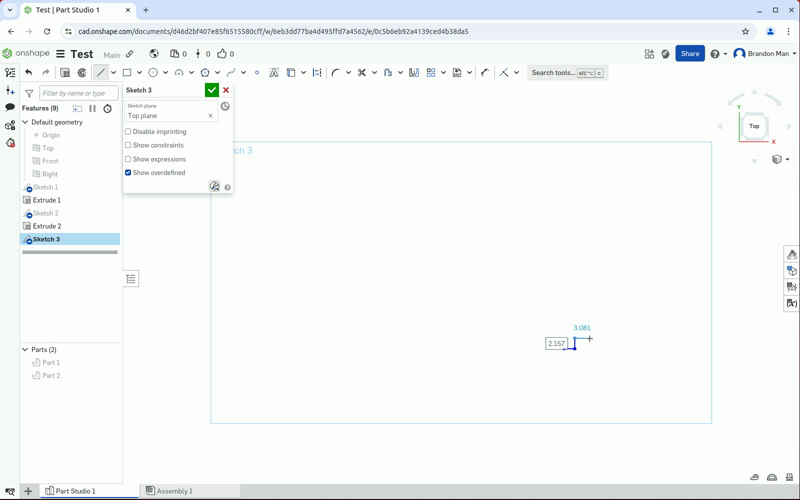
mouse_move(573, 338)
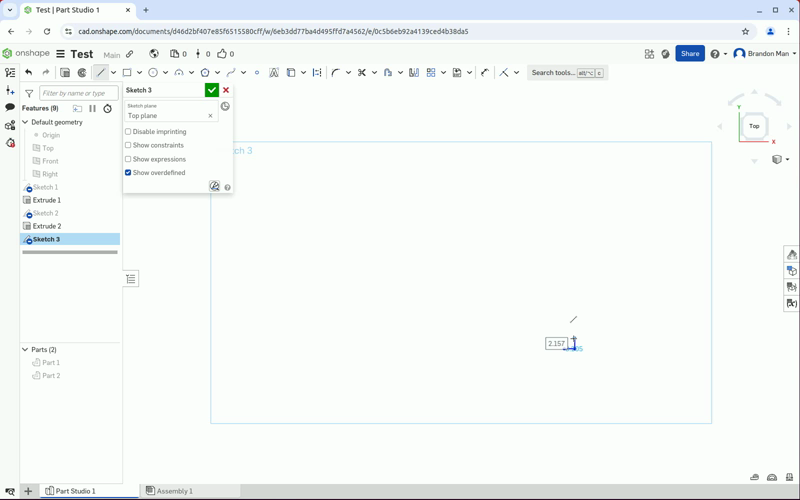
scroll(6)
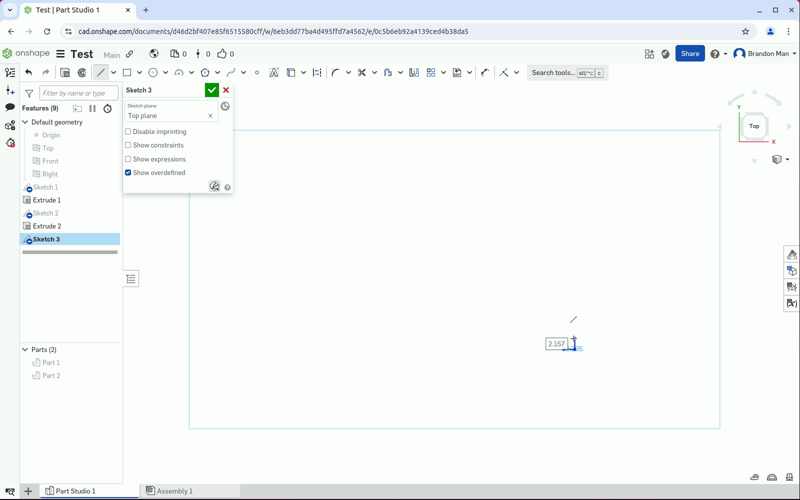
scroll(6)
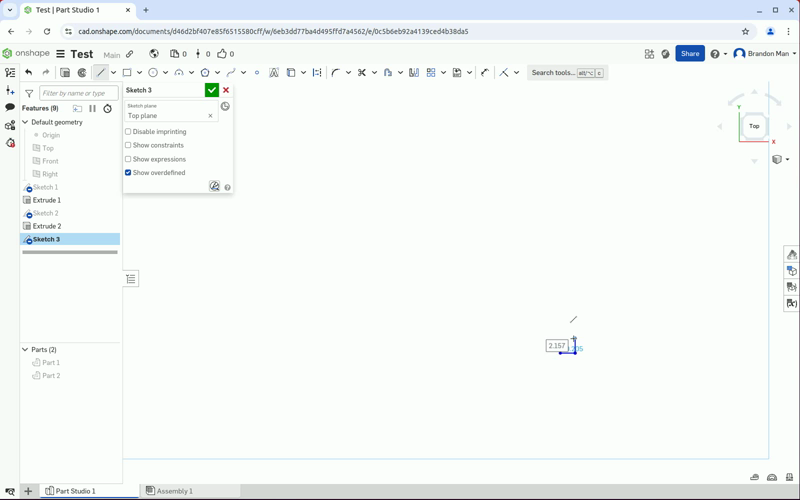
scroll(6)
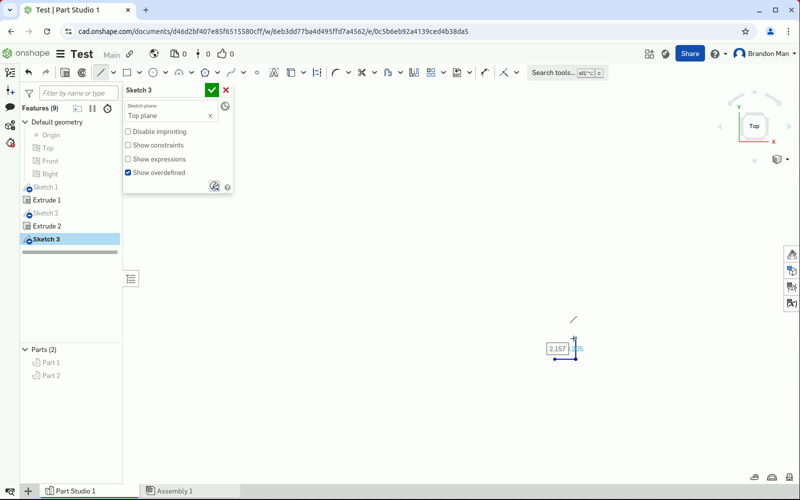
scroll(6)
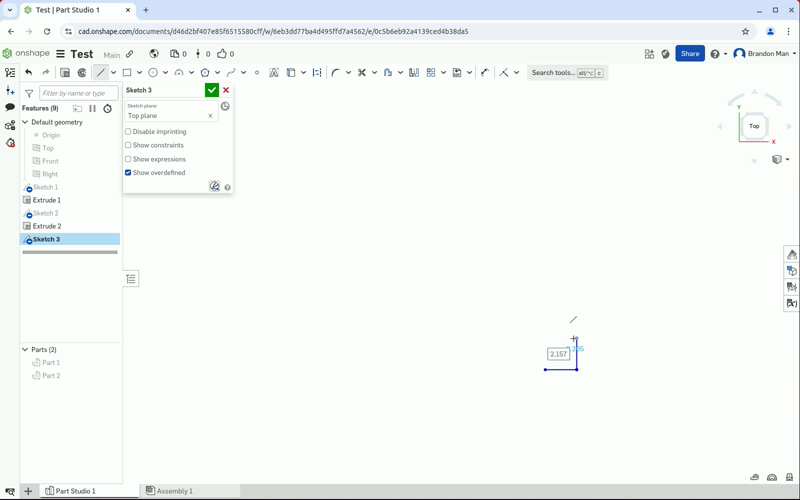
scroll(6)
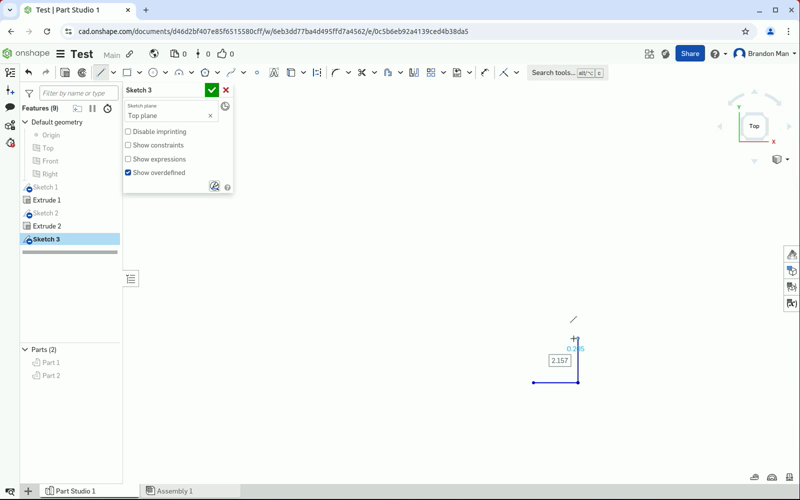
scroll(6)
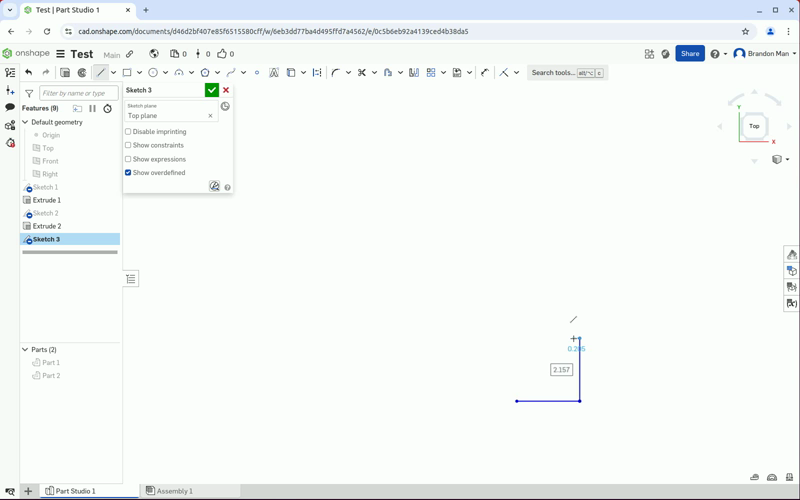
scroll(6)
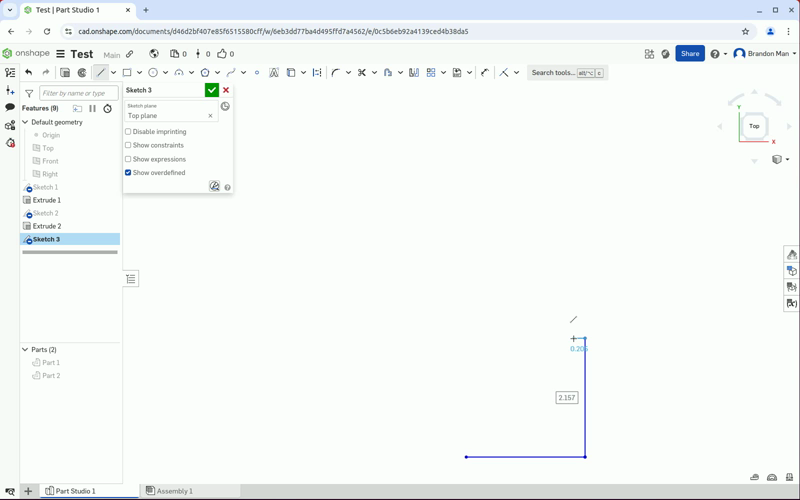
click(573, 338)
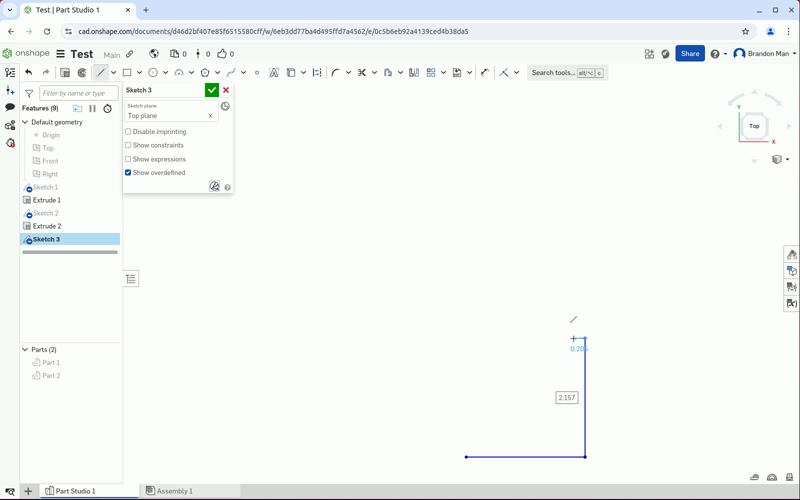
scroll(-6)
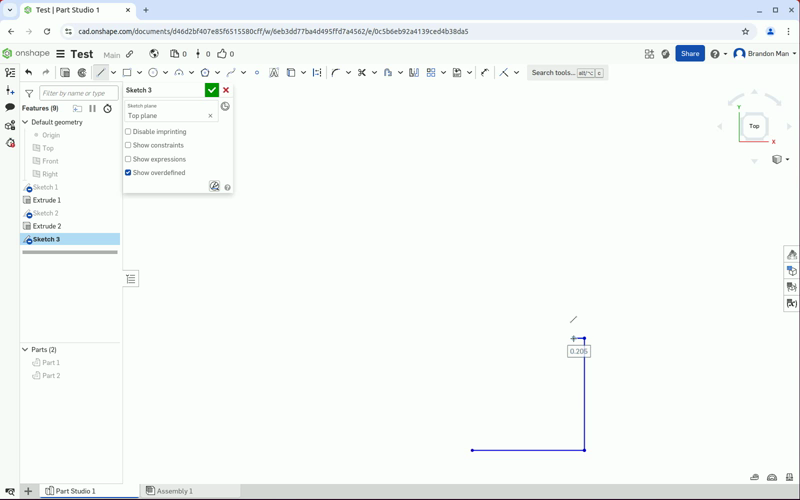
scroll(-6)
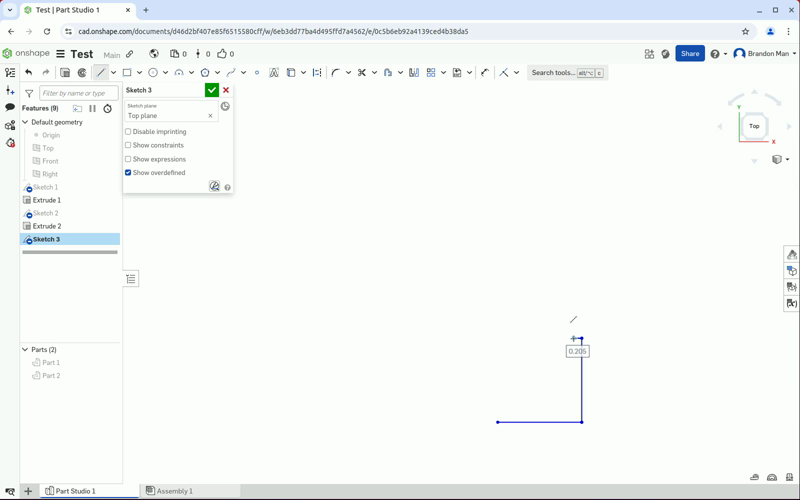
scroll(-6)
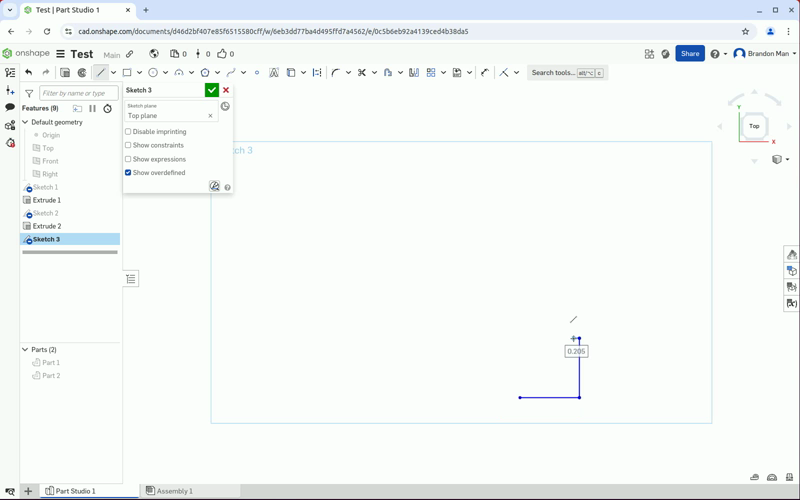
scroll(-6)
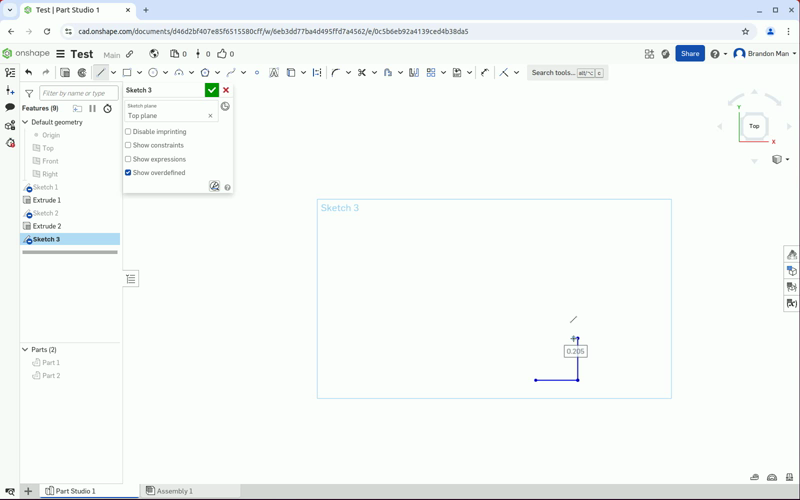
scroll(-6)
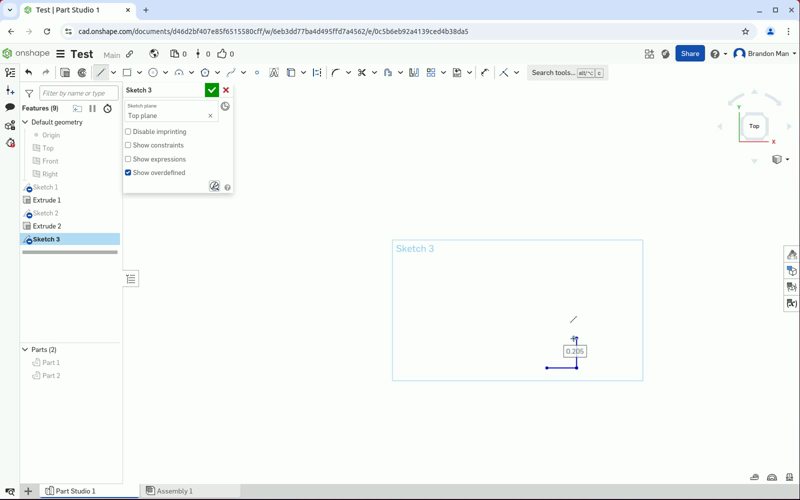
scroll(-6)
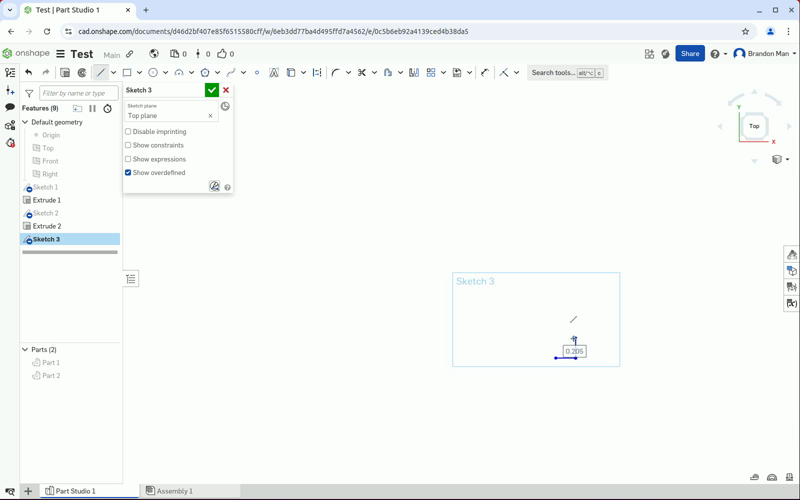
scroll(-6)
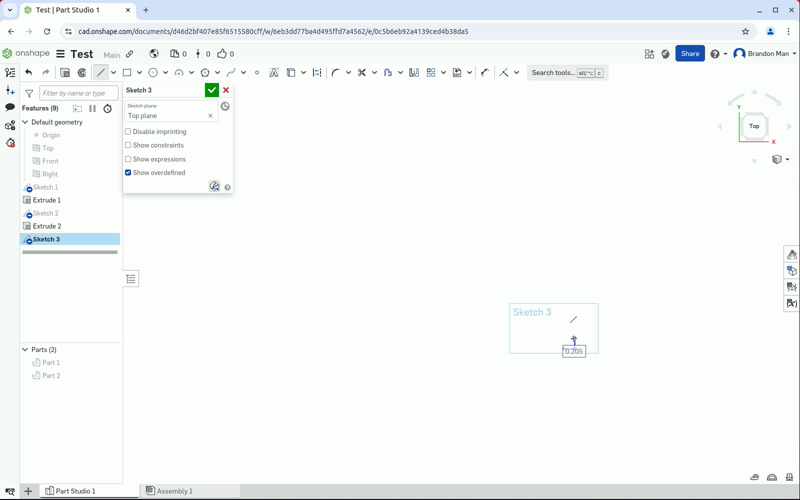
key_up(shift)
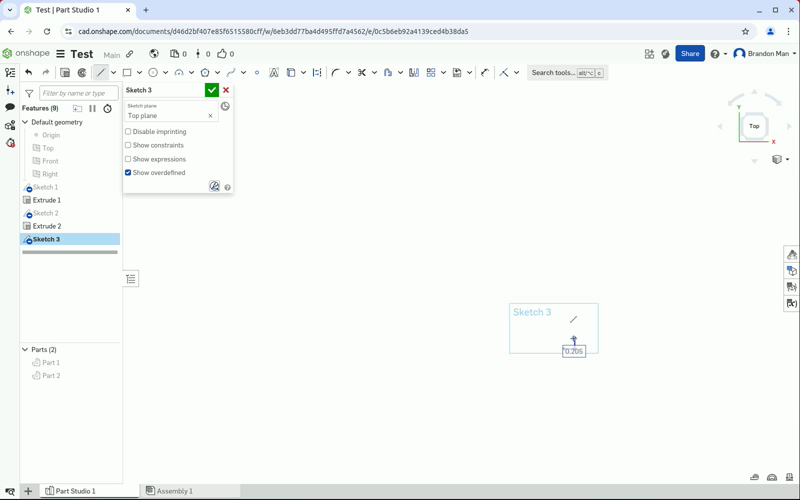
key_down(shift)
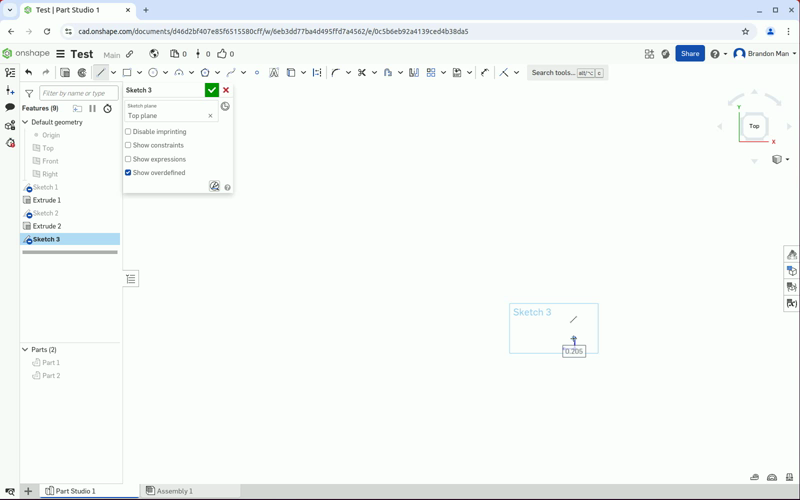
mouse_move(589, 338)
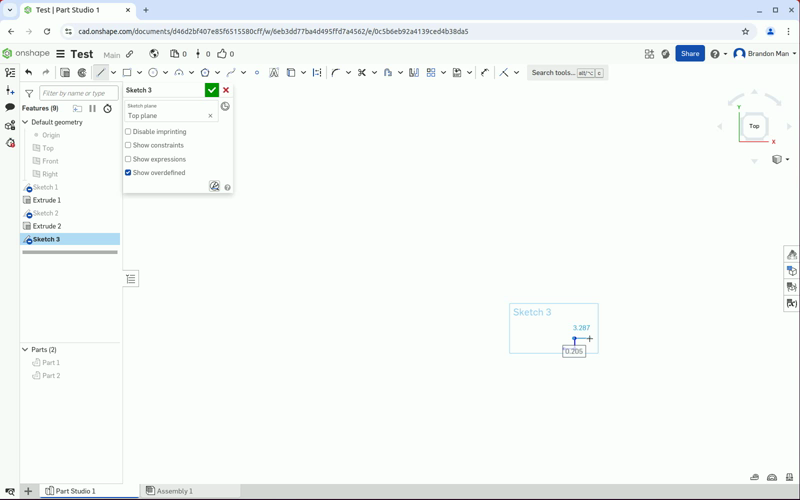
mouse_move(573, 348)
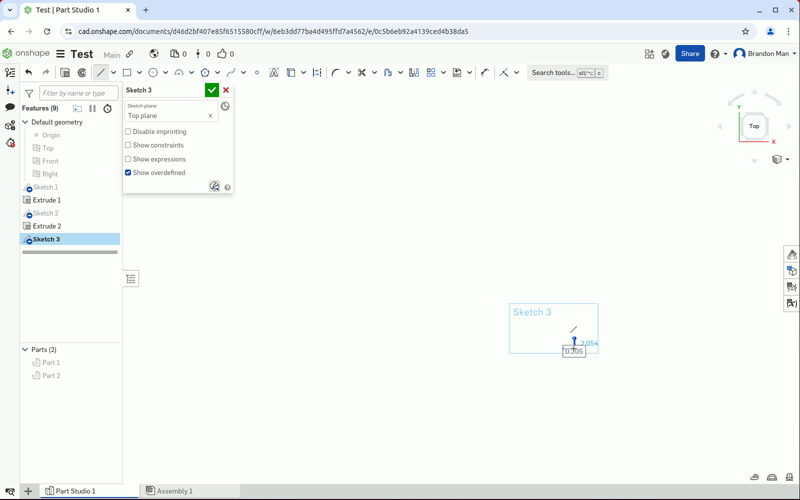
scroll(6)
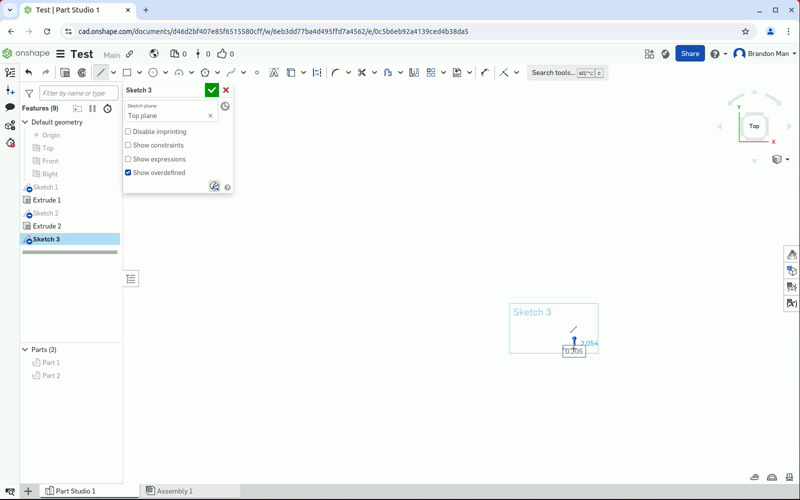
scroll(6)
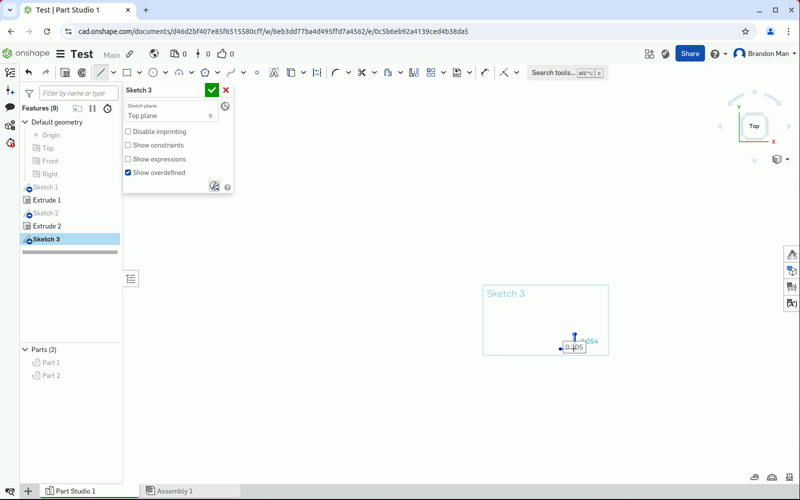
scroll(6)
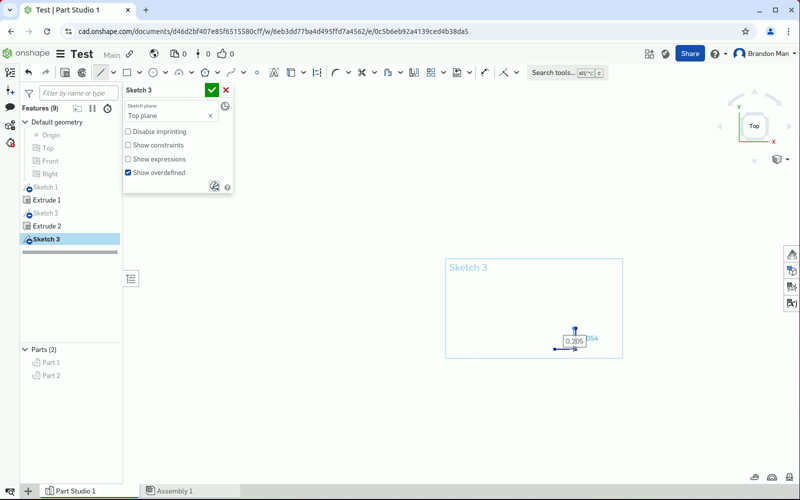
scroll(6)
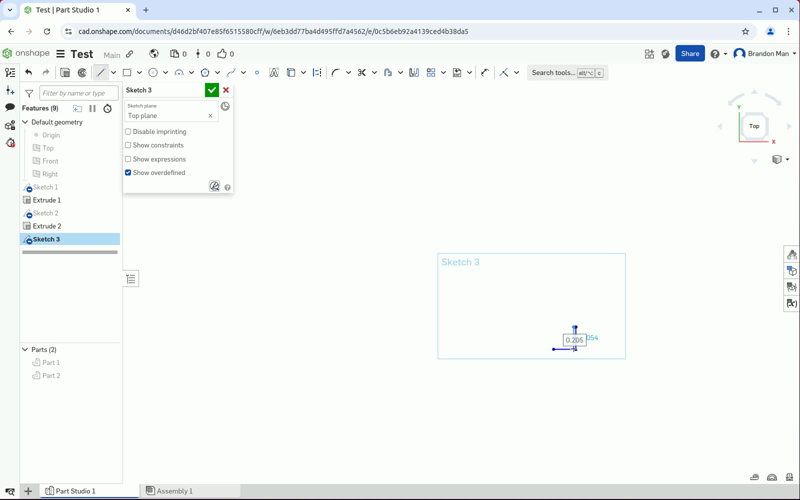
scroll(6)
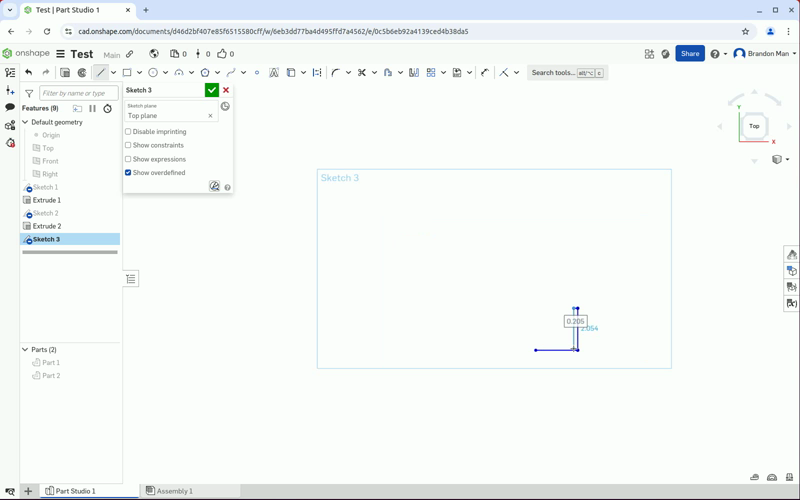
scroll(6)
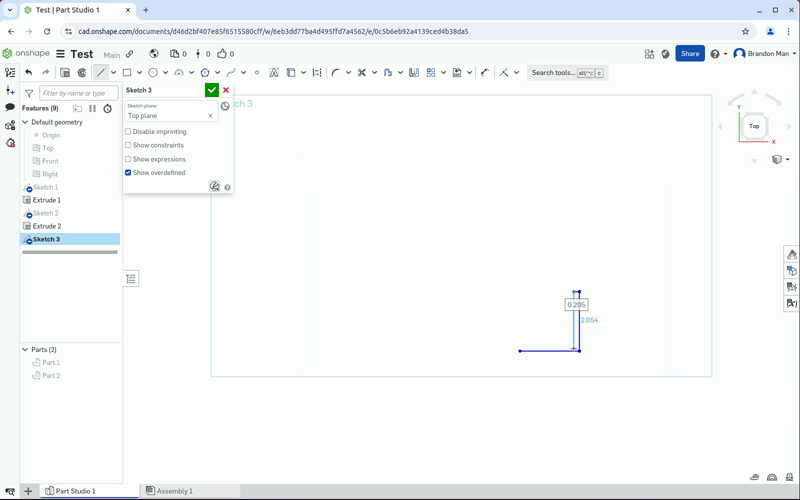
scroll(6)
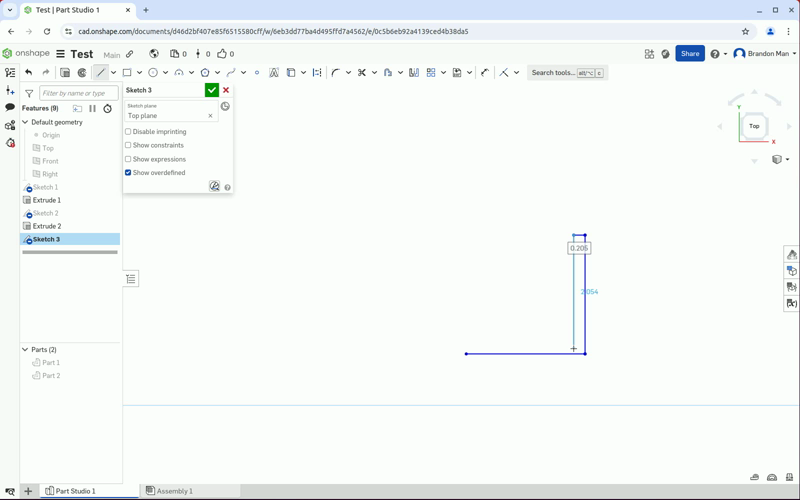
click(573, 348)
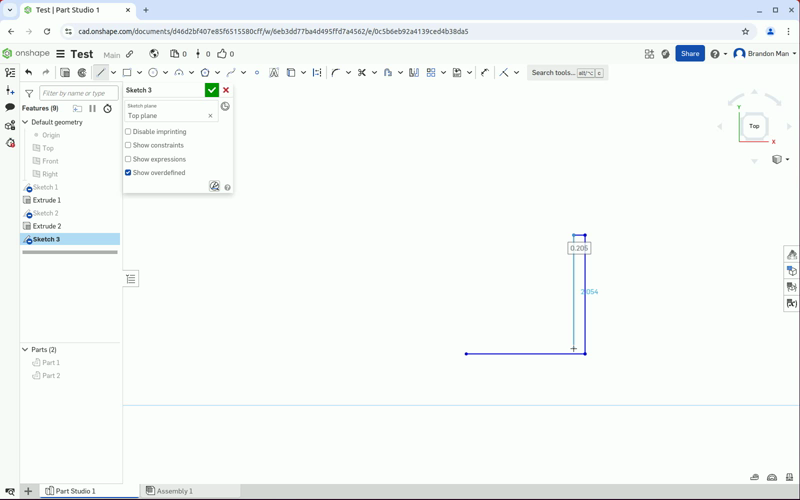
scroll(-6)
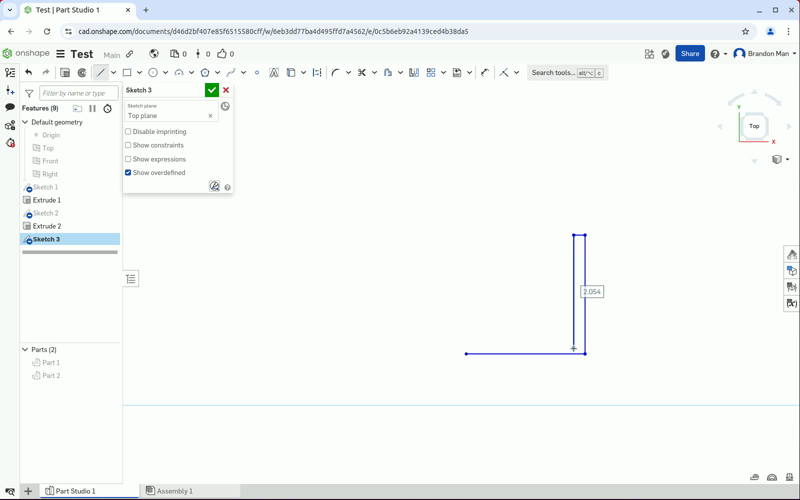
scroll(-6)
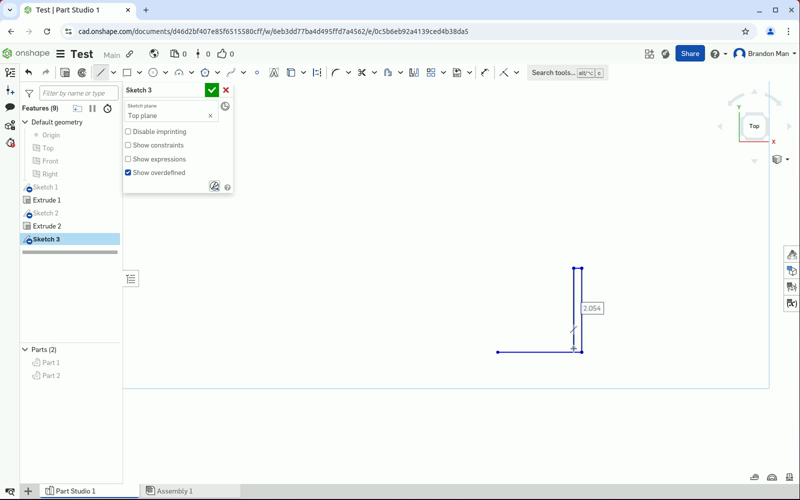
scroll(-6)
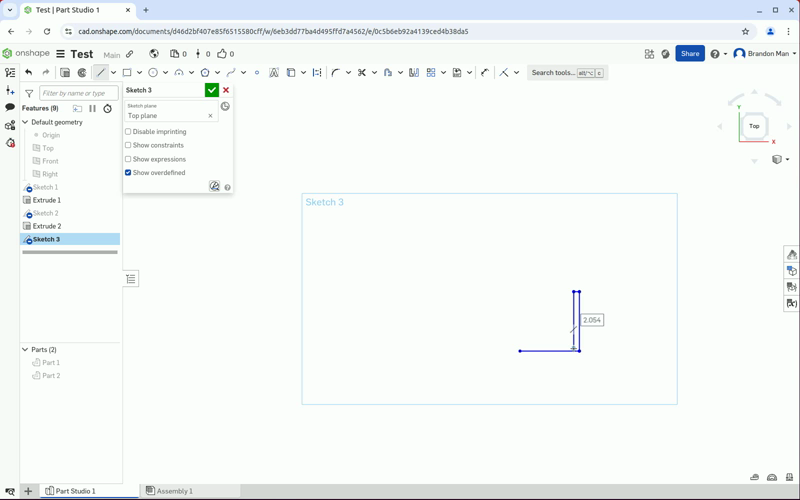
scroll(-6)
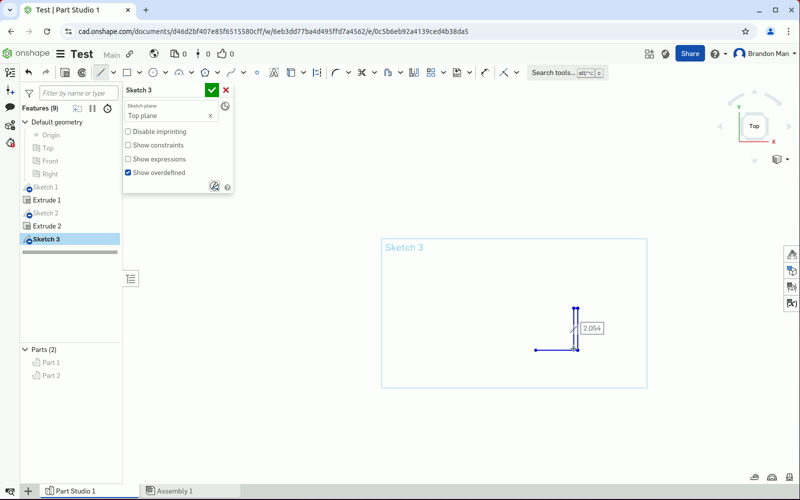
scroll(-6)
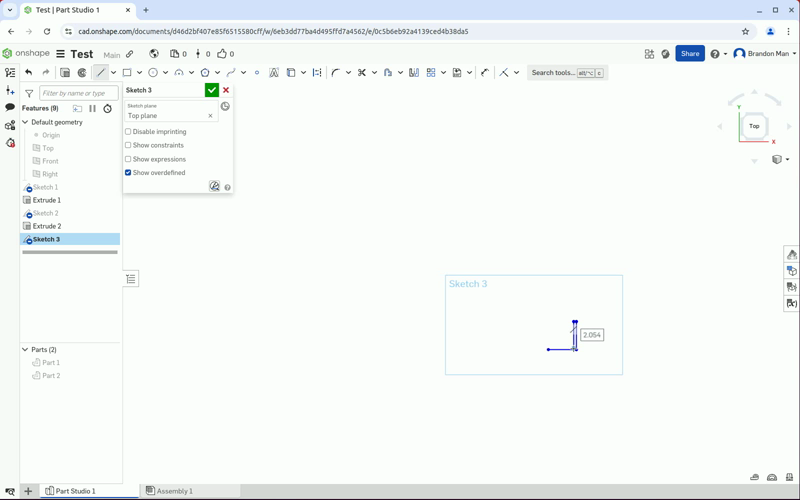
scroll(-6)
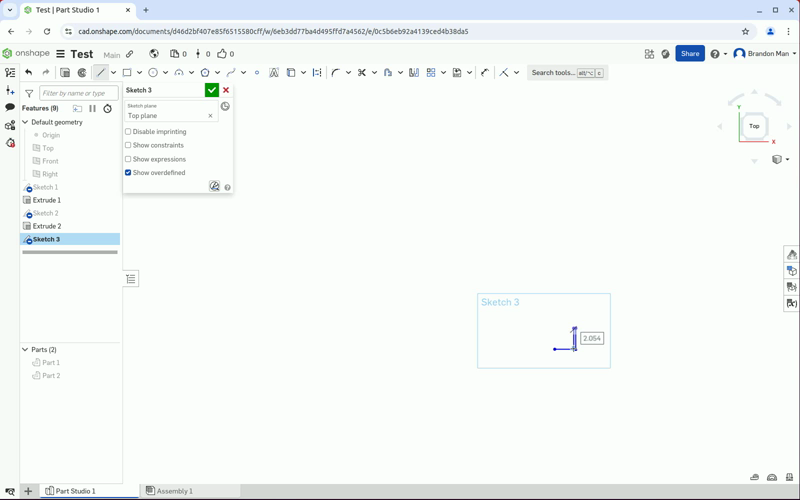
scroll(-6)
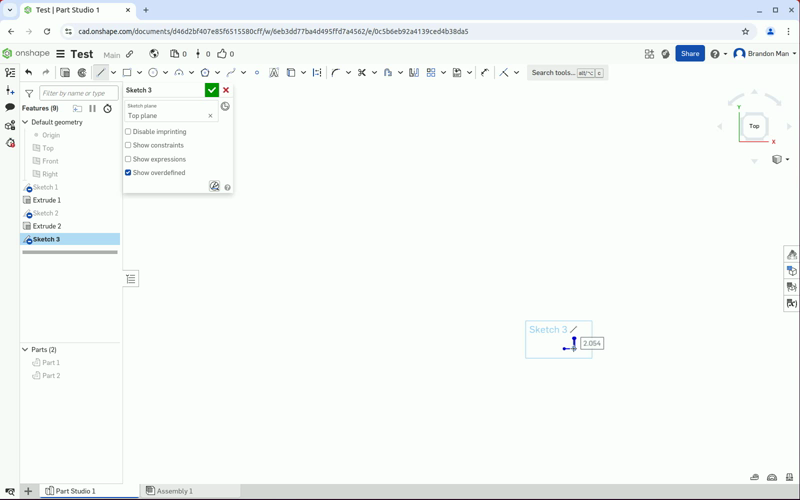
key_up(shift)
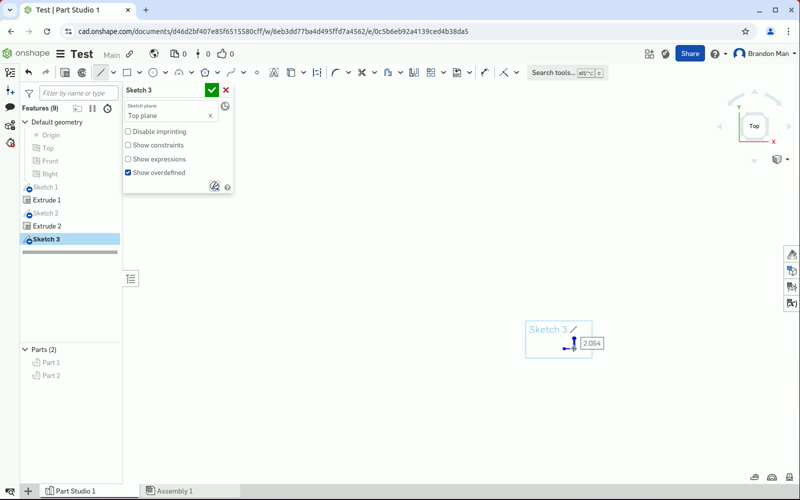
key_down(shift)
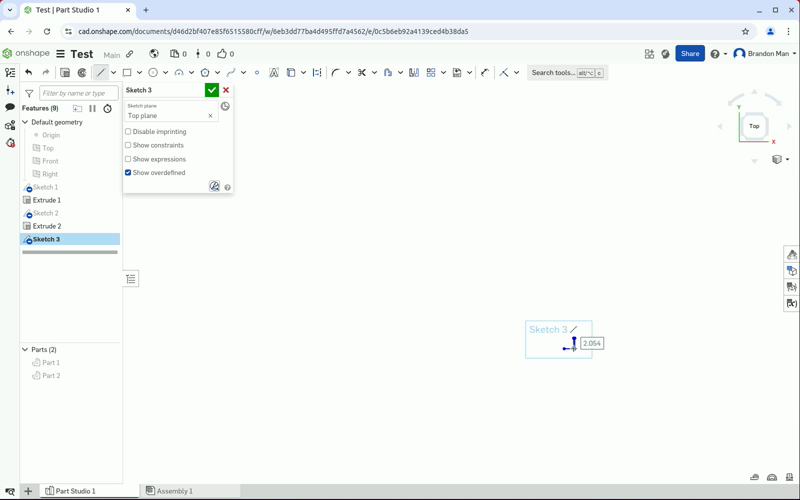
mouse_move(589, 348)
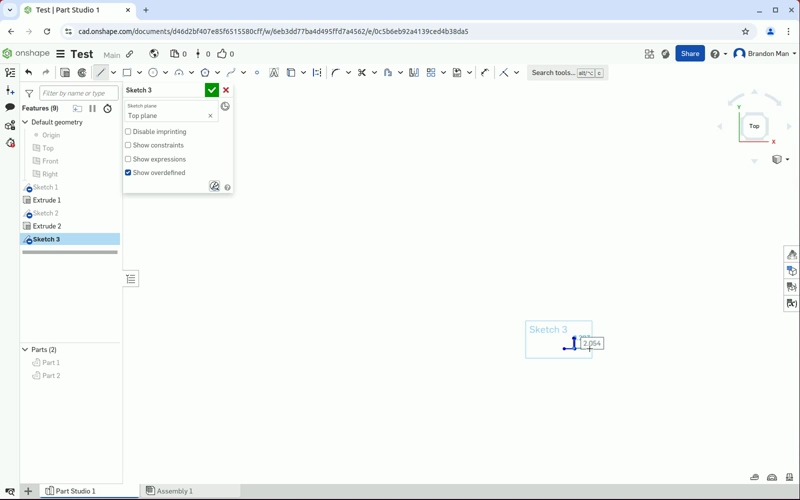
mouse_move(564, 348)
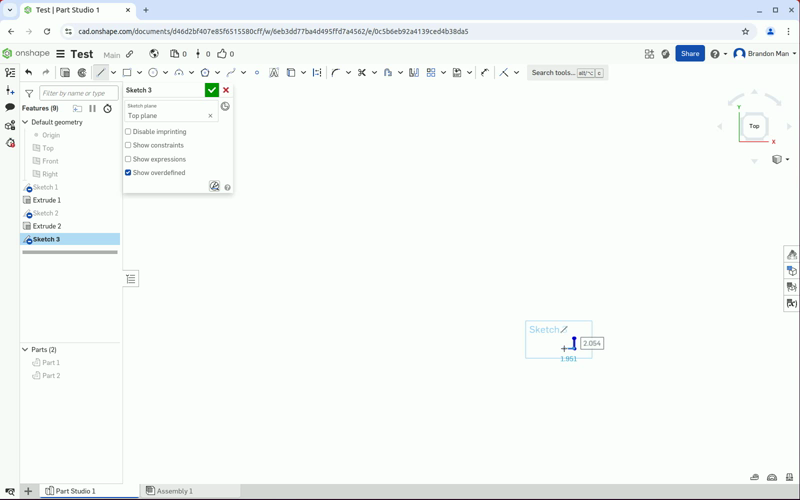
scroll(6)
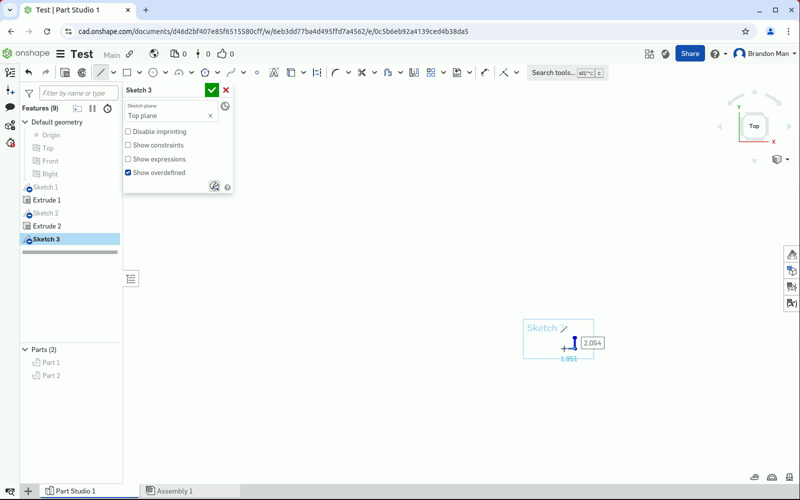
scroll(6)
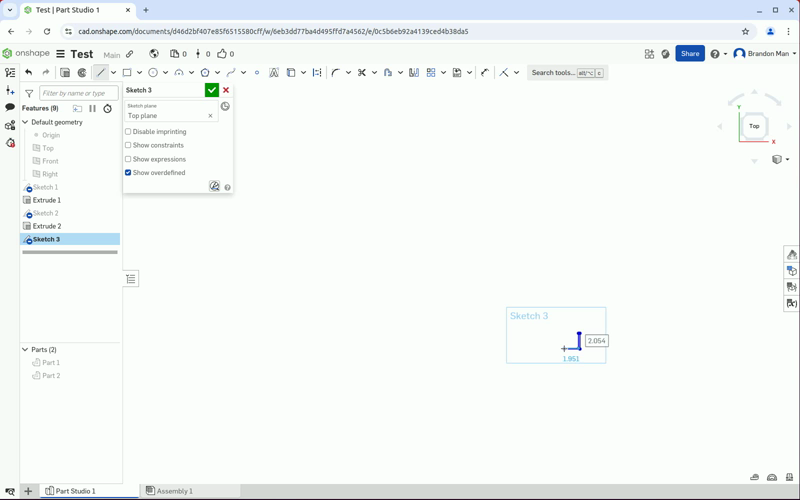
scroll(6)
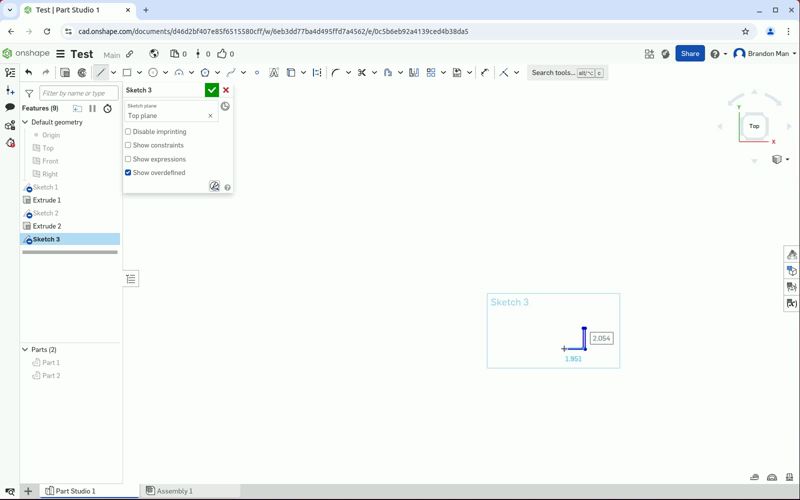
scroll(6)
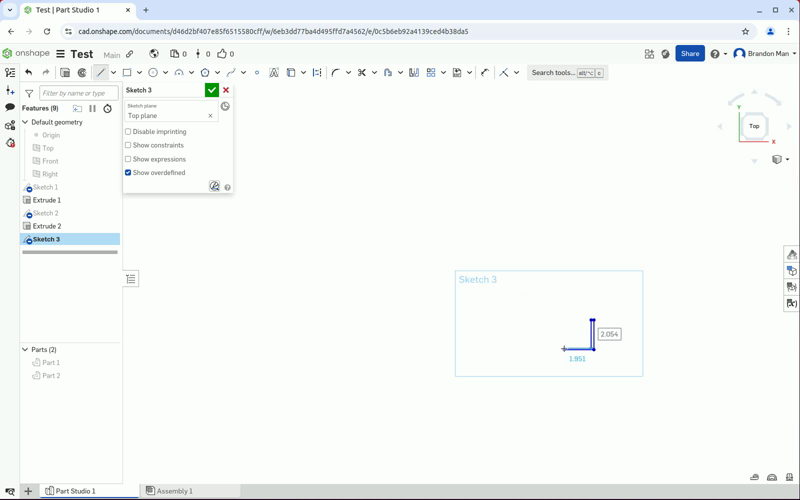
scroll(6)
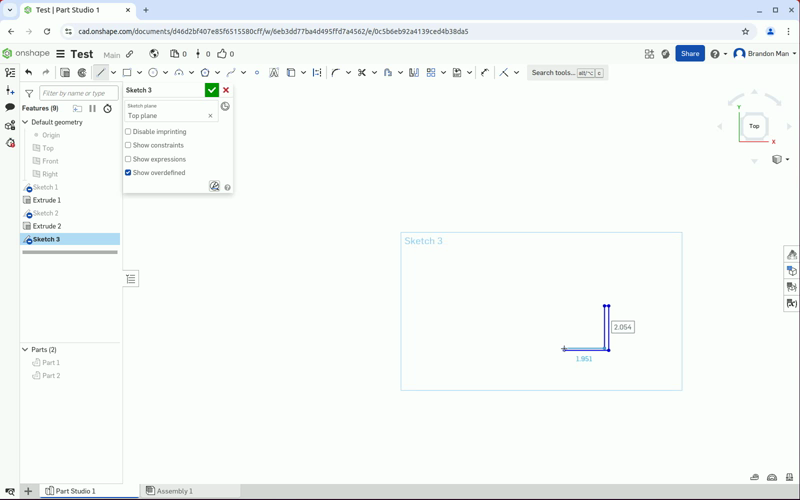
scroll(6)
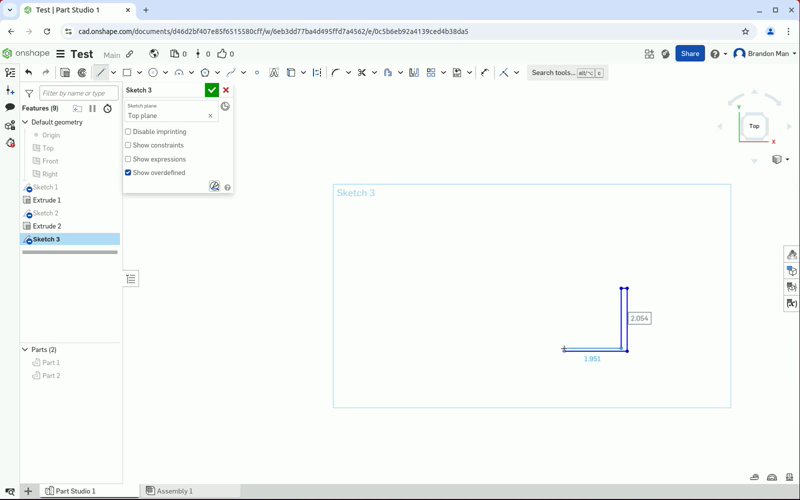
scroll(6)
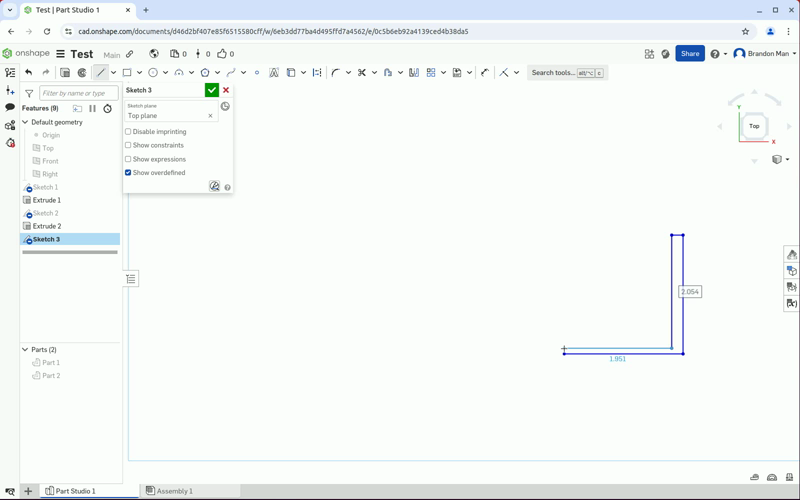
click(564, 348)
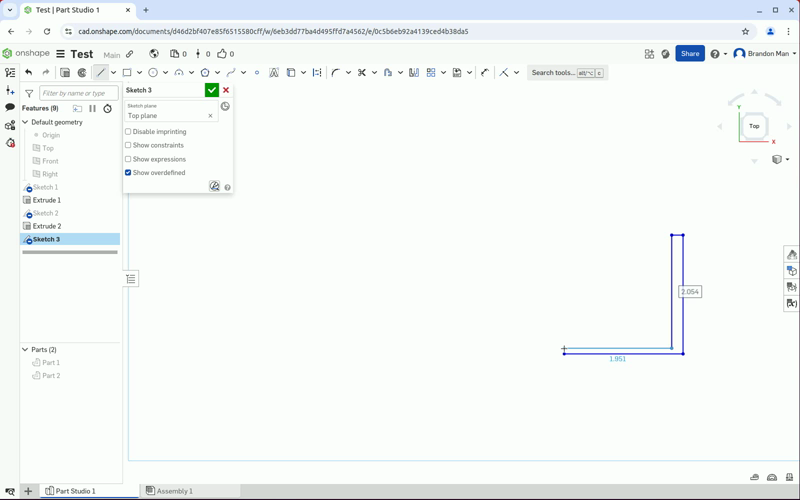
scroll(-6)
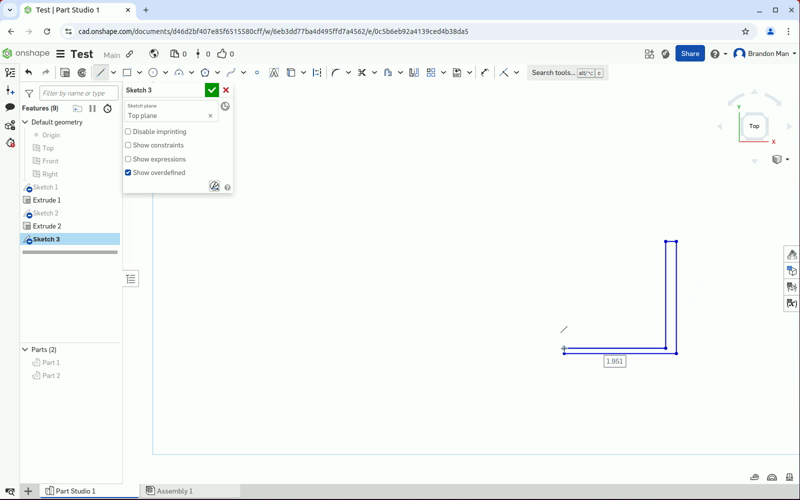
scroll(-6)
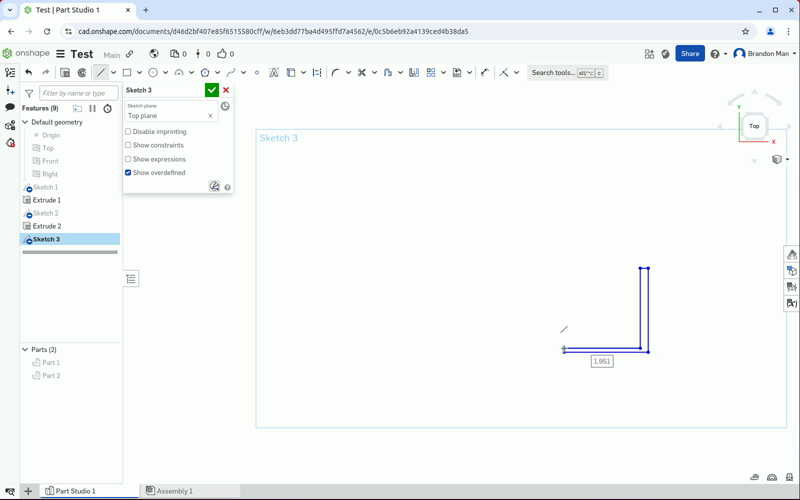
scroll(-6)
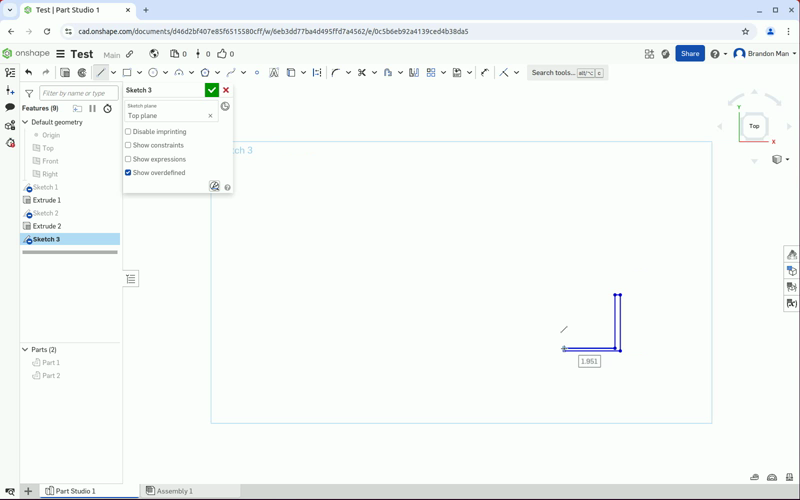
scroll(-6)
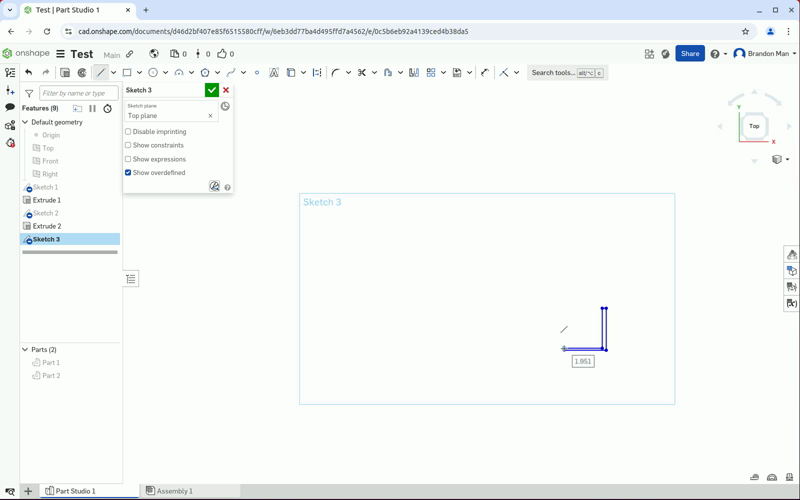
scroll(-6)
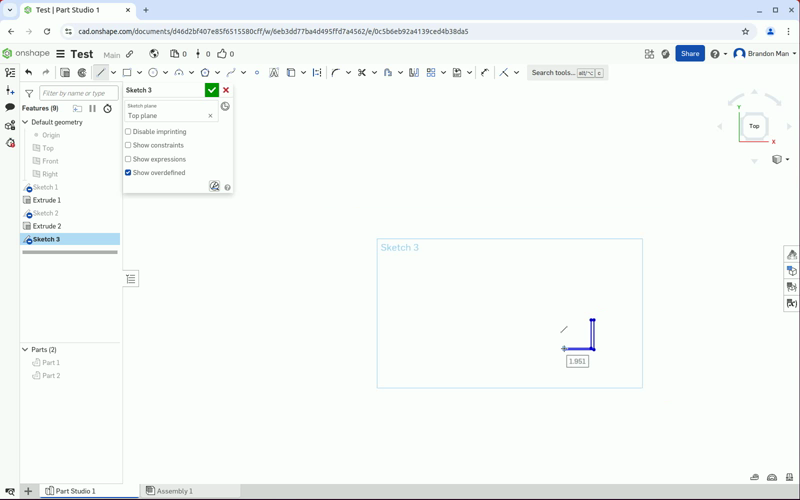
scroll(-6)
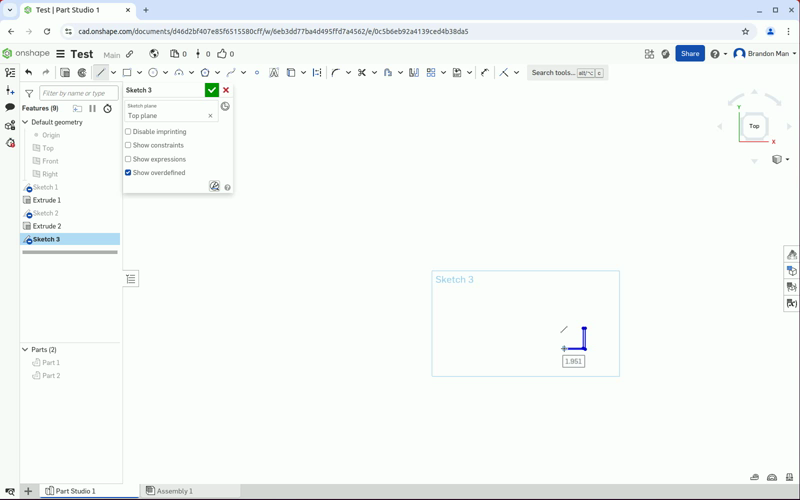
scroll(-6)
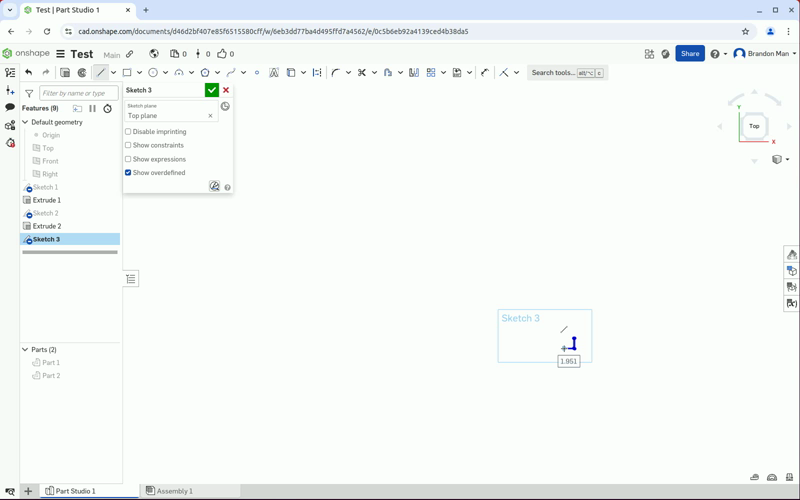
key_up(shift)
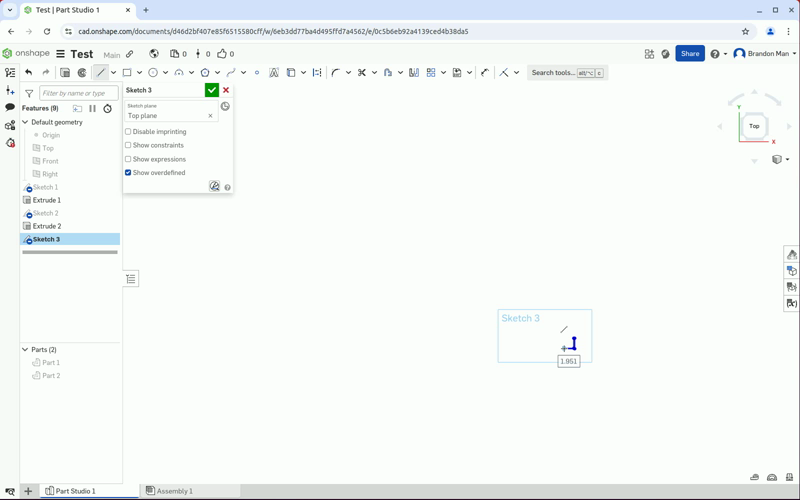
mouse_move(589, 348)
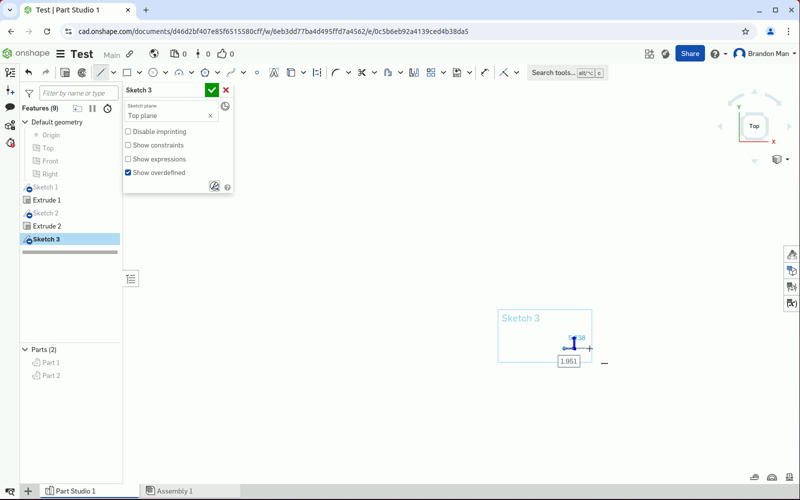
key_down(shift)
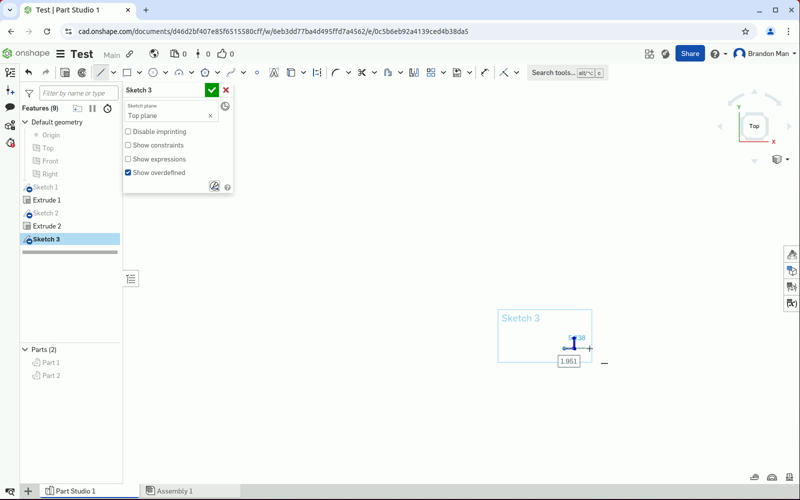
mouse_move(564, 348)
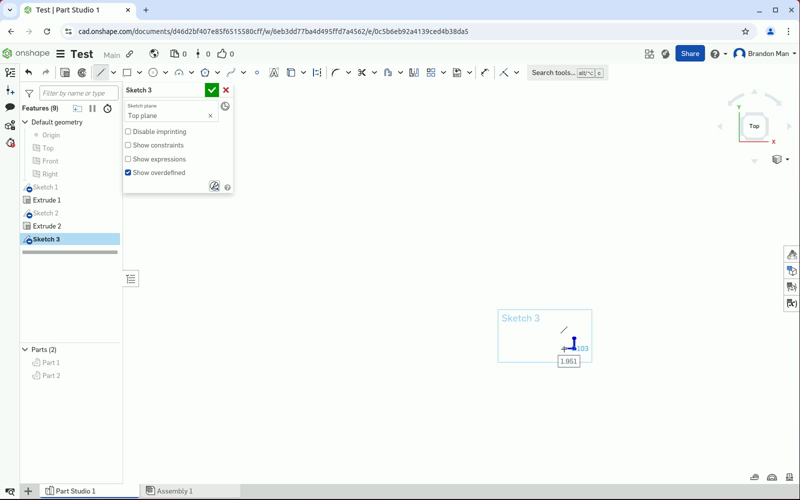
scroll(6)
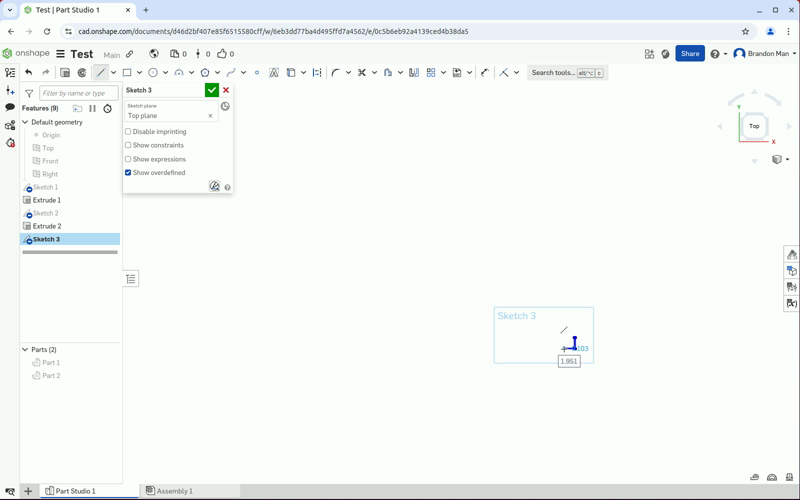
scroll(6)
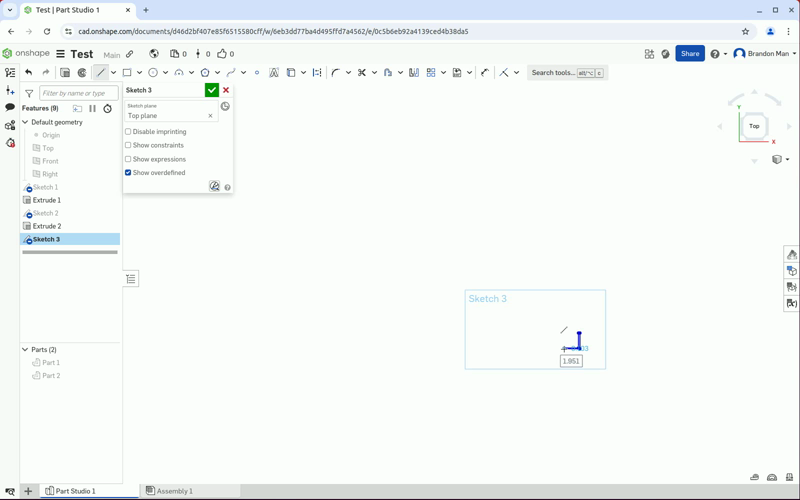
scroll(6)
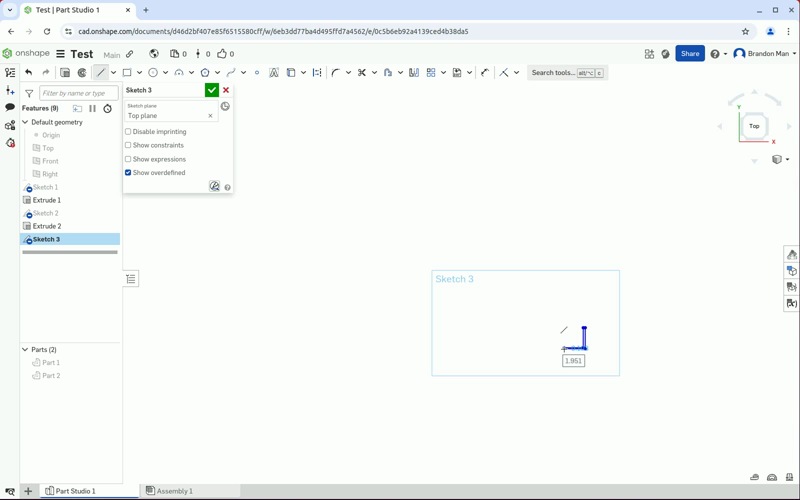
scroll(6)
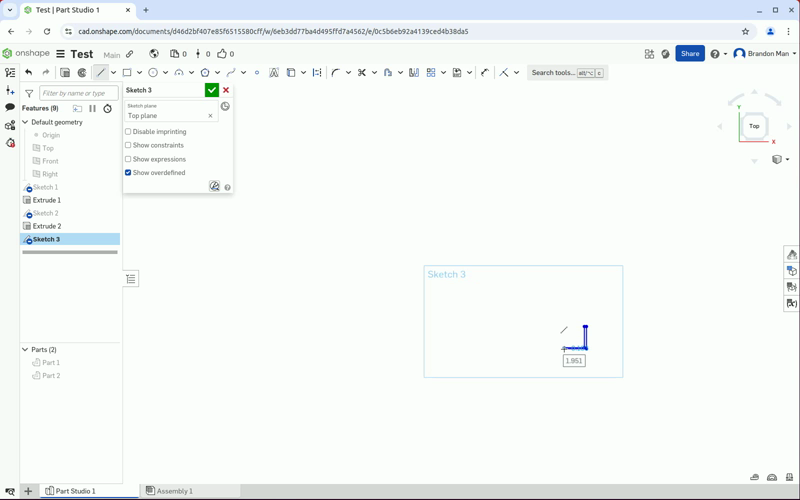
scroll(6)
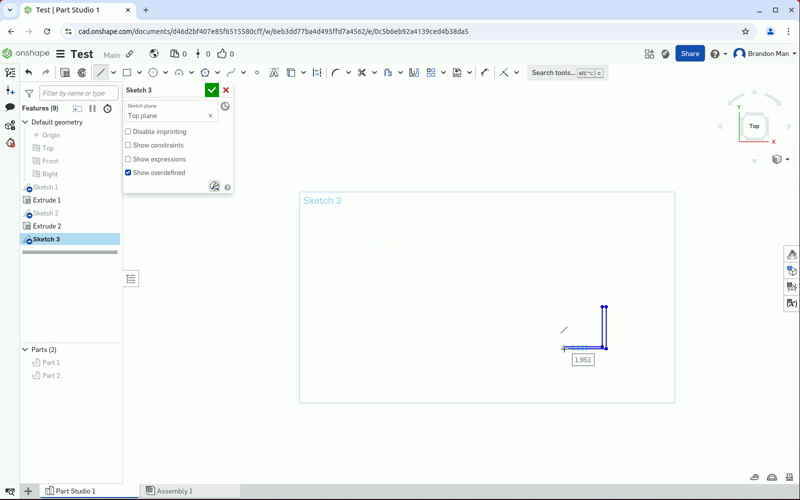
scroll(6)
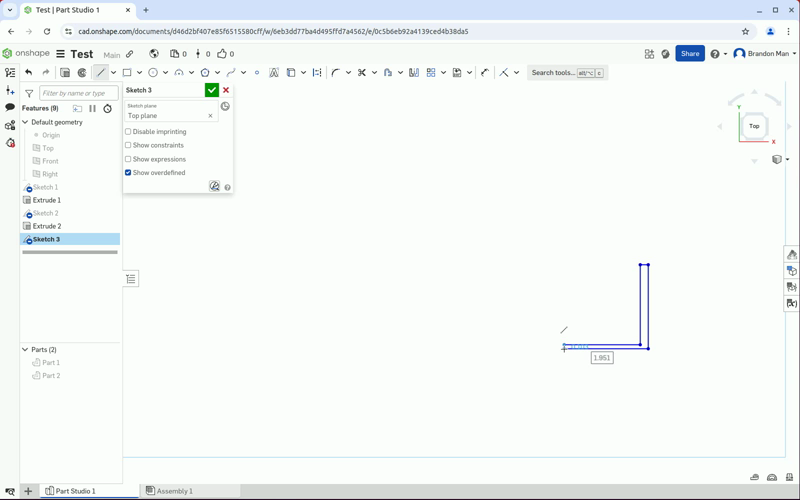
scroll(6)
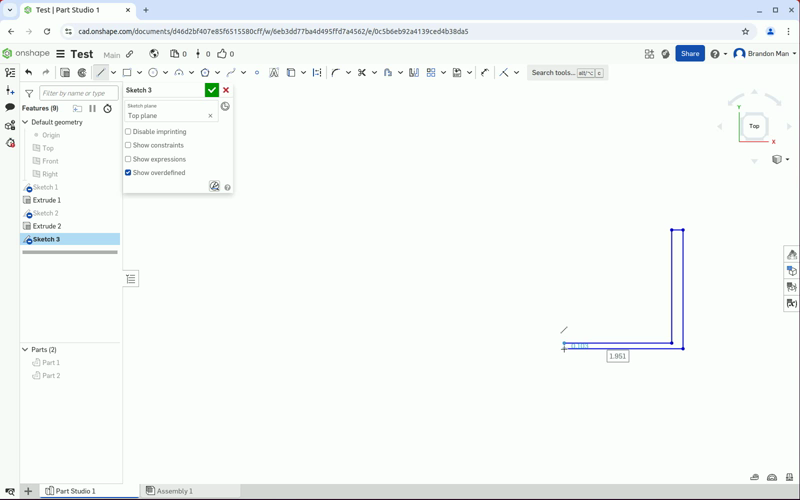
key_up(shift)
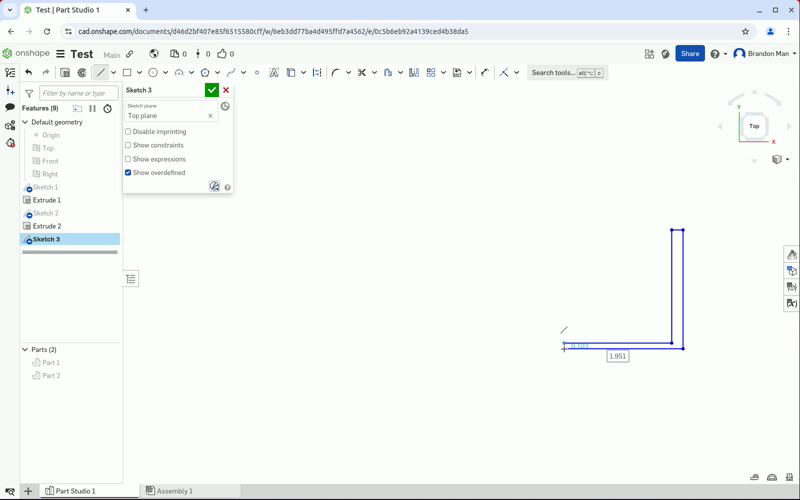
click(564, 348)
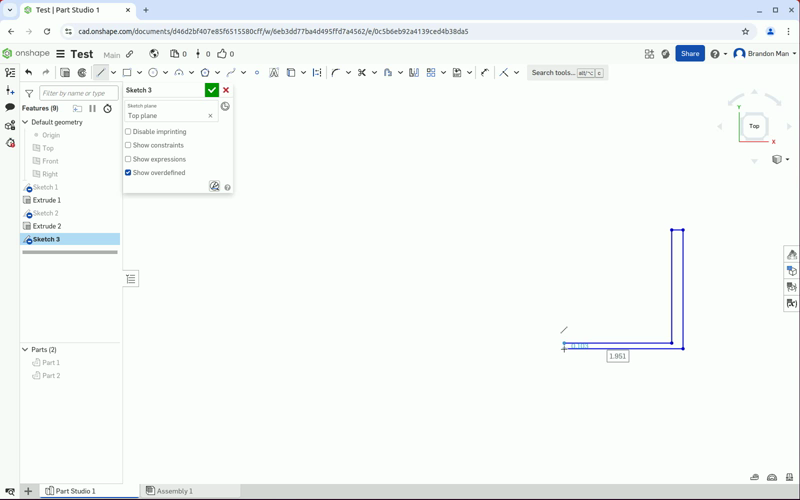
scroll(-6)
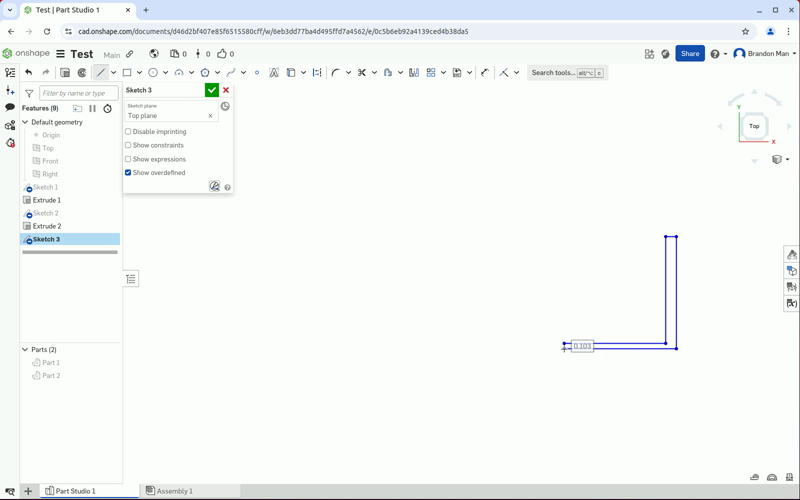
scroll(-6)
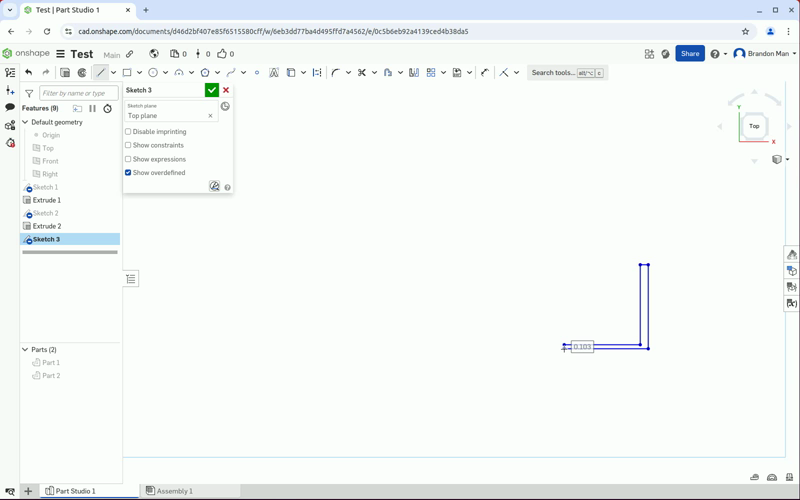
scroll(-6)
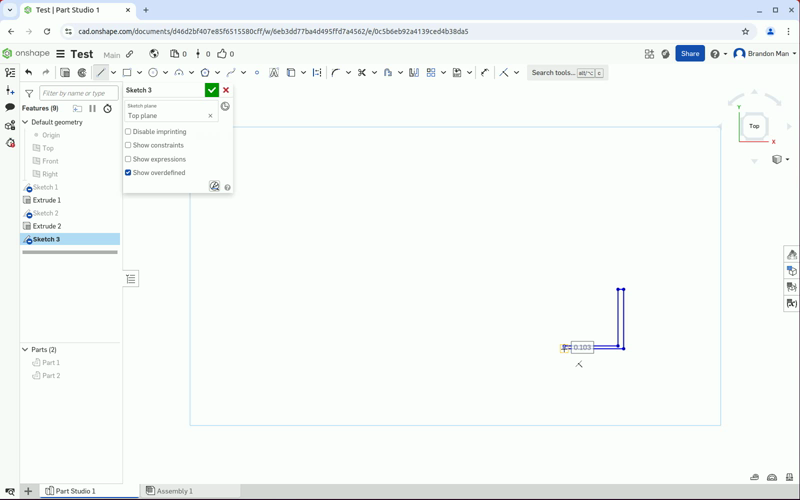
scroll(-6)
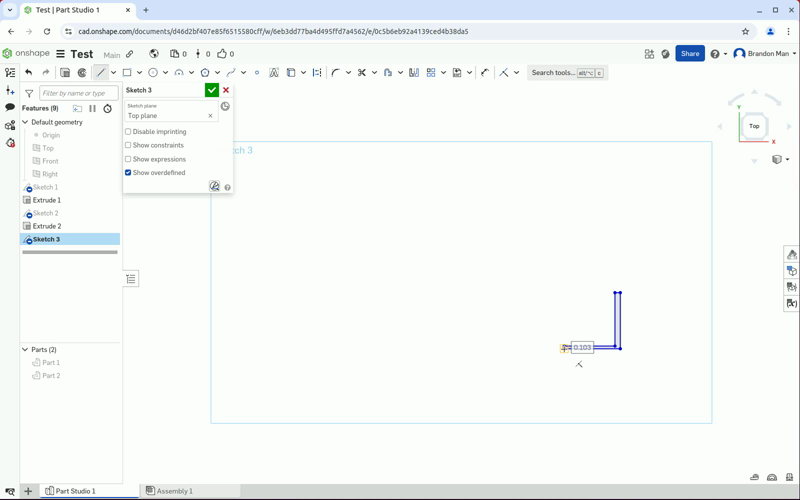
scroll(-6)
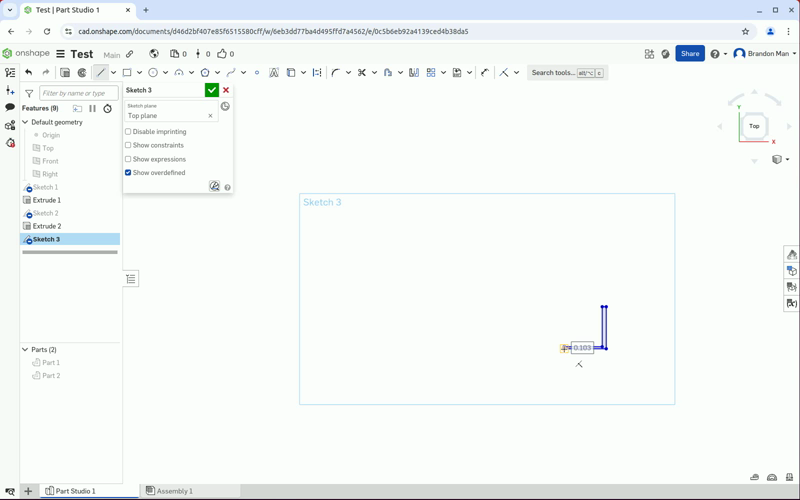
scroll(-6)
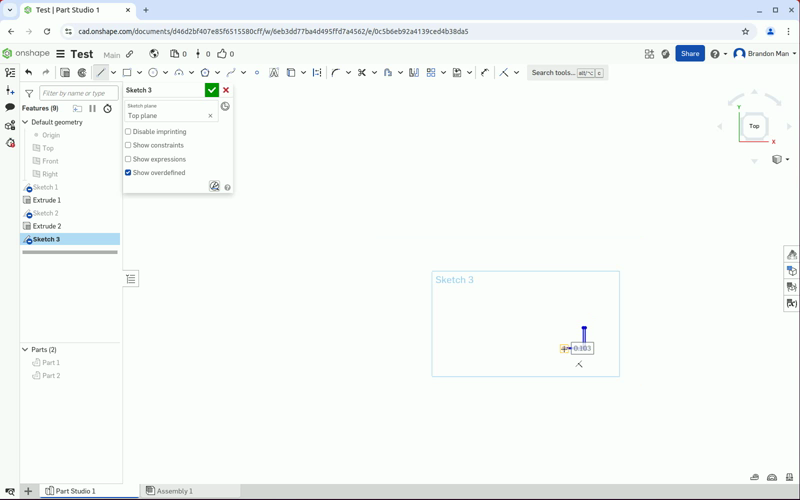
scroll(-6)
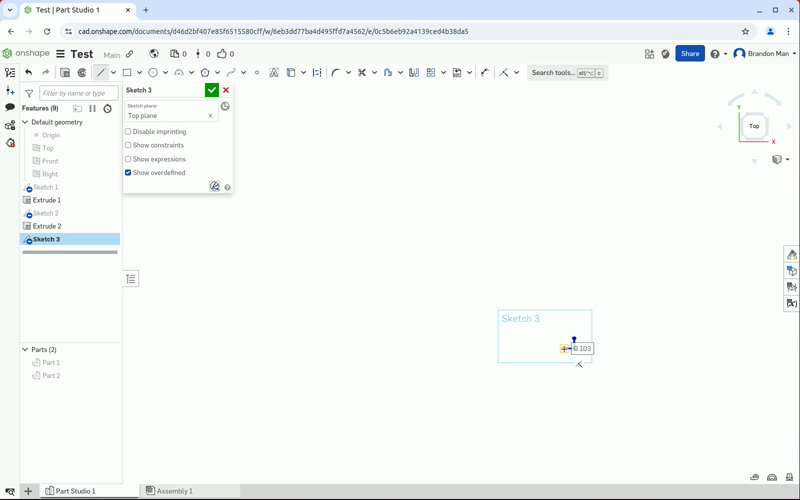
key(esc)
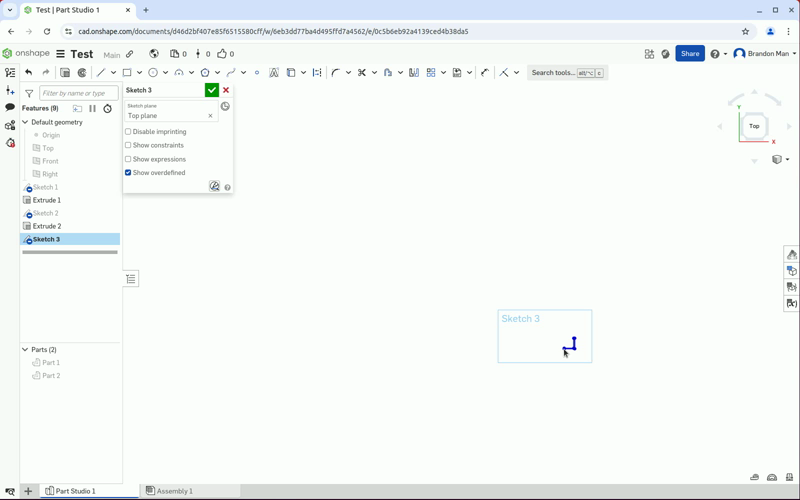
mouse_move(572, 348)
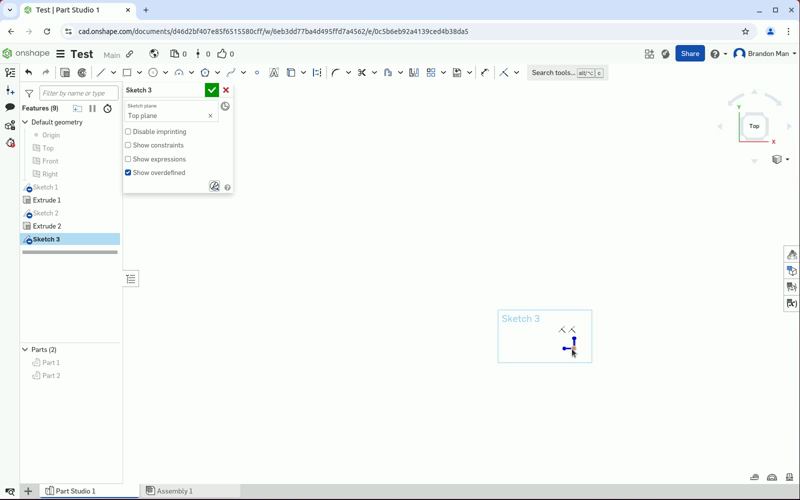
scroll(6)
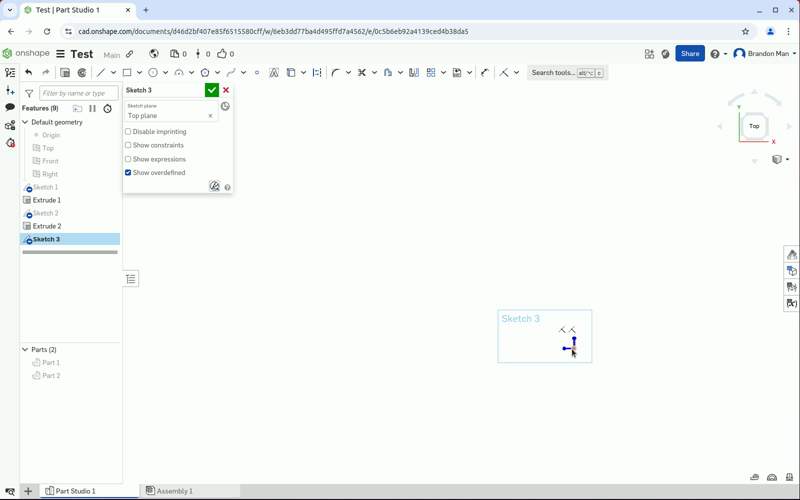
scroll(6)
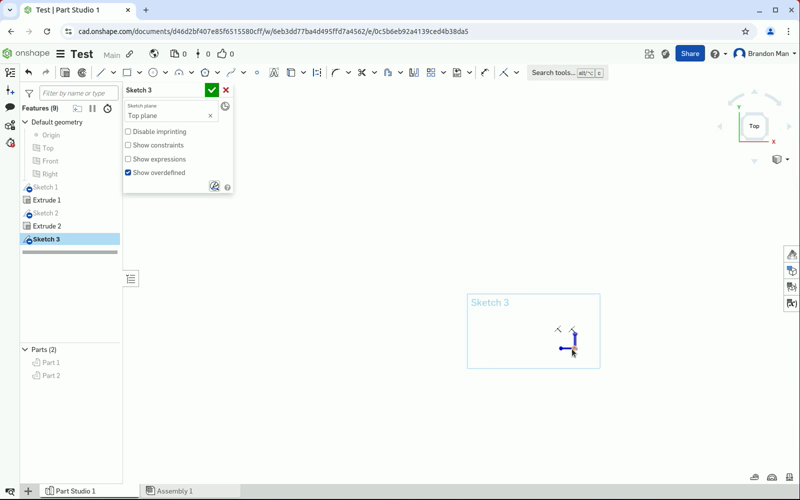
scroll(6)
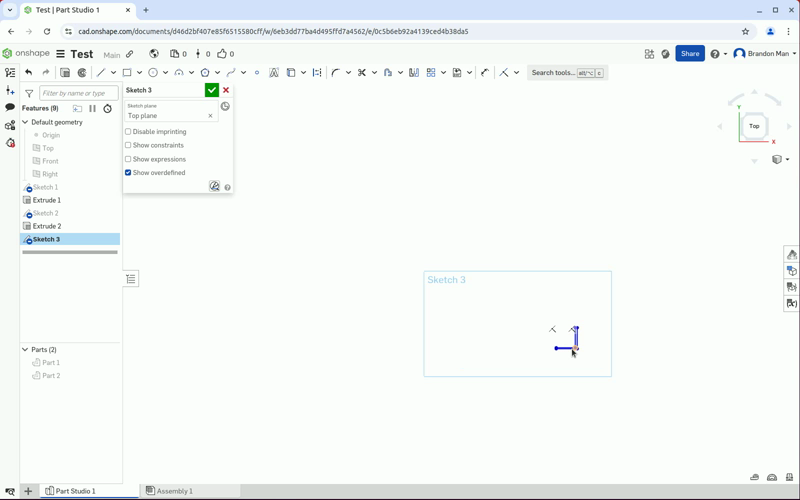
scroll(6)
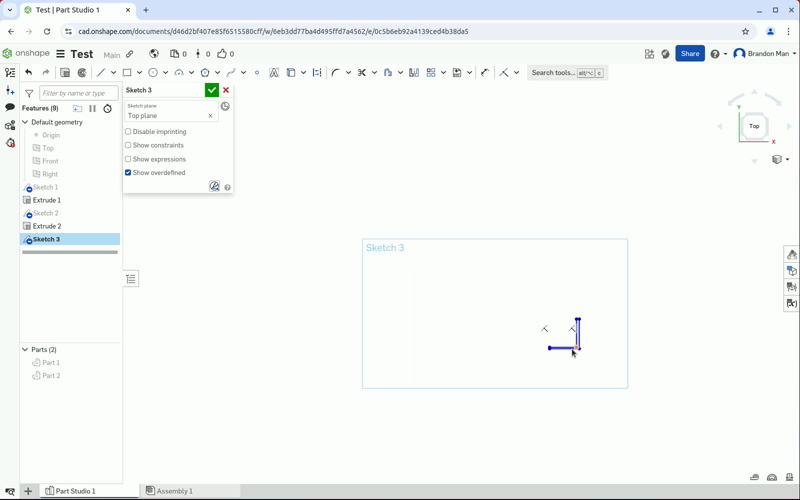
scroll(6)
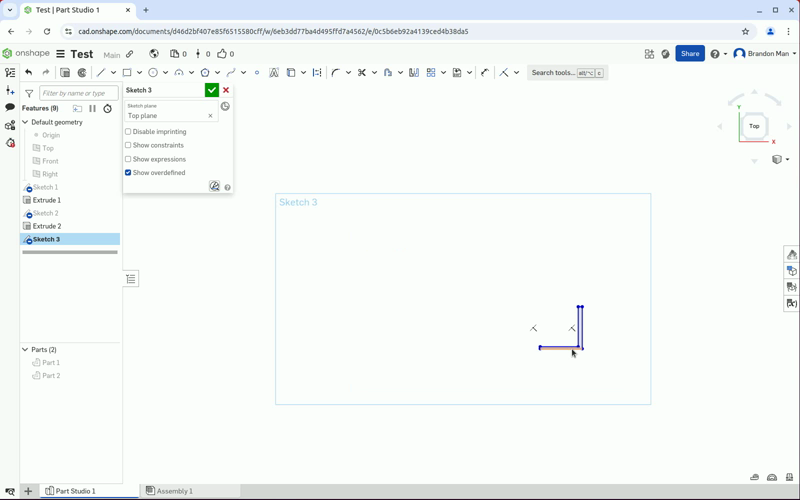
scroll(6)
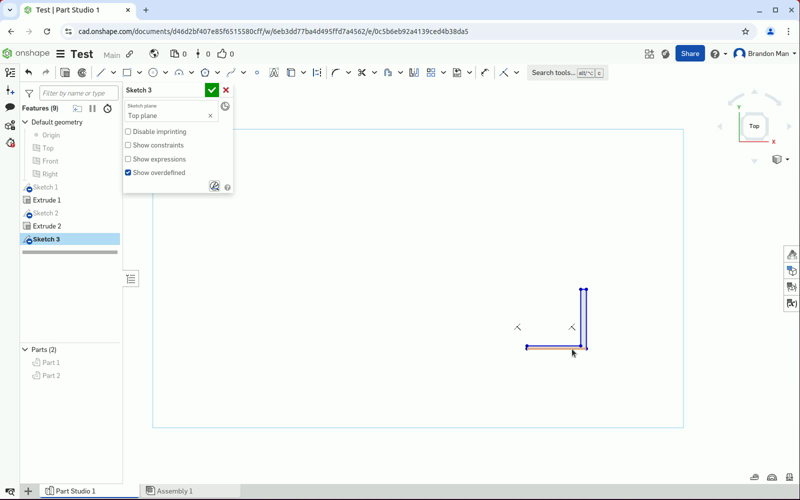
scroll(6)
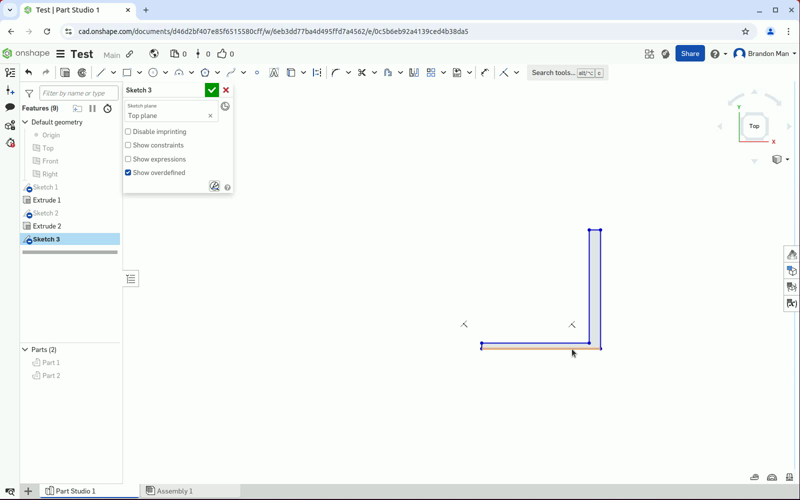
click(572, 348)
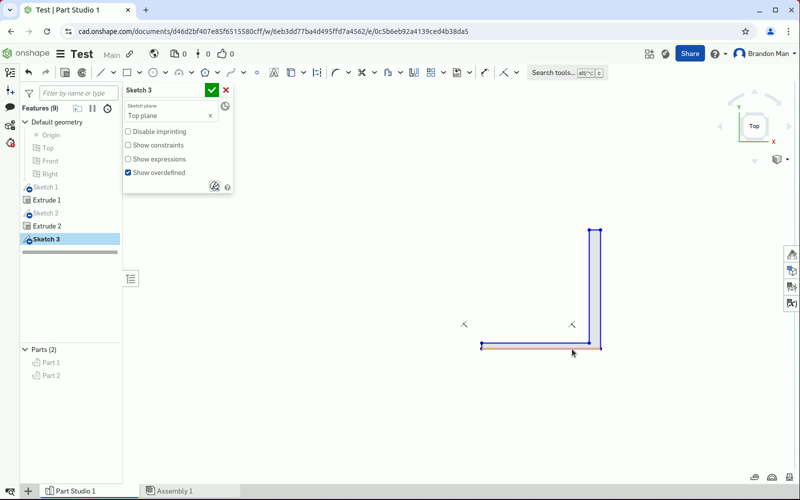
scroll(-6)
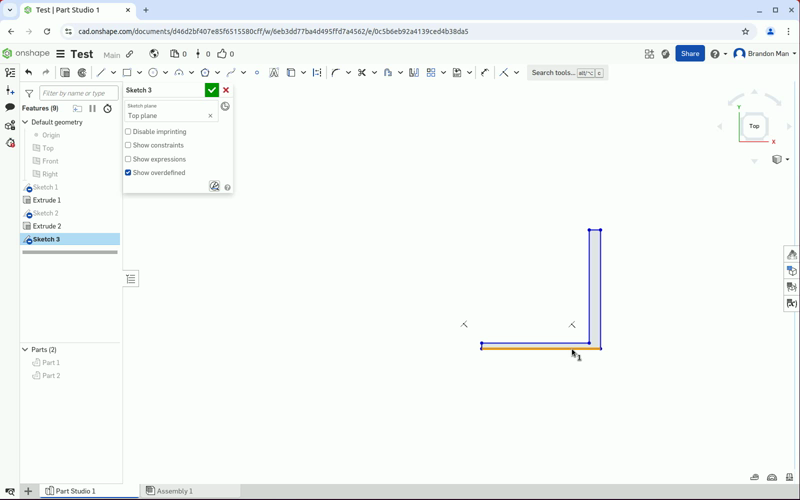
scroll(-6)
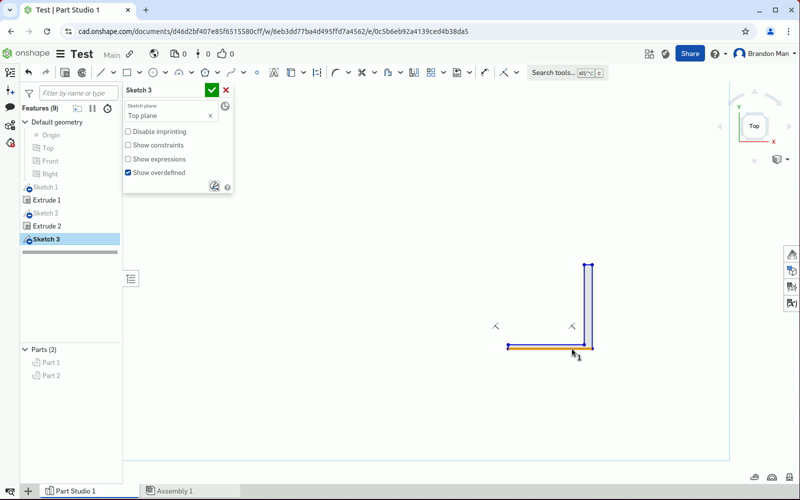
scroll(-6)
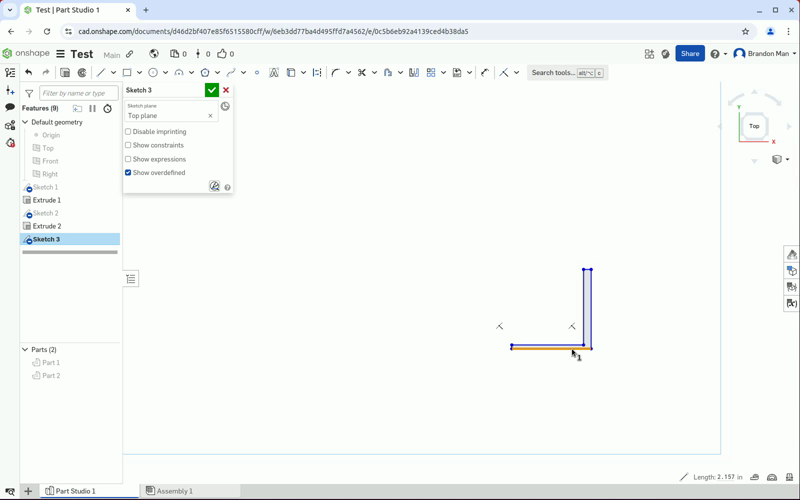
scroll(-6)
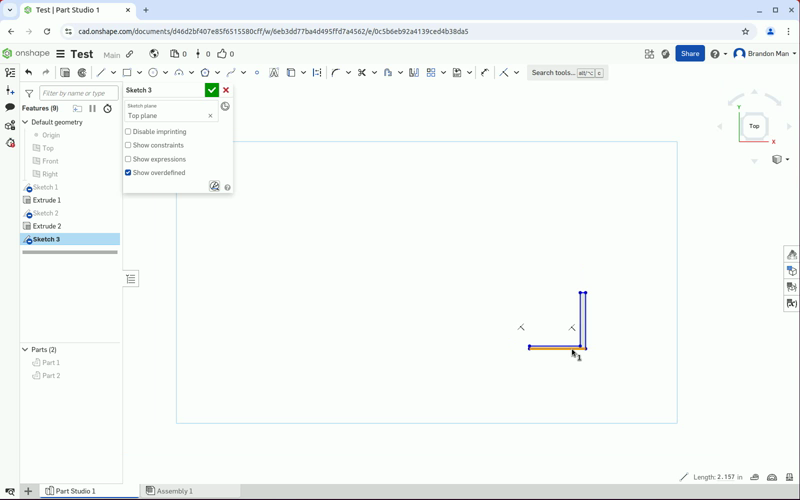
scroll(-6)
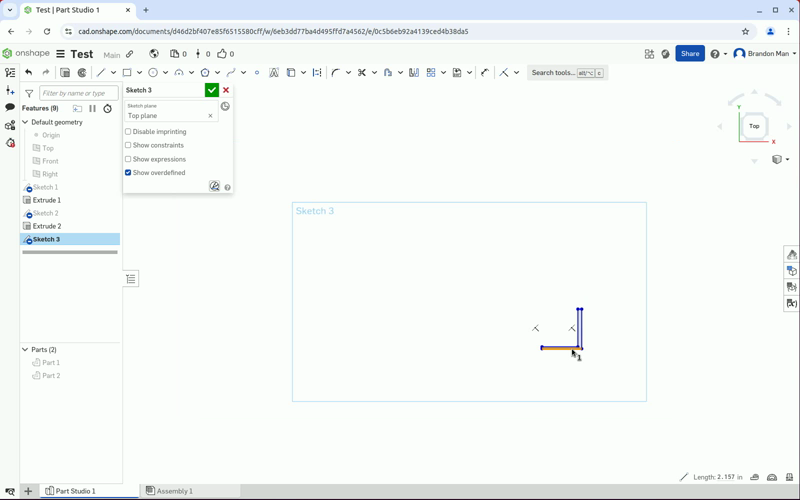
scroll(-6)
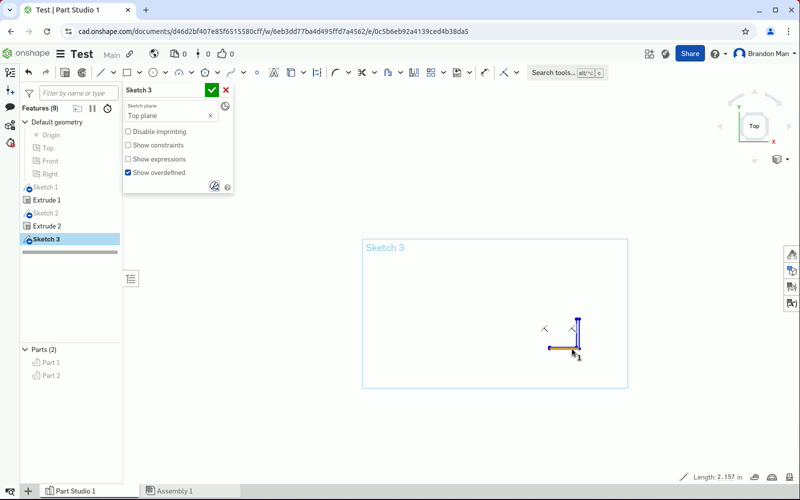
scroll(-6)
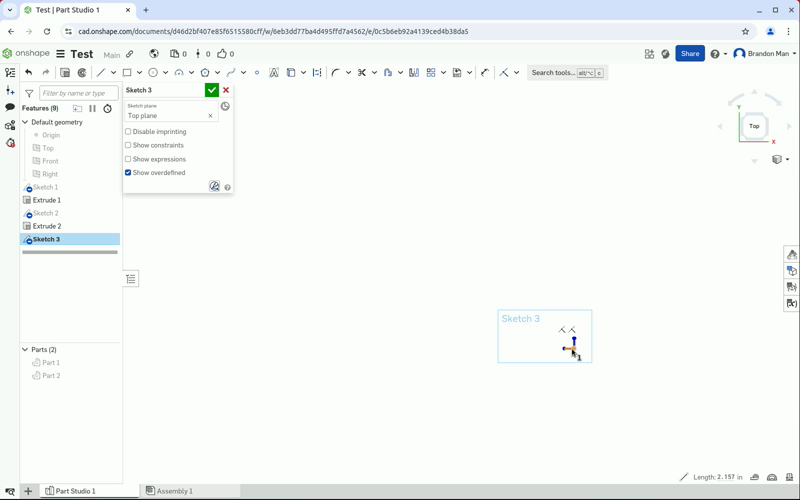
mouse_move(73, 352)
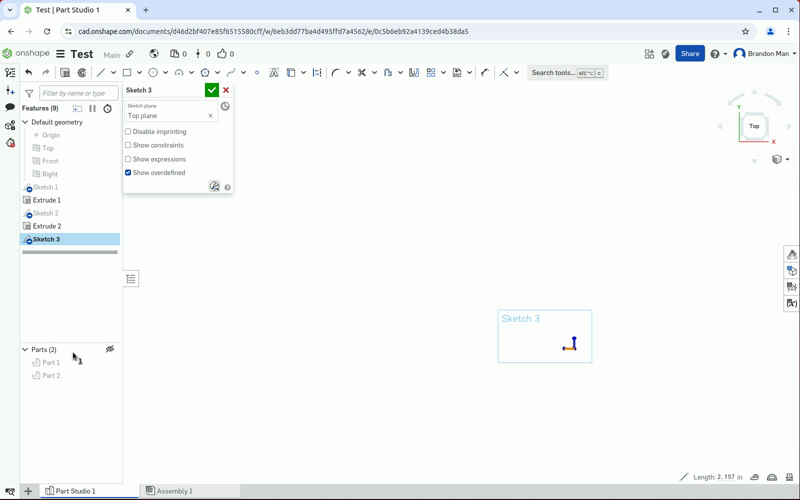
key(shift+y)
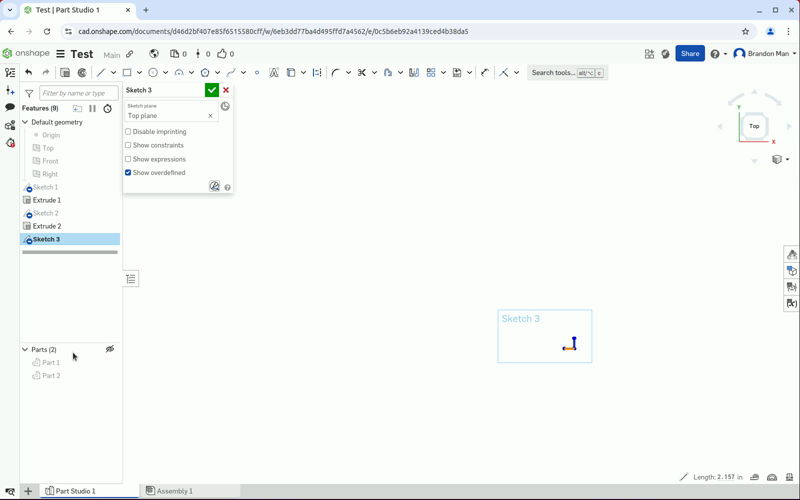
key(shift+e)
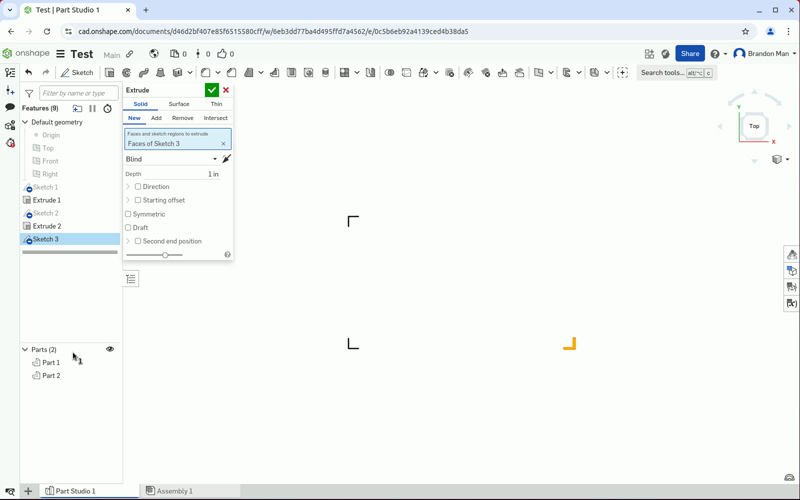
mouse_move(143, 106)
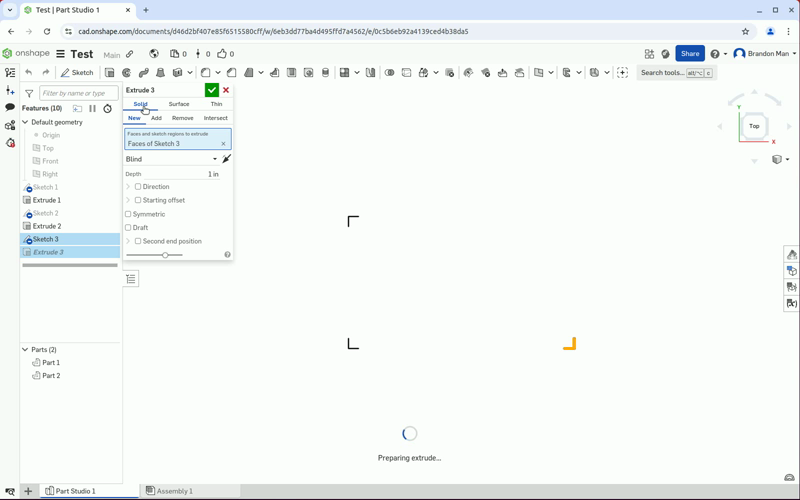
click(143, 106)
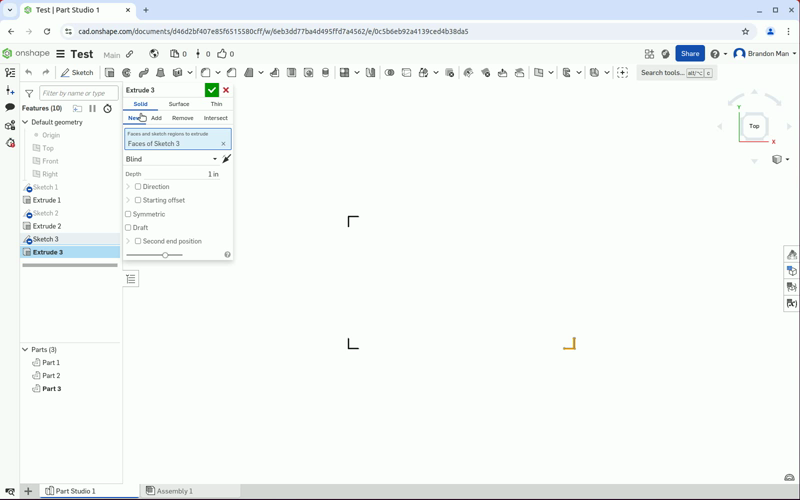
mouse_move(137, 120)
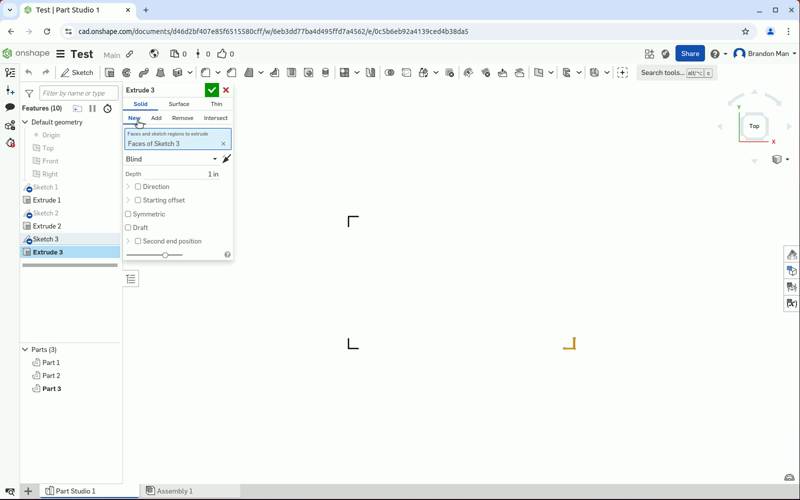
click(137, 120)
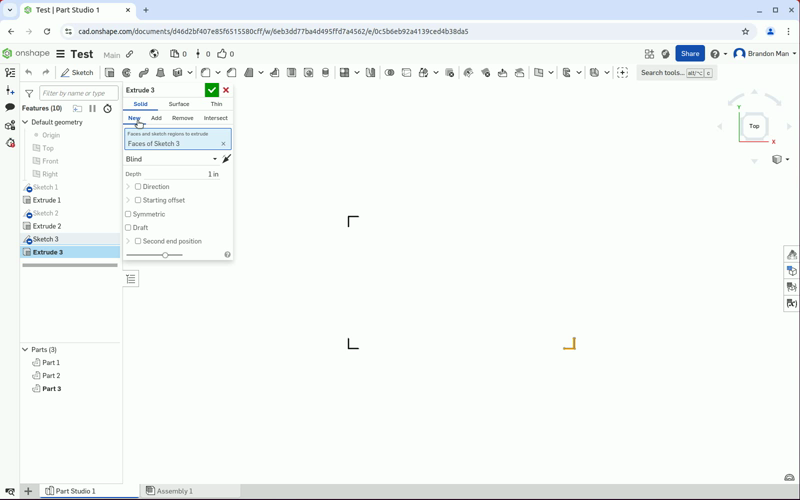
key(tab, 4)
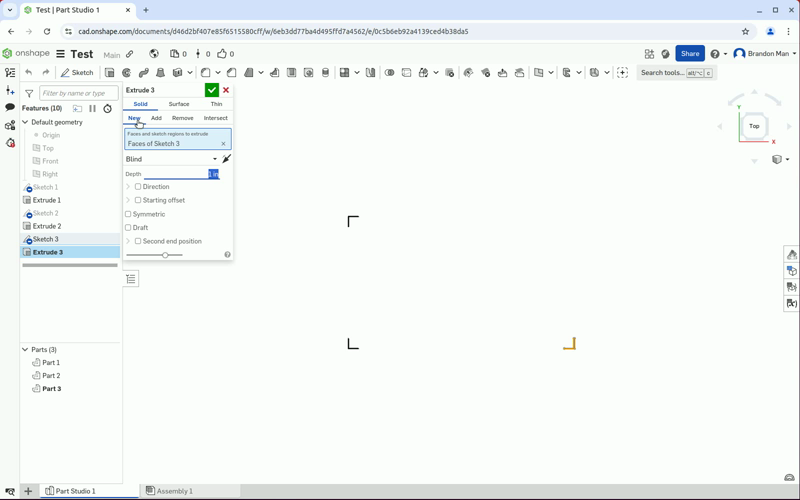
text(15.405)
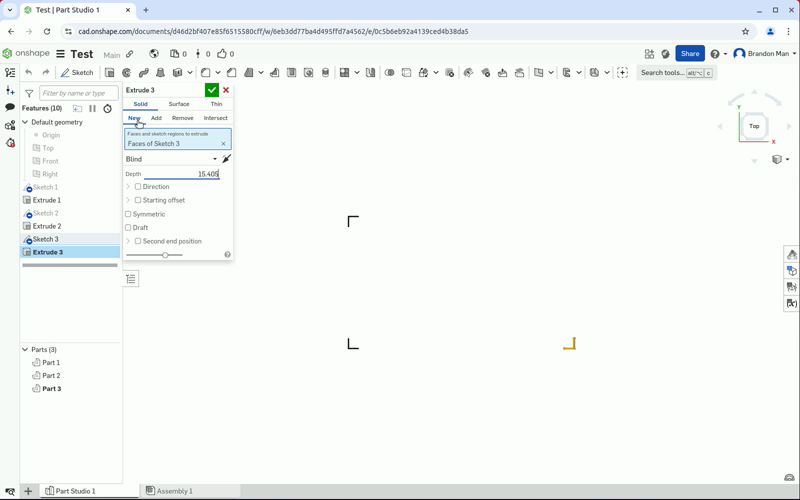
key(enter)
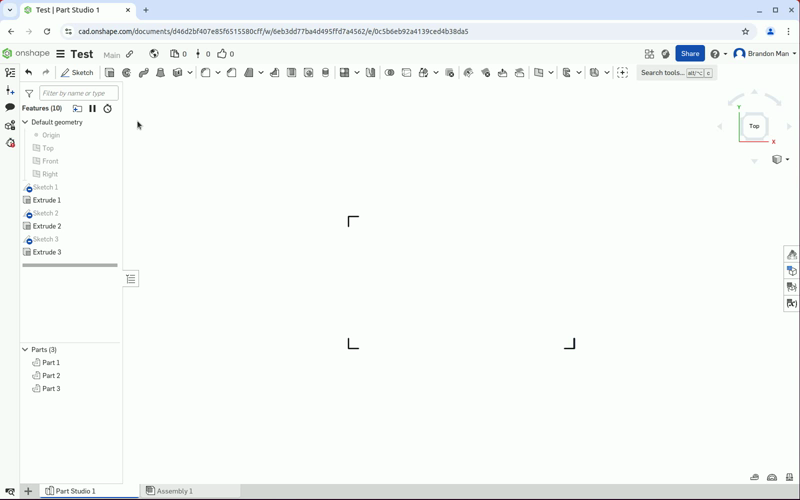
key(shift+h)
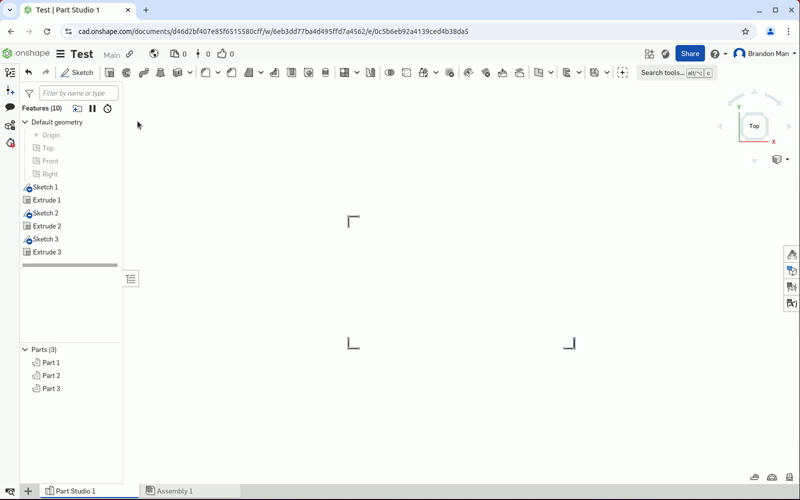
key(shift+h)
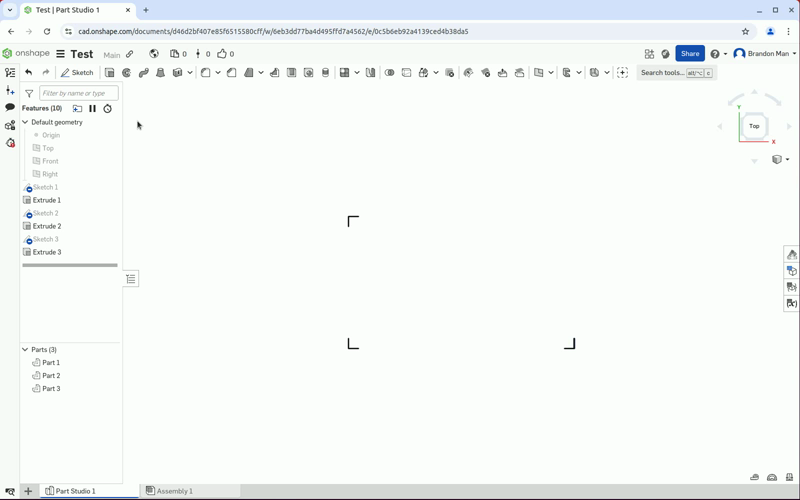
mouse_move(73, 189)
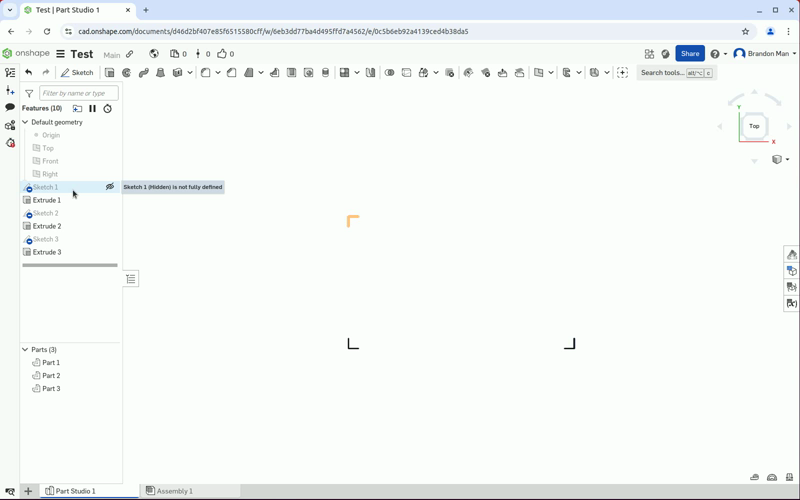
click(73, 189)
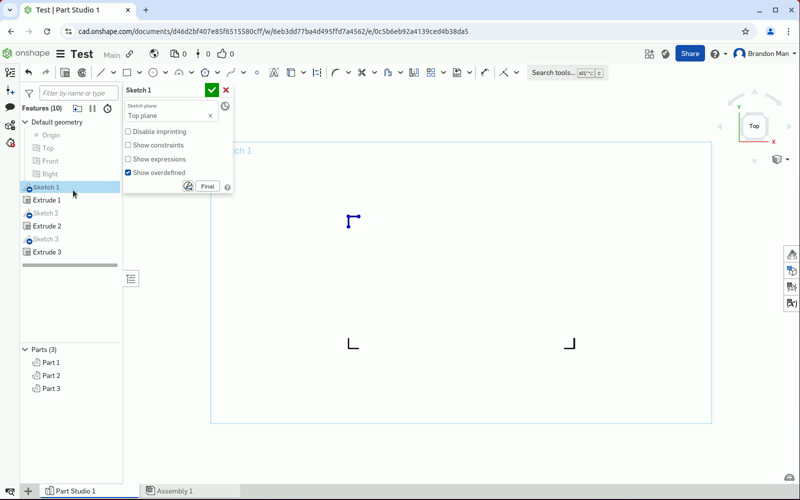
mouse_move(229, 92)
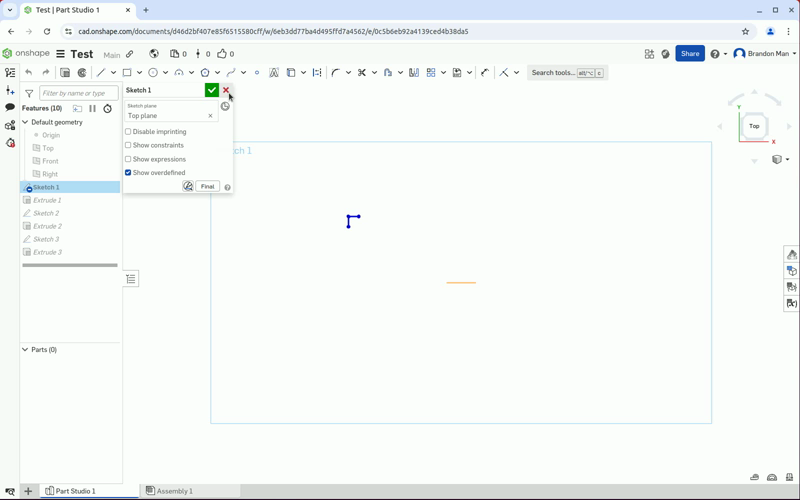
click(229, 92)
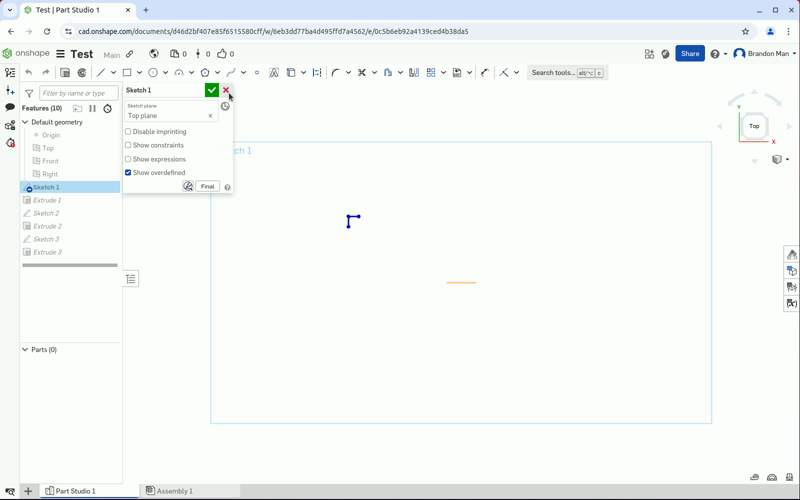
key(shift+s)
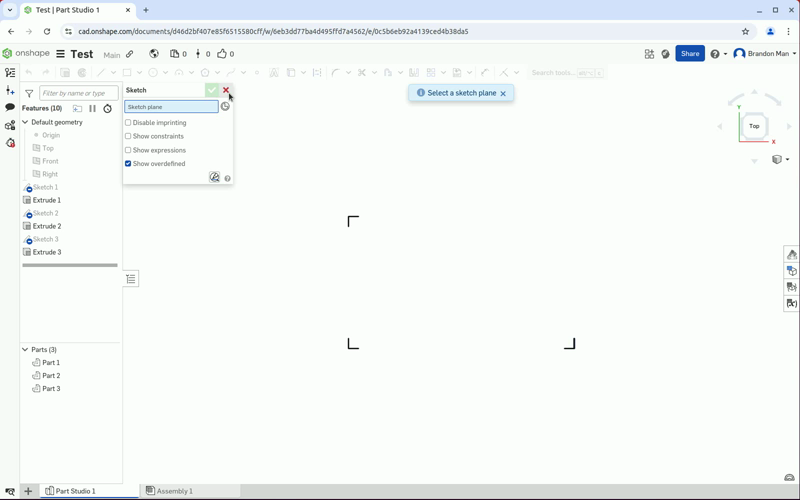
mouse_move(73, 150)
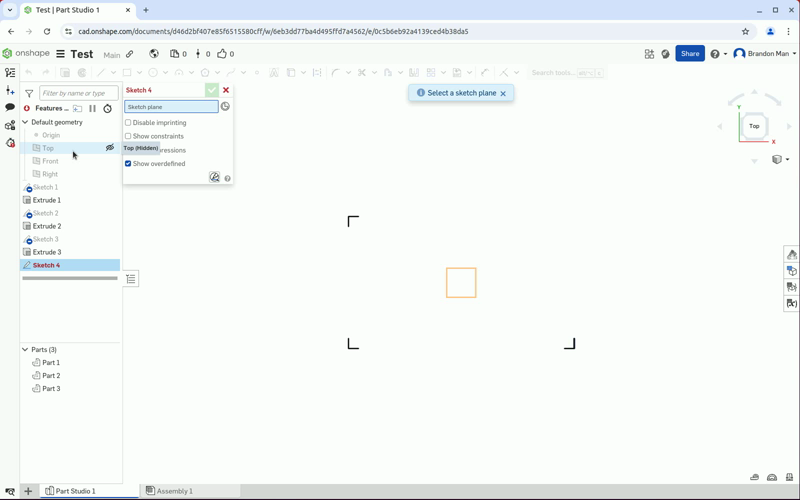
click(73, 150)
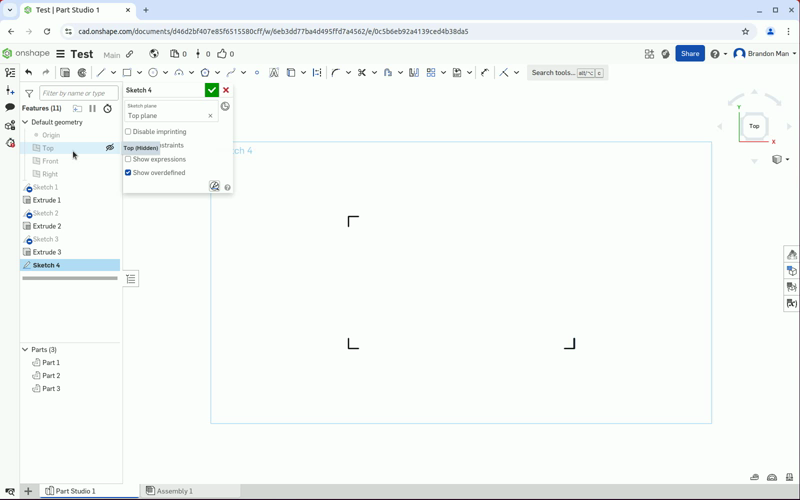
mouse_move(73, 352)
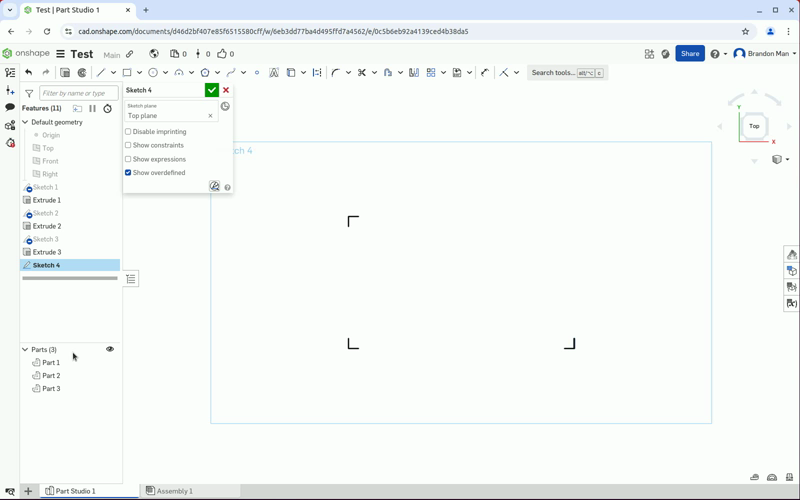
key(y)
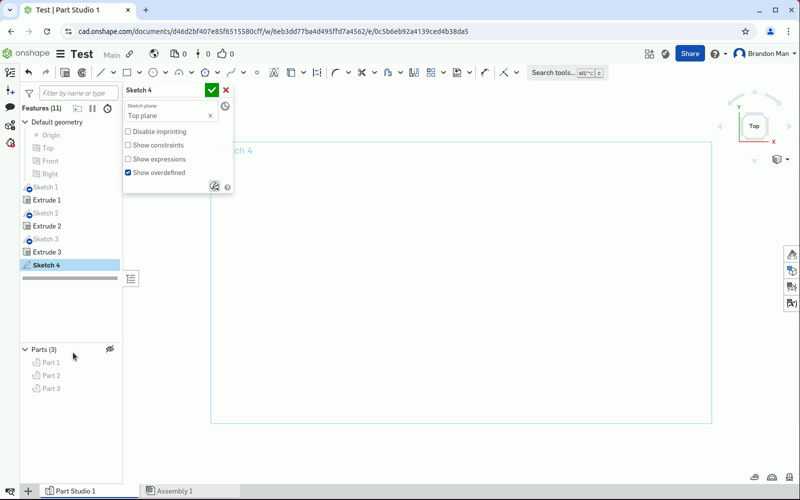
key(l)
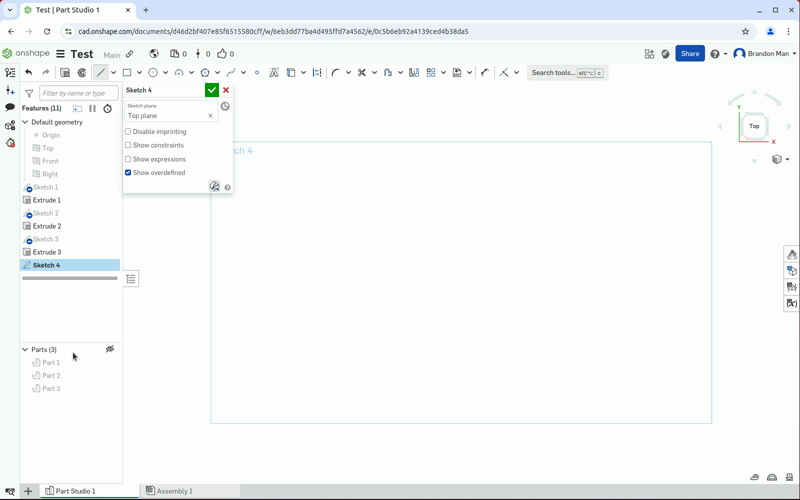
key_down(shift)
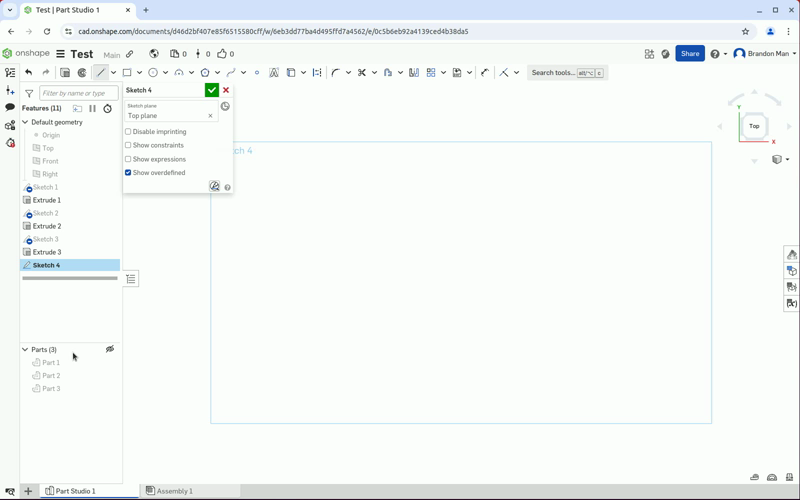
mouse_move(564, 217)
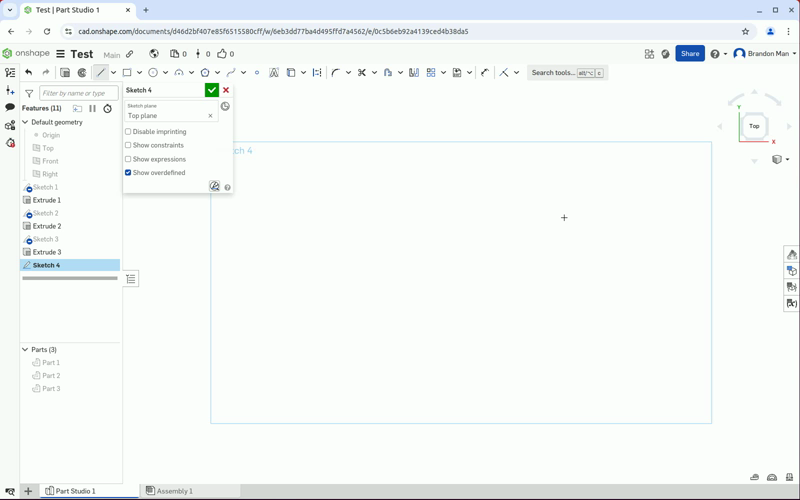
click(564, 217)
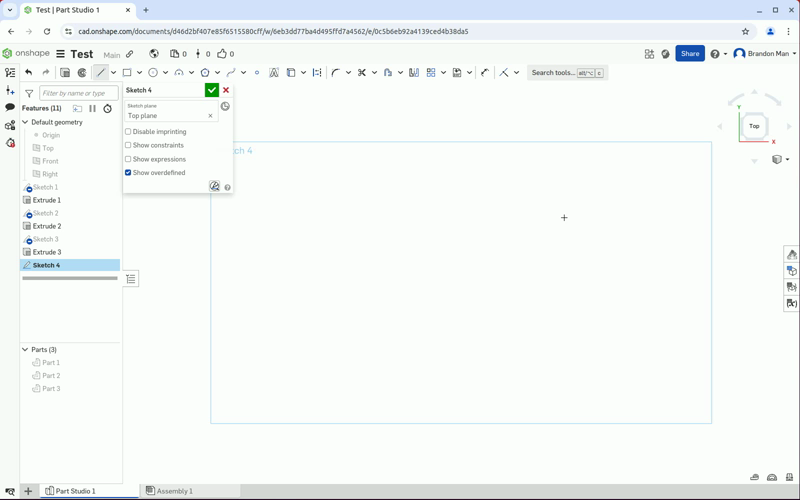
key_up(shift)
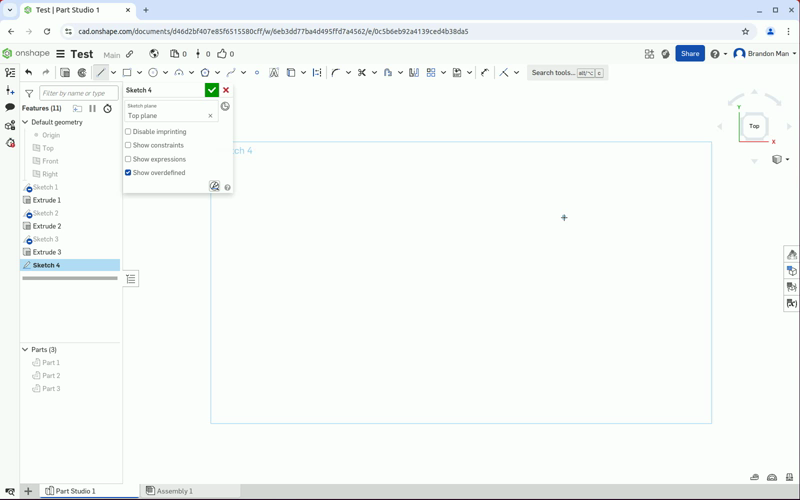
key_down(shift)
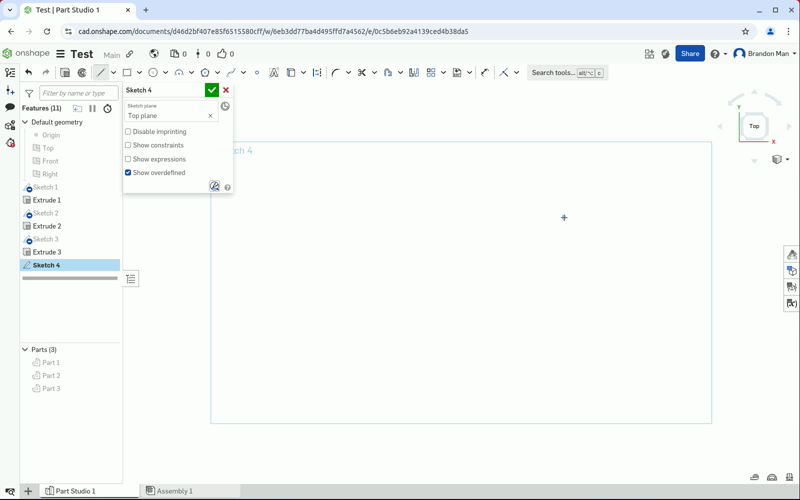
mouse_move(589, 217)
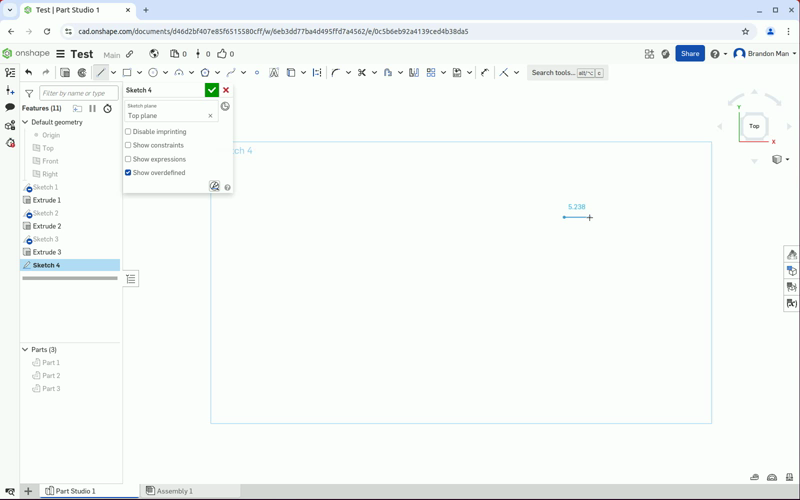
mouse_move(573, 217)
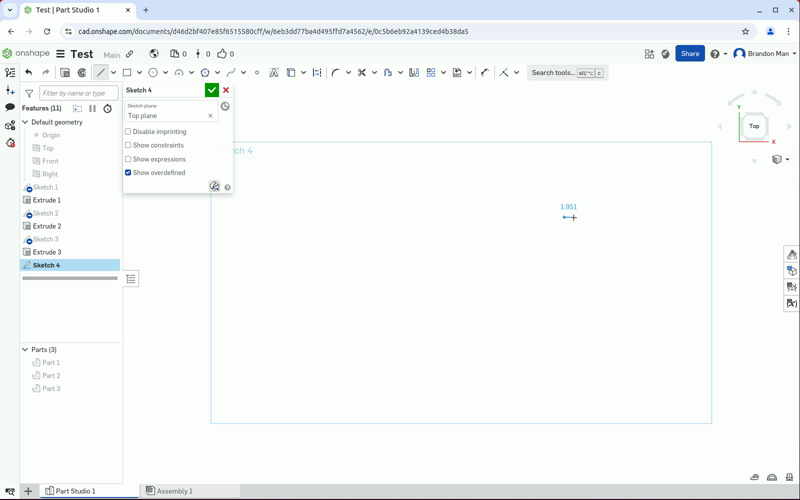
click(573, 217)
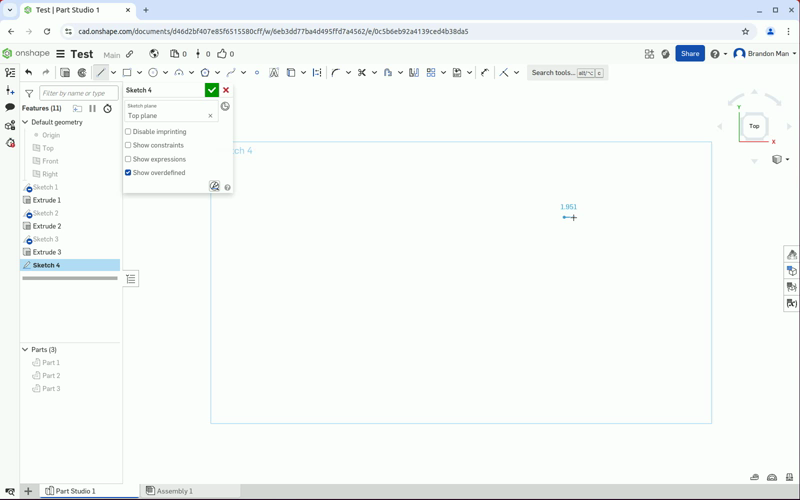
key_up(shift)
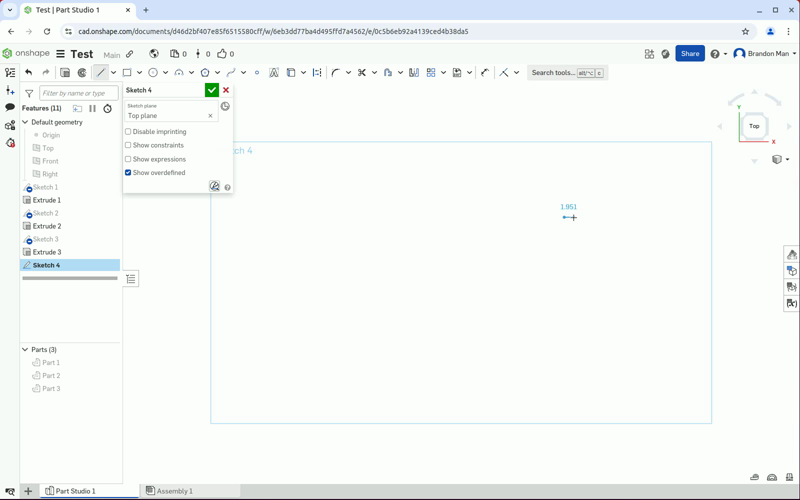
key_down(shift)
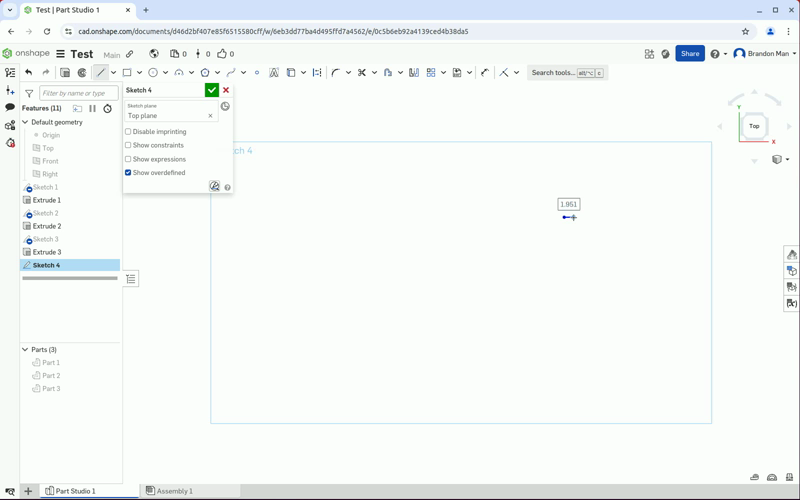
mouse_move(589, 217)
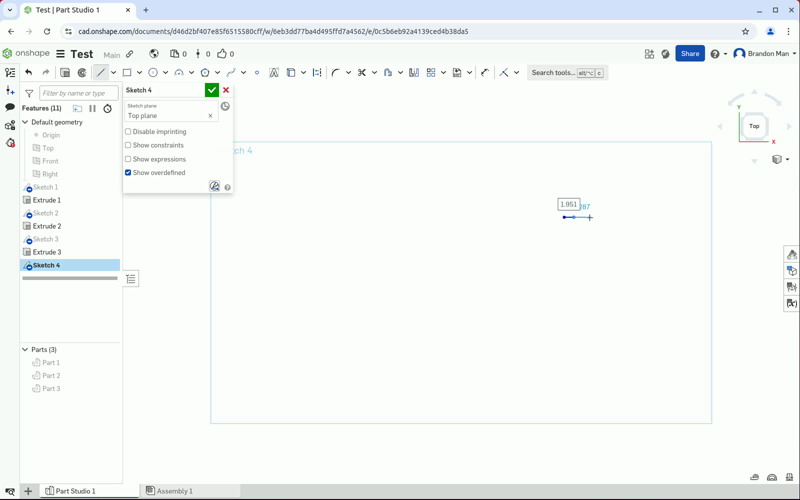
mouse_move(573, 227)
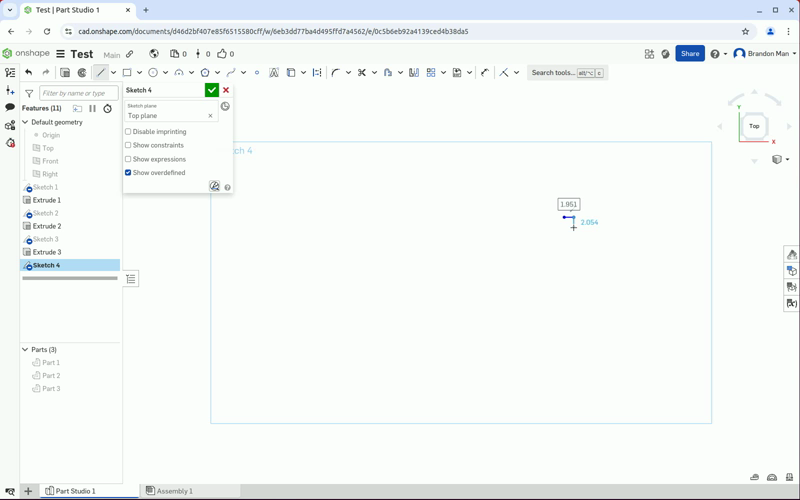
click(573, 227)
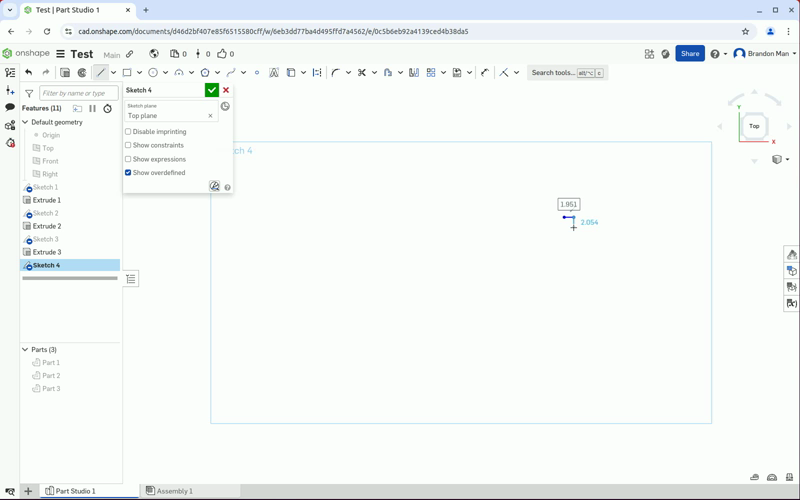
key_up(shift)
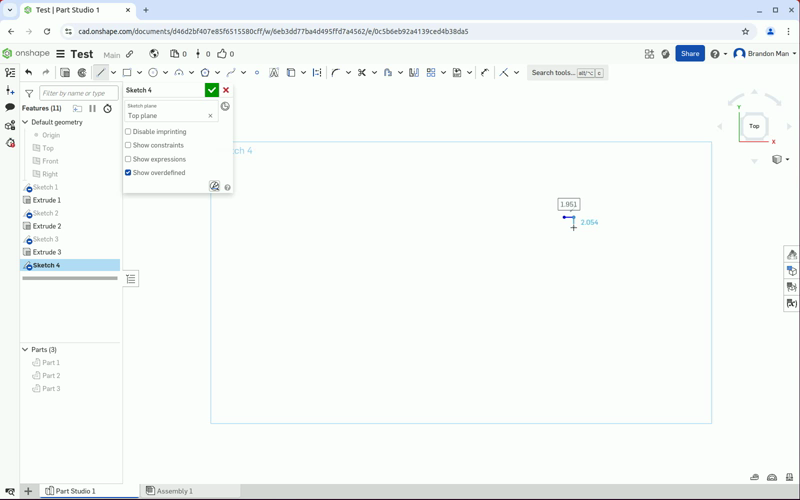
key_down(shift)
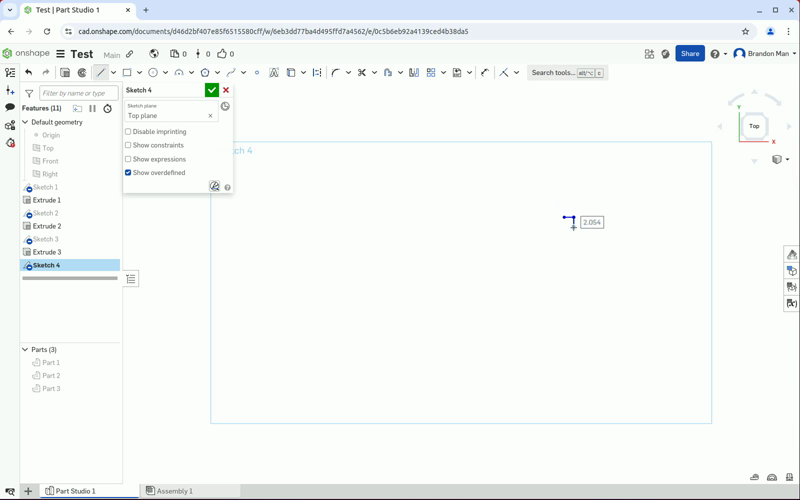
mouse_move(589, 227)
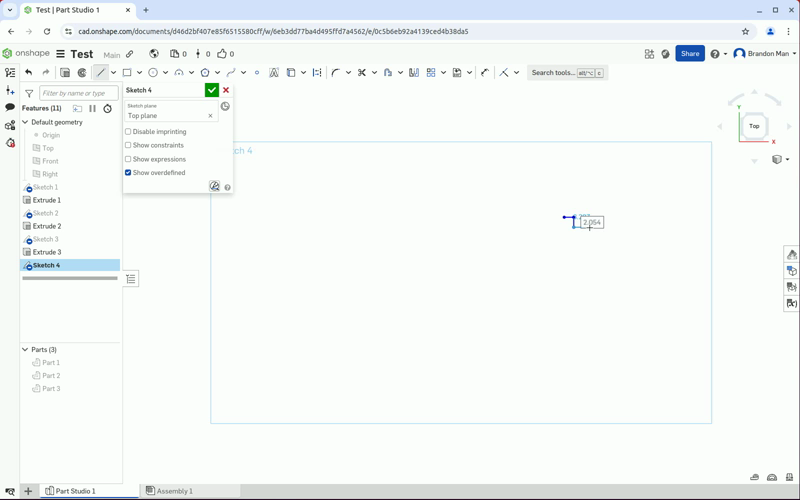
mouse_move(574, 227)
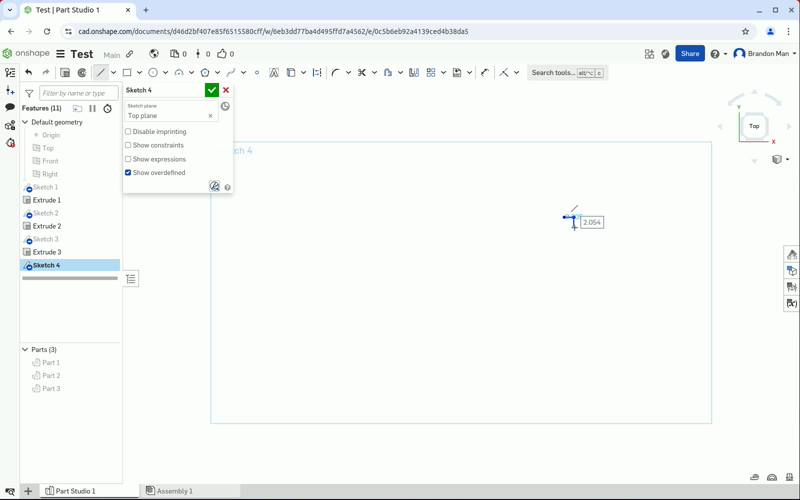
scroll(6)
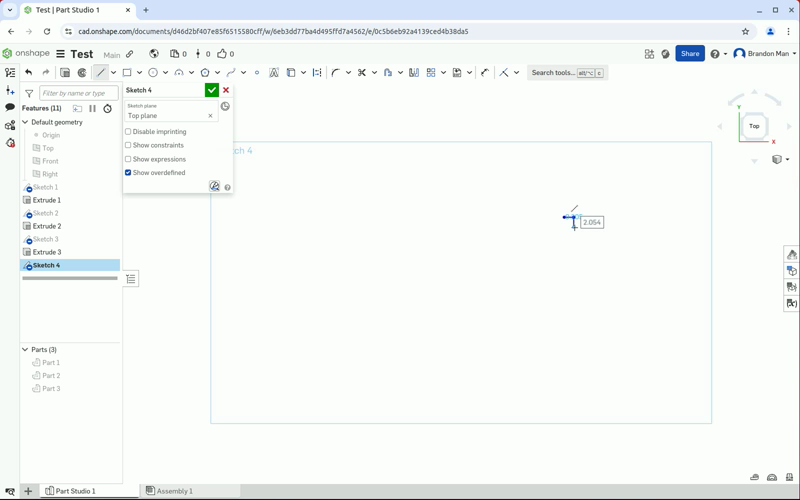
scroll(6)
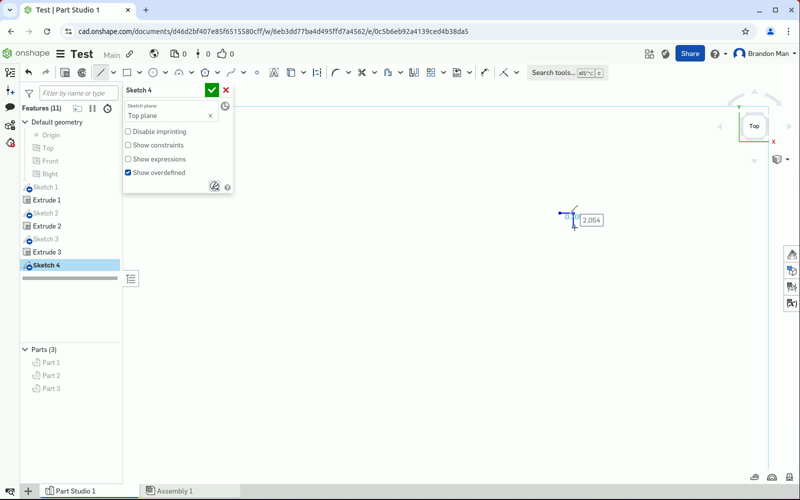
scroll(6)
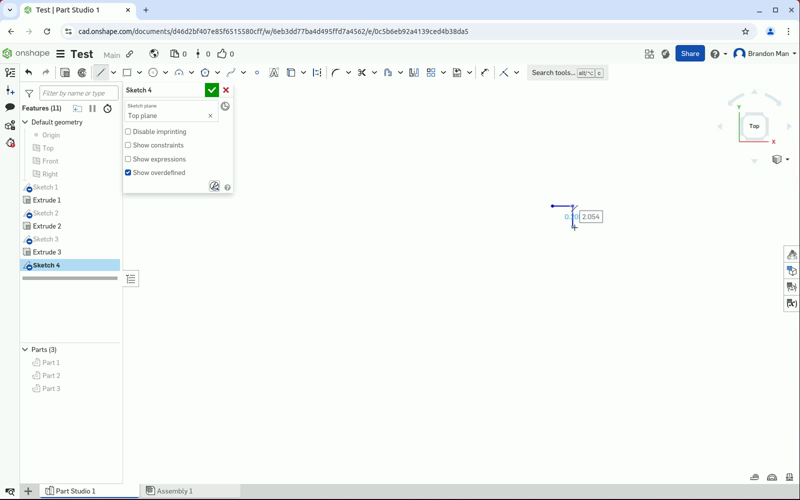
scroll(6)
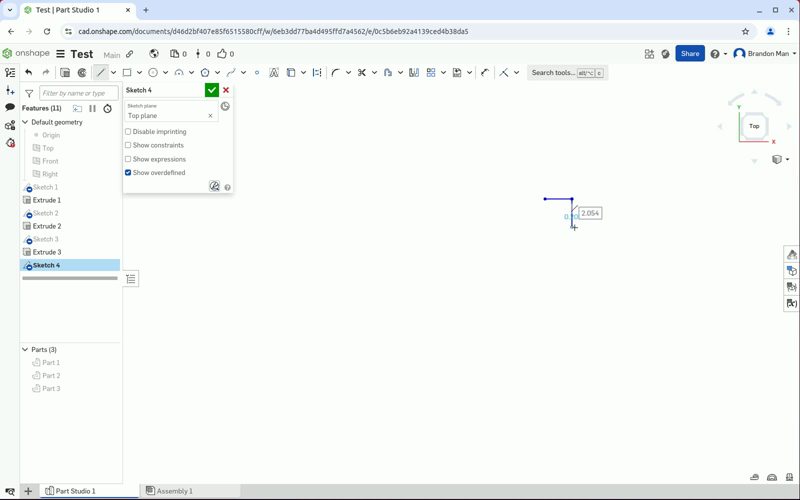
scroll(6)
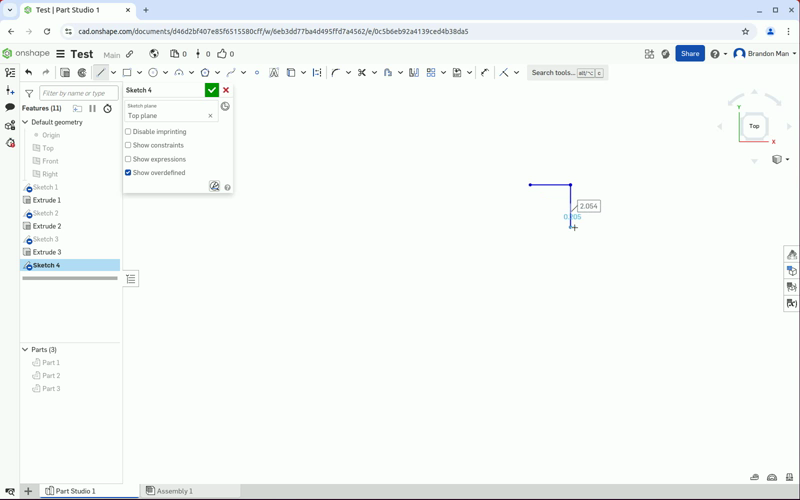
scroll(6)
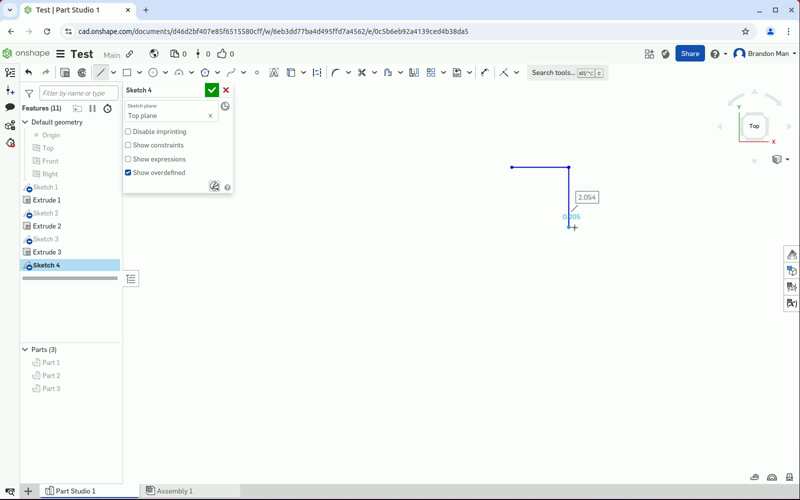
scroll(6)
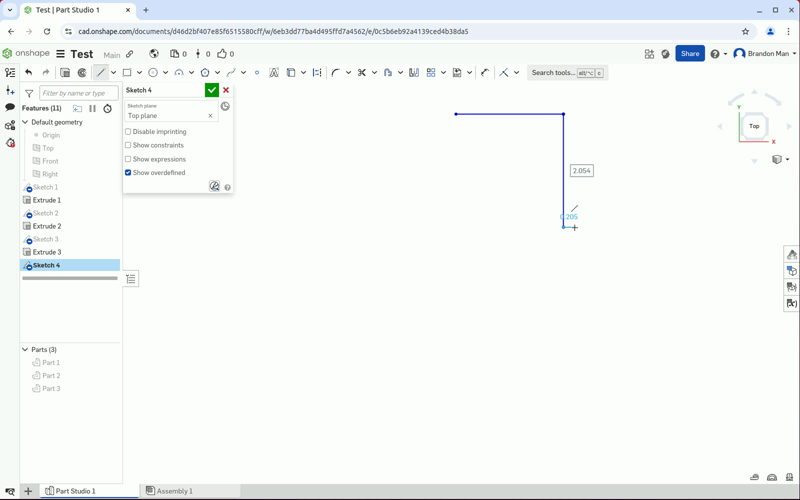
click(574, 227)
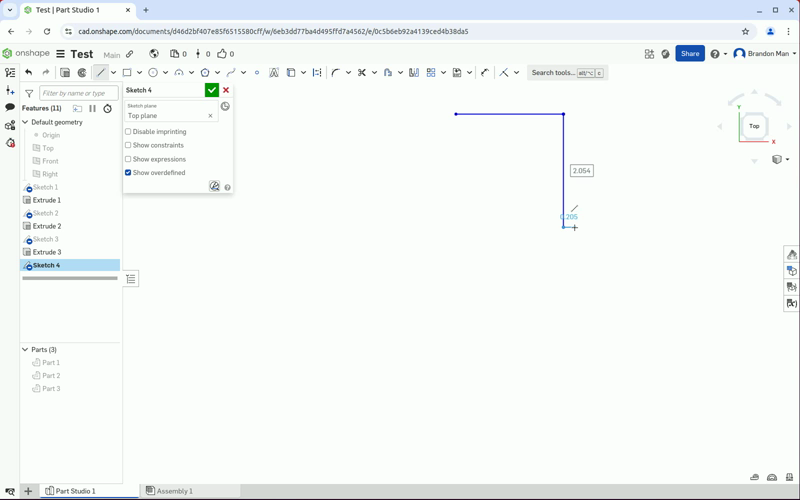
scroll(-6)
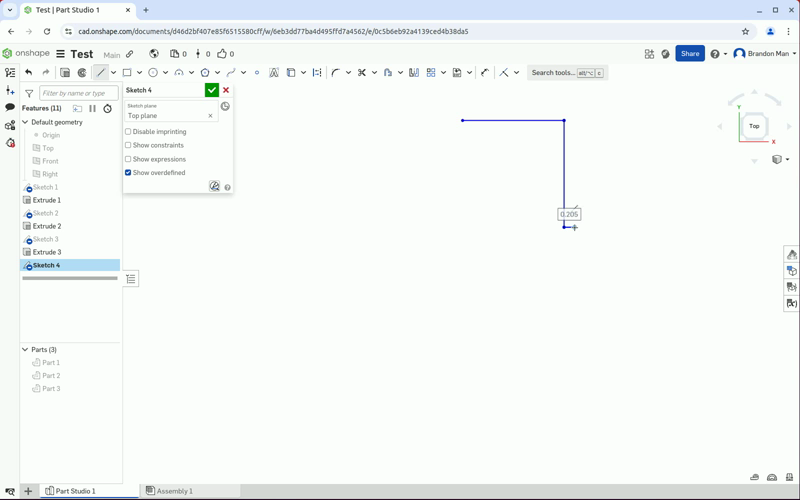
scroll(-6)
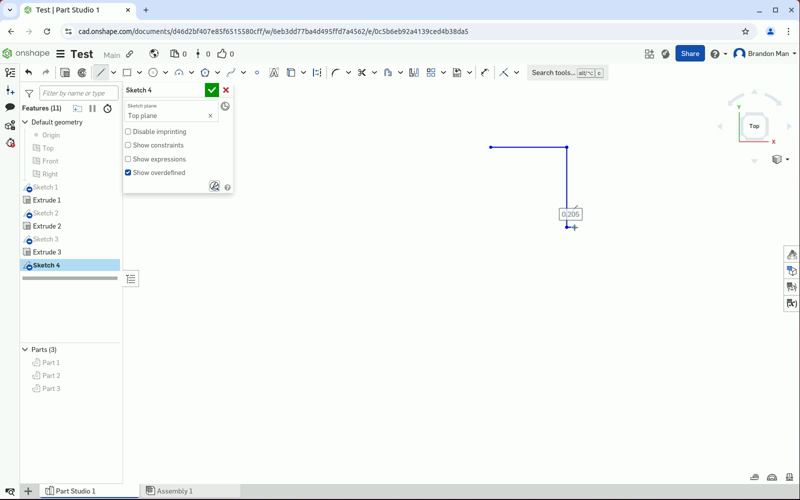
scroll(-6)
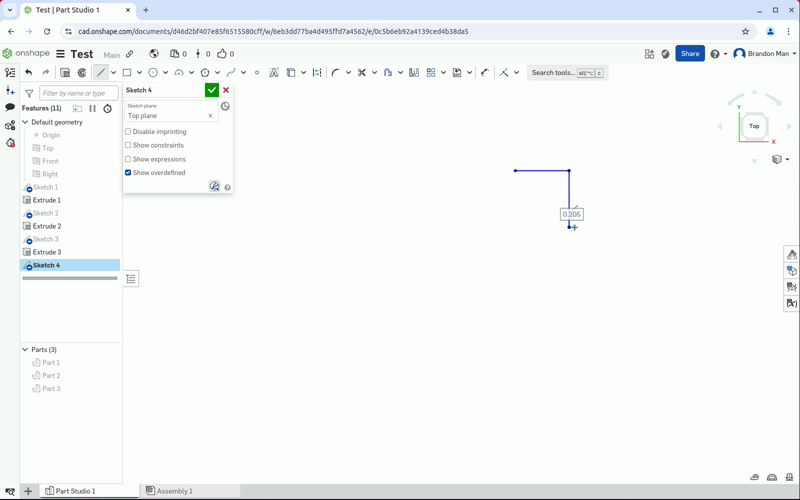
scroll(-6)
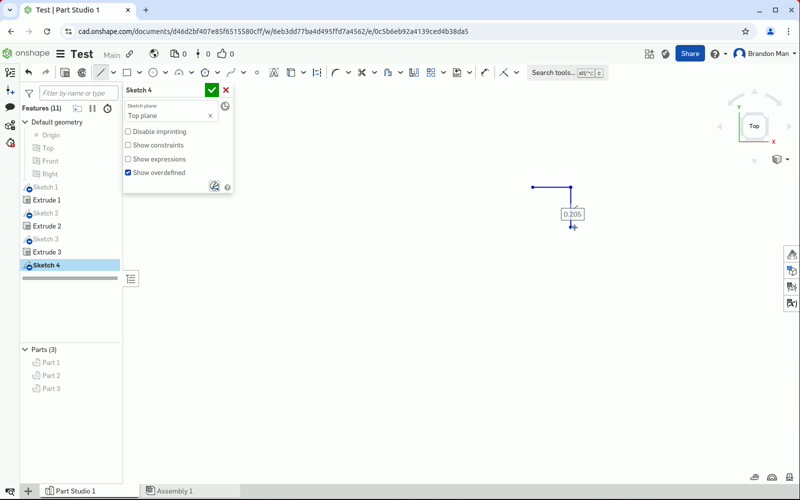
scroll(-6)
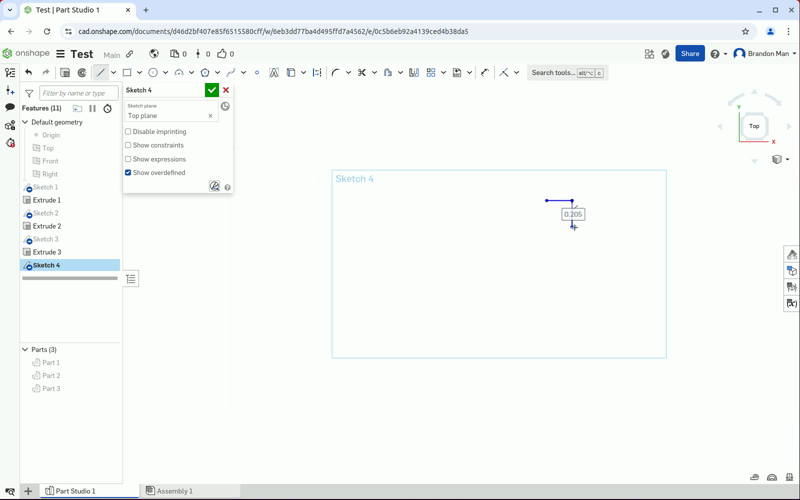
scroll(-6)
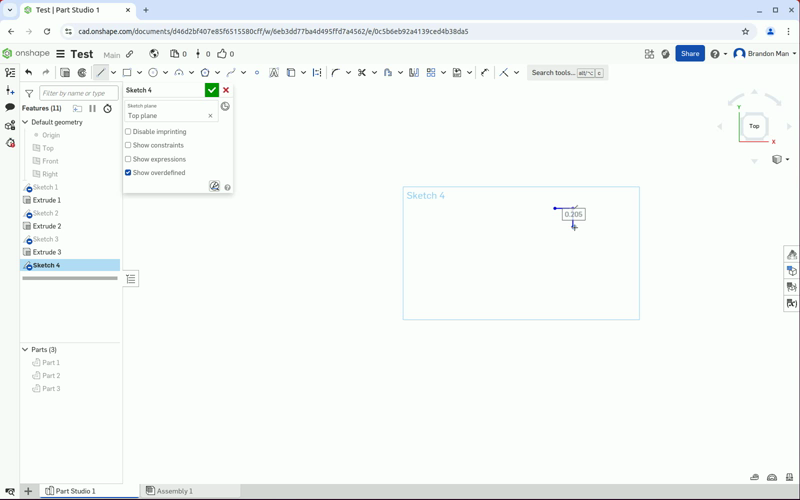
scroll(-6)
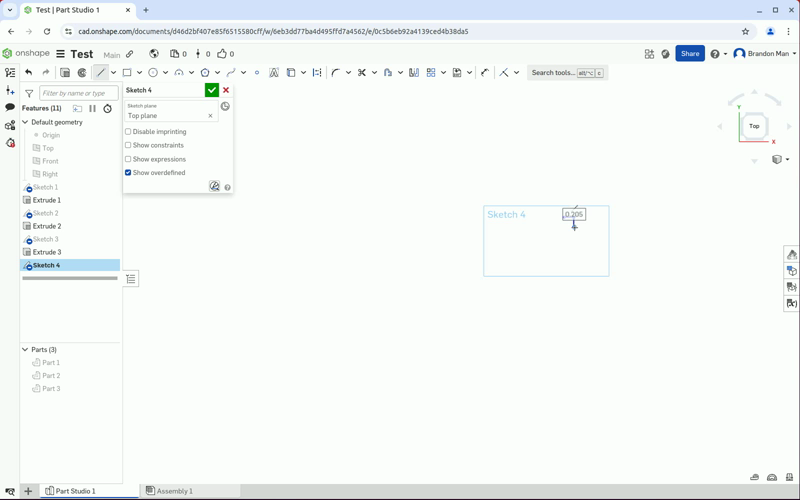
key_up(shift)
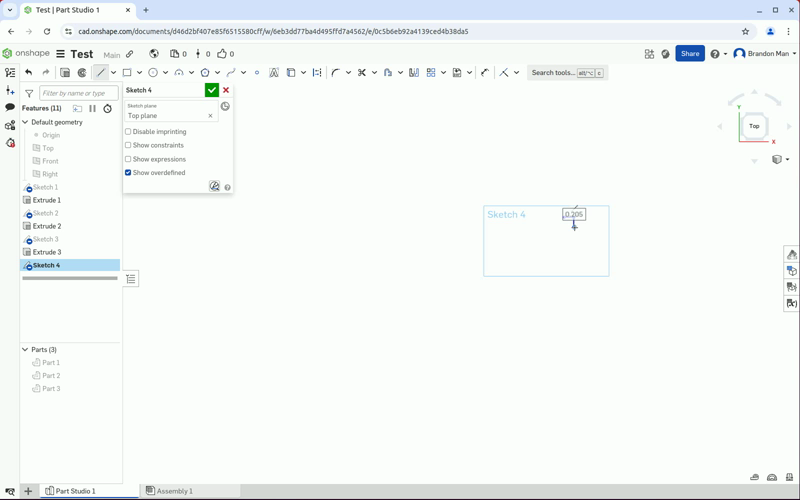
key_down(shift)
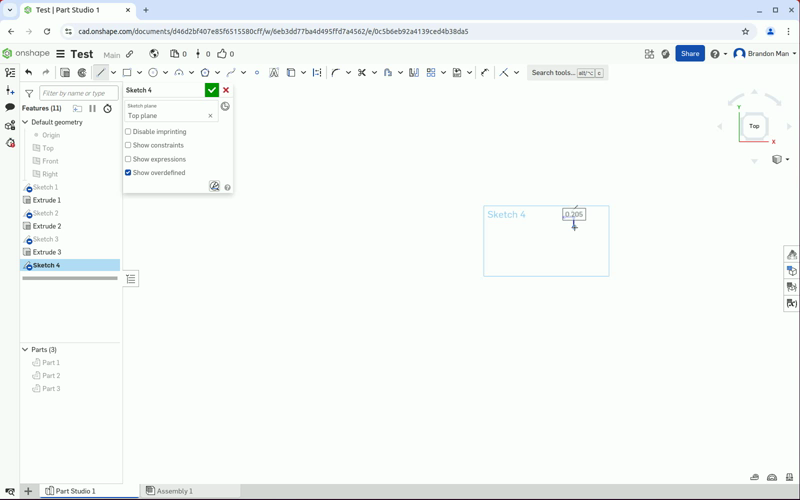
mouse_move(589, 227)
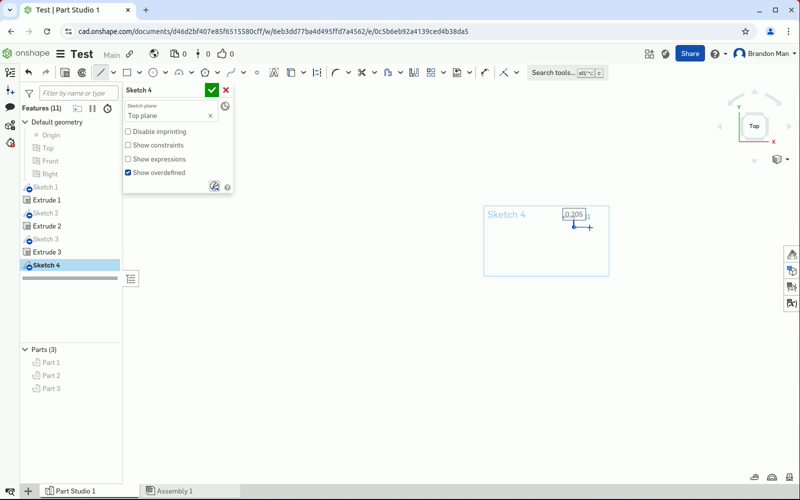
mouse_move(574, 216)
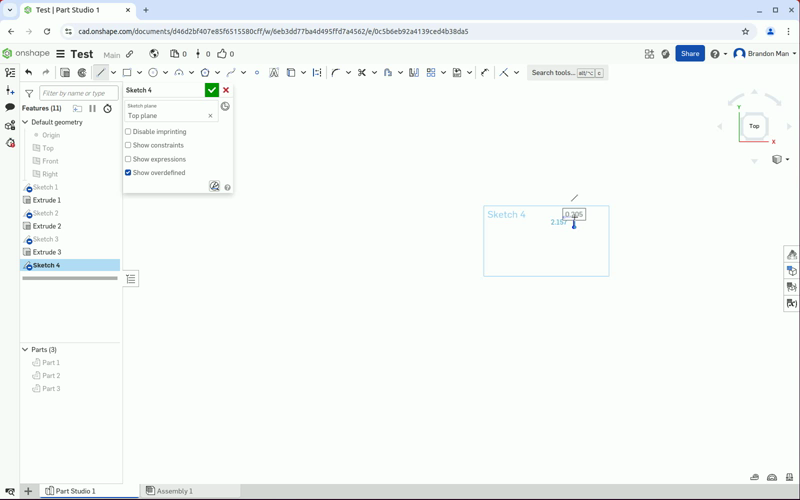
scroll(6)
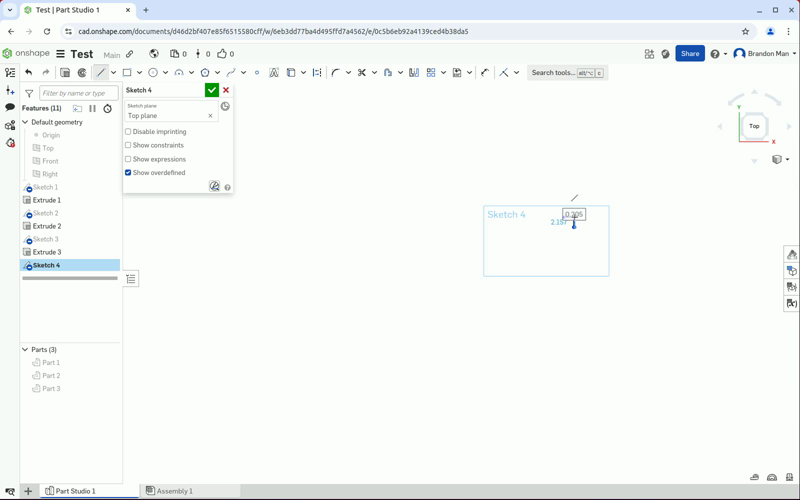
scroll(6)
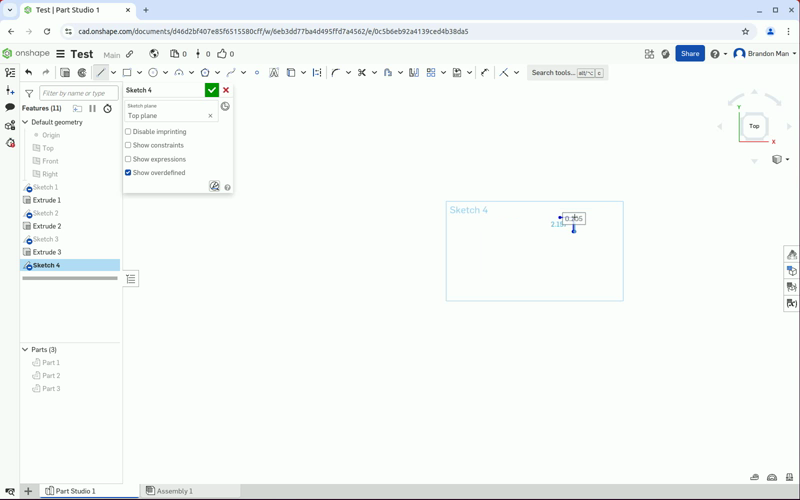
scroll(6)
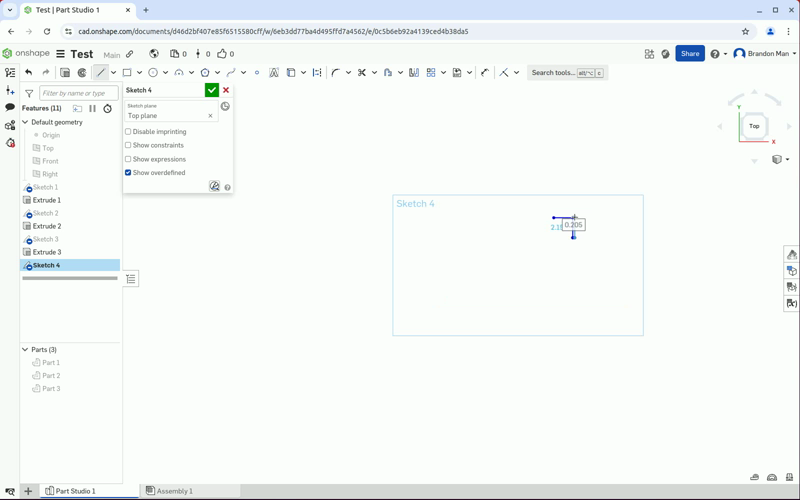
scroll(6)
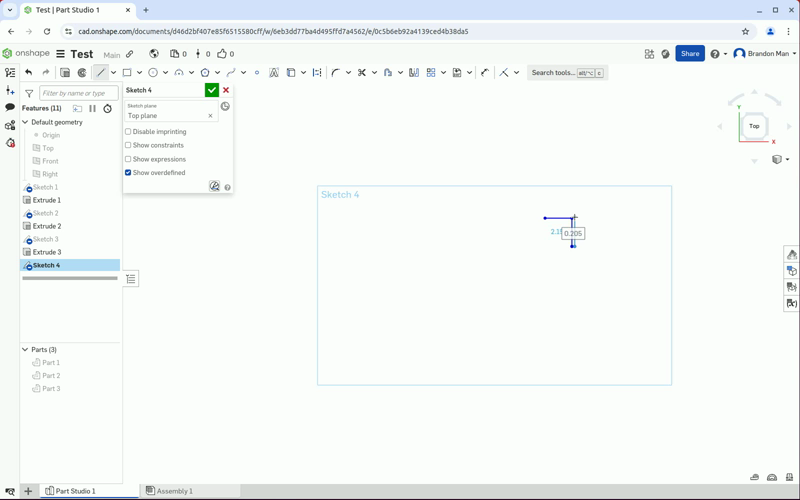
scroll(6)
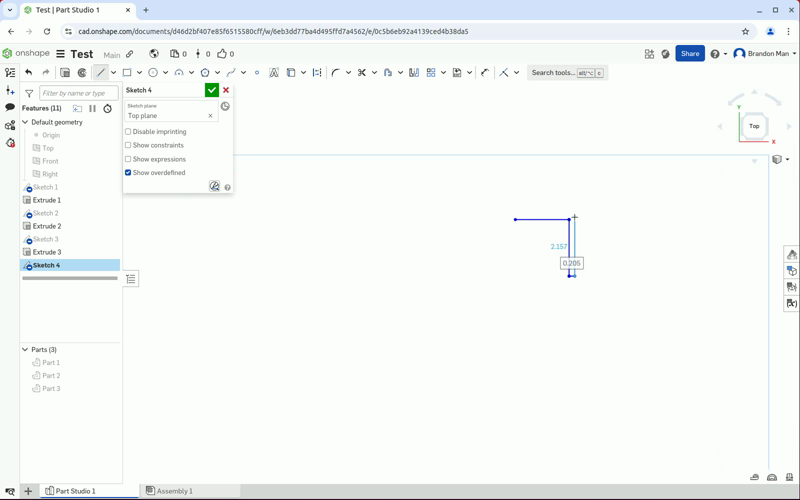
scroll(6)
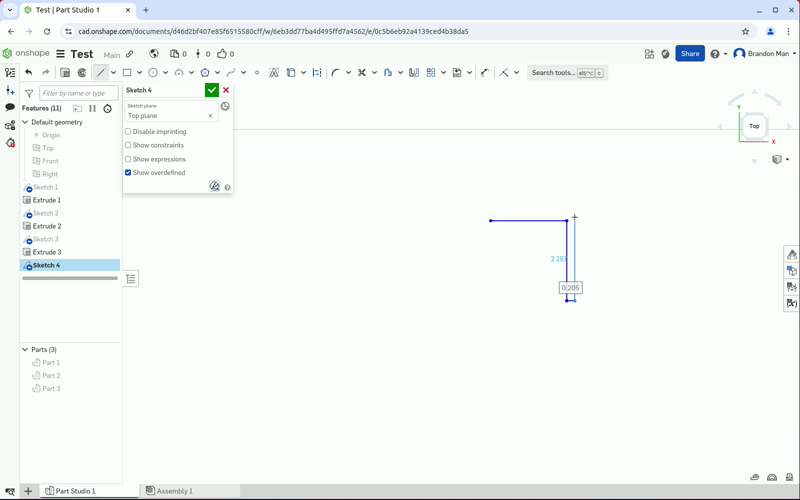
scroll(6)
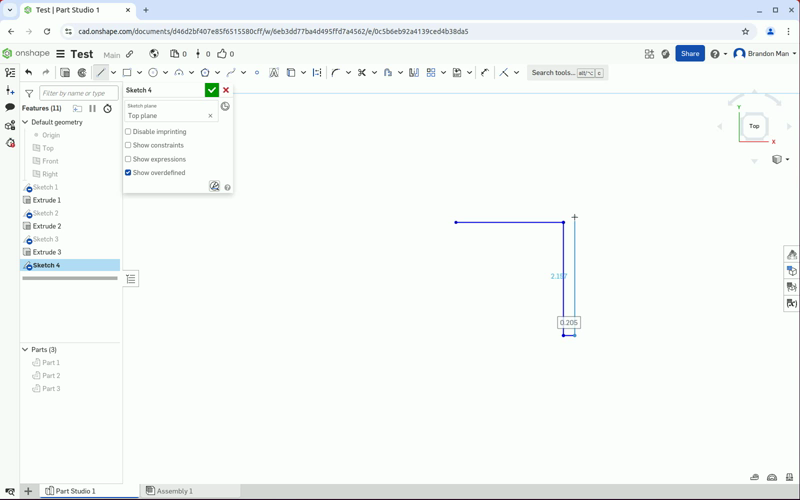
click(574, 216)
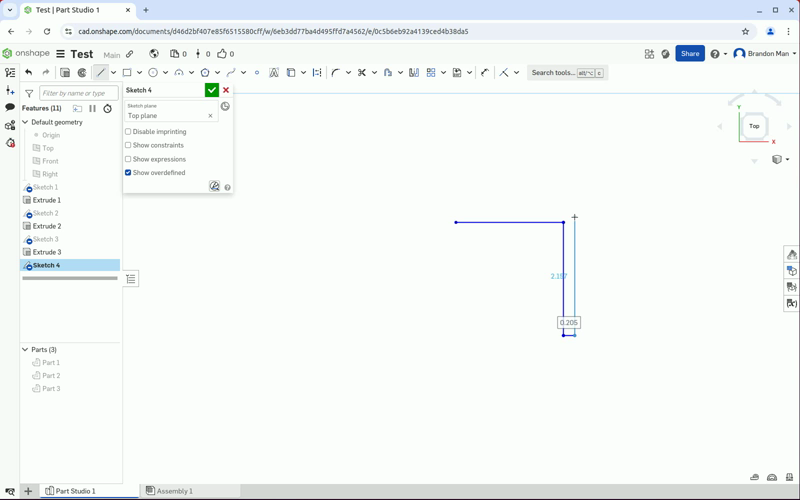
scroll(-6)
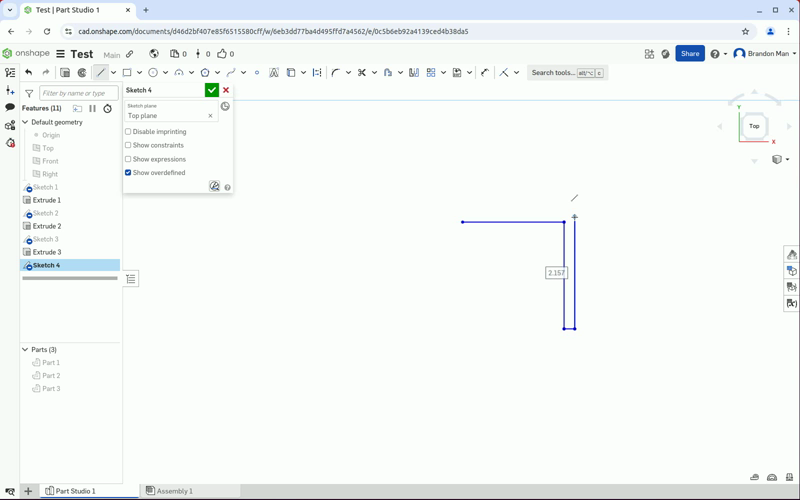
scroll(-6)
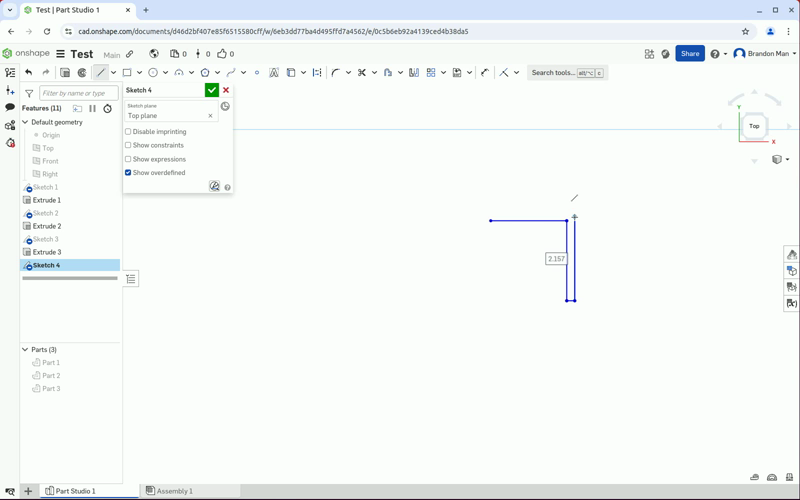
scroll(-6)
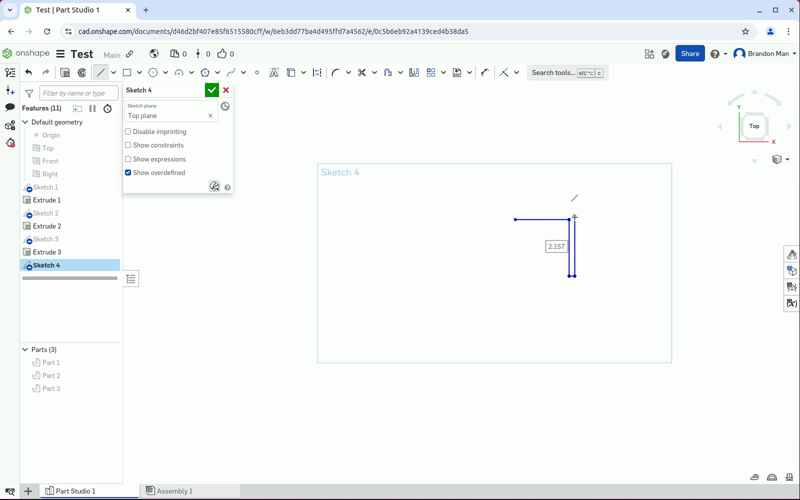
scroll(-6)
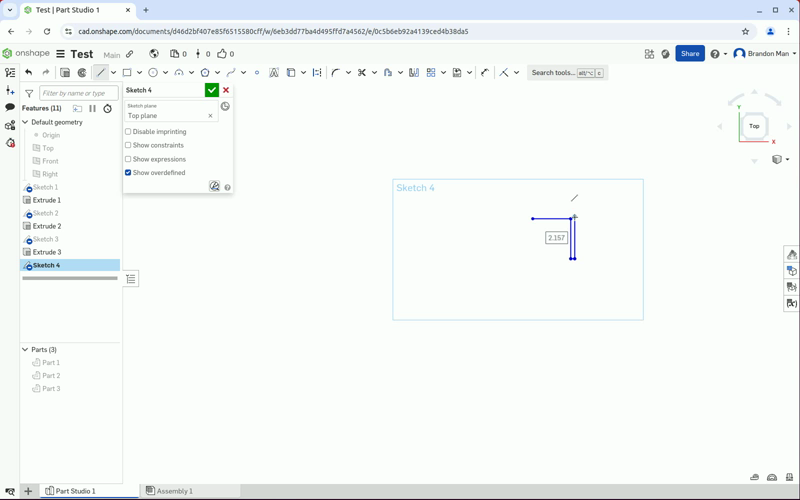
scroll(-6)
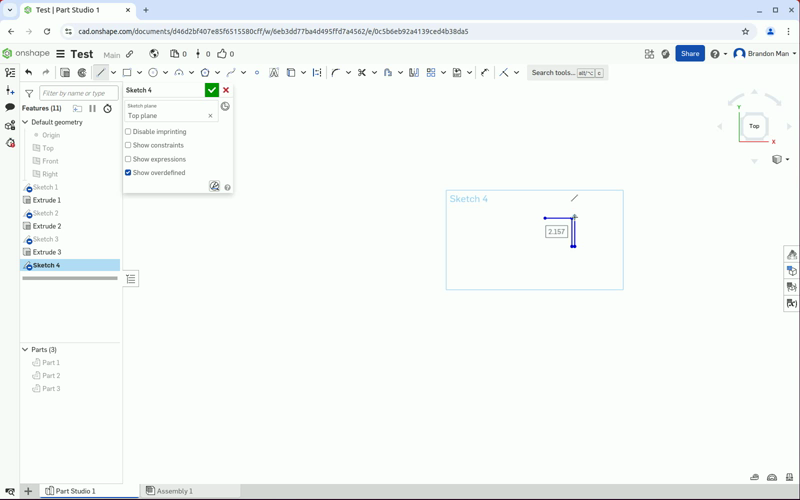
scroll(-6)
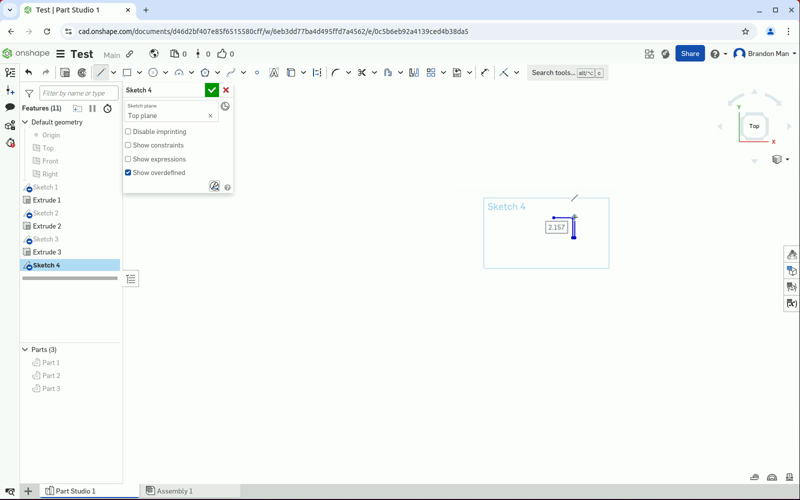
scroll(-6)
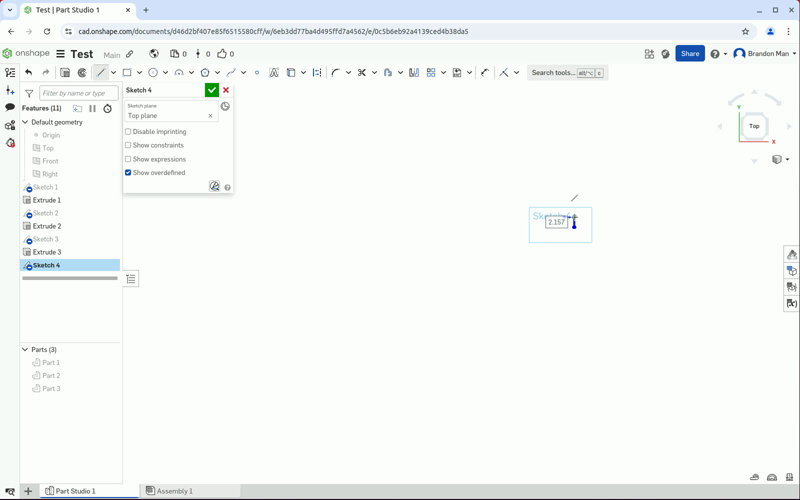
key_up(shift)
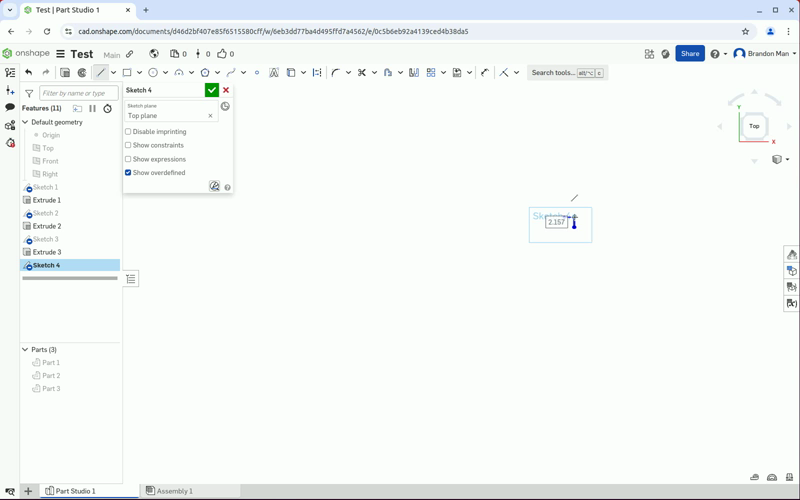
key_down(shift)
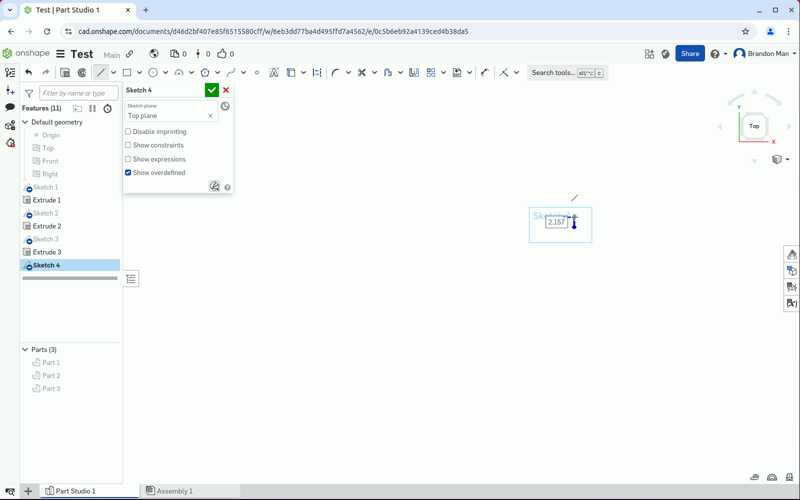
mouse_move(589, 216)
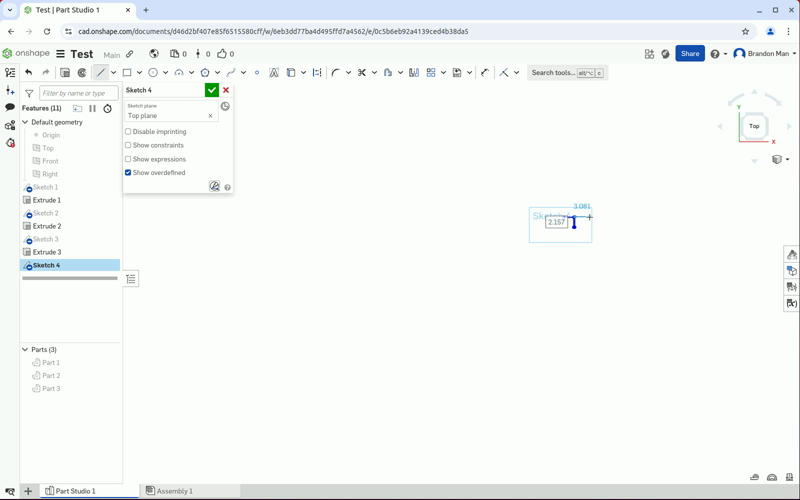
mouse_move(564, 216)
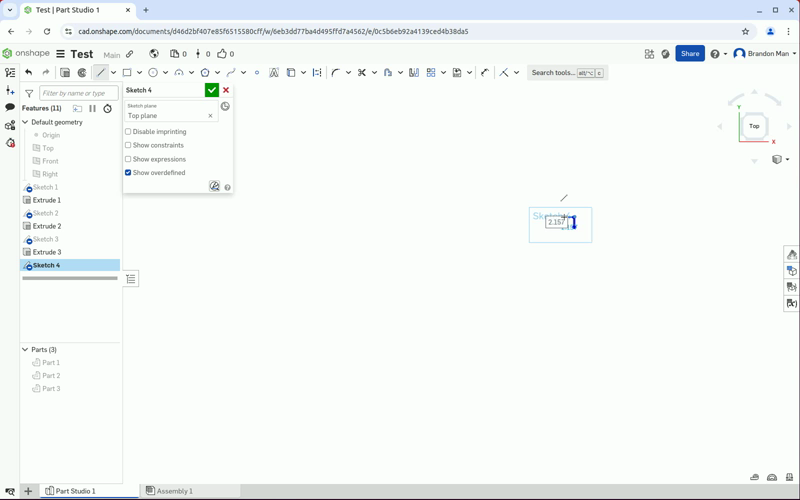
scroll(6)
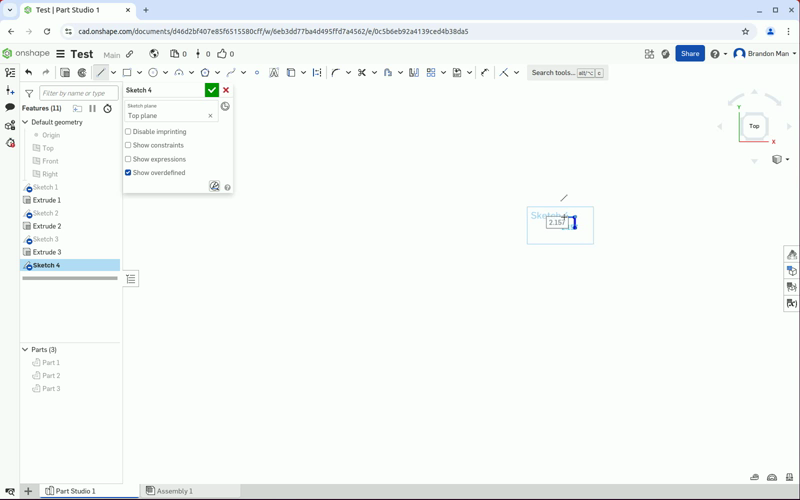
scroll(6)
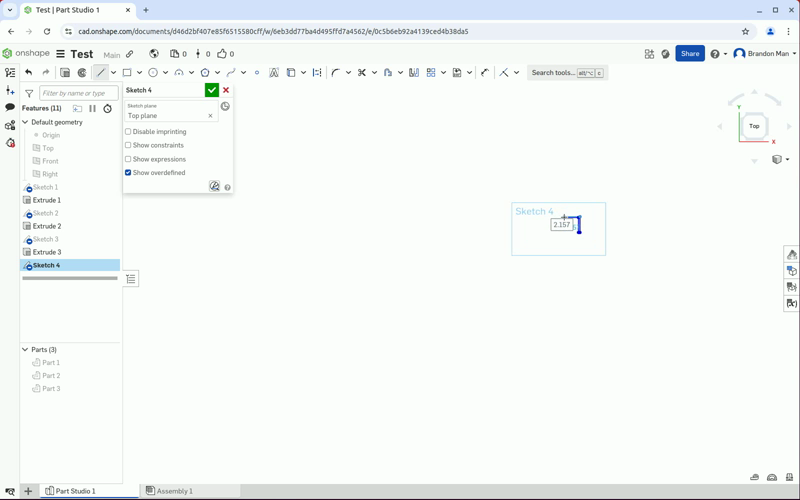
scroll(6)
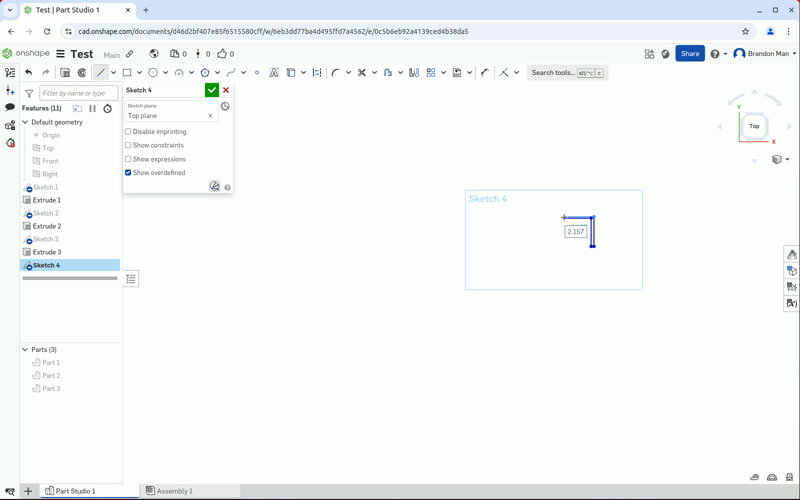
scroll(6)
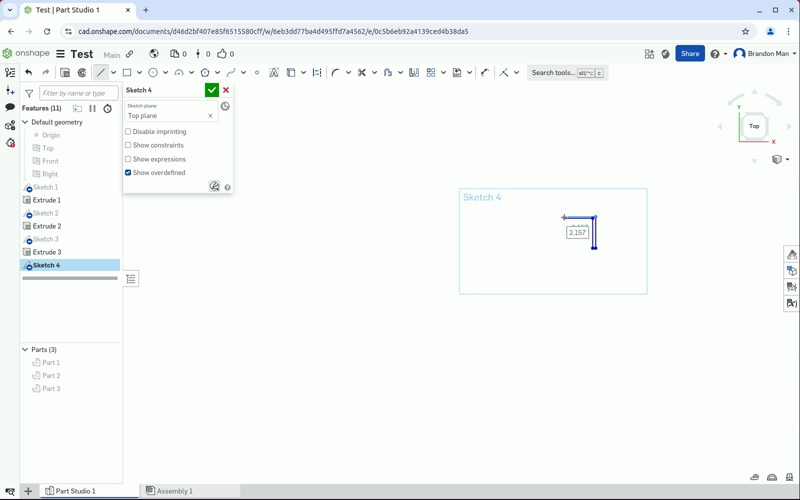
scroll(6)
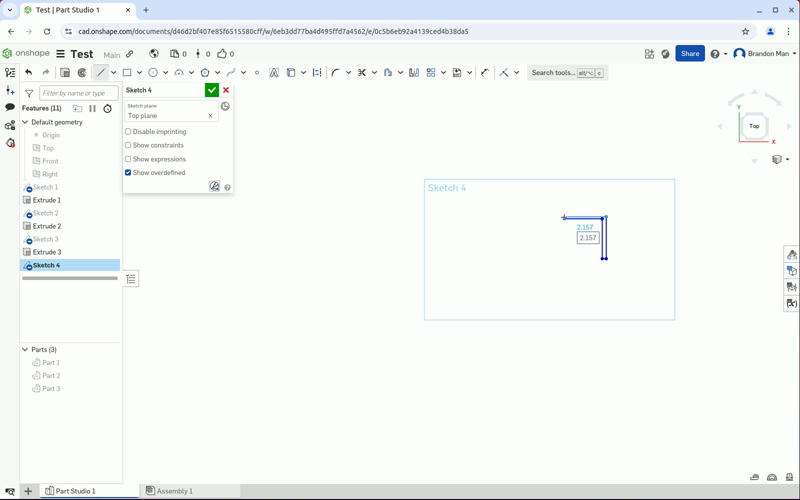
scroll(6)
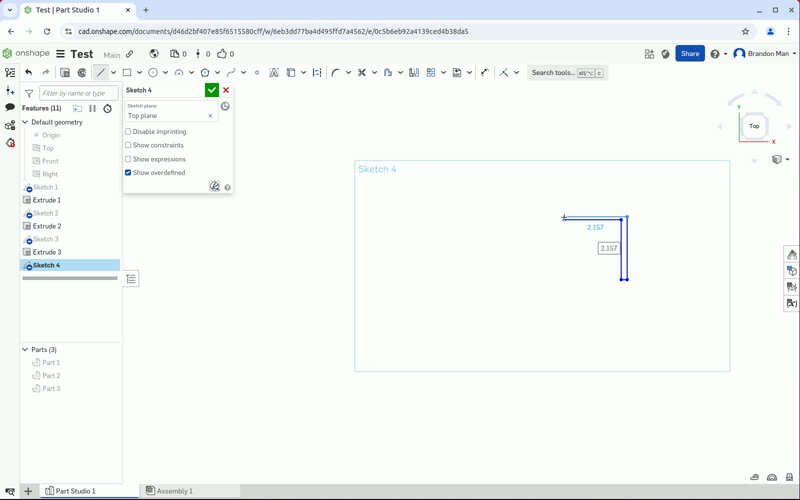
scroll(6)
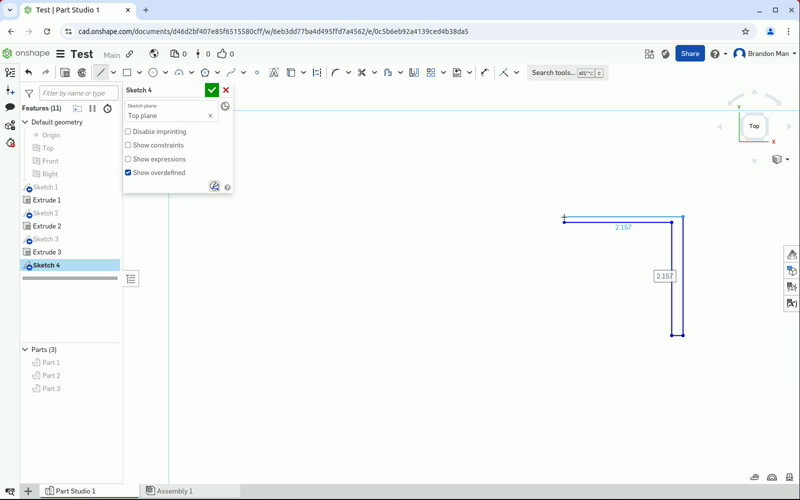
click(564, 216)
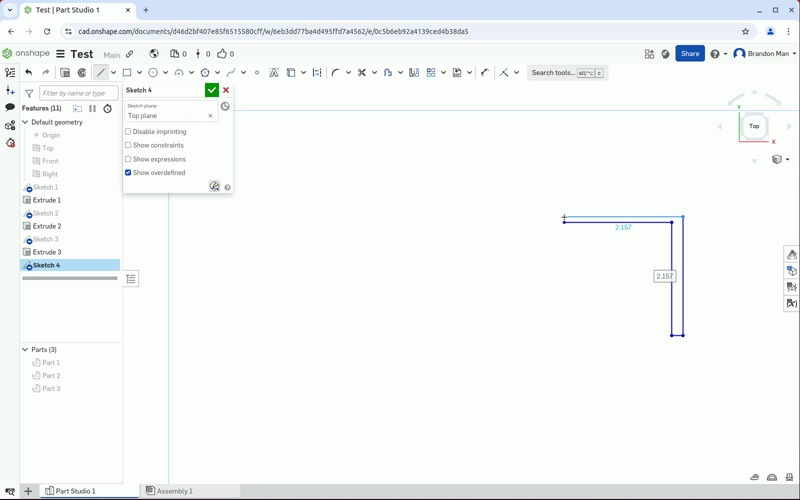
scroll(-6)
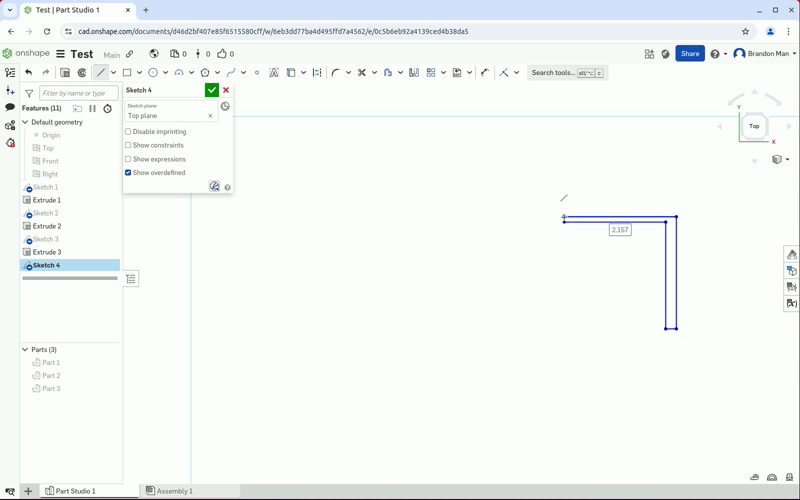
scroll(-6)
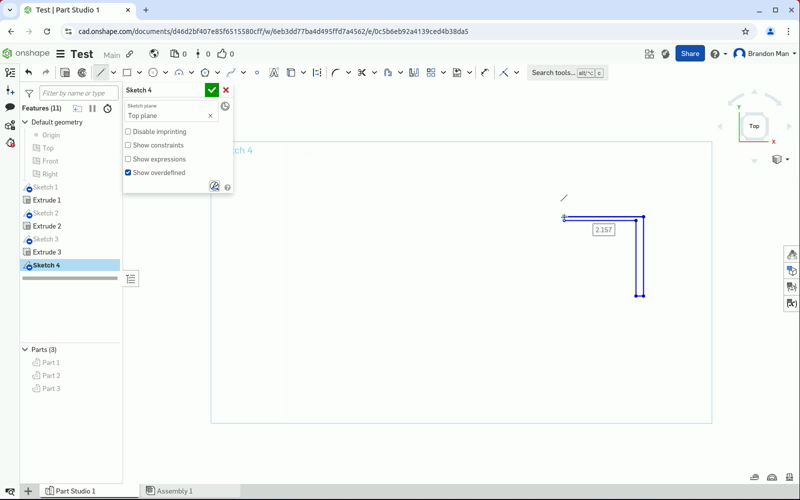
scroll(-6)
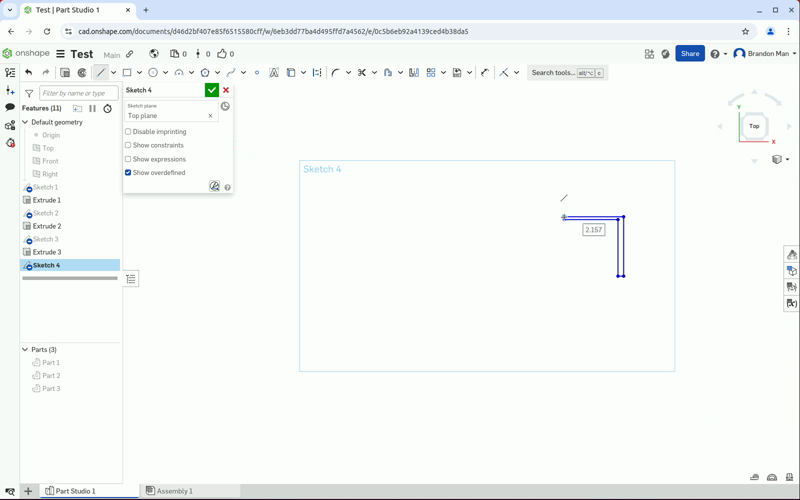
scroll(-6)
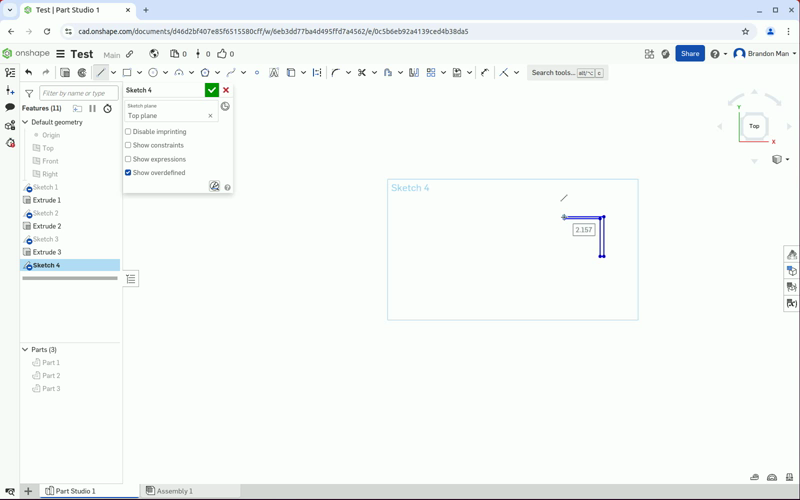
scroll(-6)
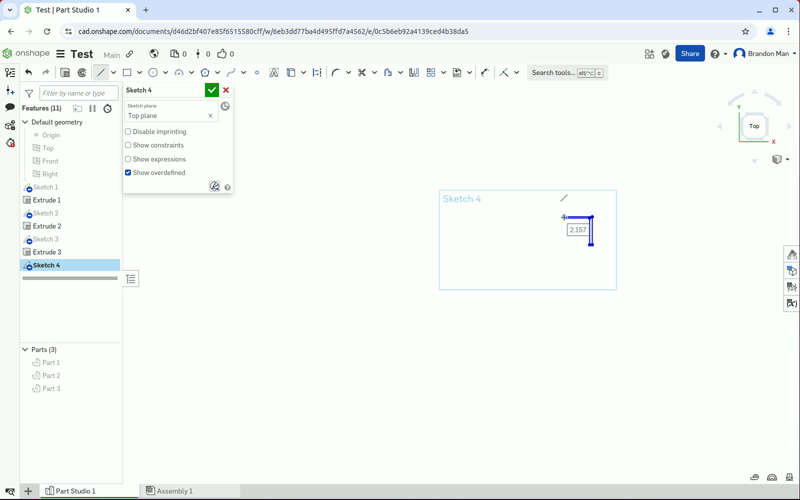
scroll(-6)
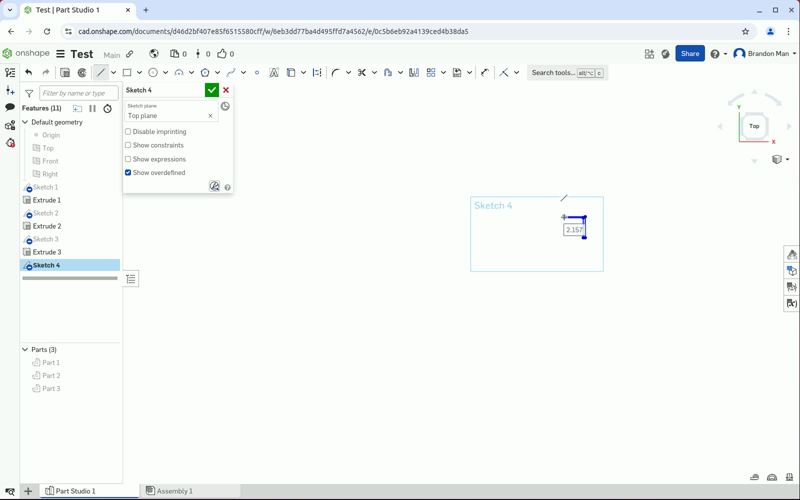
scroll(-6)
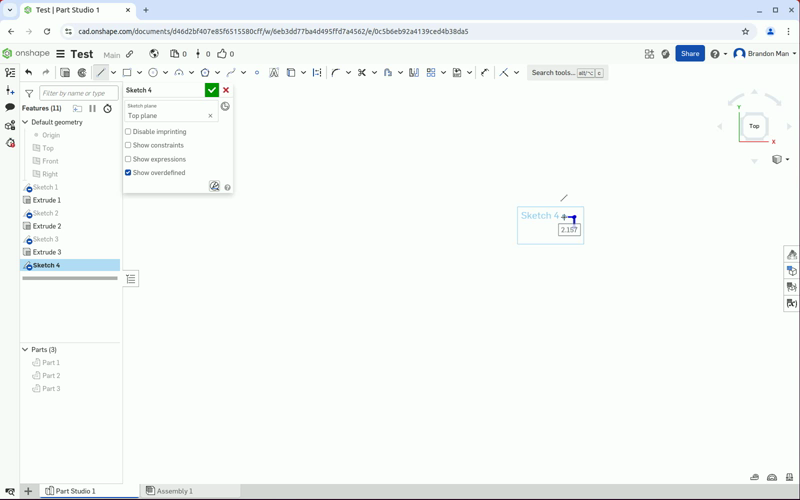
key_up(shift)
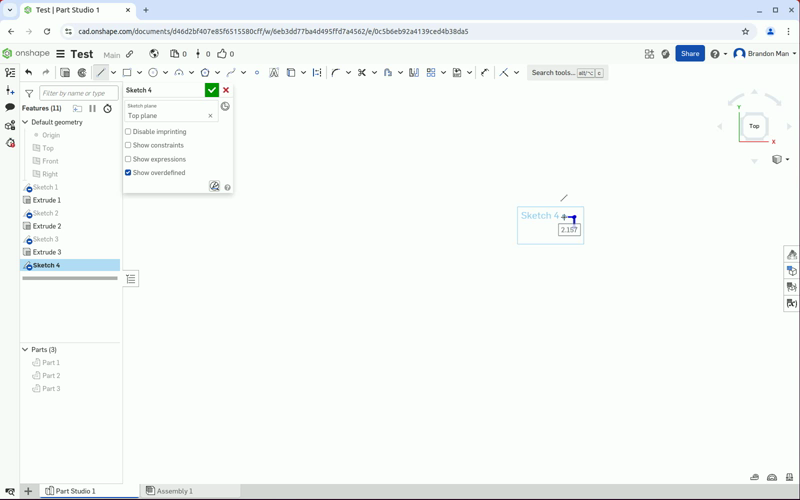
mouse_move(589, 216)
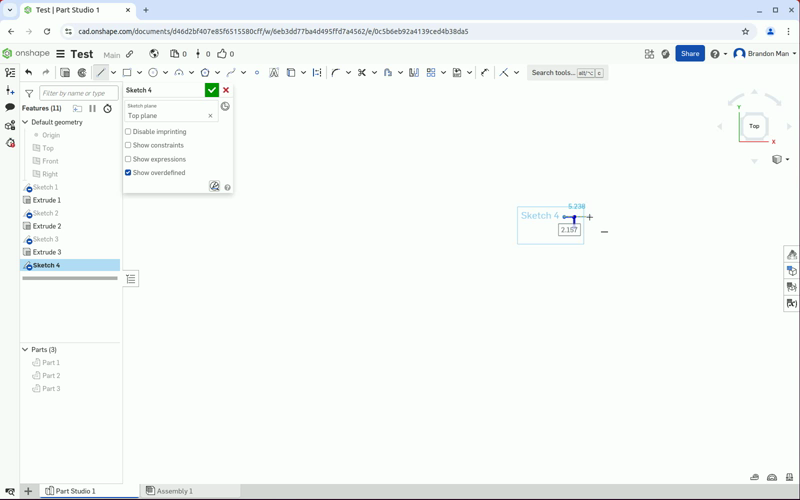
key_down(shift)
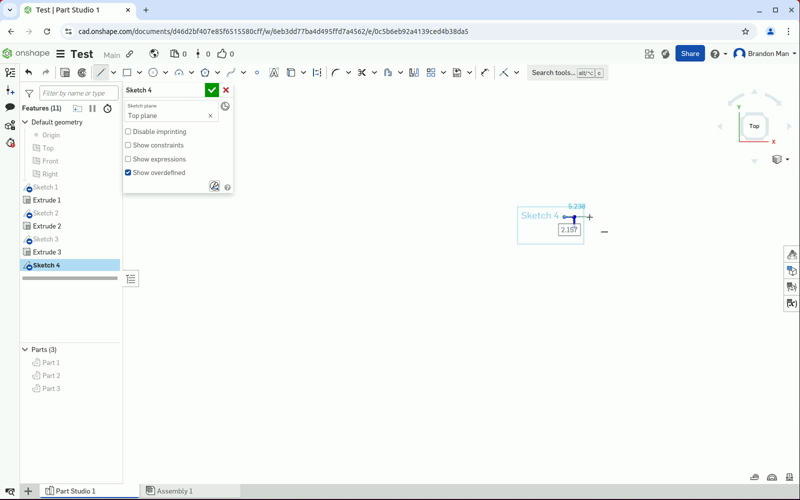
mouse_move(564, 217)
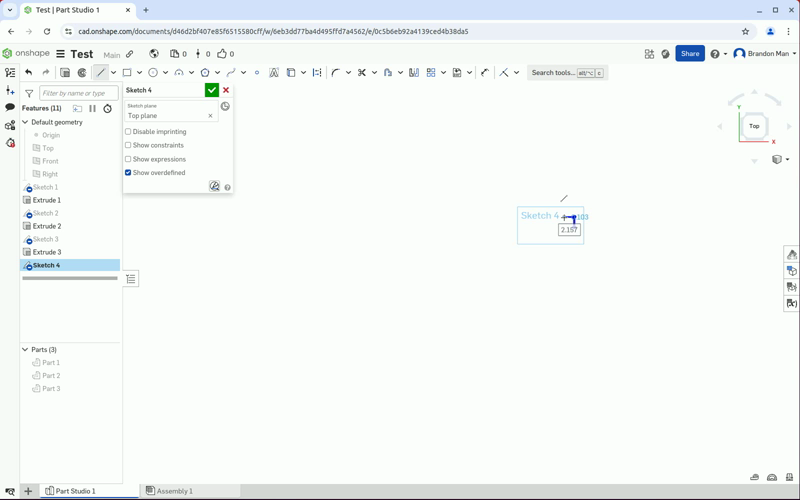
scroll(6)
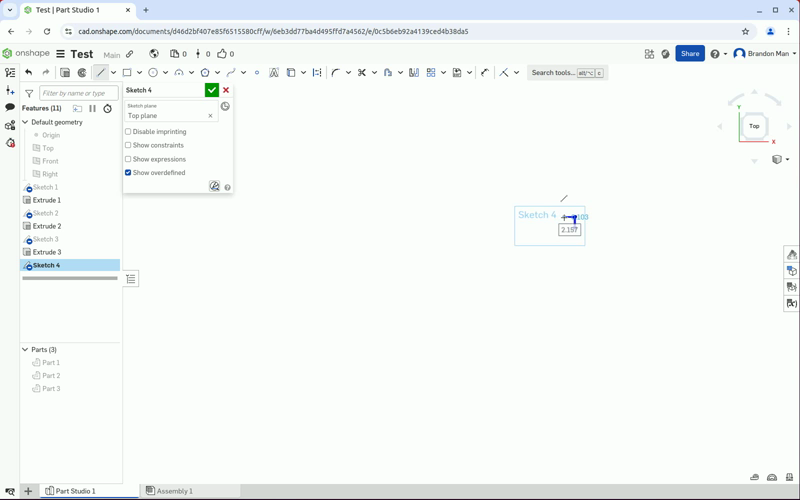
scroll(6)
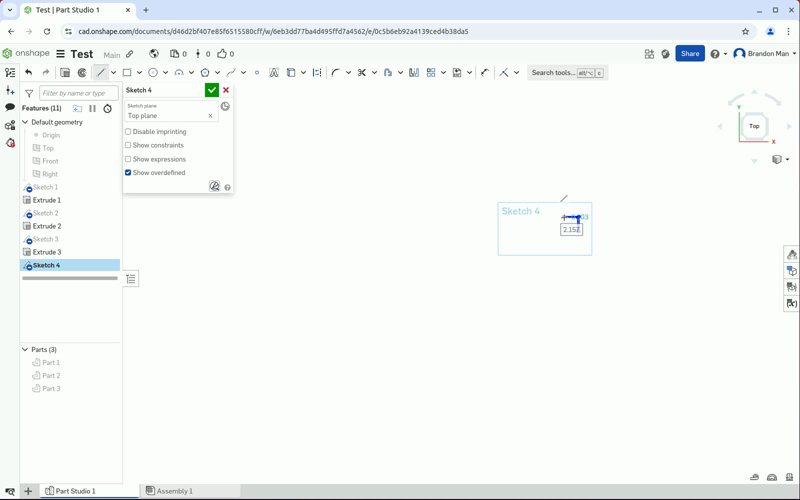
scroll(6)
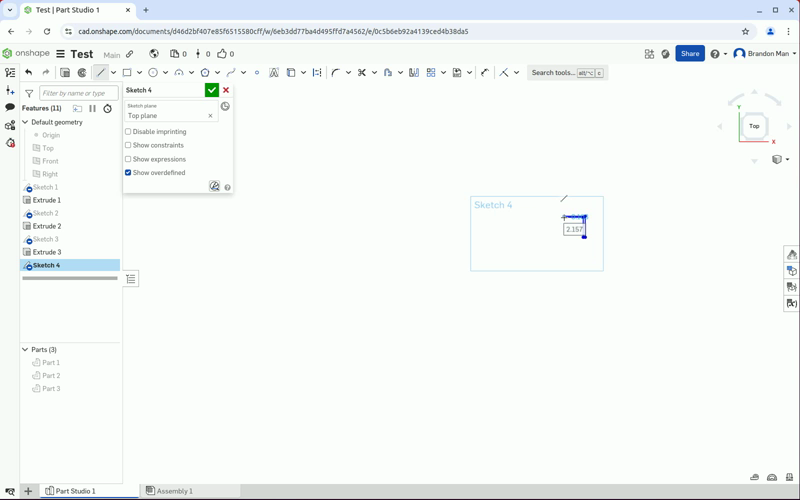
scroll(6)
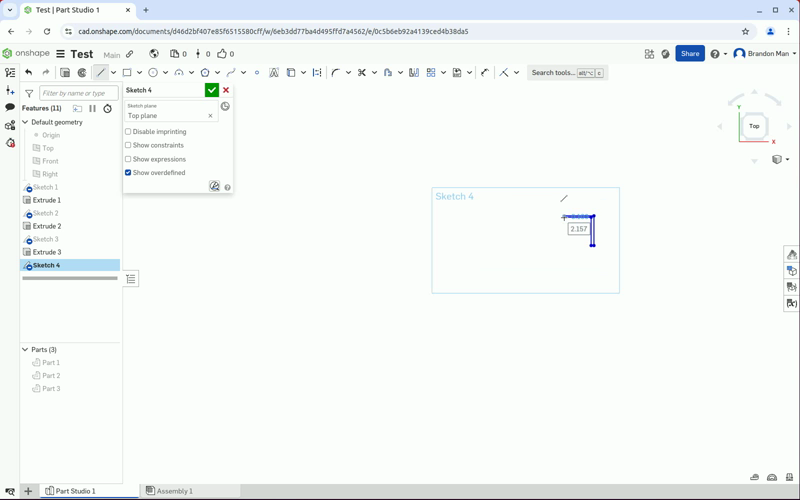
scroll(6)
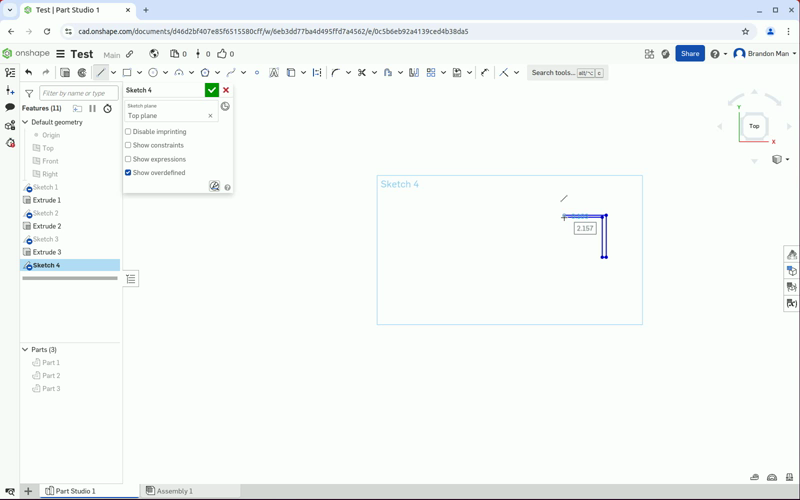
scroll(6)
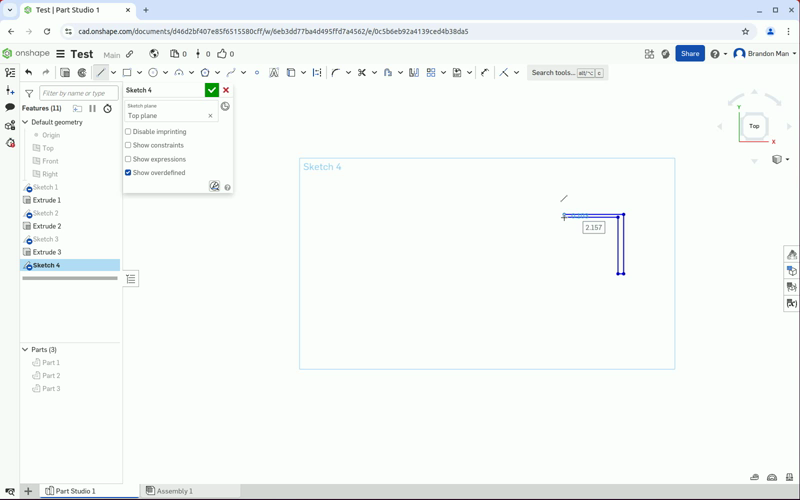
scroll(6)
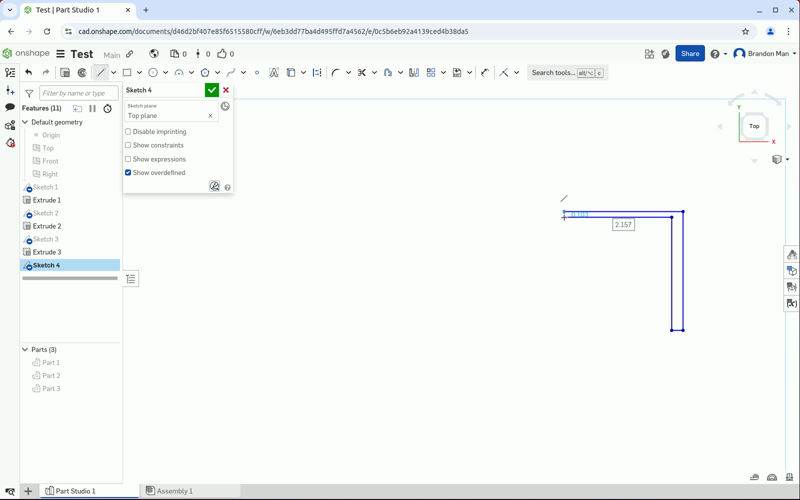
key_up(shift)
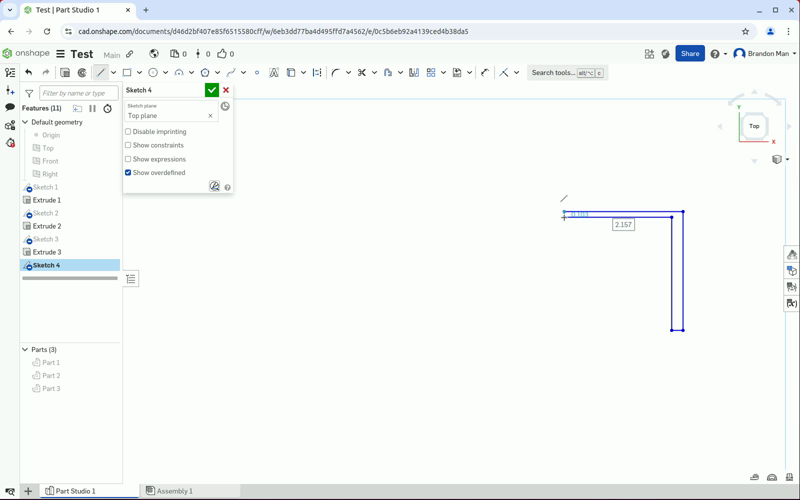
click(564, 217)
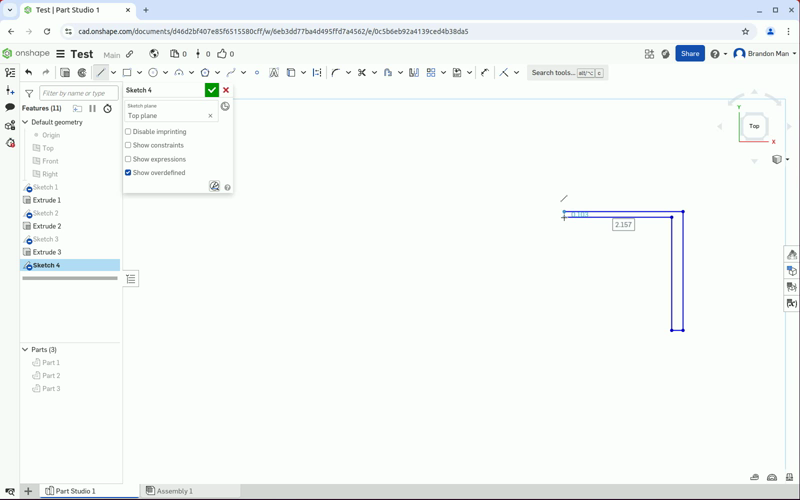
scroll(-6)
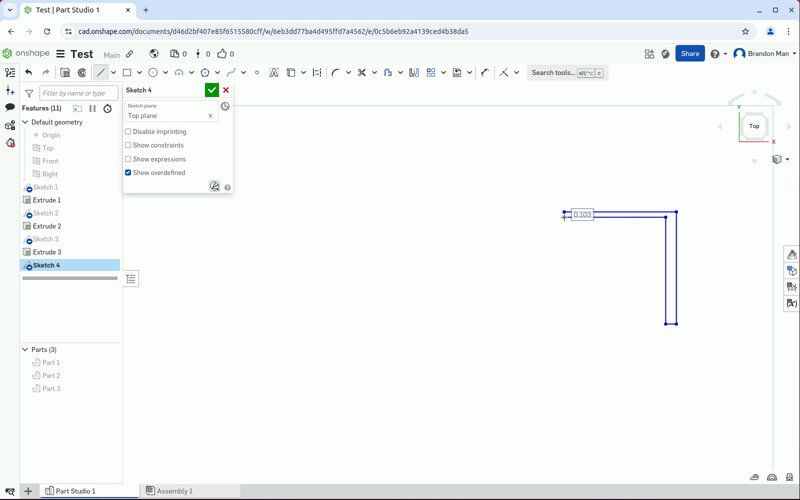
scroll(-6)
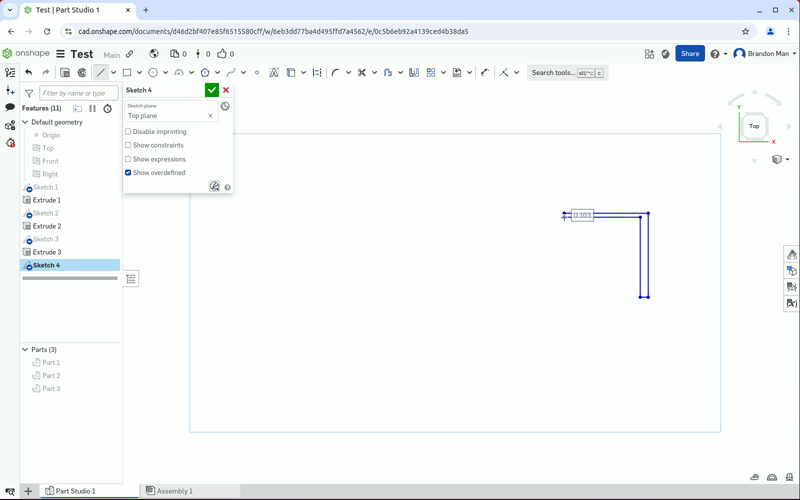
scroll(-6)
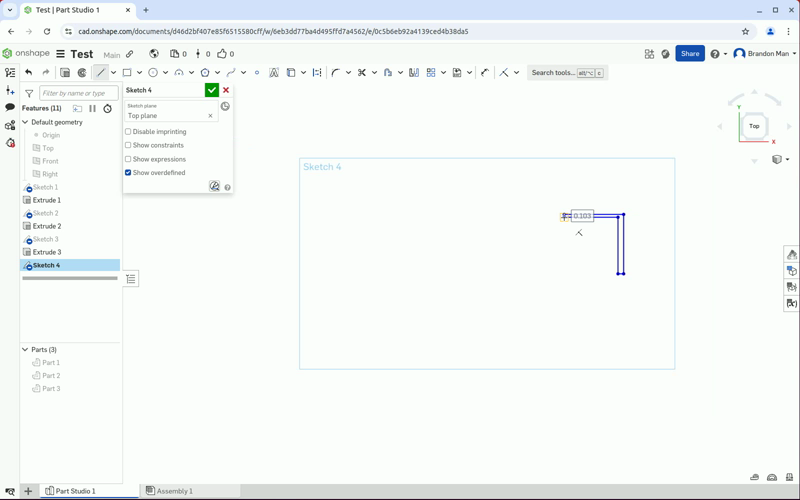
scroll(-6)
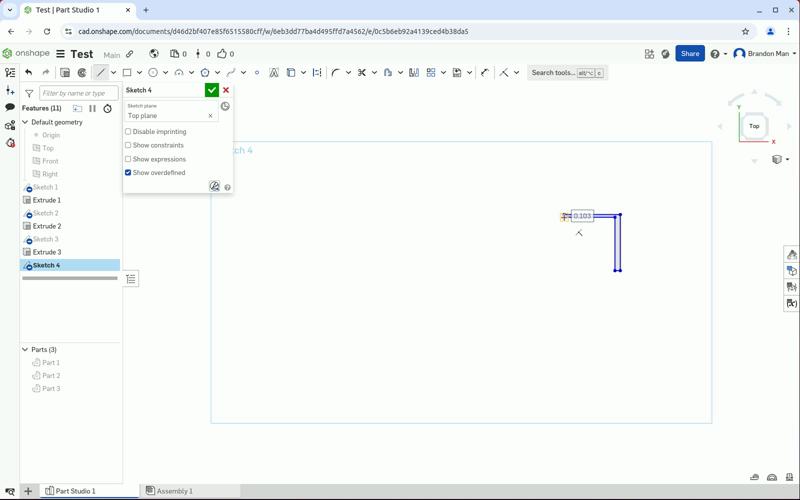
scroll(-6)
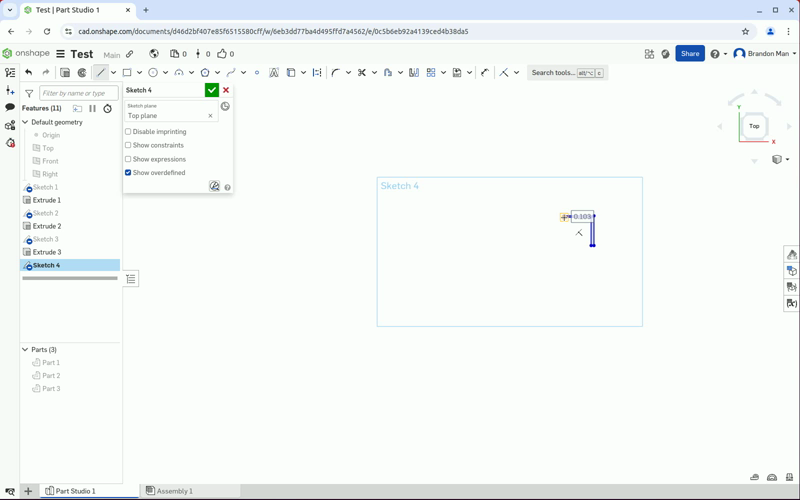
scroll(-6)
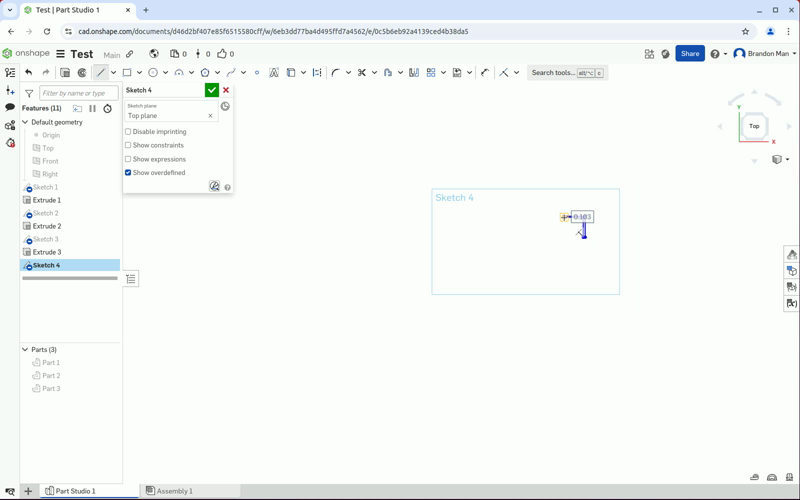
scroll(-6)
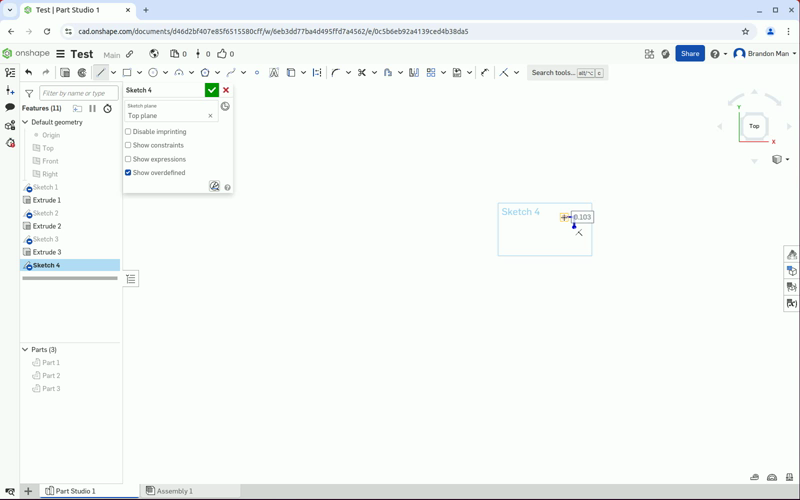
key(esc)
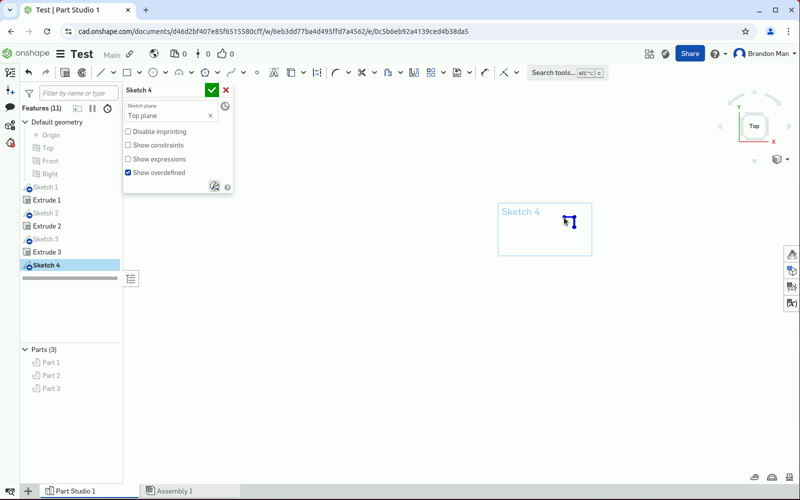
mouse_move(574, 220)
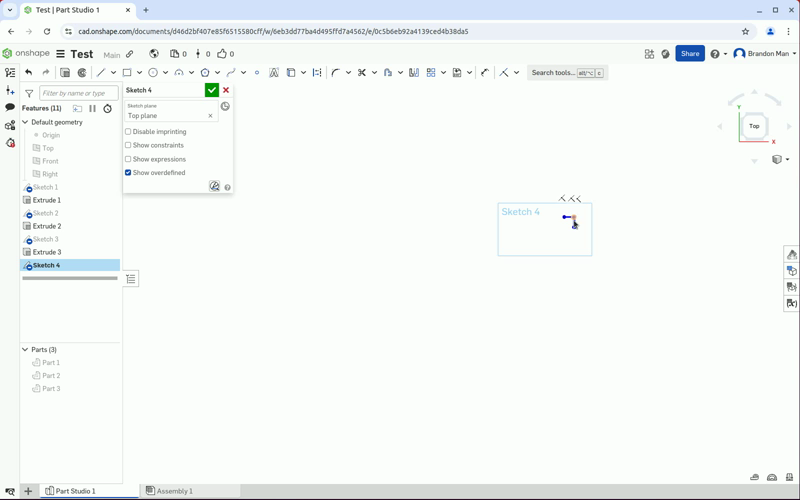
scroll(6)
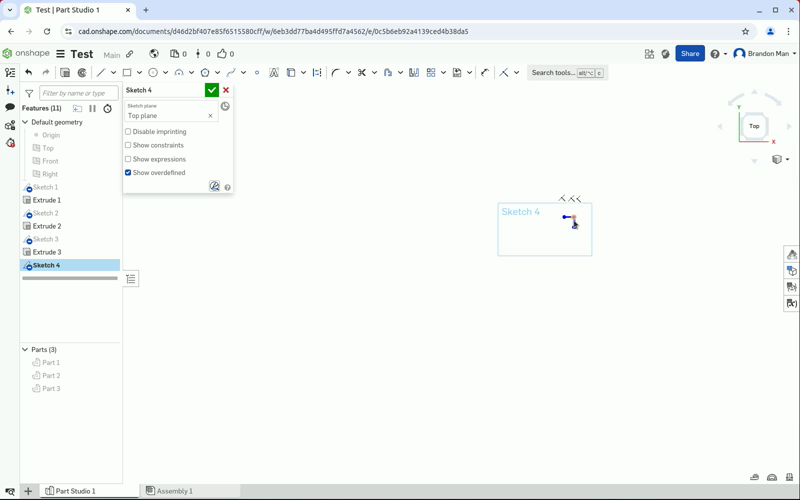
scroll(6)
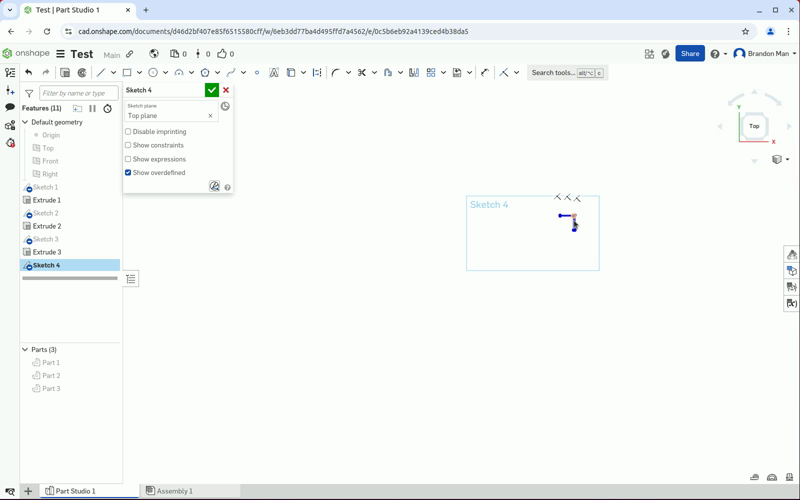
scroll(6)
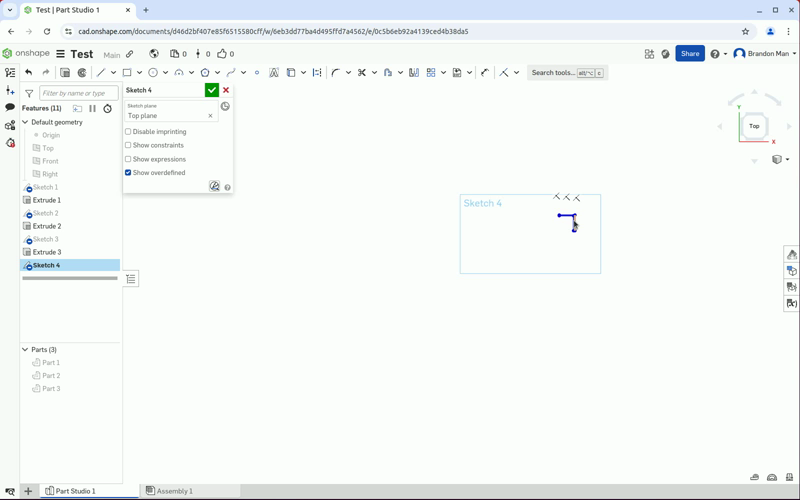
scroll(6)
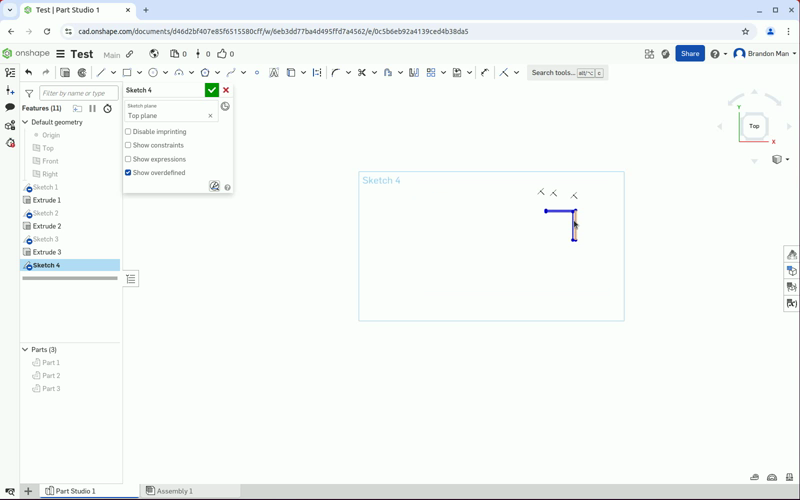
scroll(6)
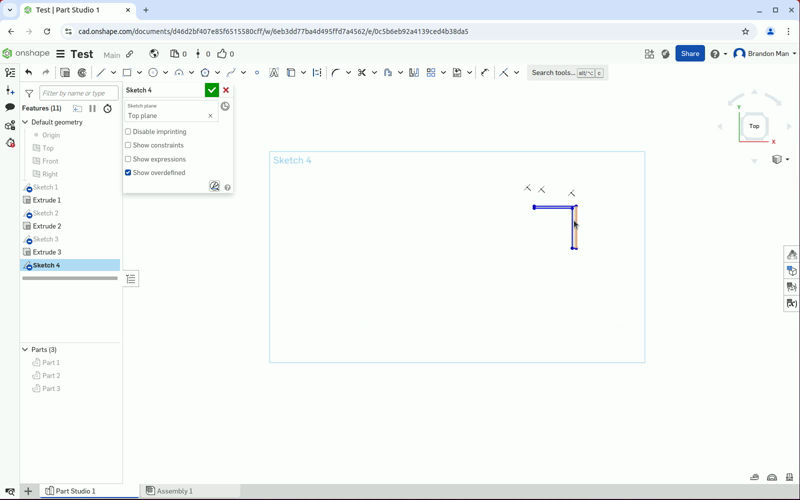
scroll(6)
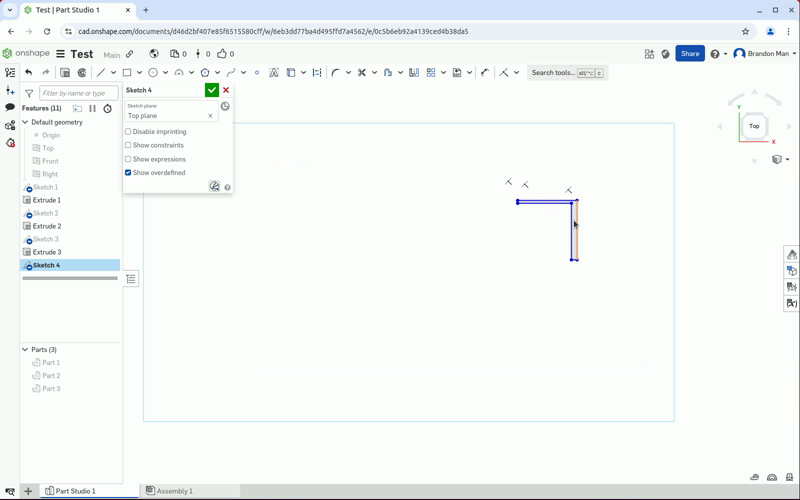
scroll(6)
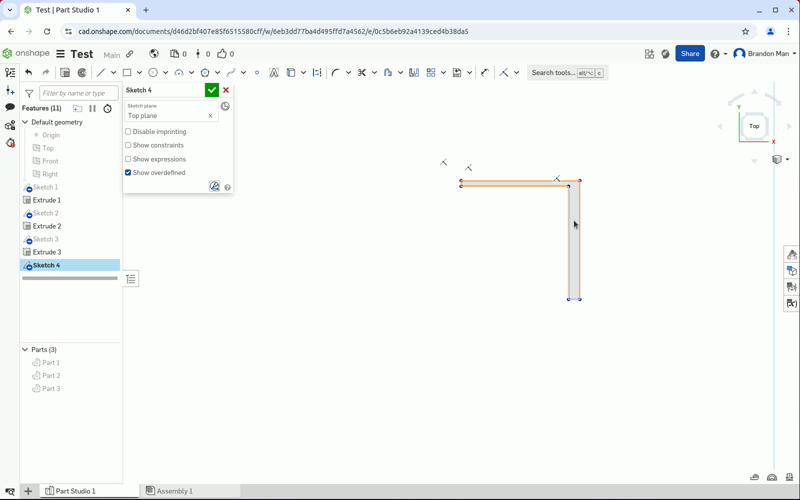
click(574, 220)
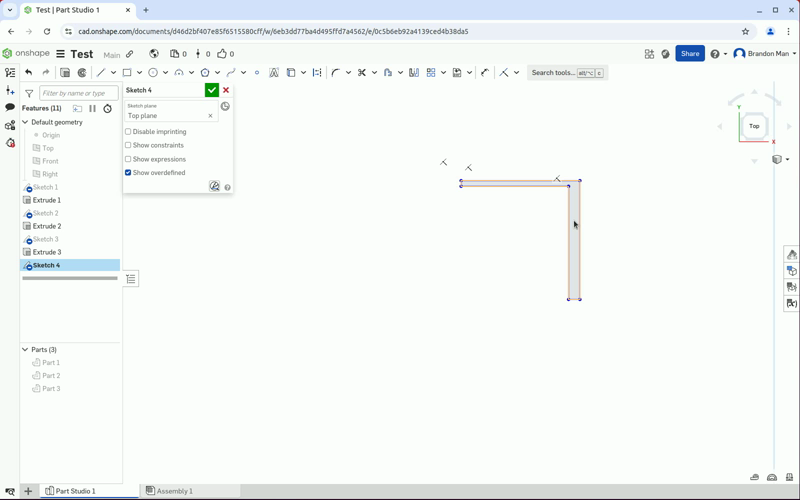
scroll(-6)
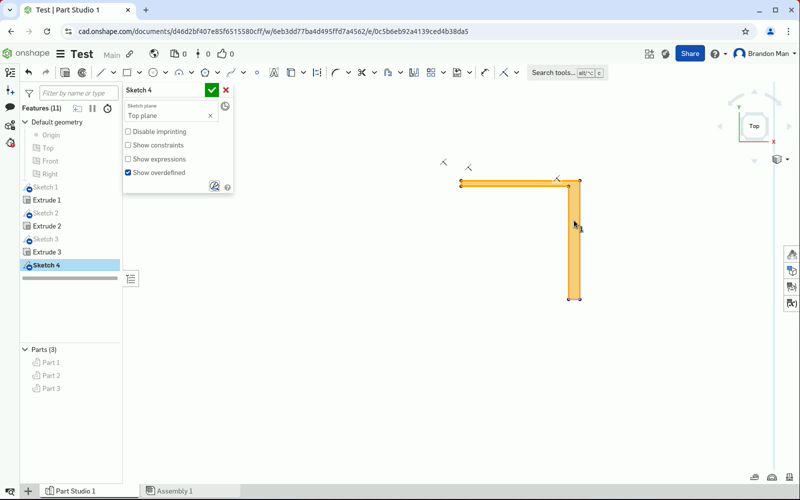
scroll(-6)
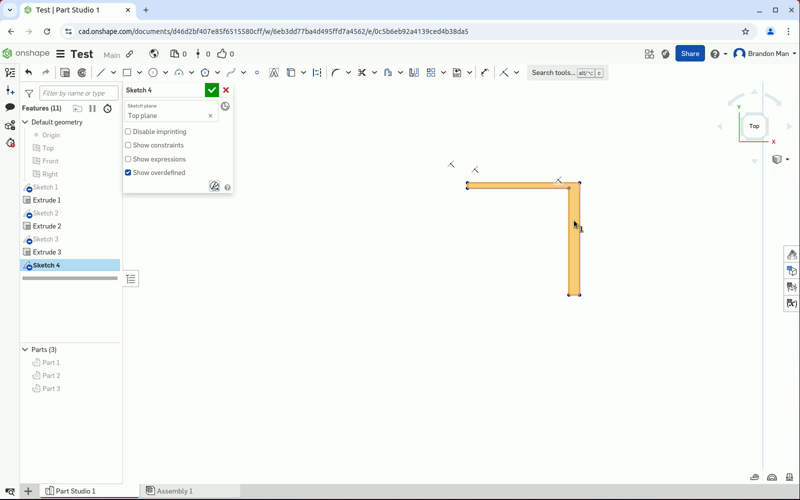
scroll(-6)
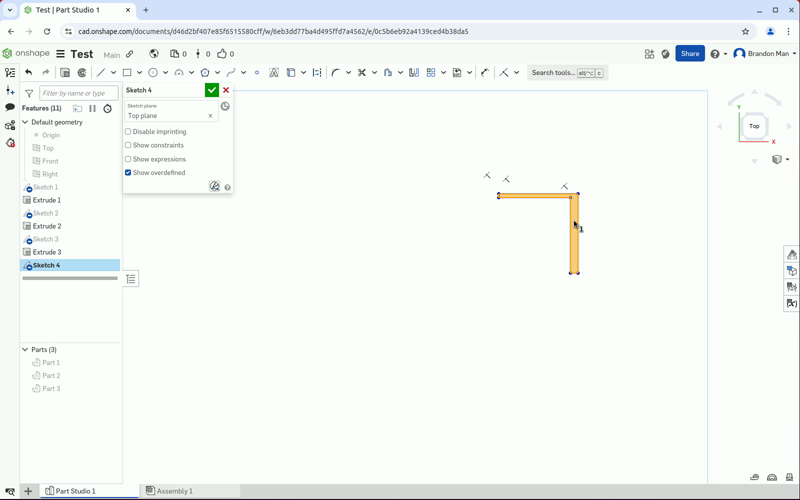
scroll(-6)
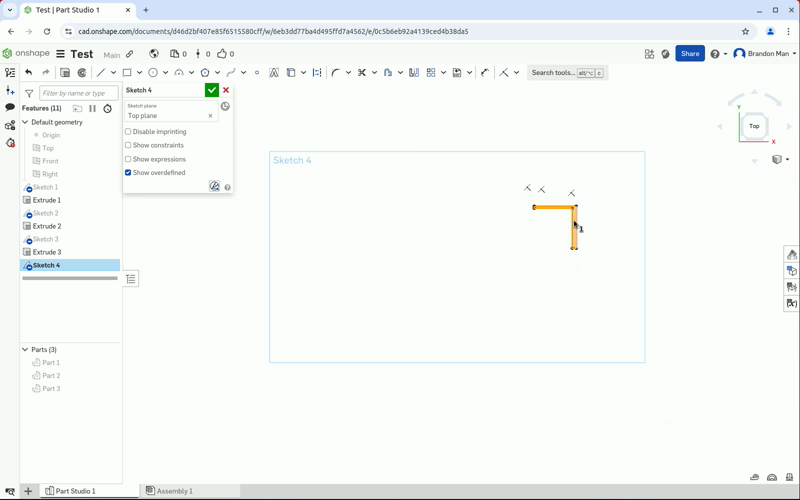
scroll(-6)
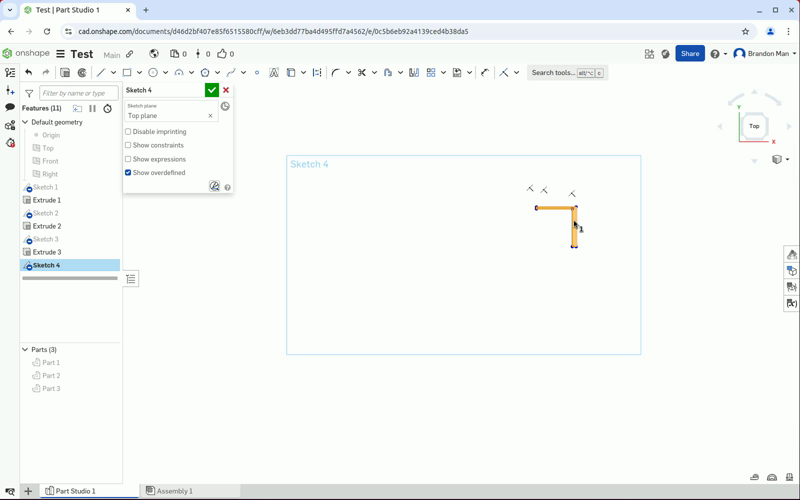
scroll(-6)
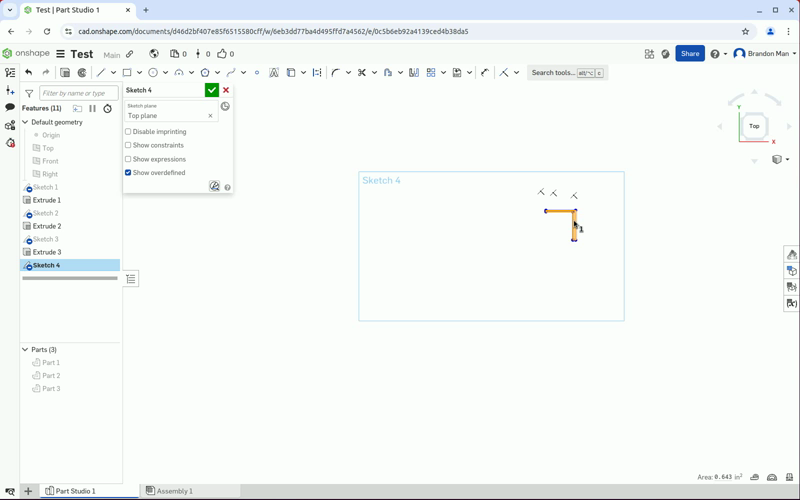
scroll(-6)
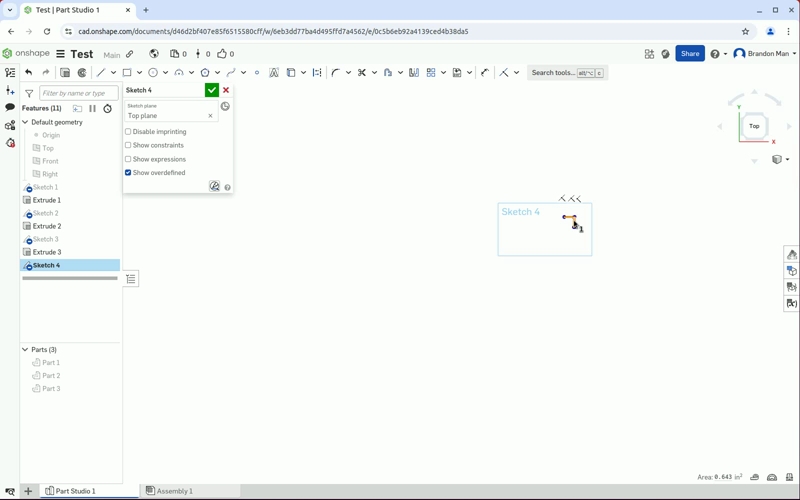
mouse_move(73, 352)
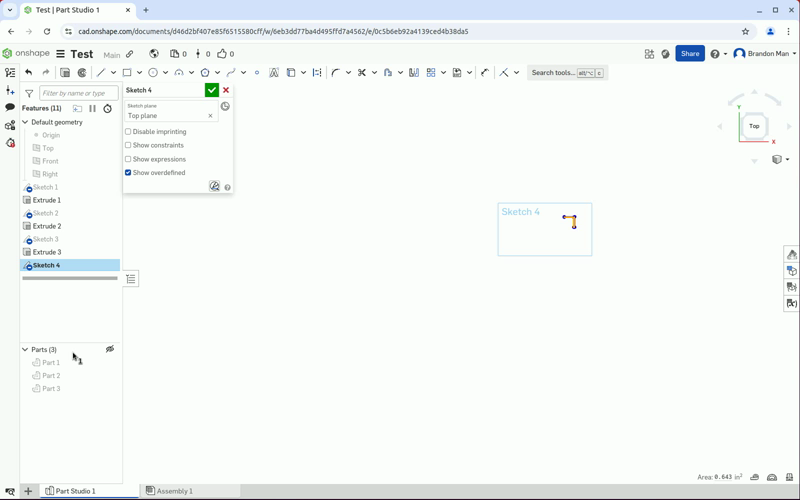
key(shift+y)
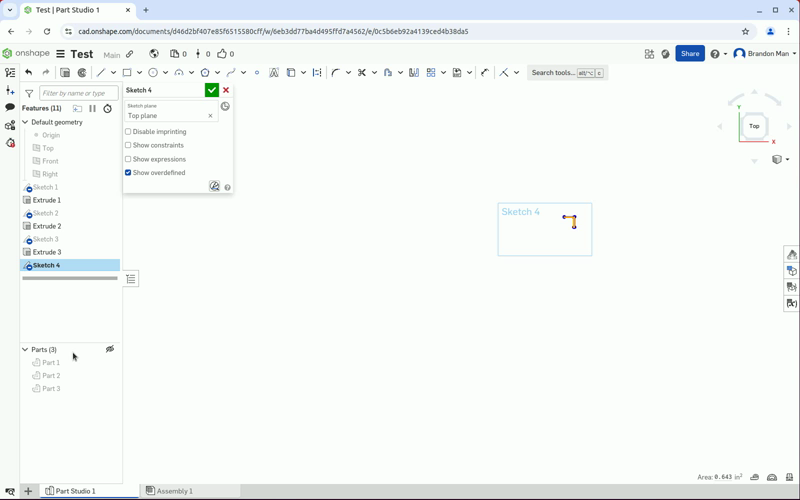
key(shift+e)
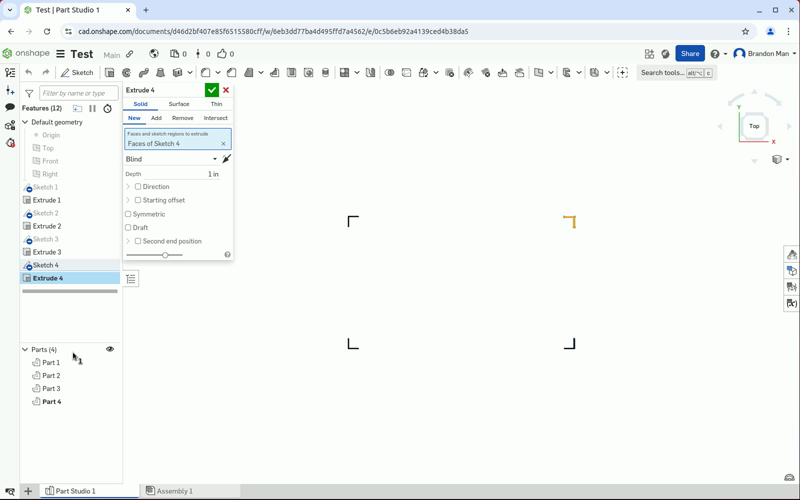
mouse_move(143, 106)
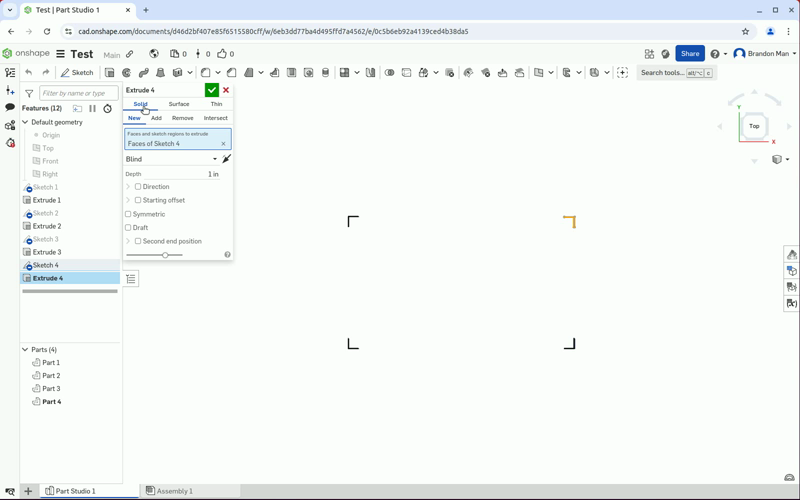
click(143, 106)
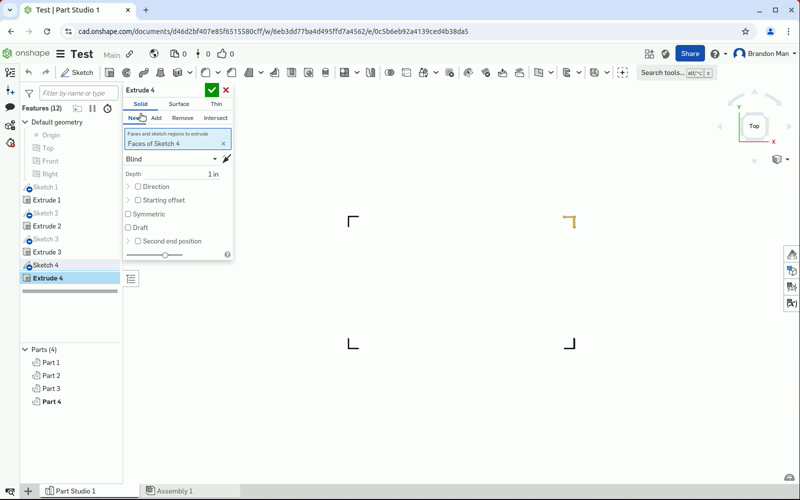
mouse_move(137, 120)
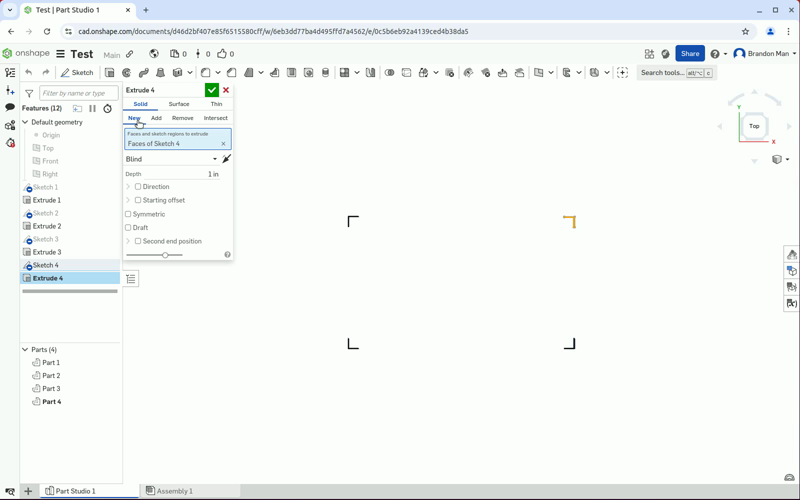
click(137, 120)
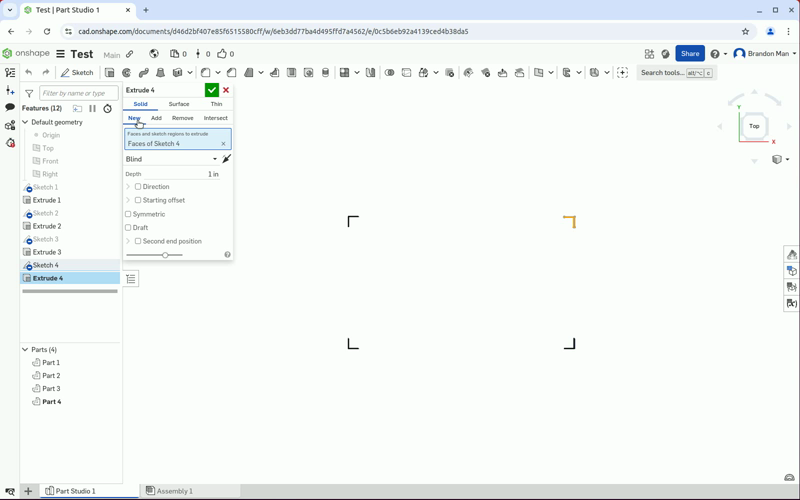
key(tab, 4)
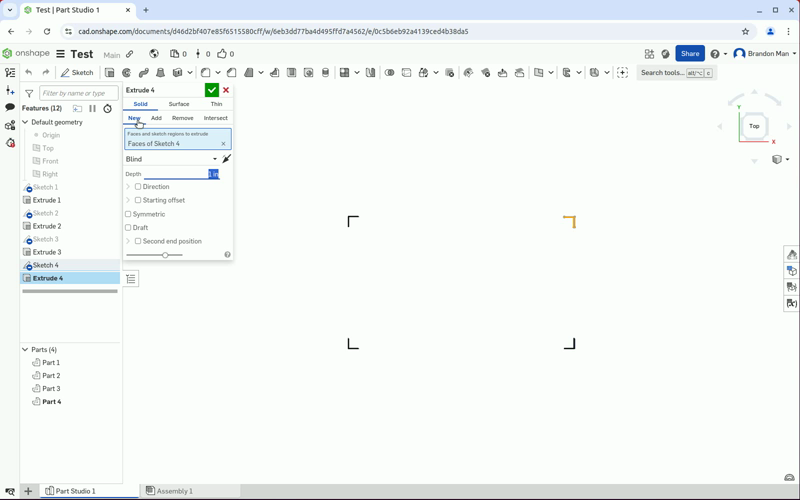
text(15.405)
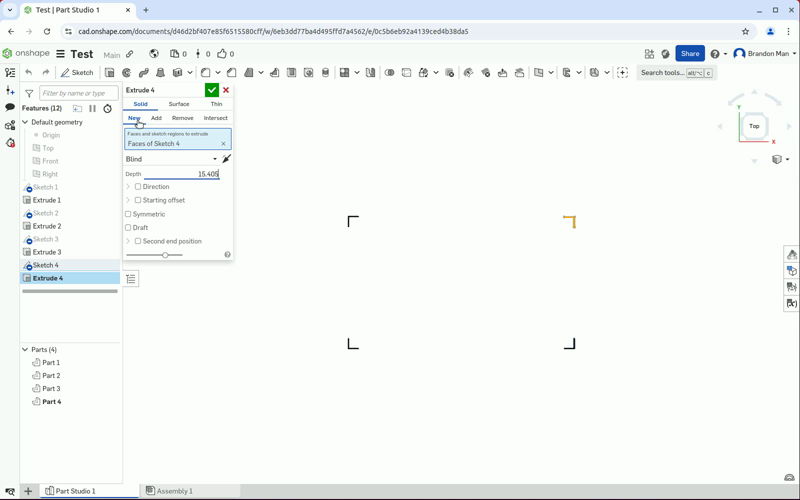
key(enter)
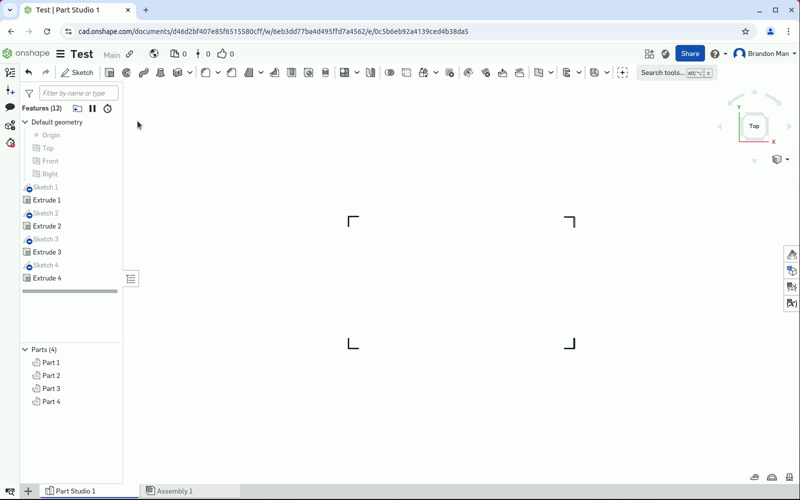
key(shift+h)
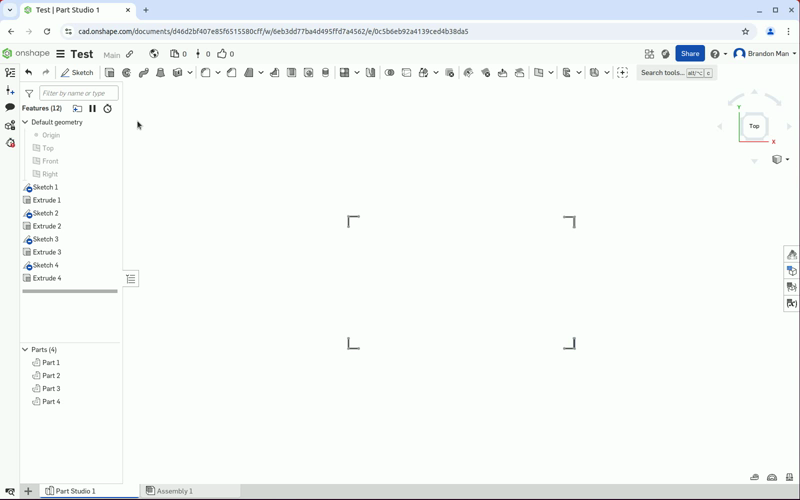
key(shift+h)
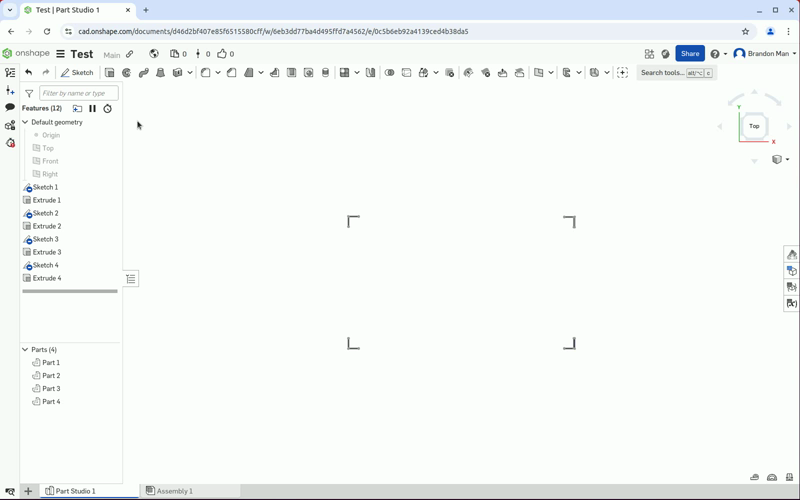
key(shift+7)
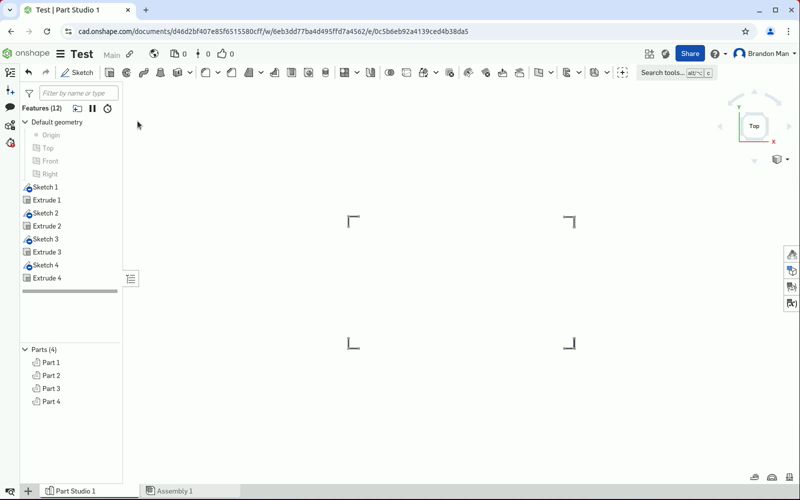
key(up, 3)
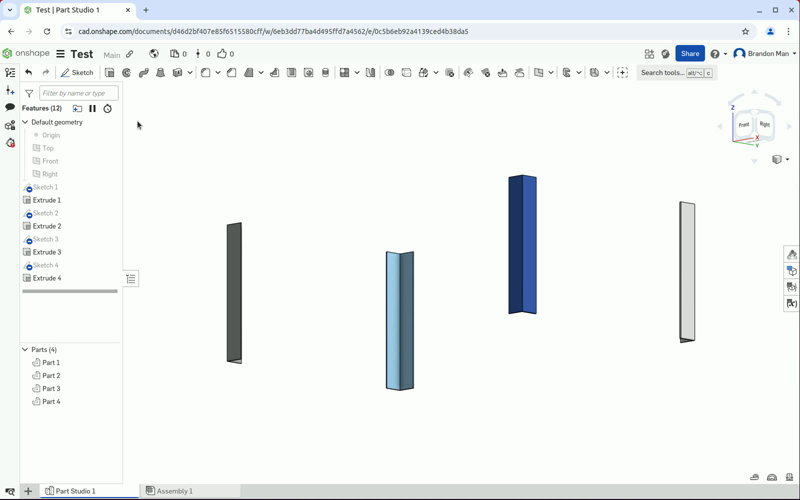
key(left, 3)
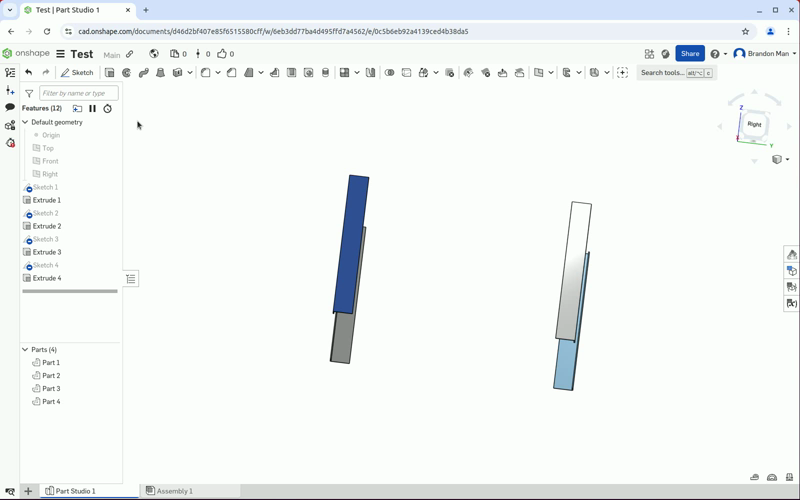
key(right, 3)
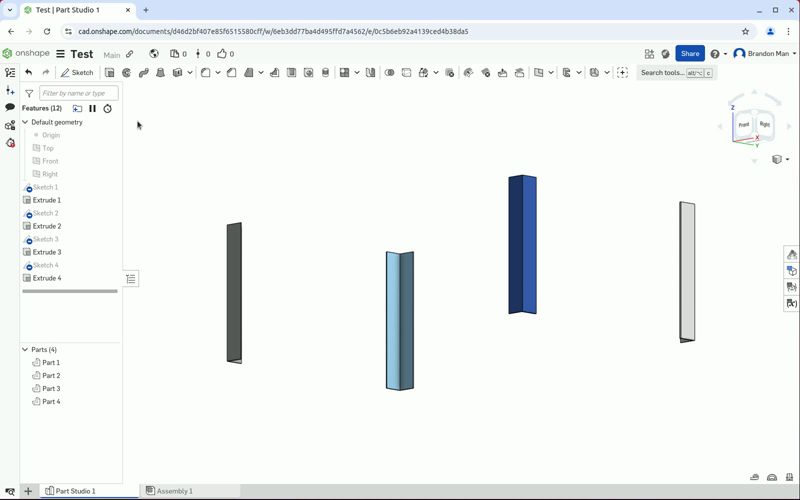
key(down, 3)
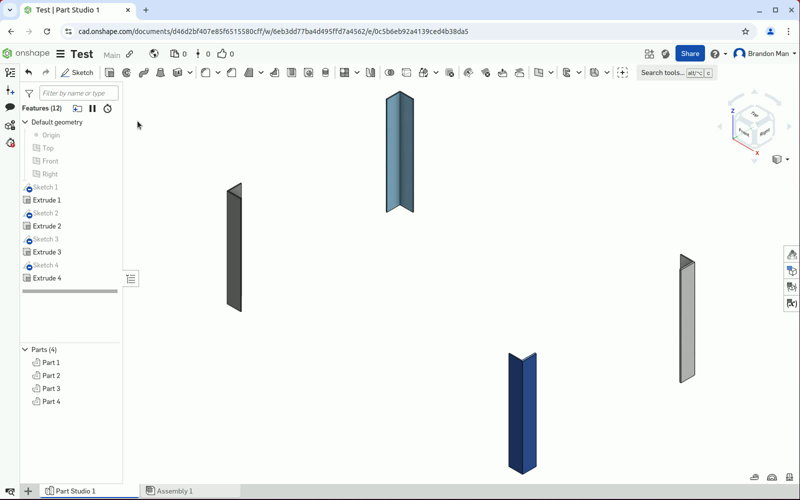
mouse_move(73, 189)
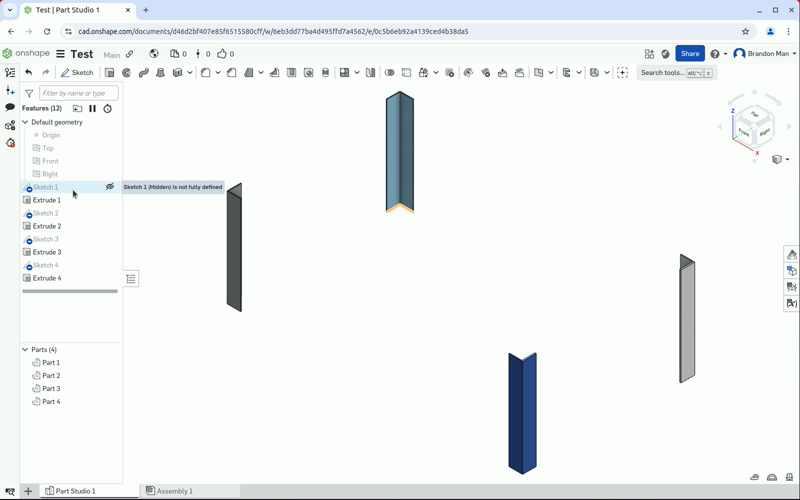
click(73, 189)